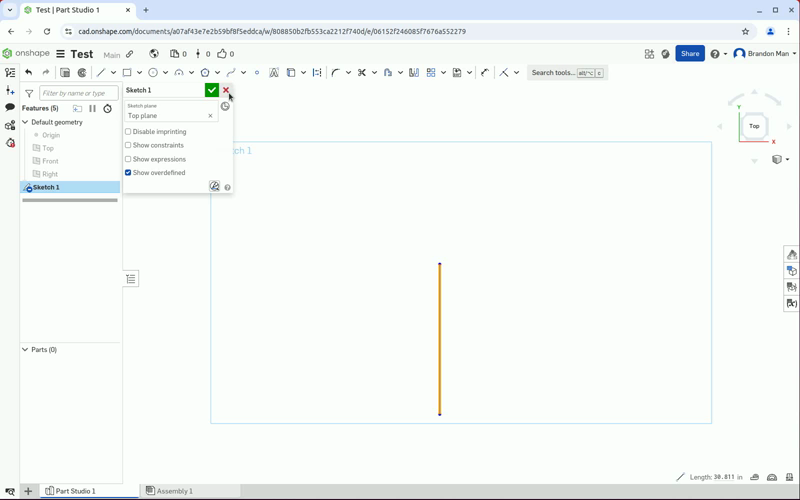
key(shift+h)
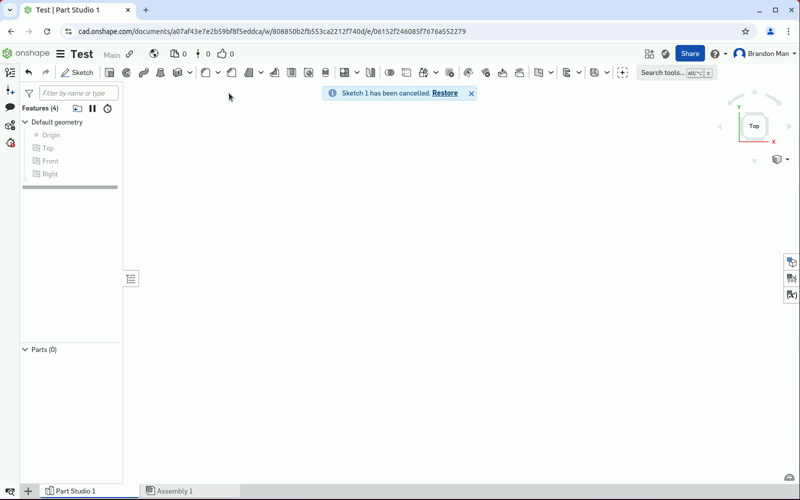
mouse_move(73, 352)
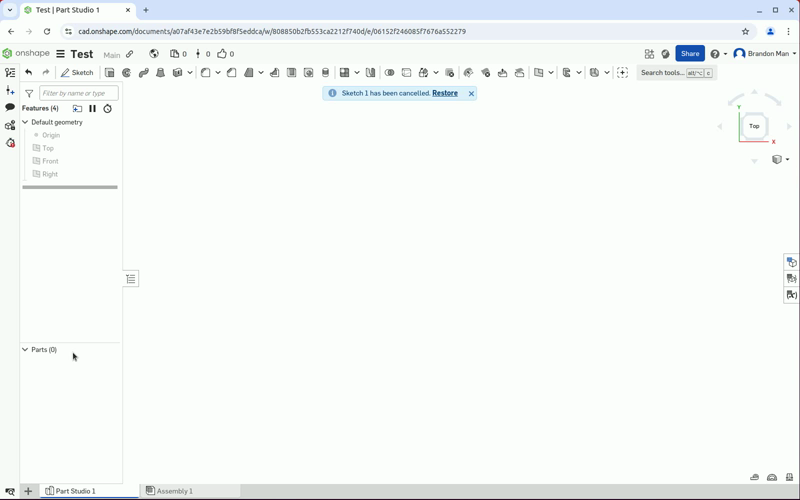
key(y)
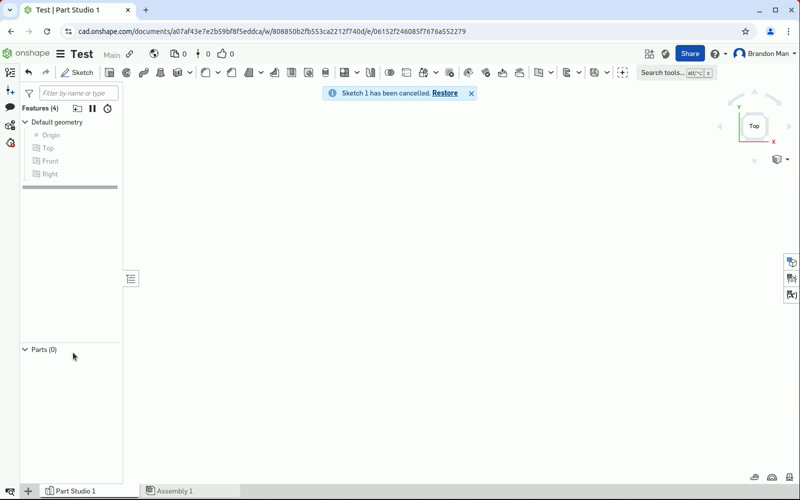
key(shift+p)
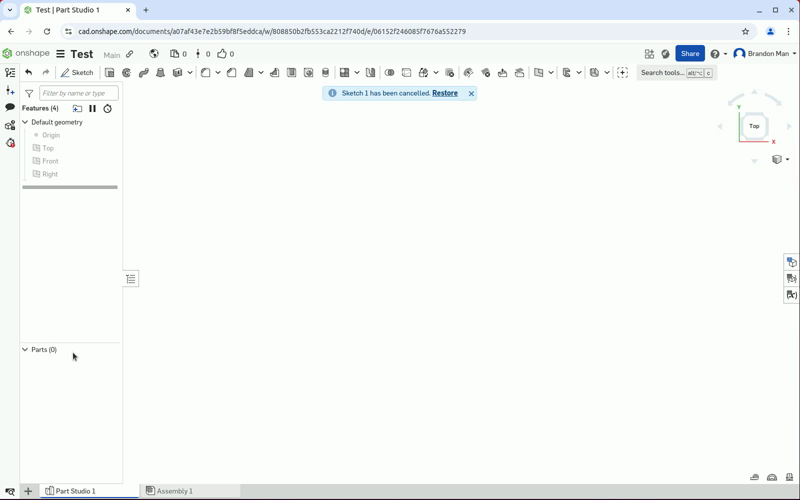
key(space)
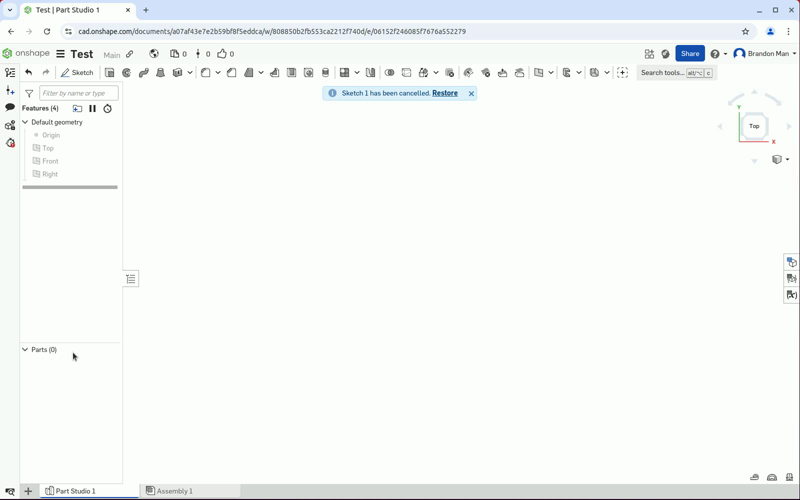
key_down(shift)
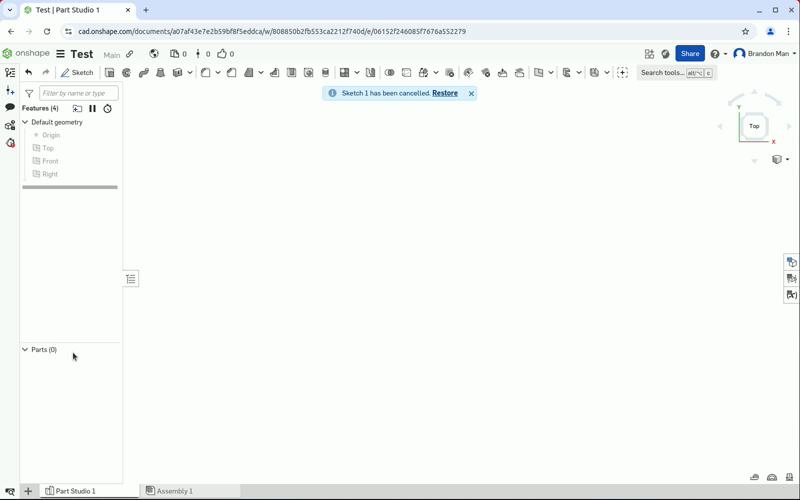
key(up)
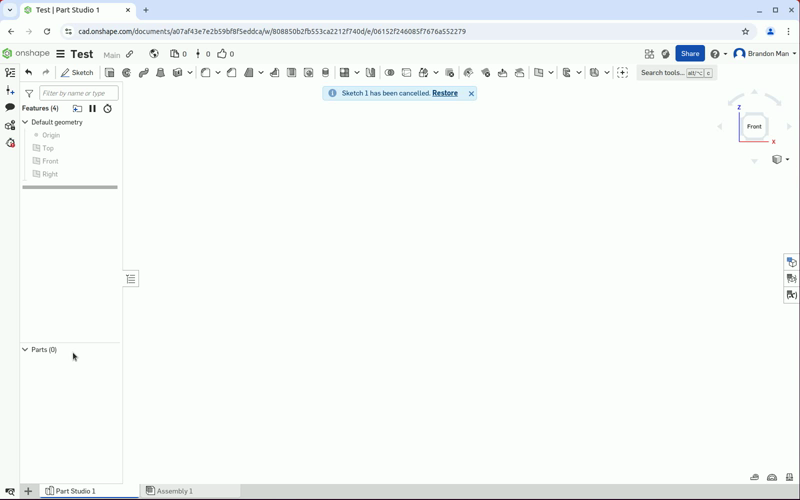
key_up(shift)
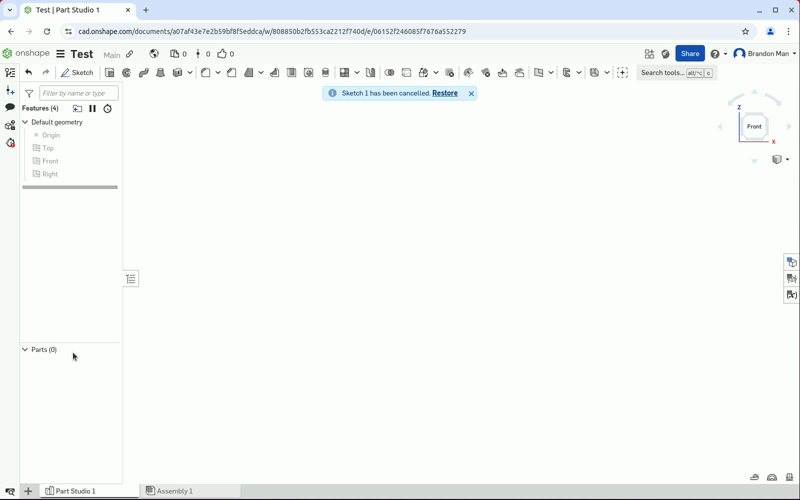
key(space)
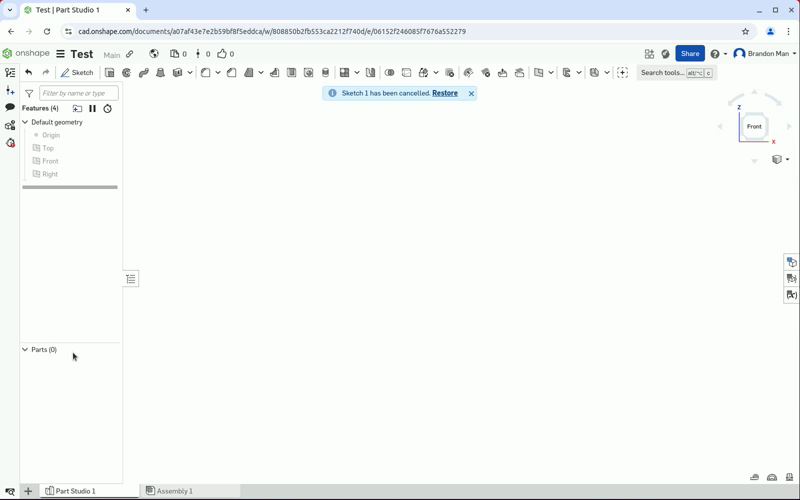
key_down(shift)
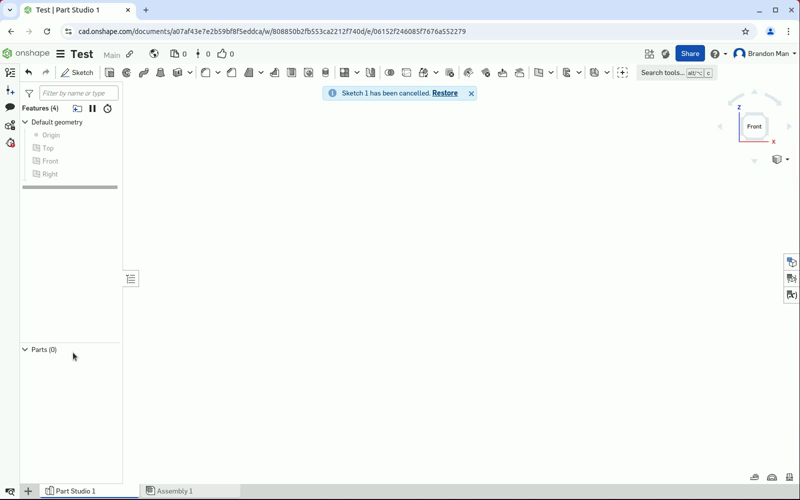
key(left)
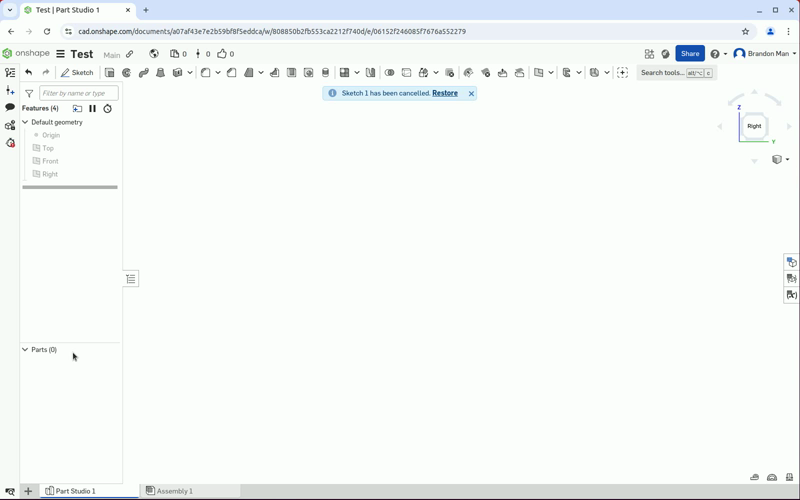
key_up(shift)
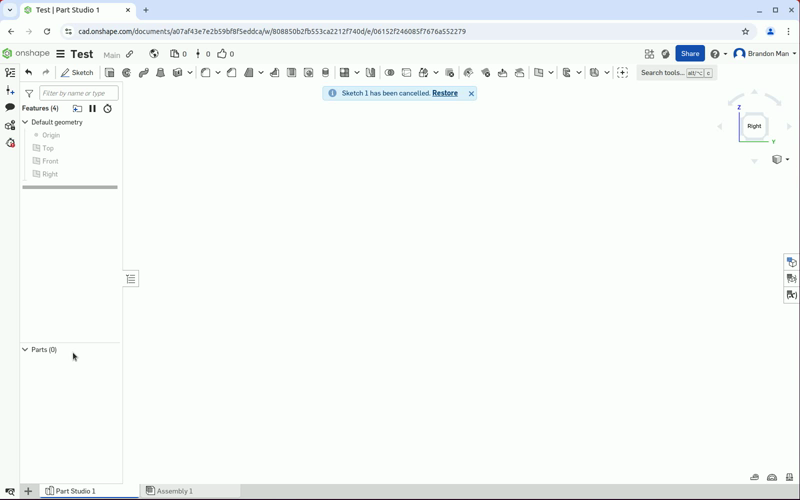
mouse_move(73, 352)
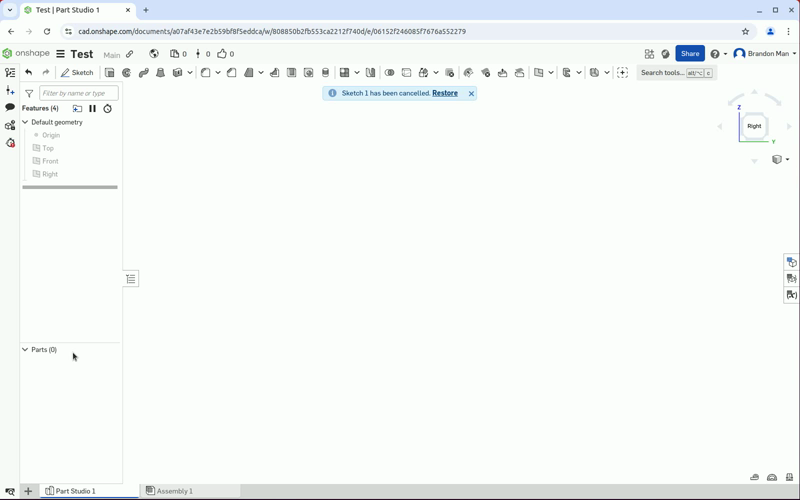
key(shift+y)
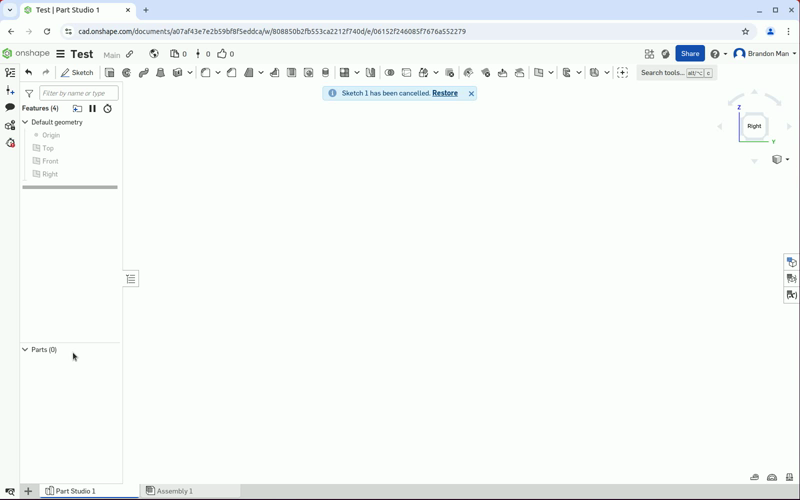
key(shift+s)
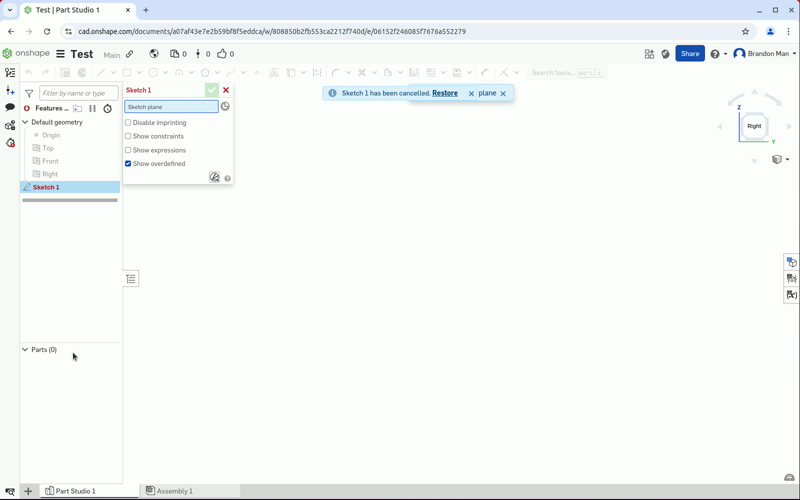
mouse_move(73, 176)
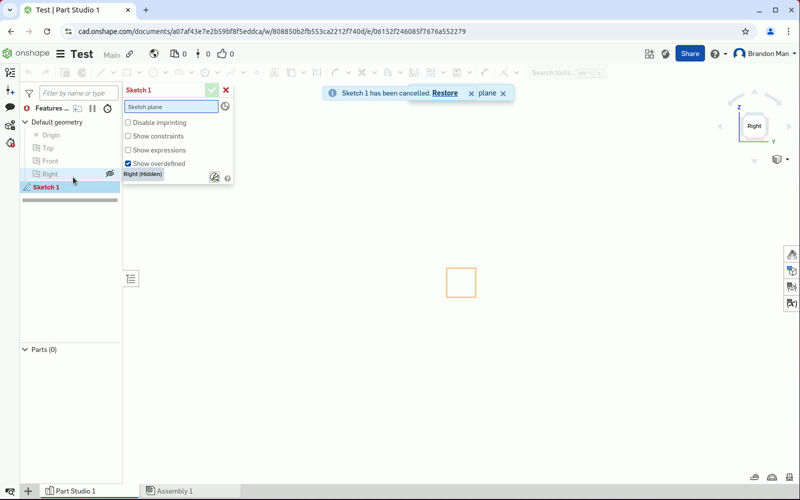
click(73, 176)
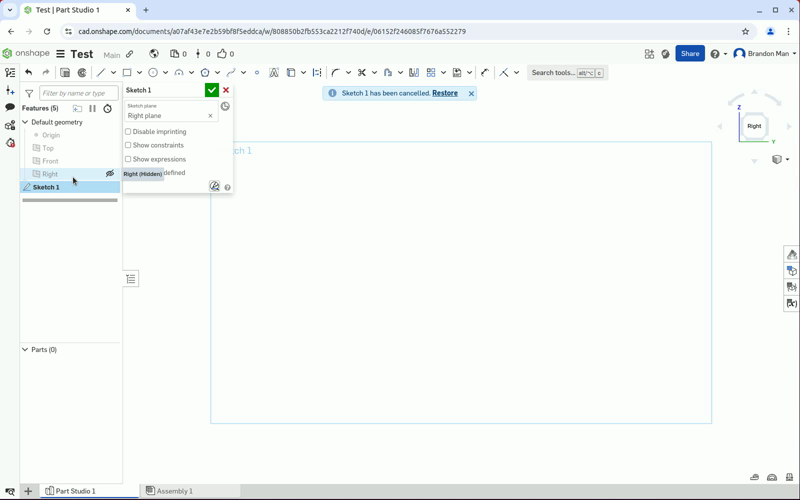
mouse_move(73, 352)
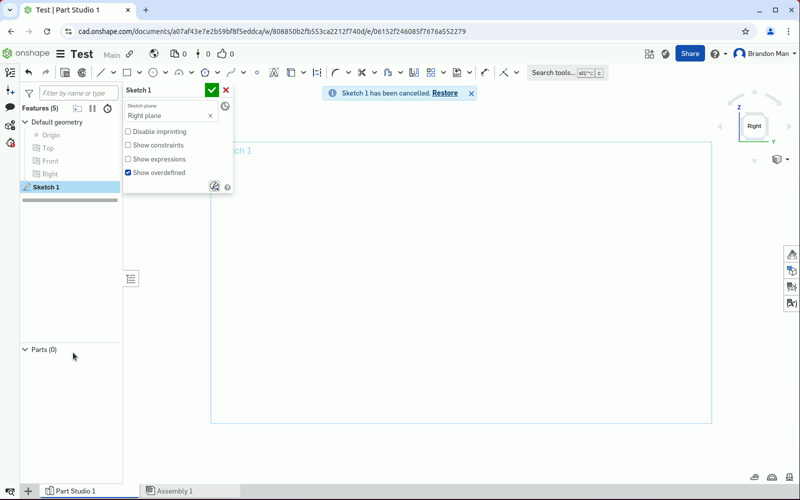
key(y)
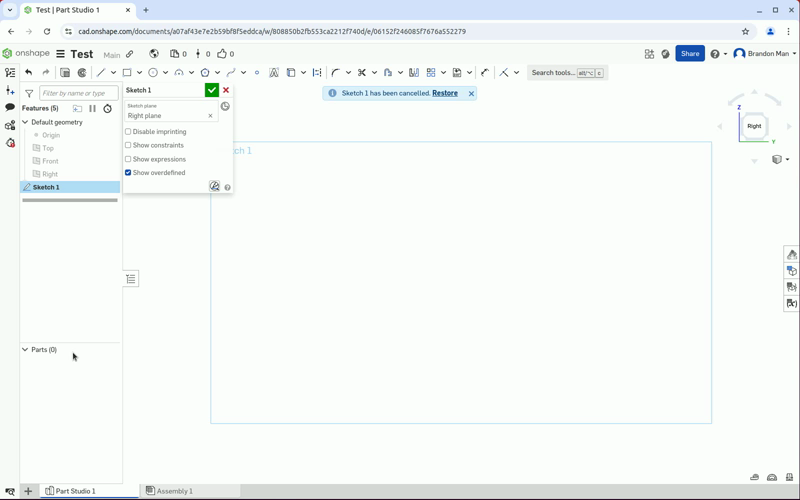
key(l)
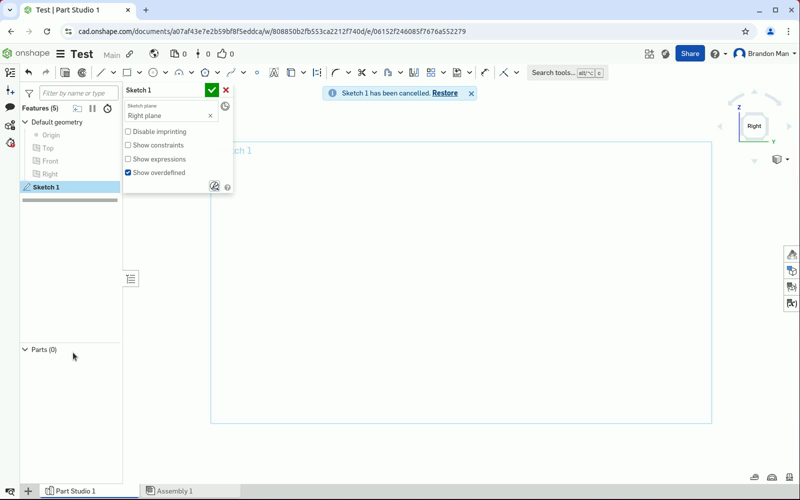
key_down(shift)
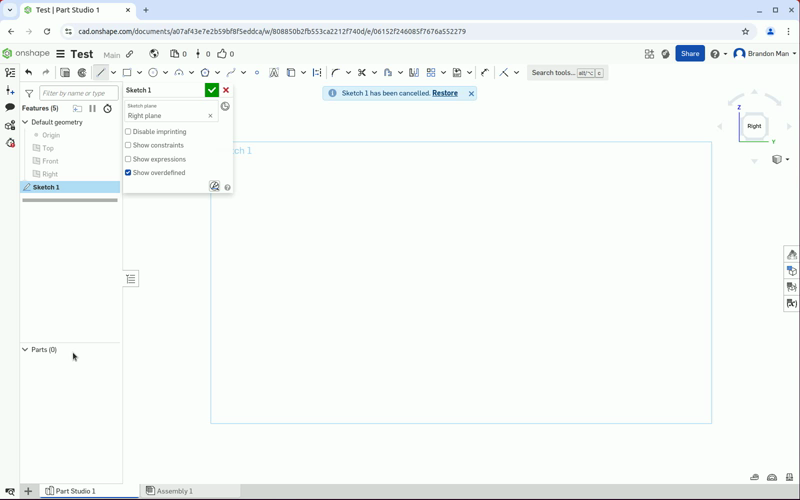
mouse_move(451, 185)
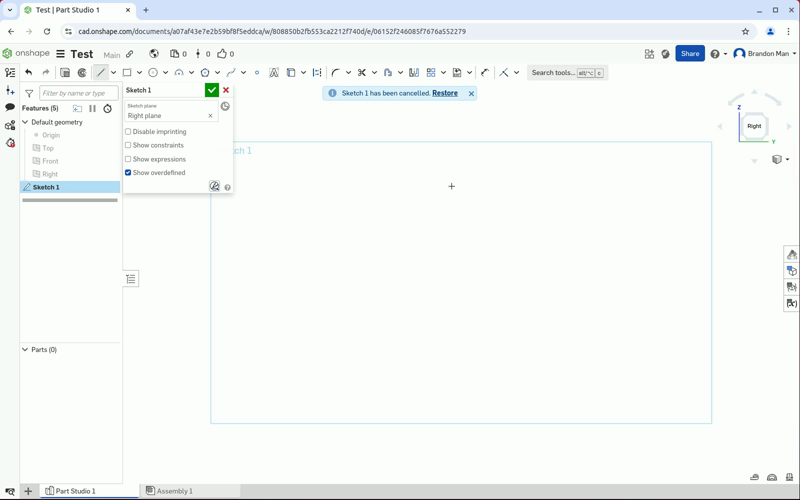
click(451, 185)
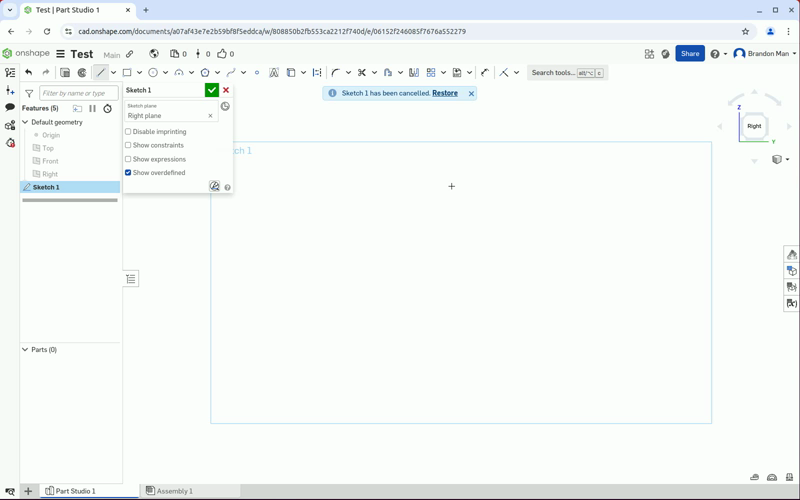
key_up(shift)
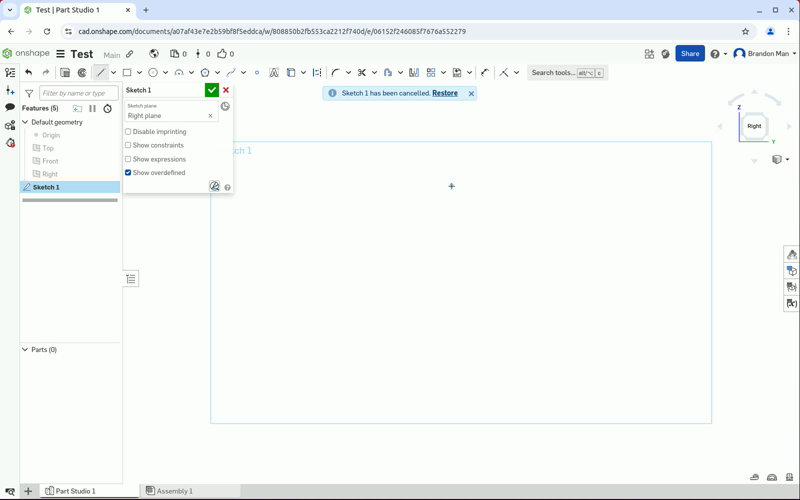
key_down(shift)
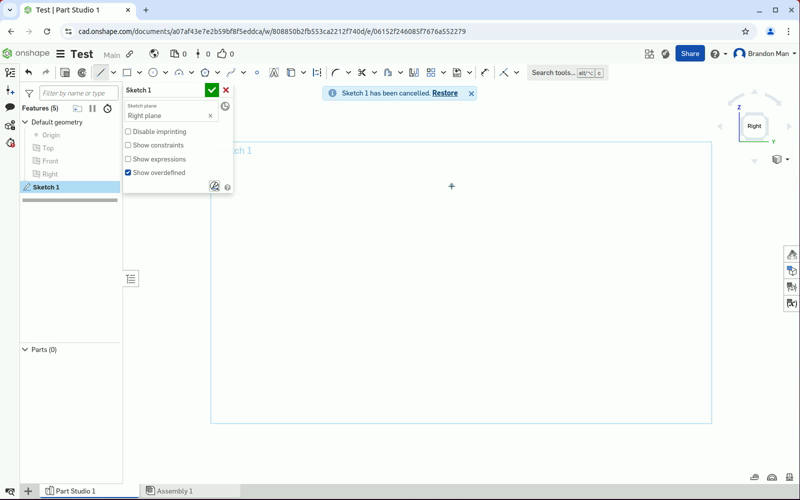
mouse_move(481, 185)
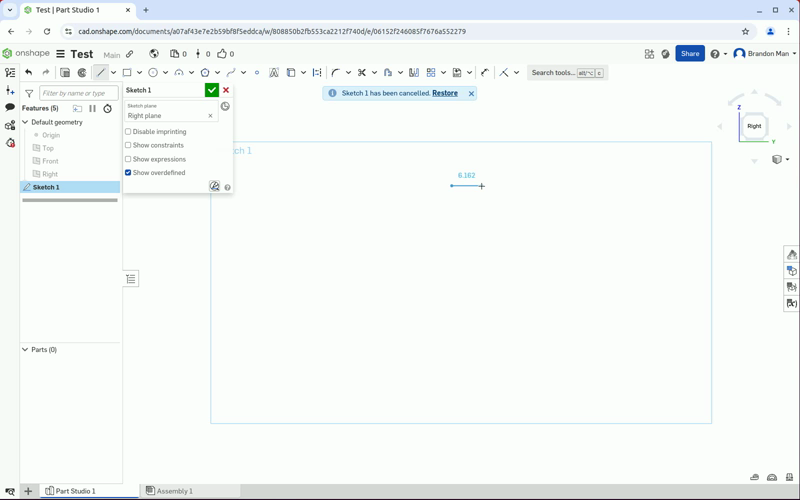
mouse_move(461, 196)
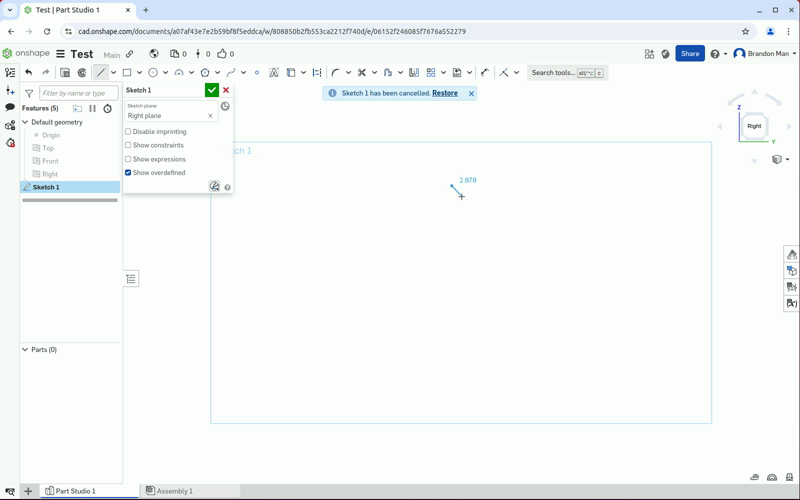
click(461, 196)
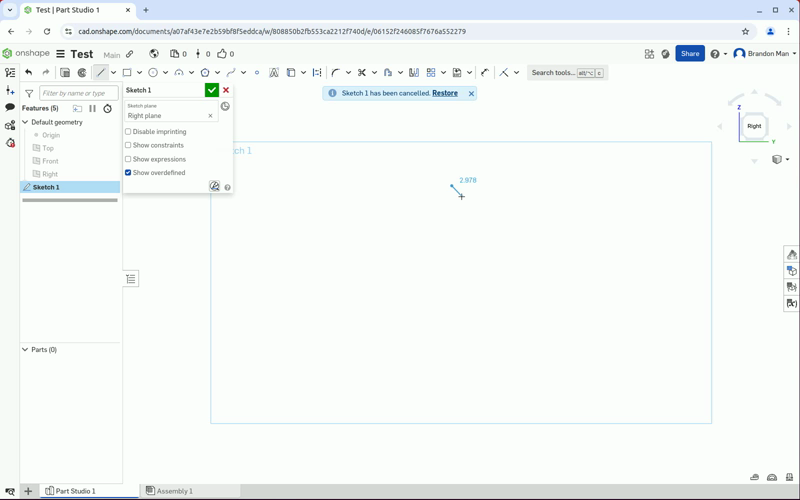
key_up(shift)
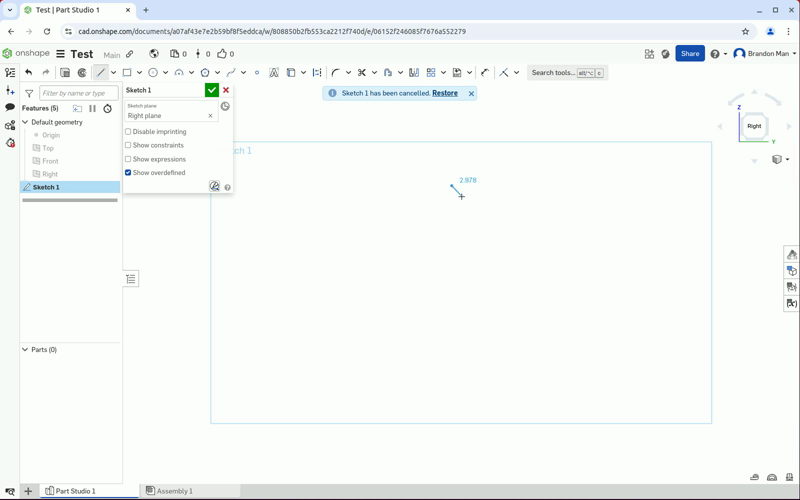
key_down(shift)
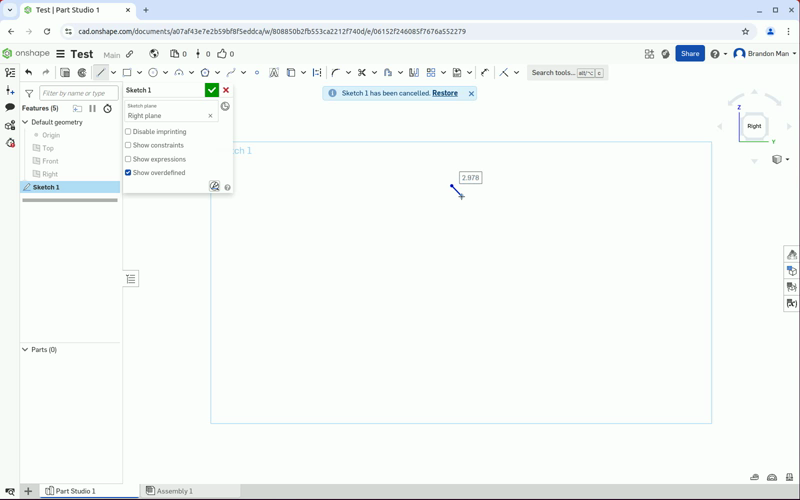
mouse_move(492, 196)
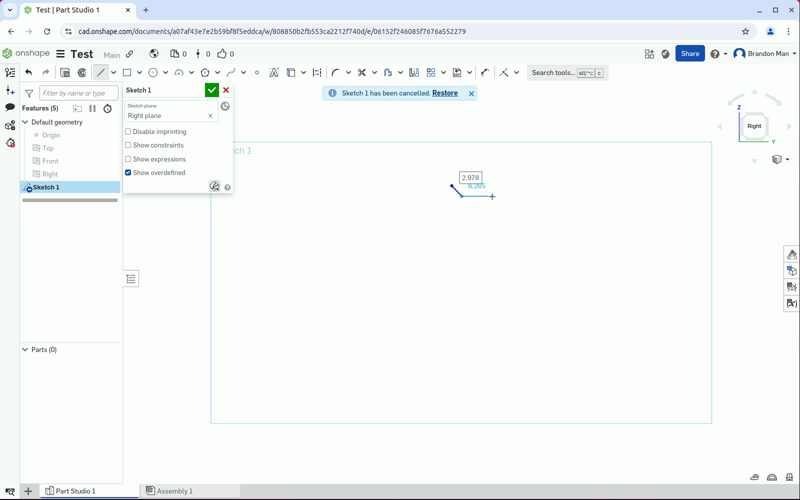
mouse_move(472, 185)
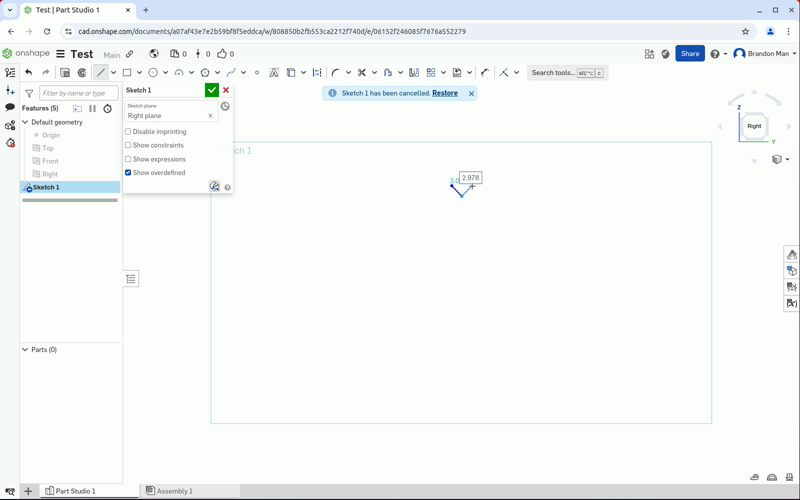
click(472, 185)
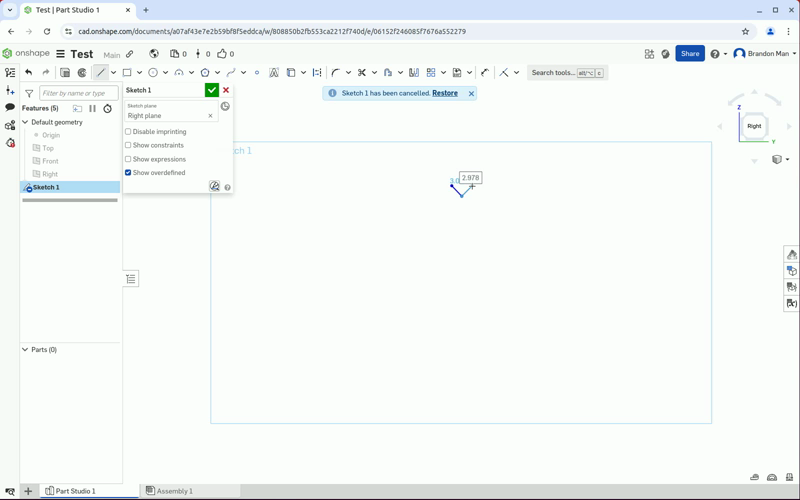
key_up(shift)
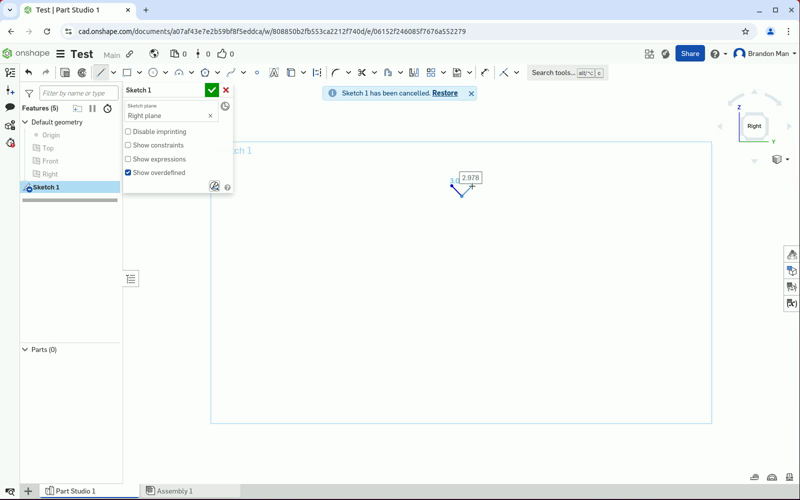
key_down(shift)
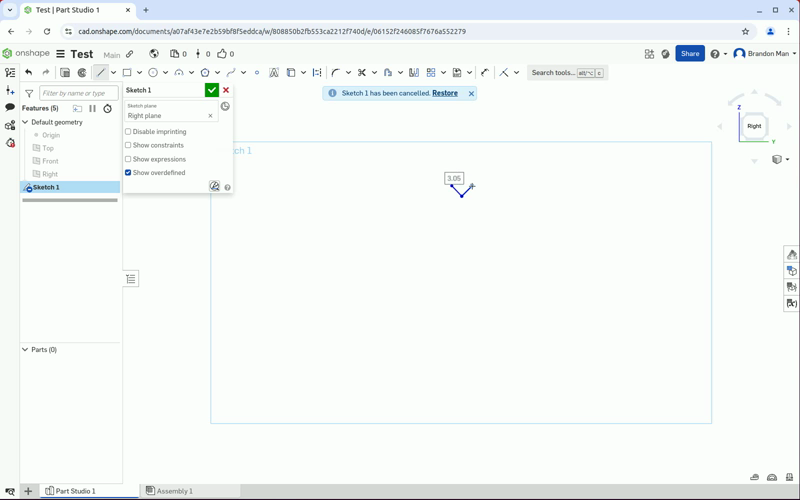
mouse_move(502, 185)
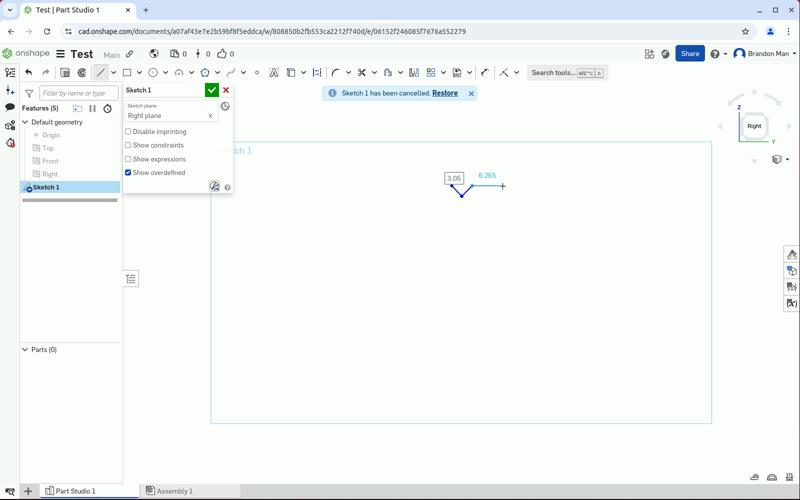
mouse_move(471, 184)
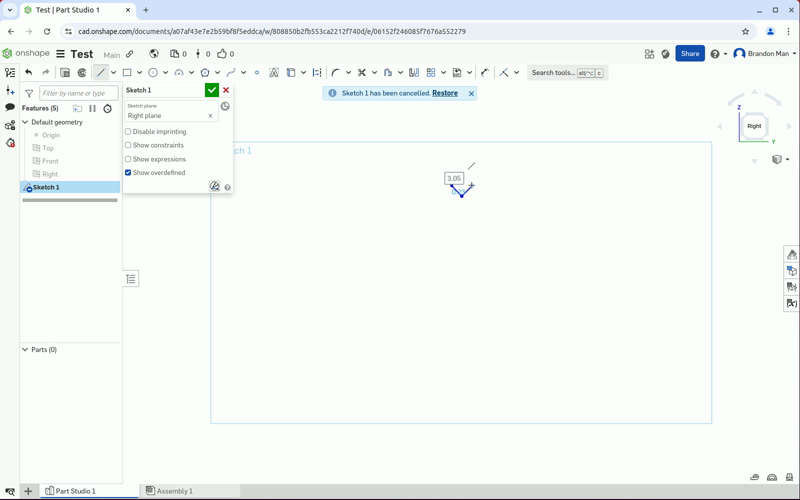
scroll(6)
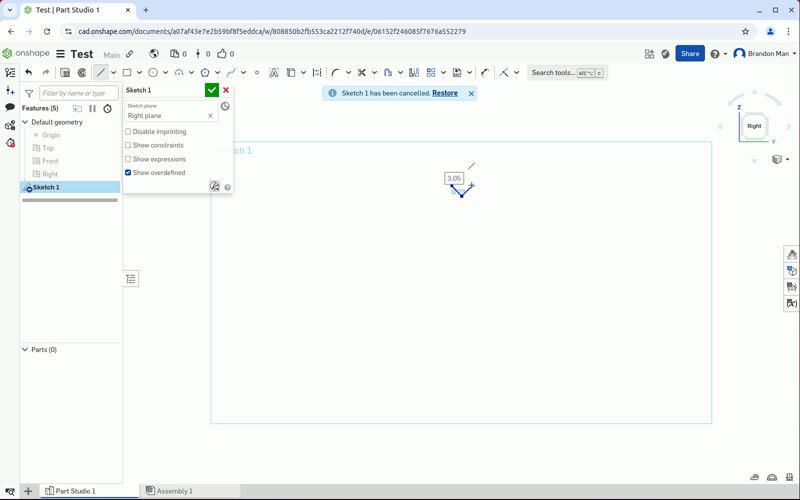
scroll(6)
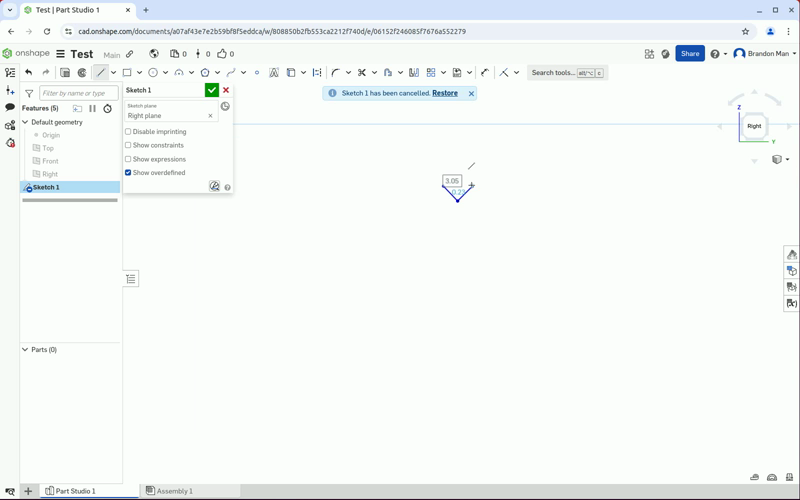
scroll(6)
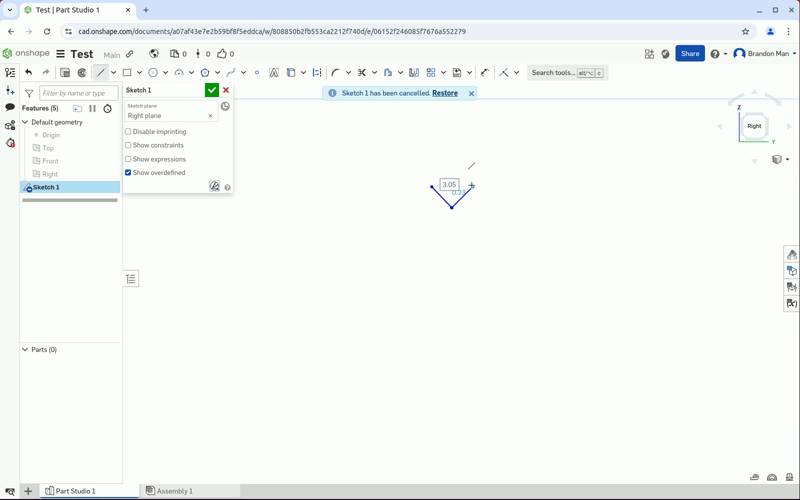
scroll(6)
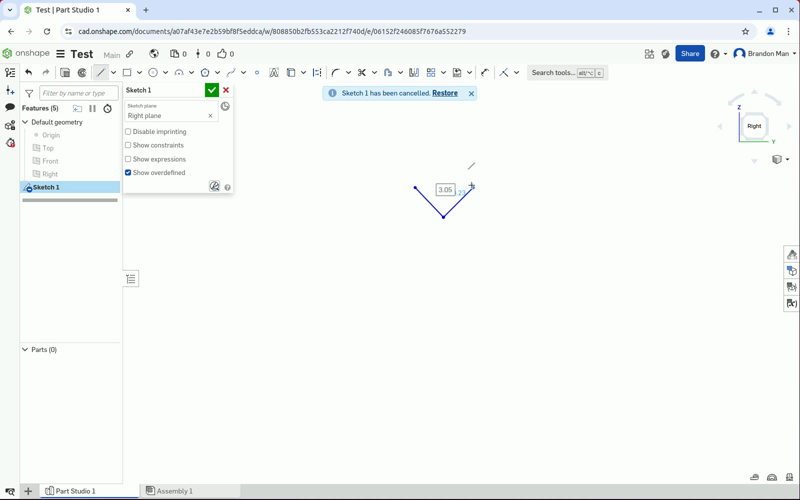
scroll(6)
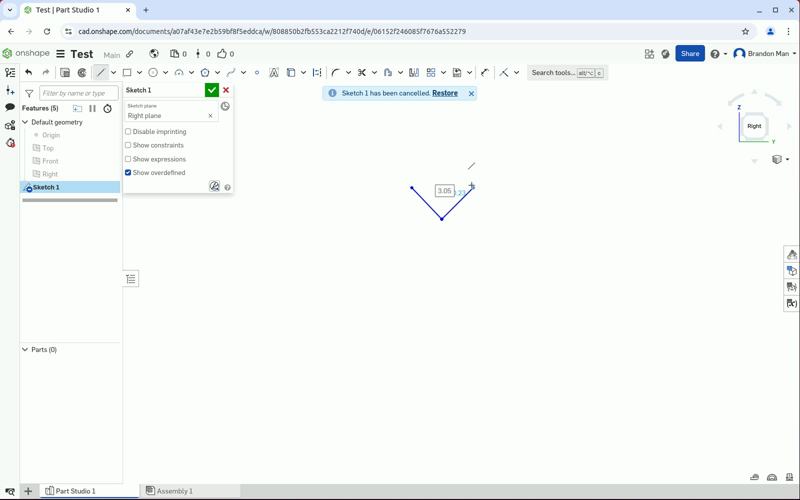
scroll(6)
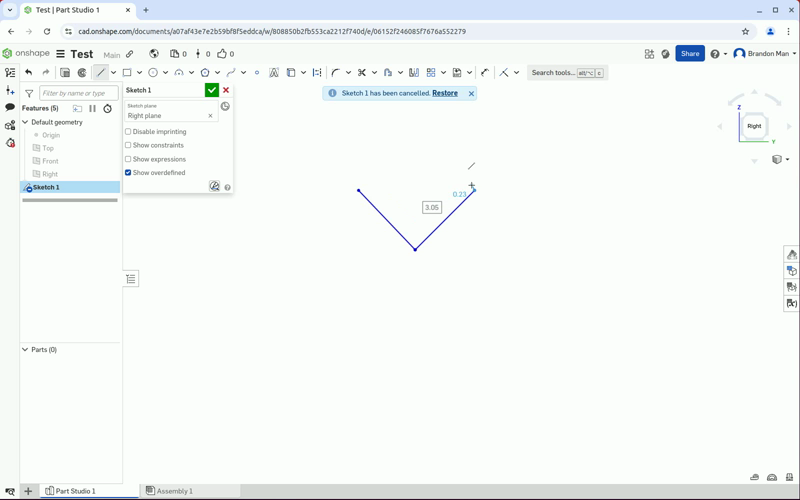
scroll(6)
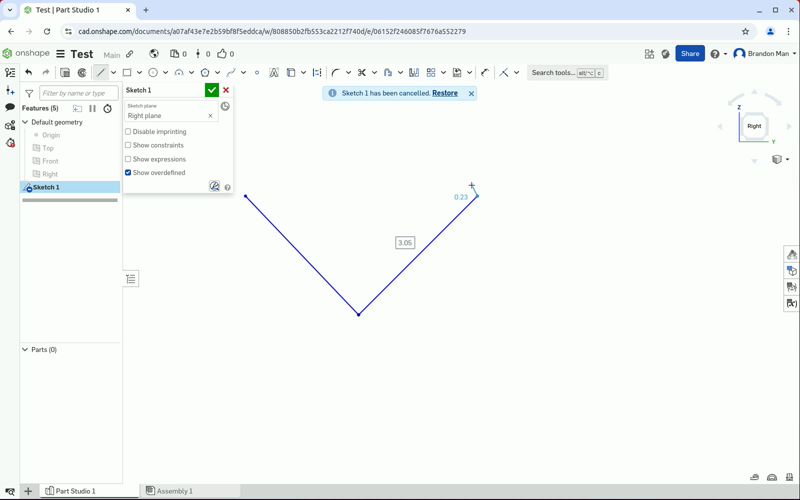
click(471, 184)
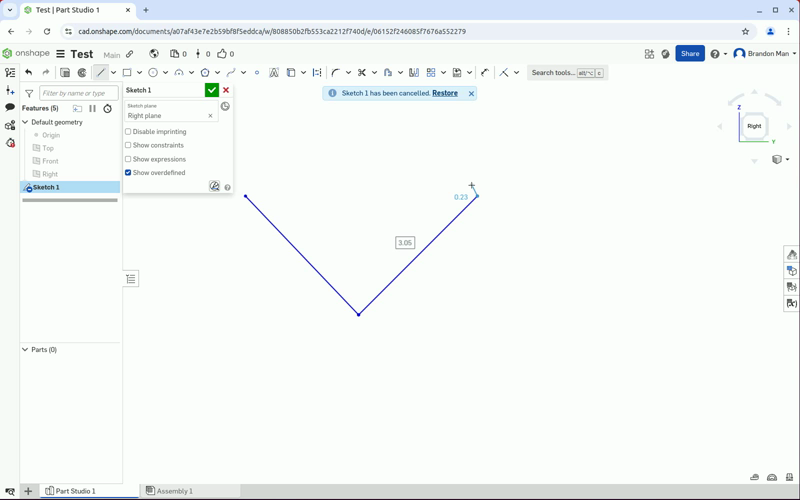
scroll(-6)
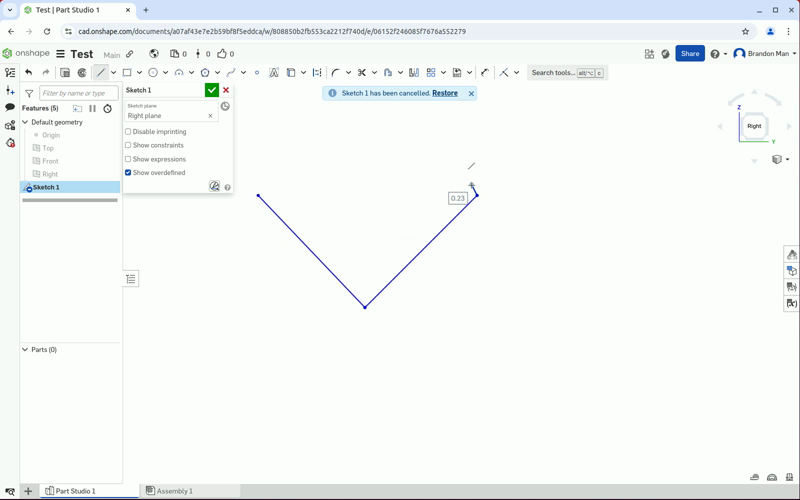
scroll(-6)
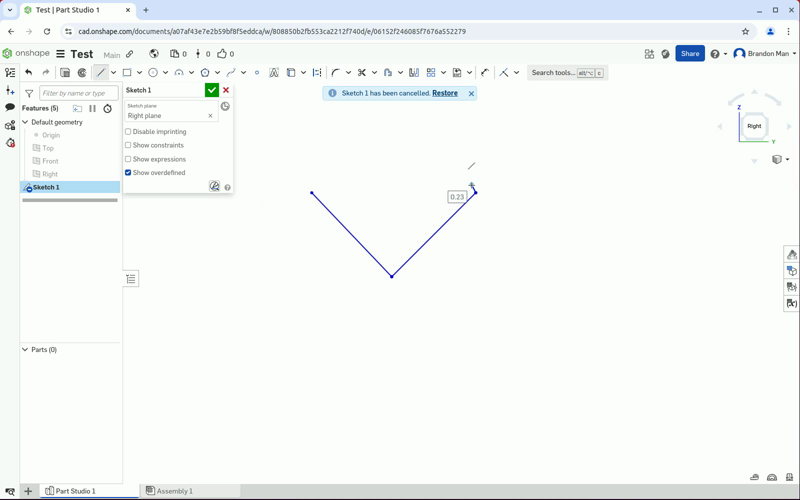
scroll(-6)
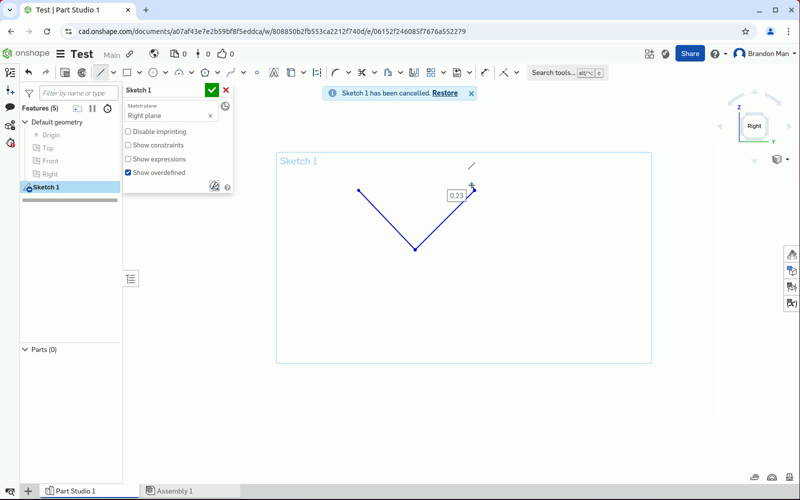
scroll(-6)
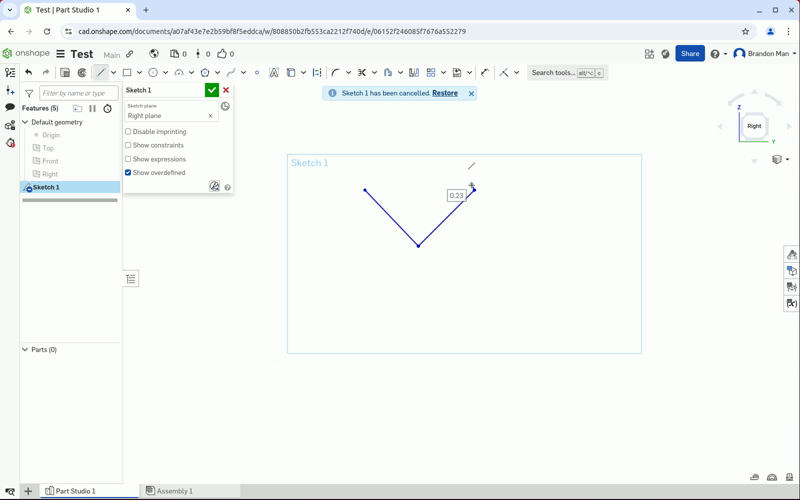
scroll(-6)
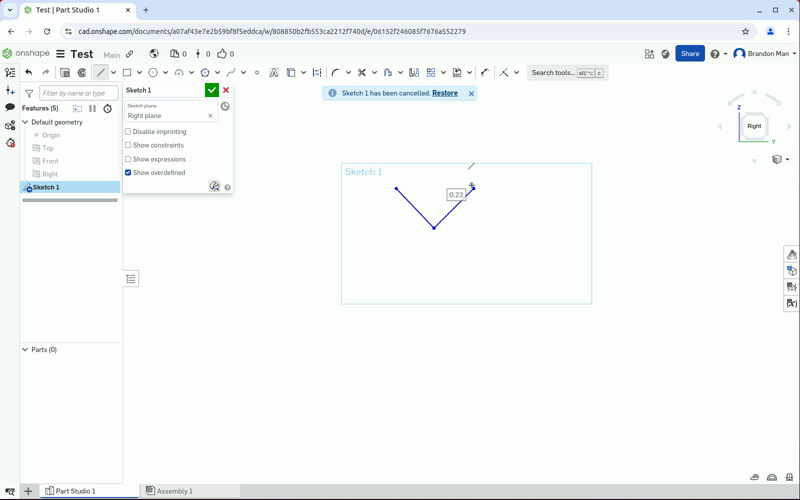
scroll(-6)
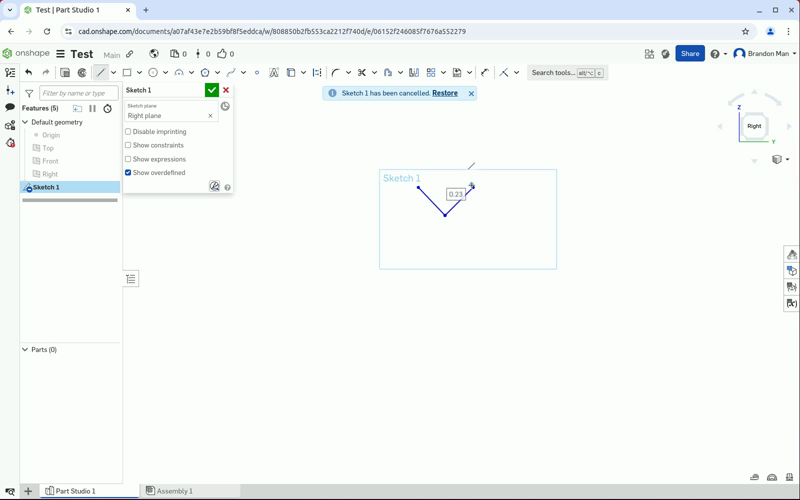
scroll(-6)
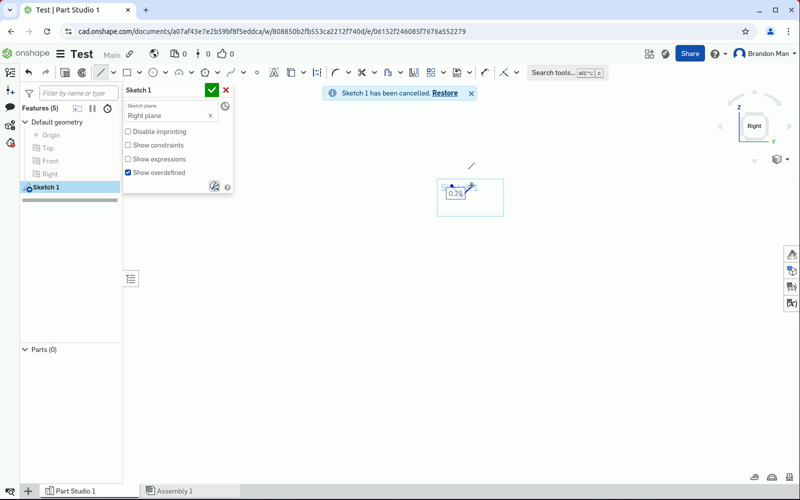
key_up(shift)
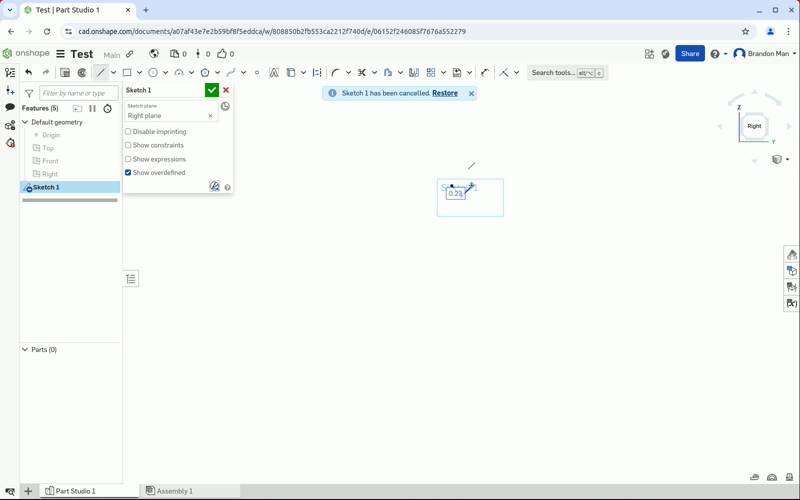
key_down(shift)
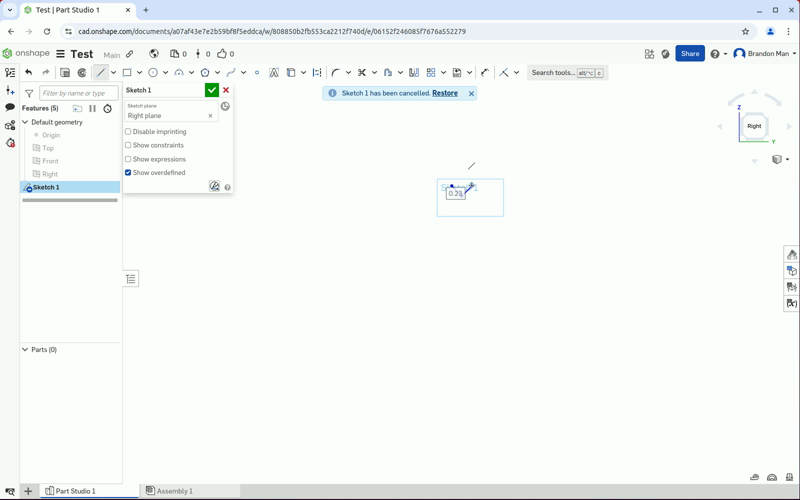
mouse_move(501, 184)
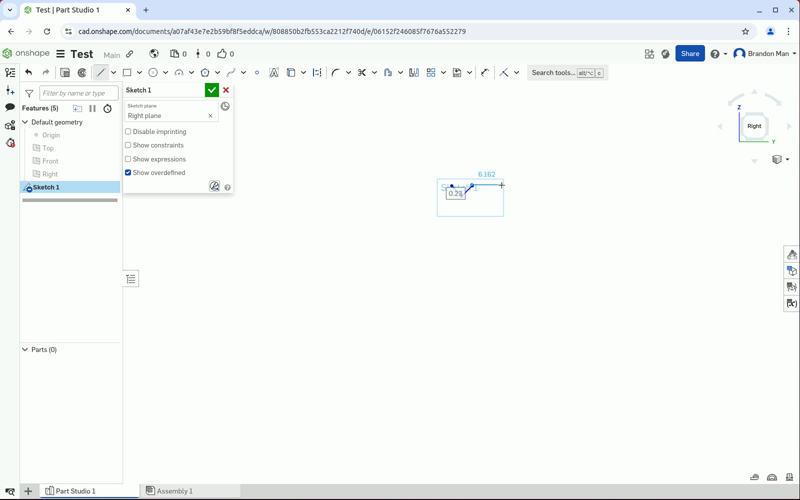
mouse_move(461, 194)
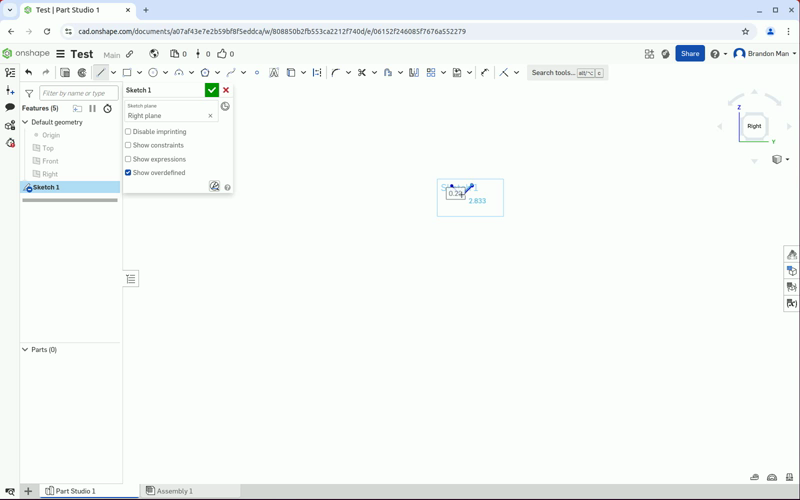
scroll(6)
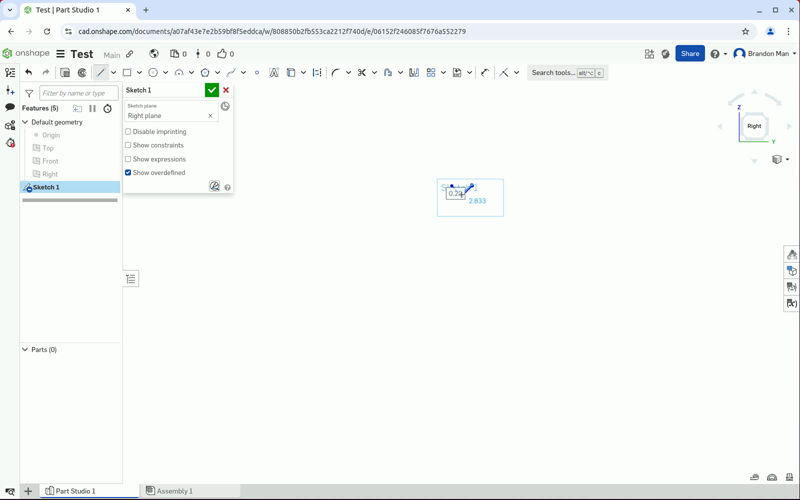
scroll(6)
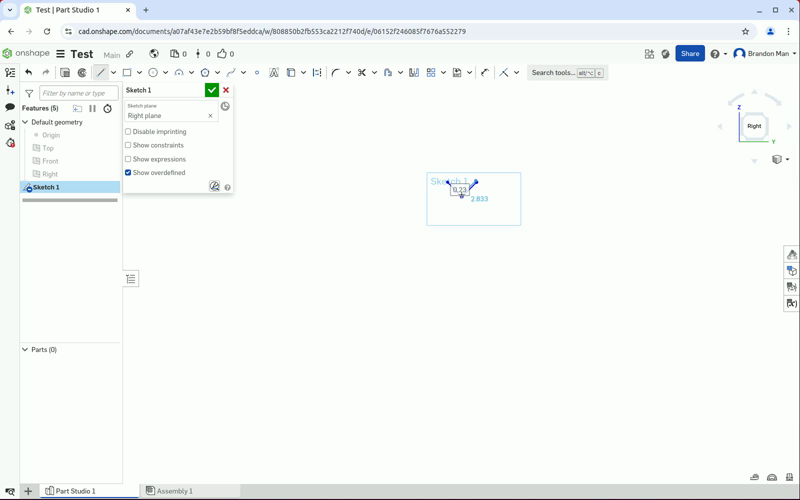
scroll(6)
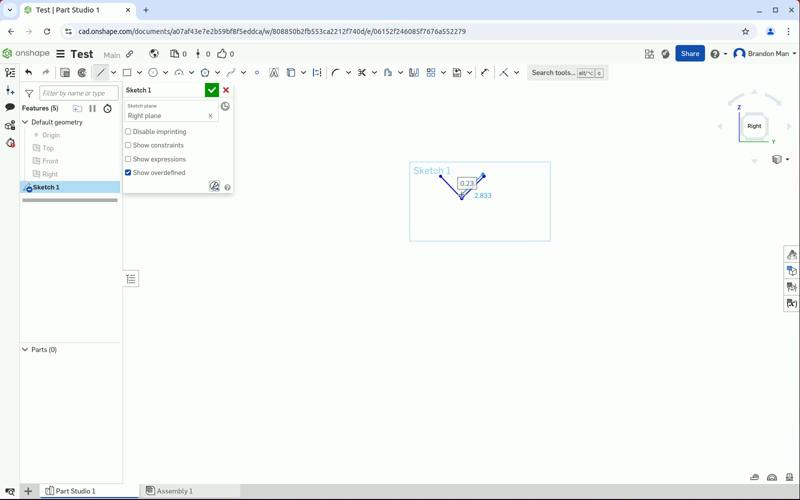
scroll(6)
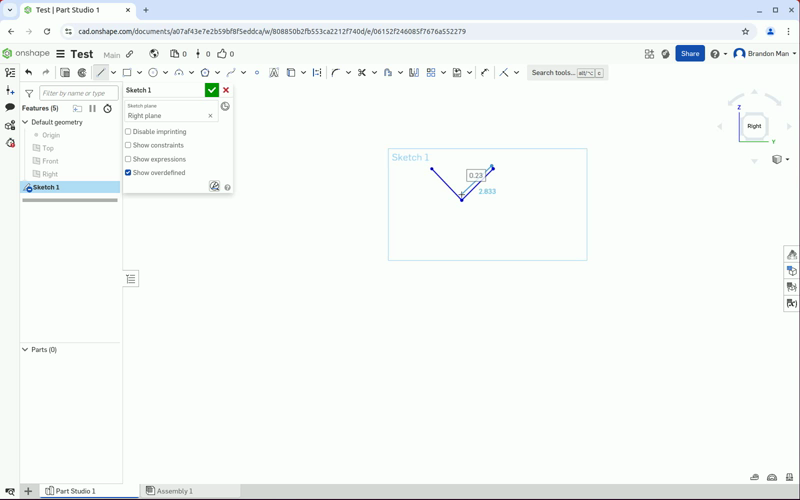
scroll(6)
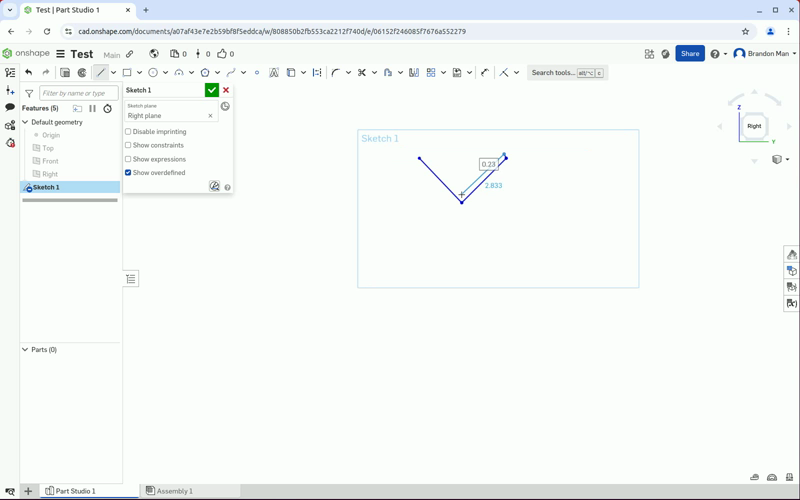
scroll(6)
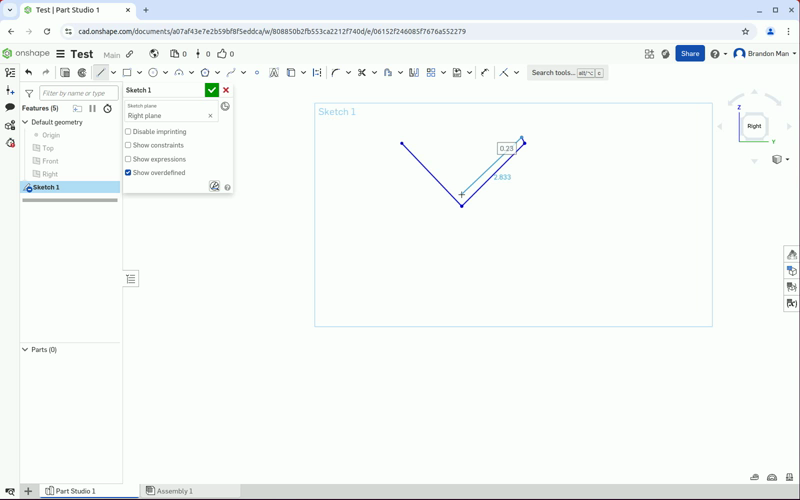
scroll(6)
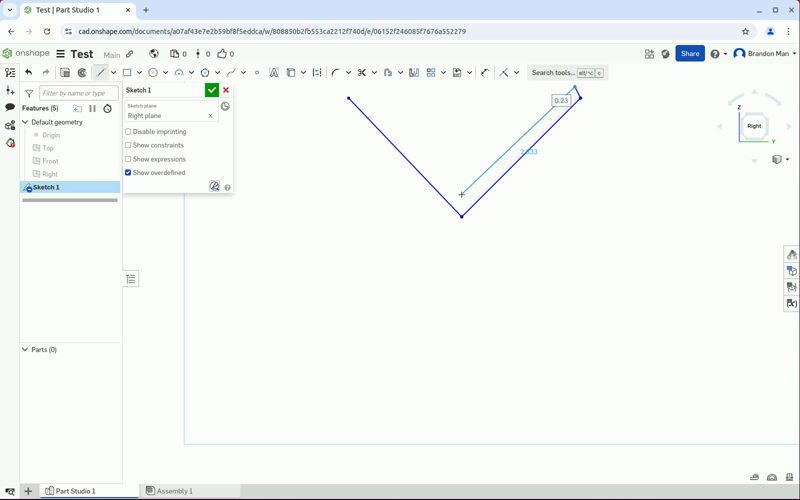
click(461, 194)
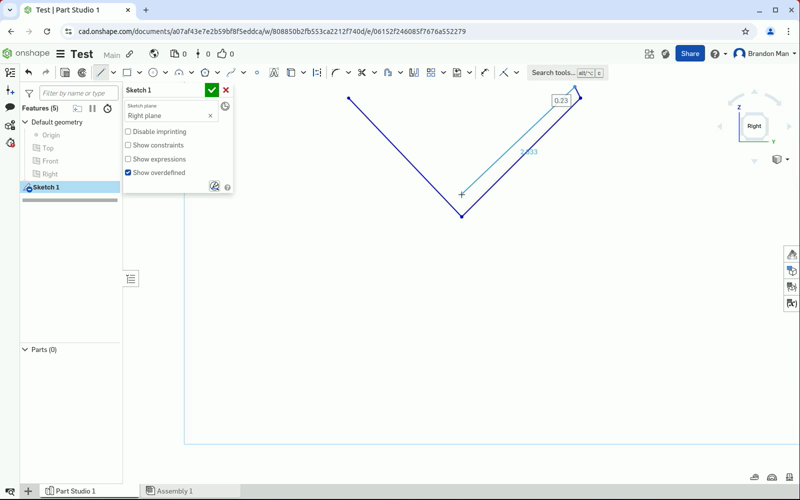
scroll(-6)
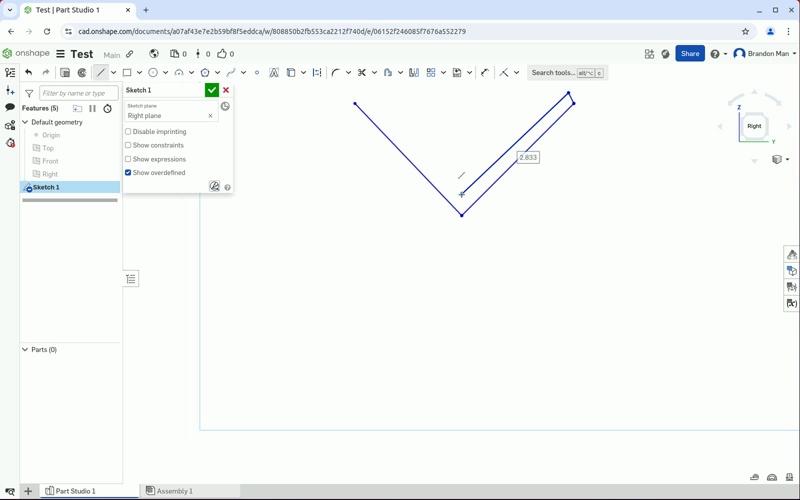
scroll(-6)
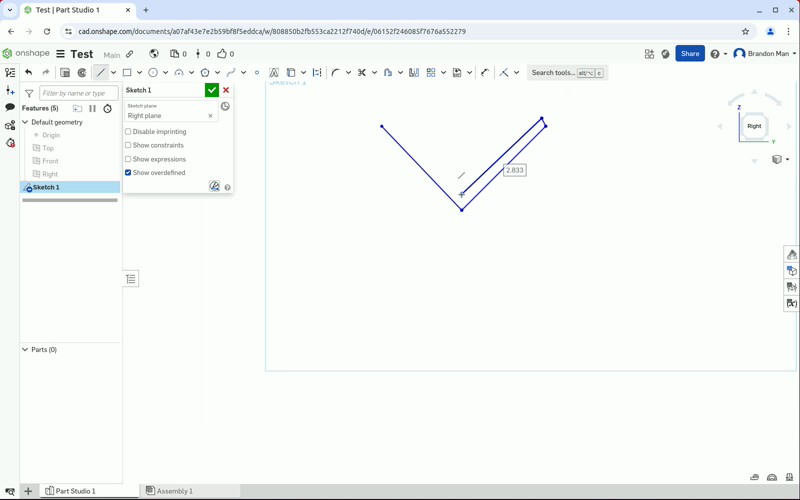
scroll(-6)
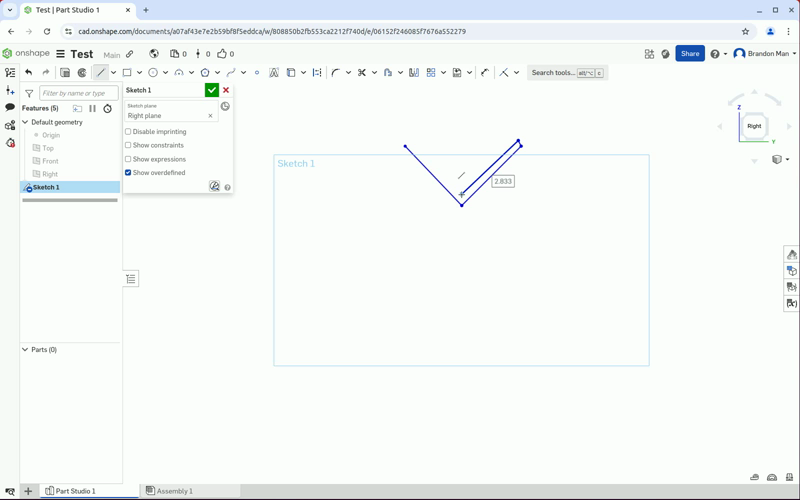
scroll(-6)
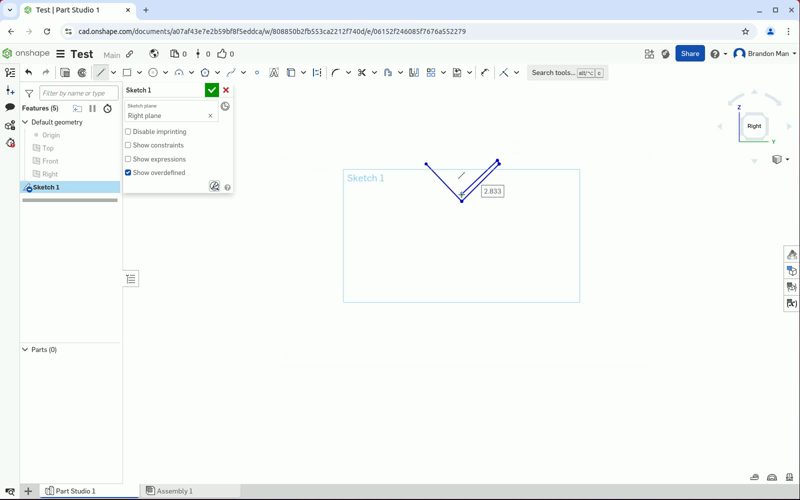
scroll(-6)
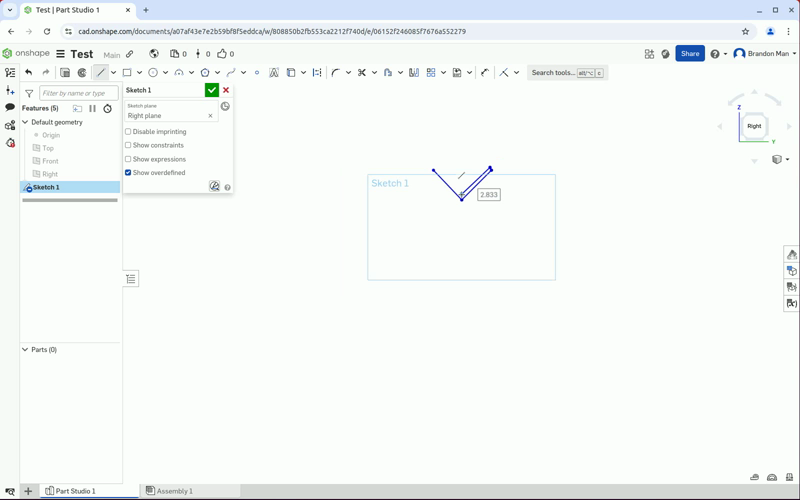
scroll(-6)
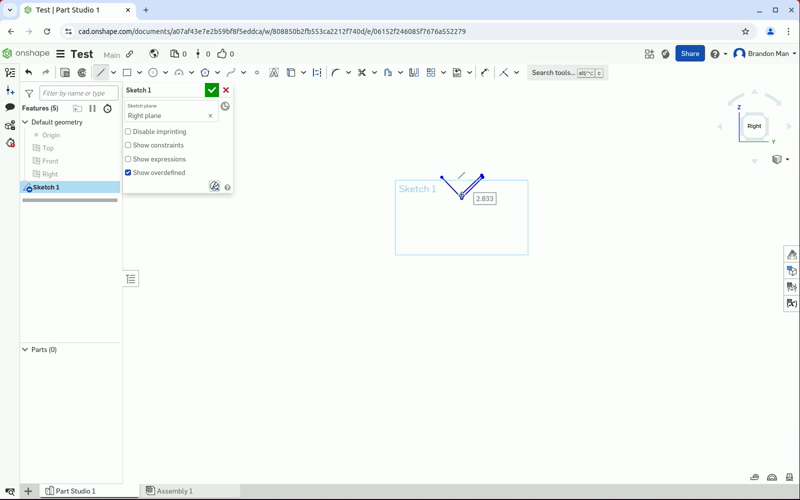
scroll(-6)
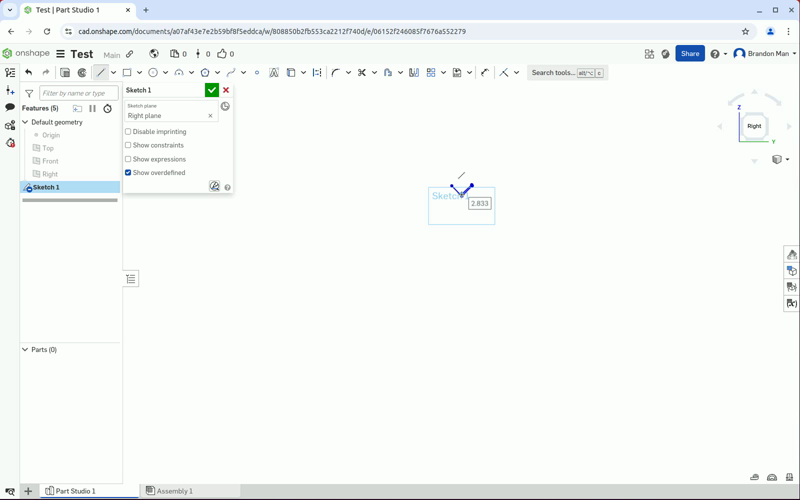
key_up(shift)
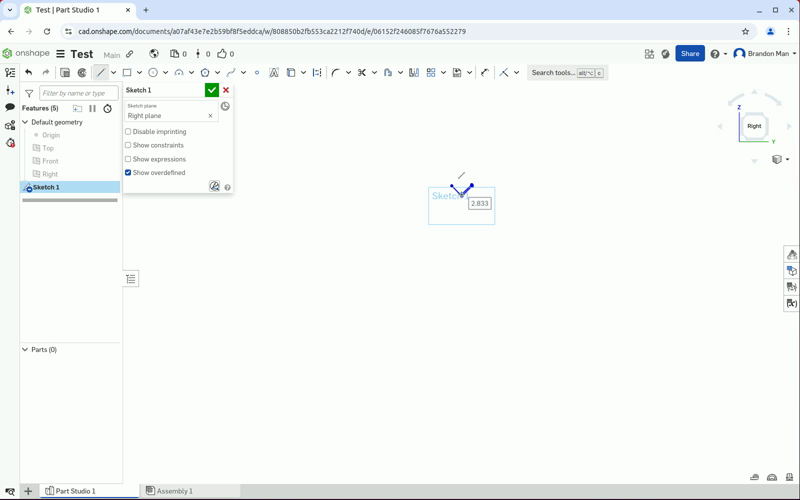
key_down(shift)
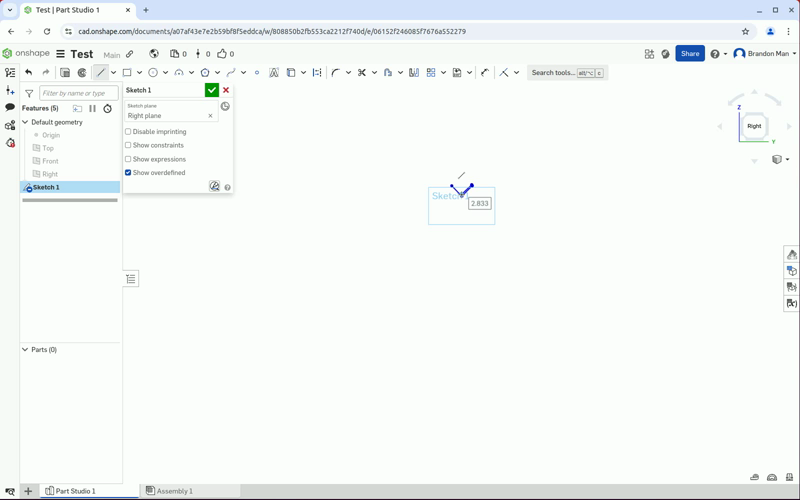
mouse_move(492, 194)
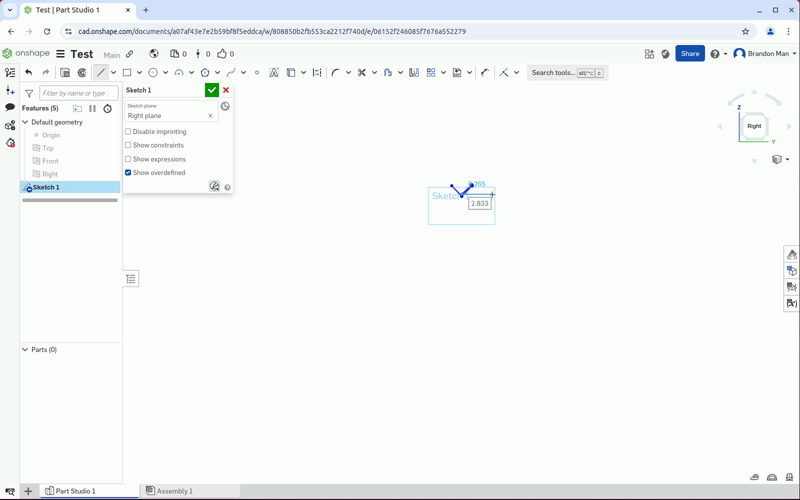
mouse_move(452, 184)
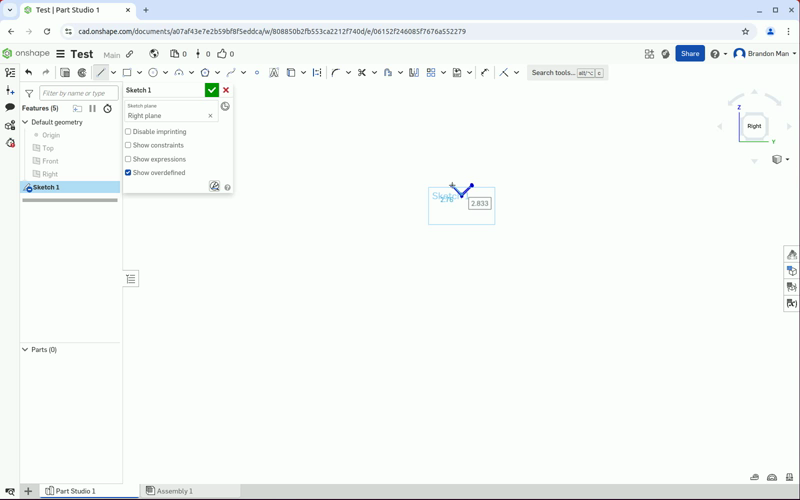
scroll(6)
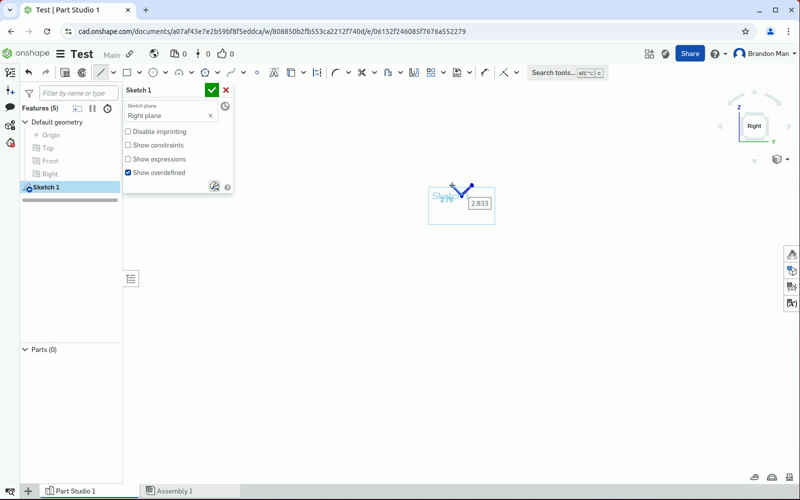
scroll(6)
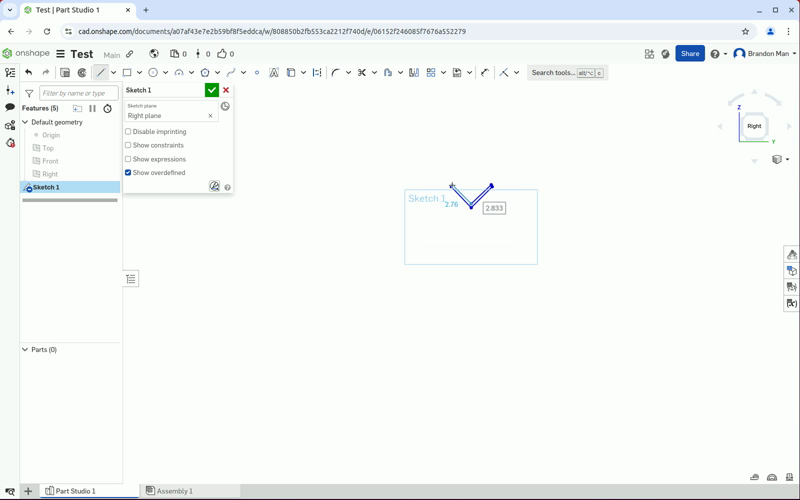
scroll(6)
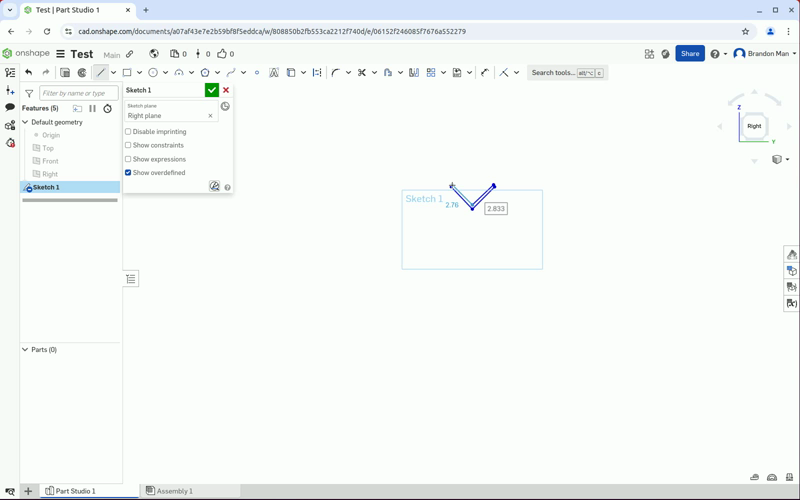
scroll(6)
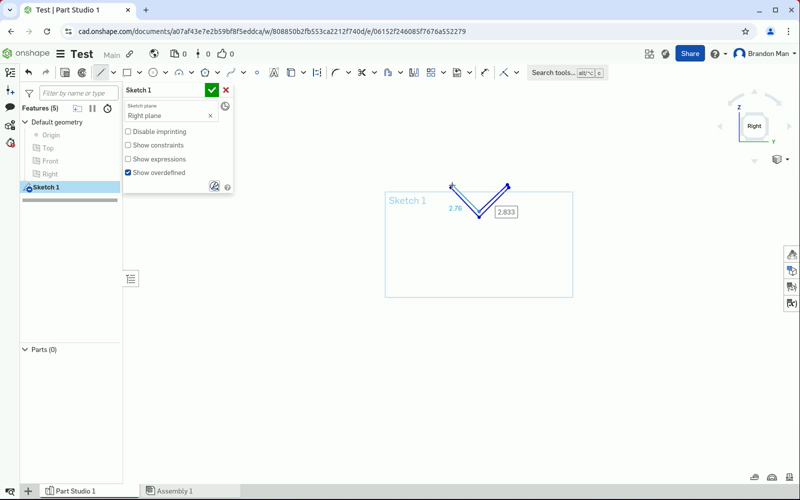
scroll(6)
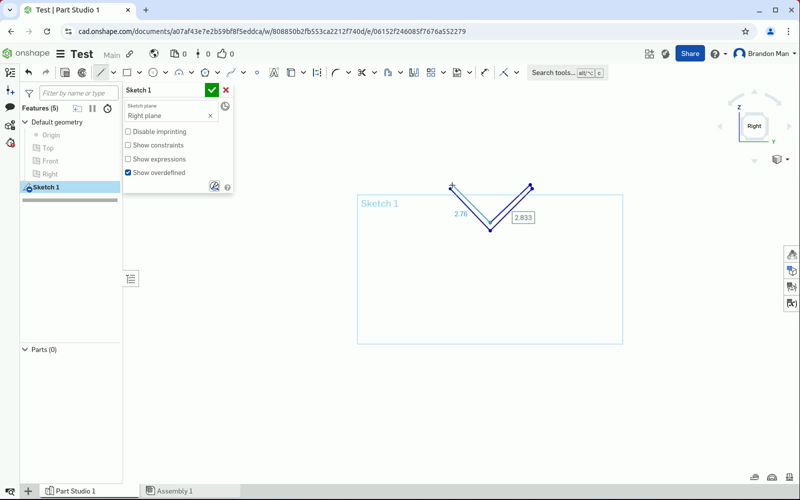
scroll(6)
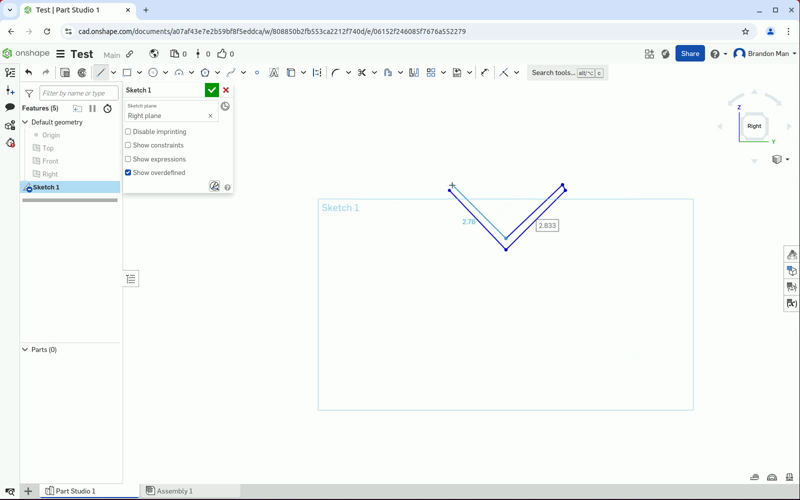
scroll(6)
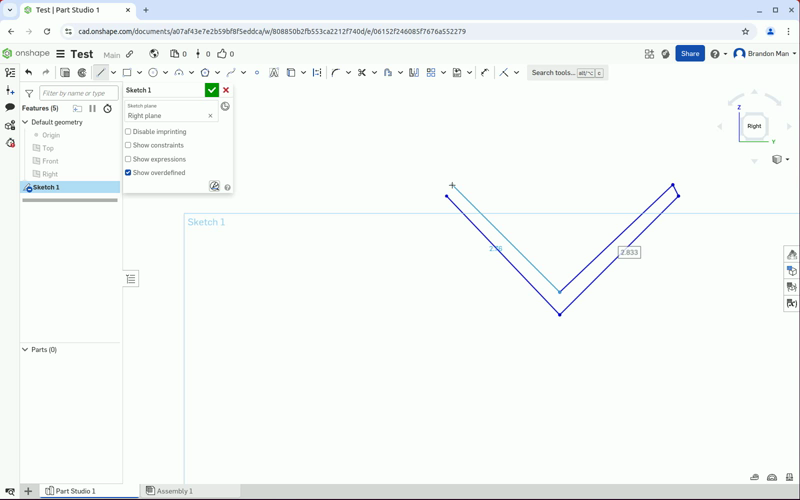
click(452, 184)
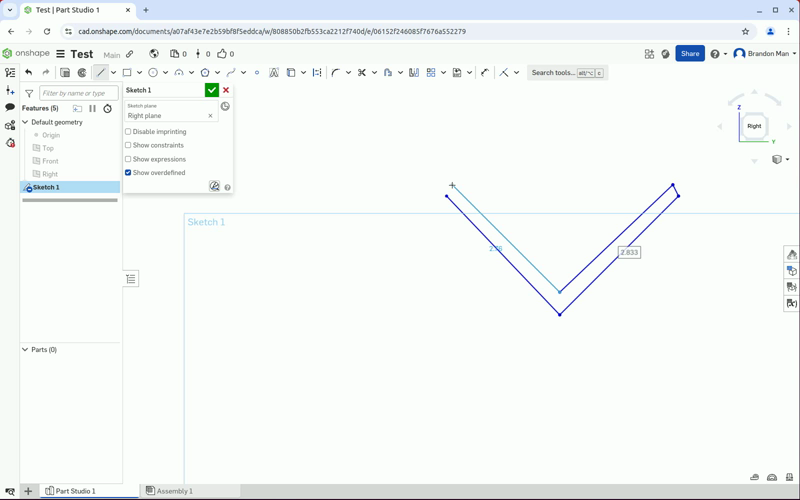
scroll(-6)
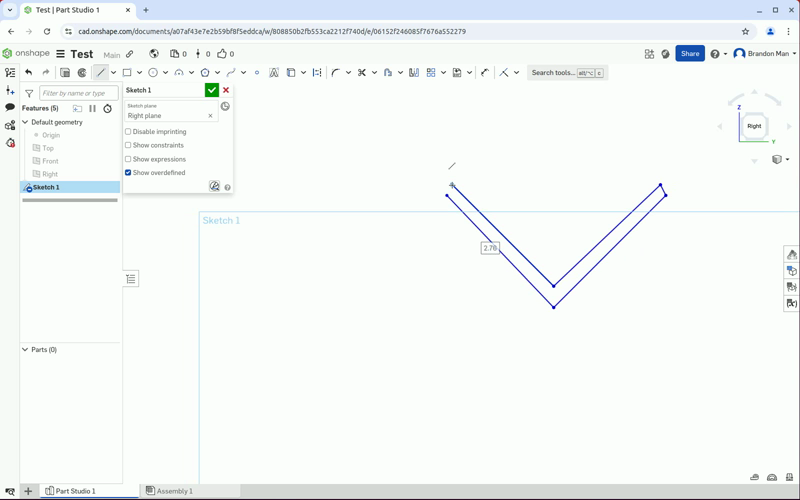
scroll(-6)
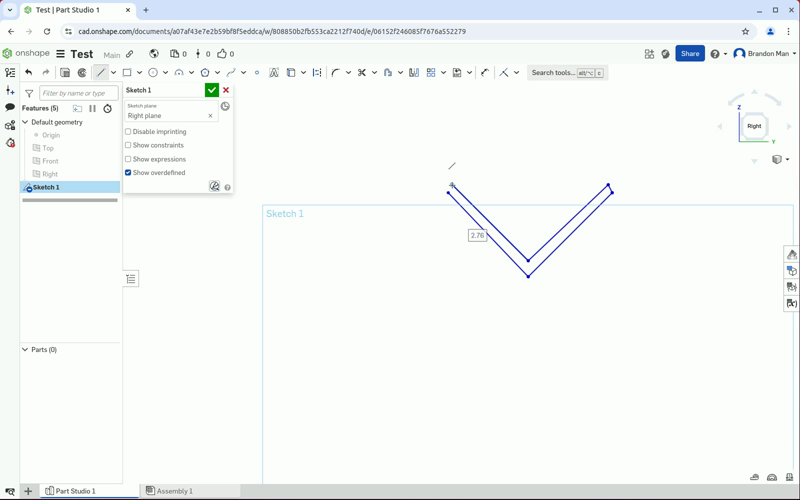
scroll(-6)
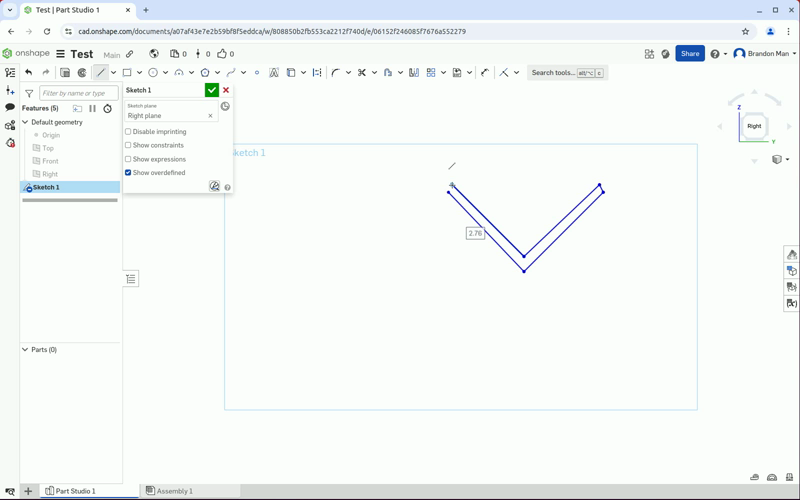
scroll(-6)
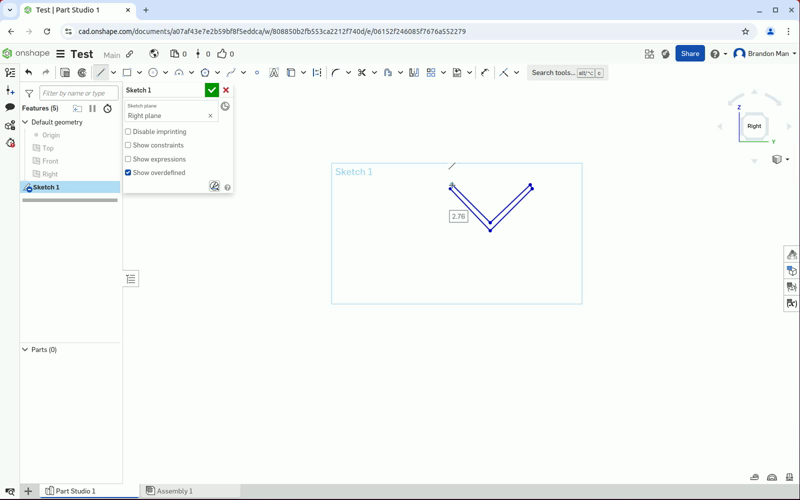
scroll(-6)
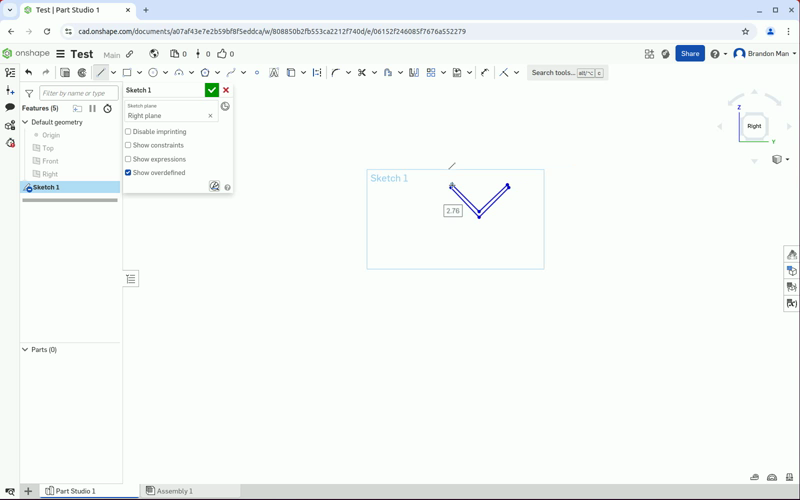
scroll(-6)
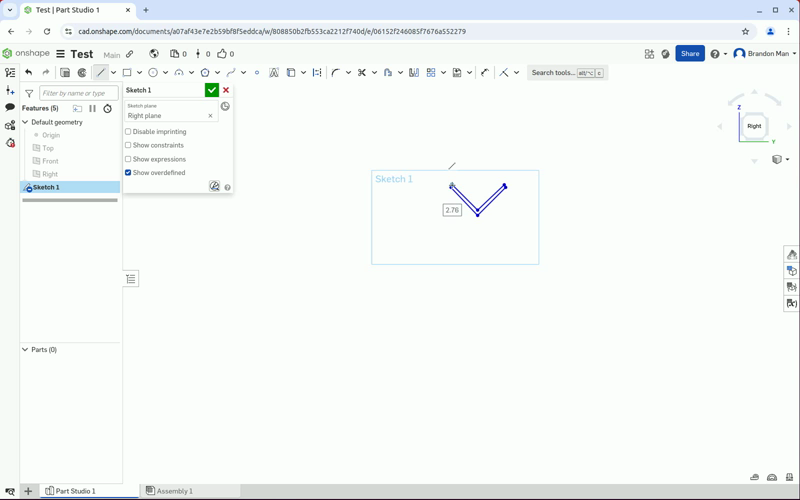
scroll(-6)
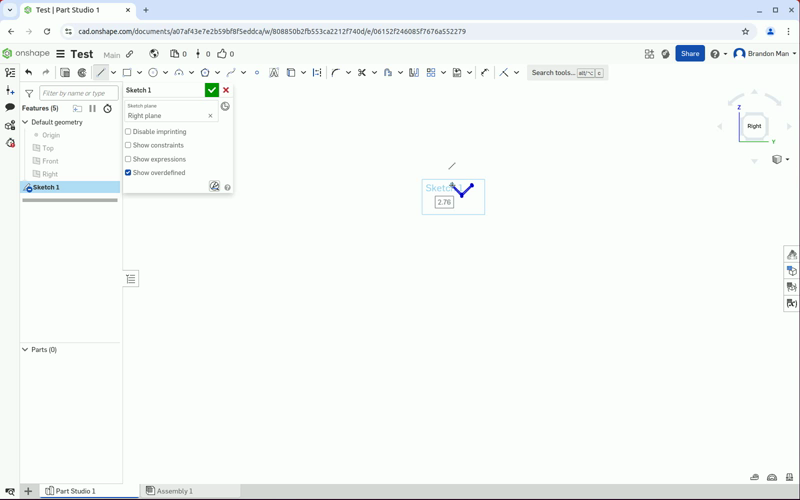
key_up(shift)
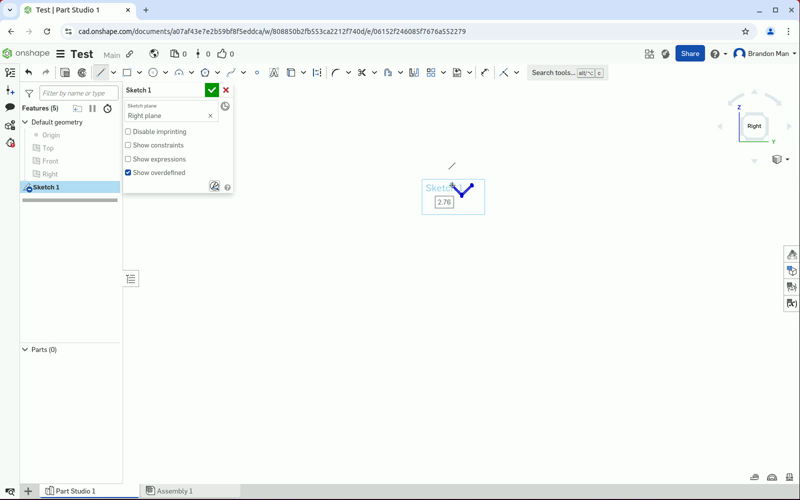
mouse_move(482, 184)
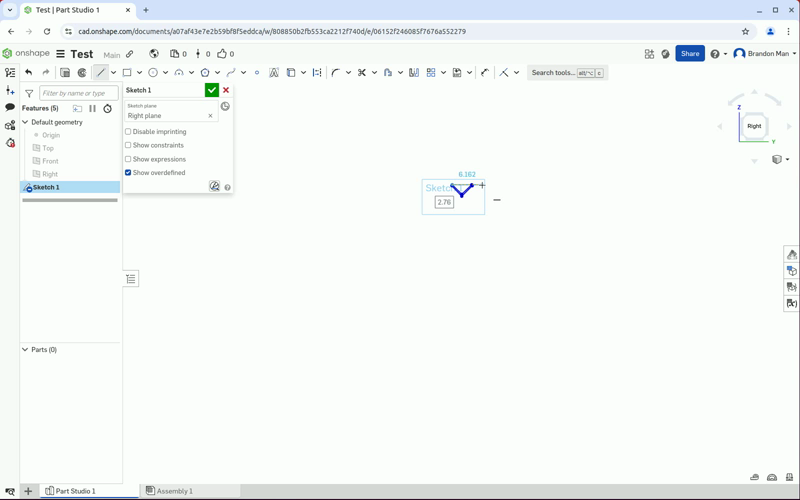
key_down(shift)
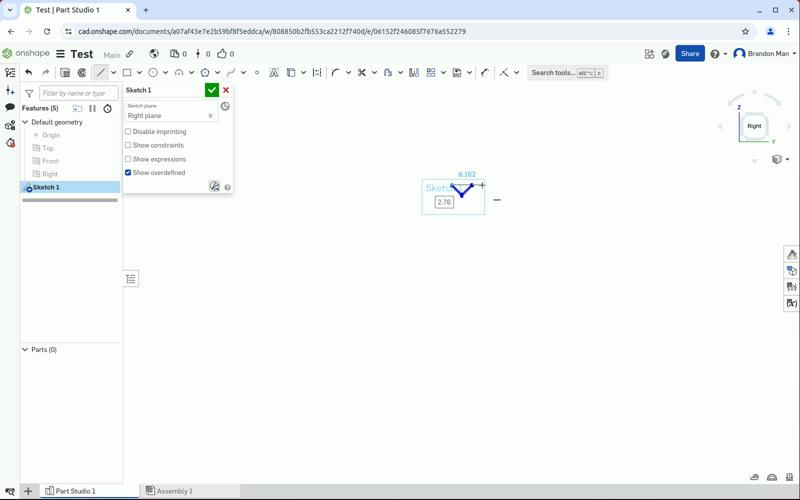
mouse_move(451, 185)
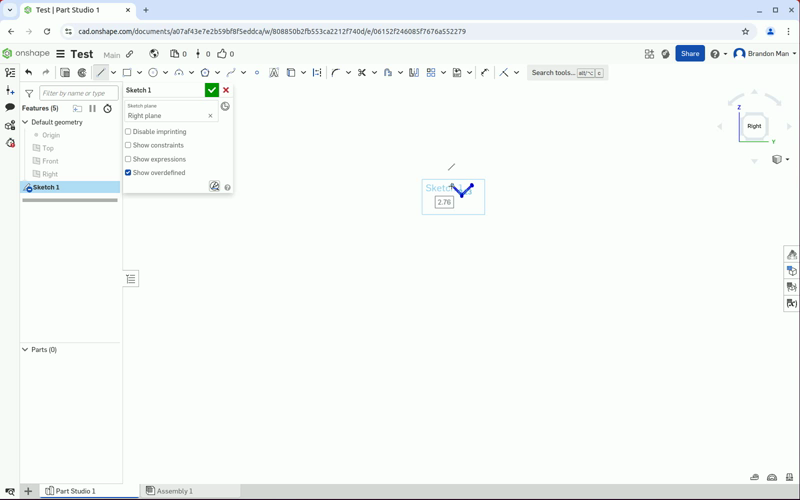
scroll(6)
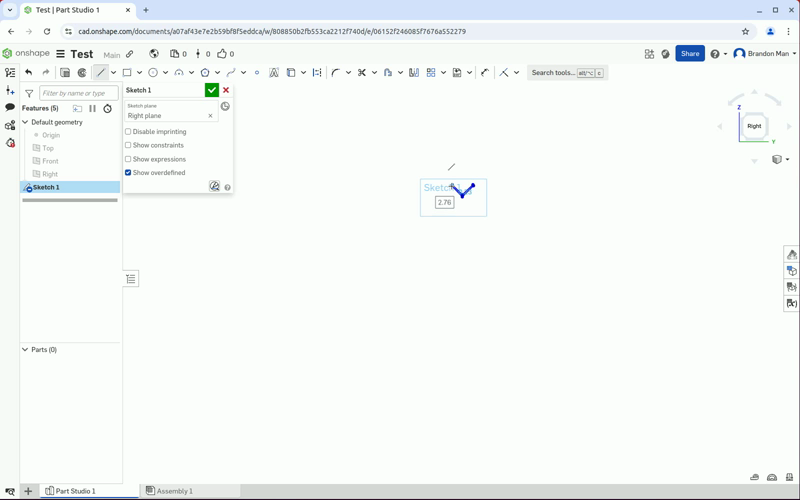
scroll(6)
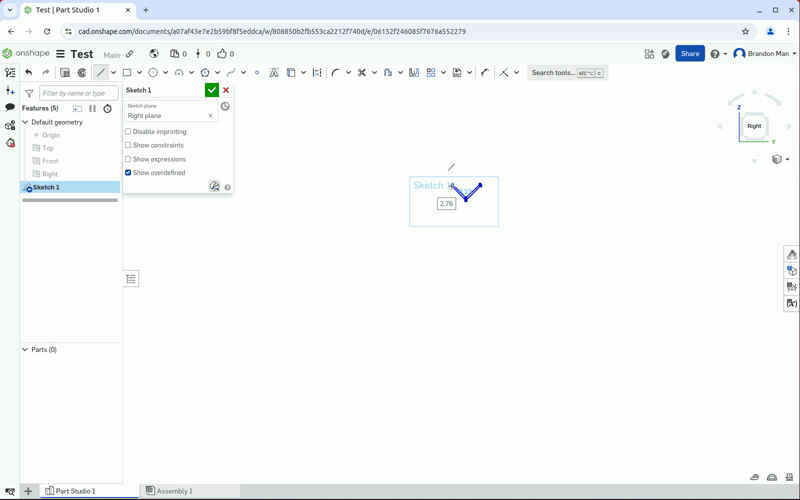
scroll(6)
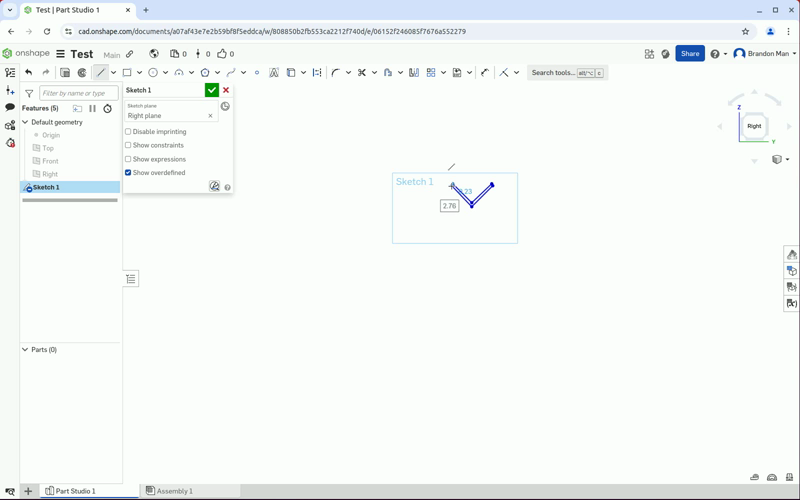
scroll(6)
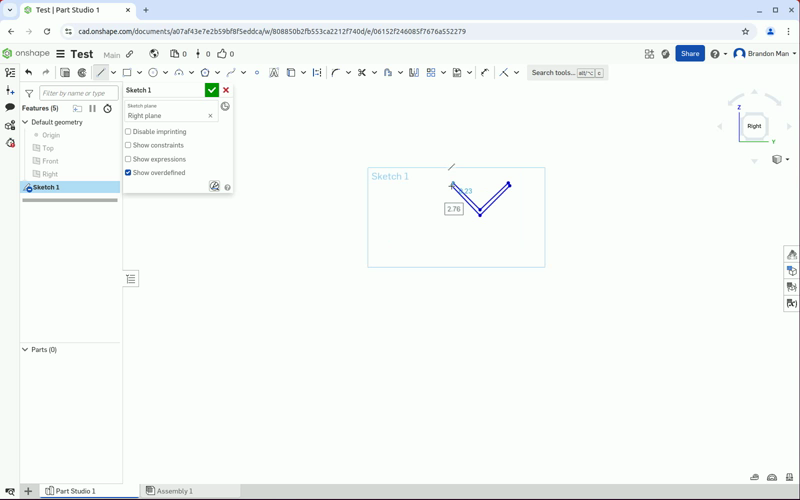
scroll(6)
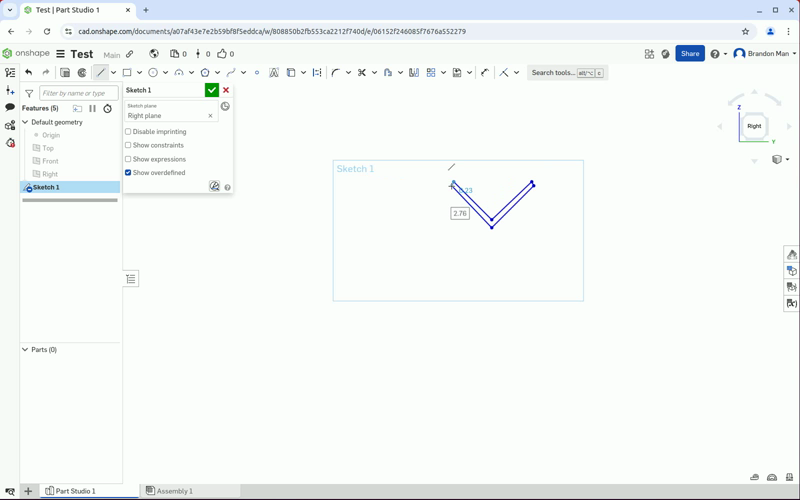
scroll(6)
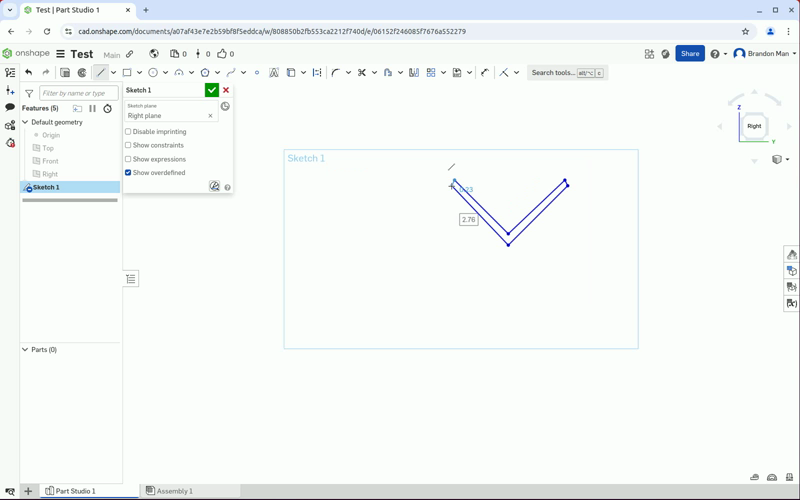
scroll(6)
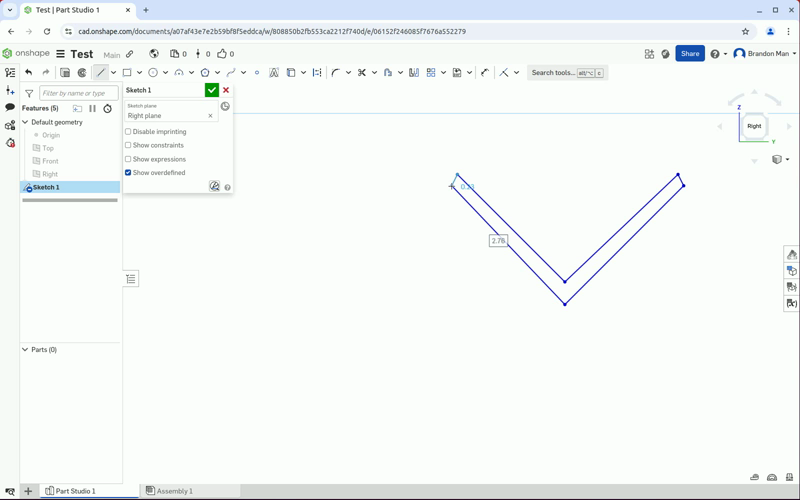
key_up(shift)
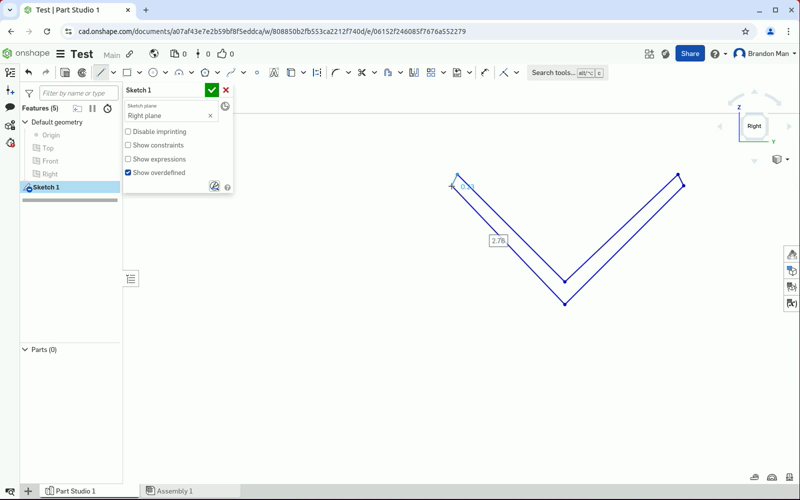
click(451, 185)
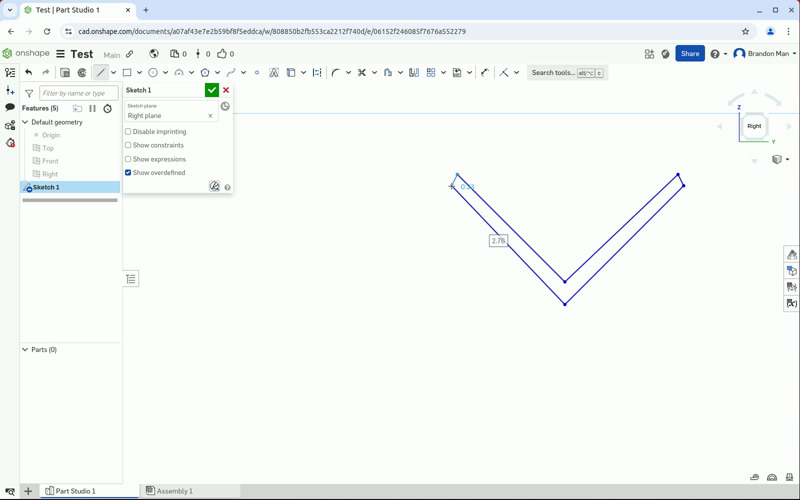
scroll(-6)
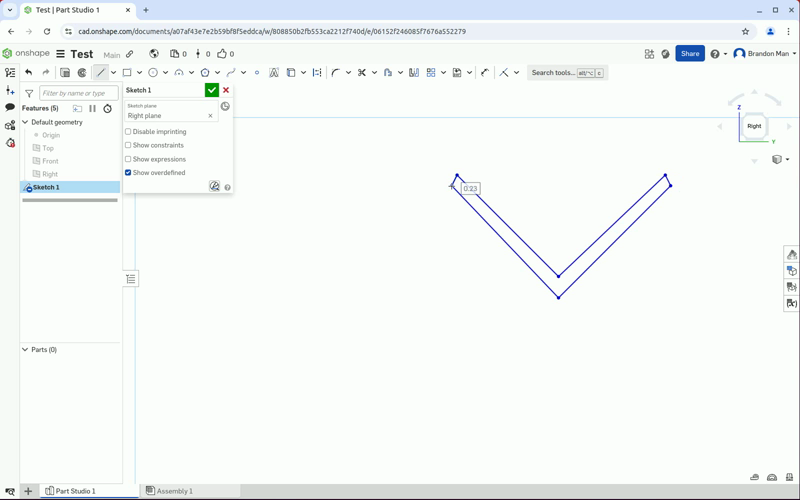
scroll(-6)
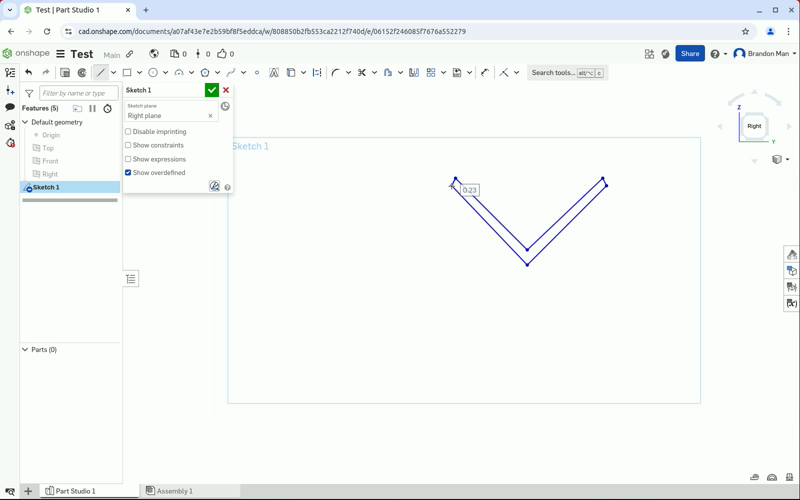
scroll(-6)
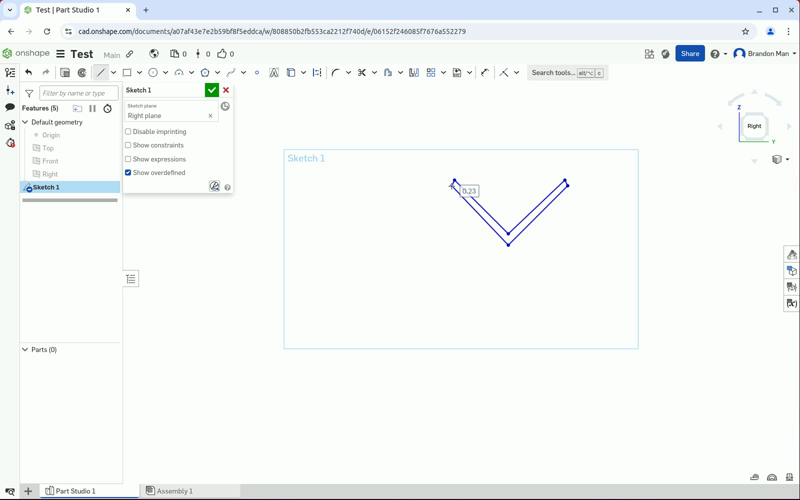
scroll(-6)
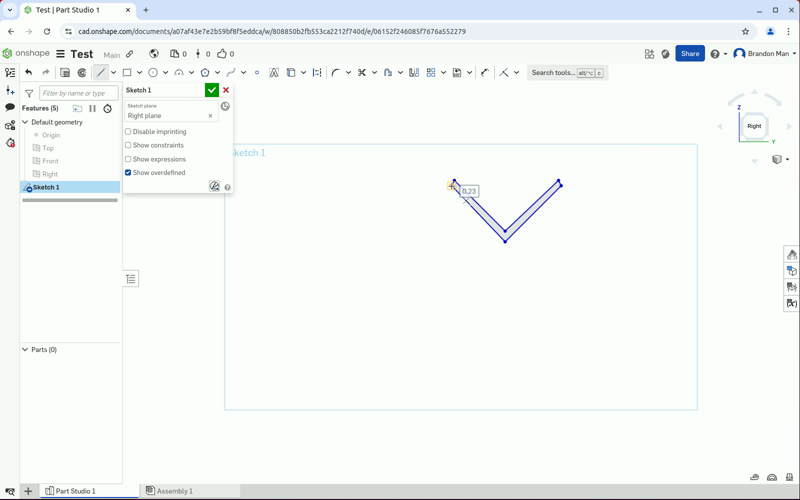
scroll(-6)
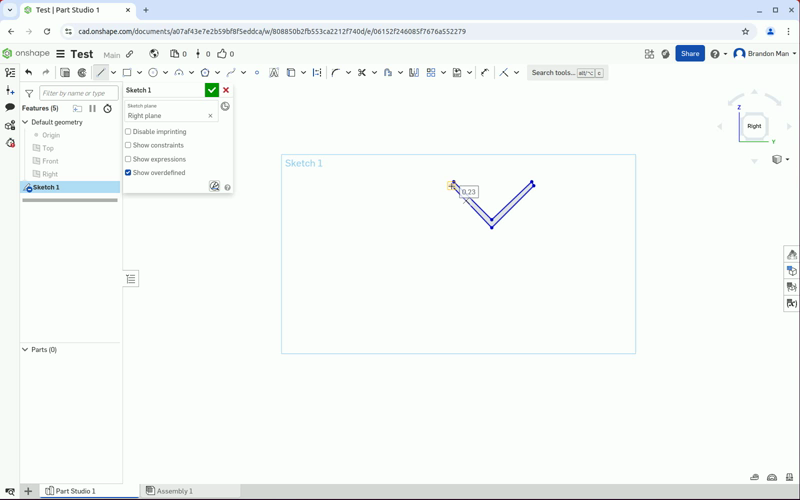
scroll(-6)
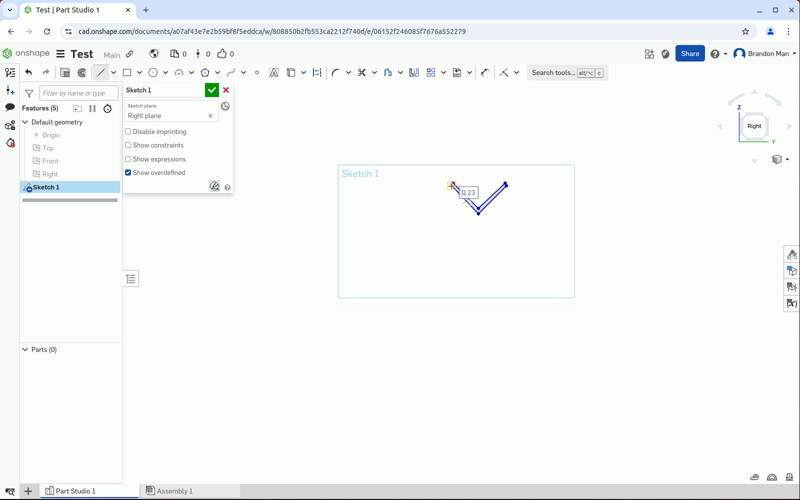
scroll(-6)
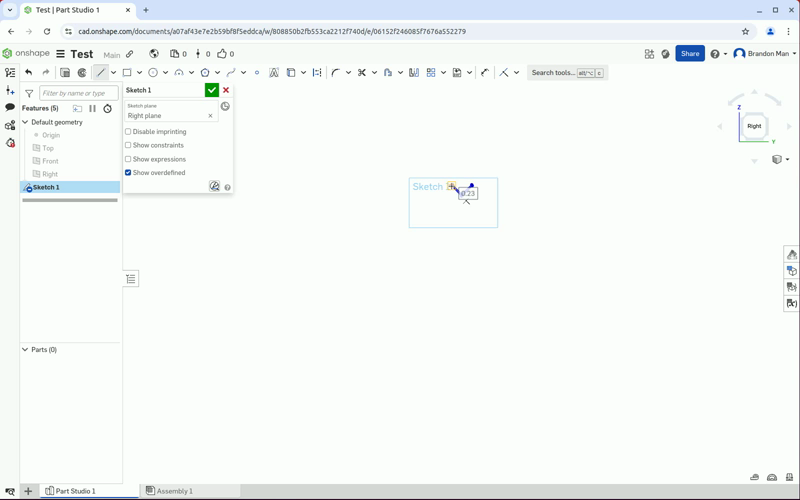
key(esc)
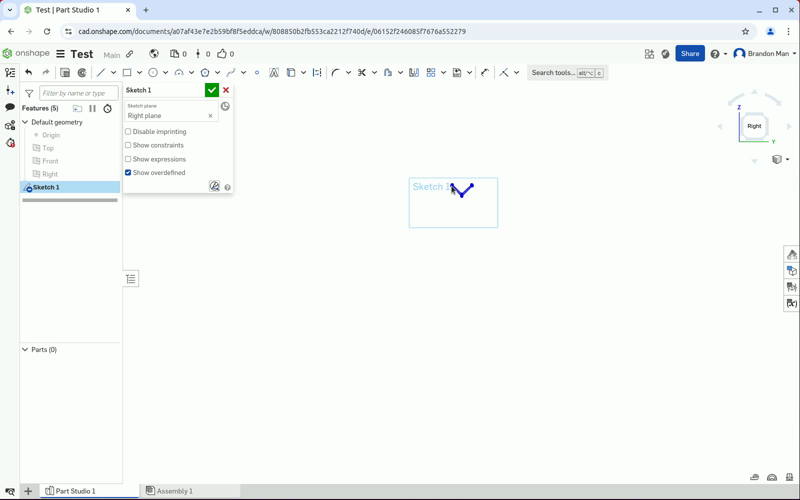
mouse_move(452, 186)
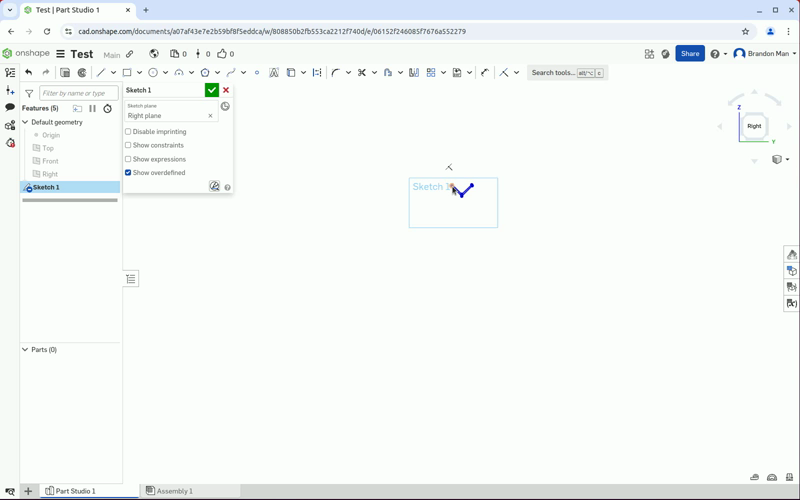
scroll(6)
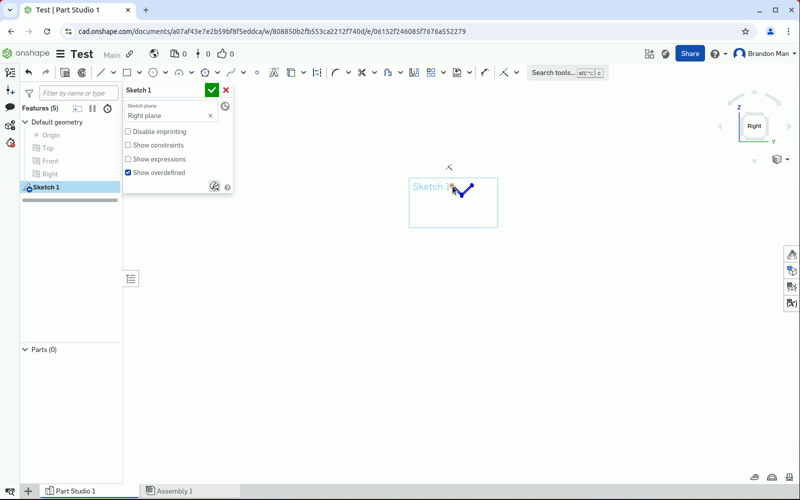
scroll(6)
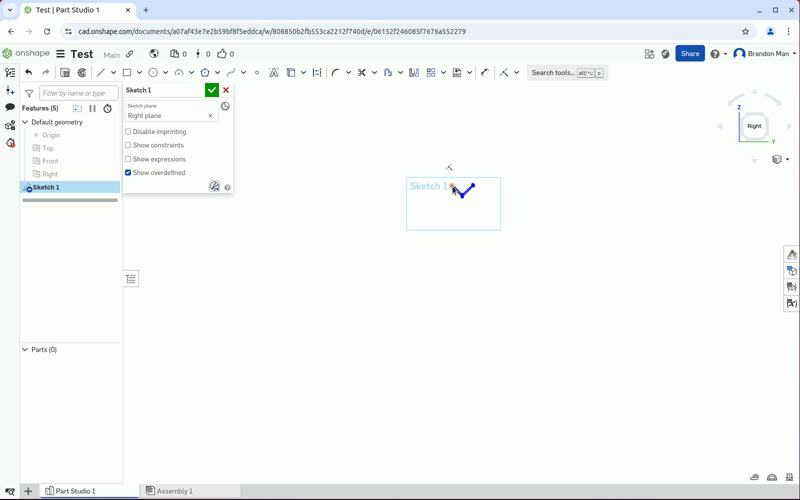
scroll(6)
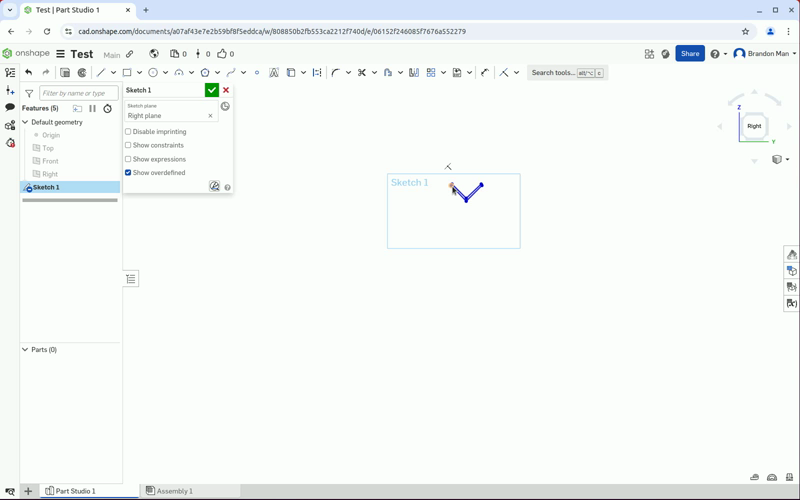
scroll(6)
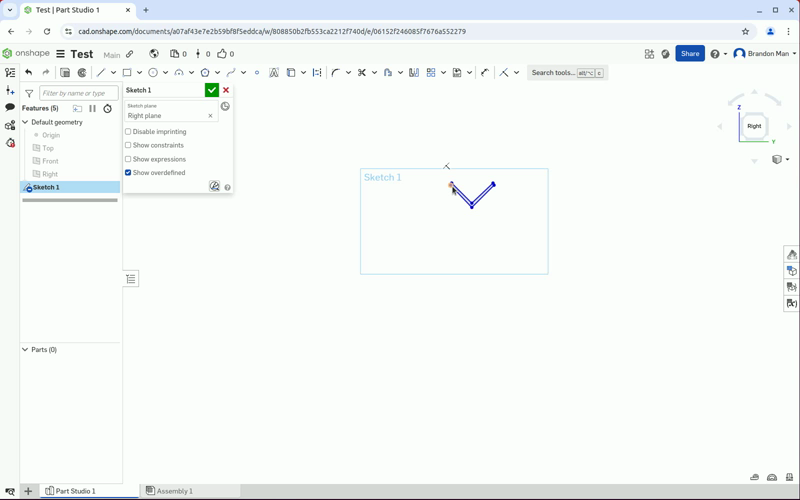
scroll(6)
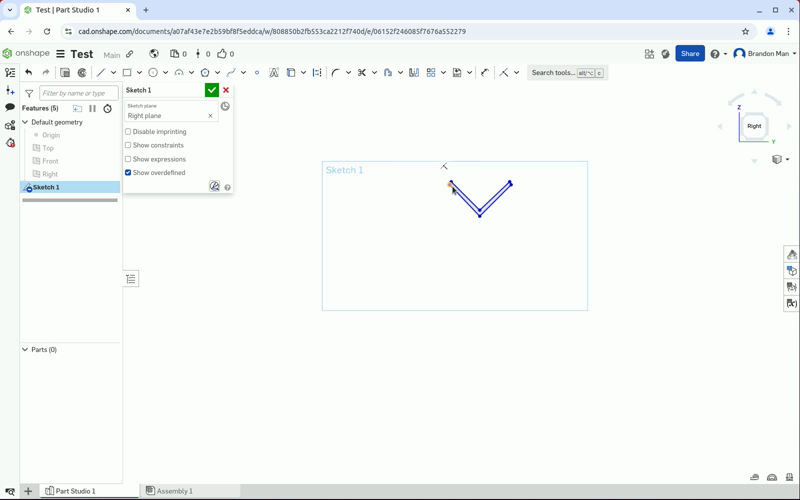
scroll(6)
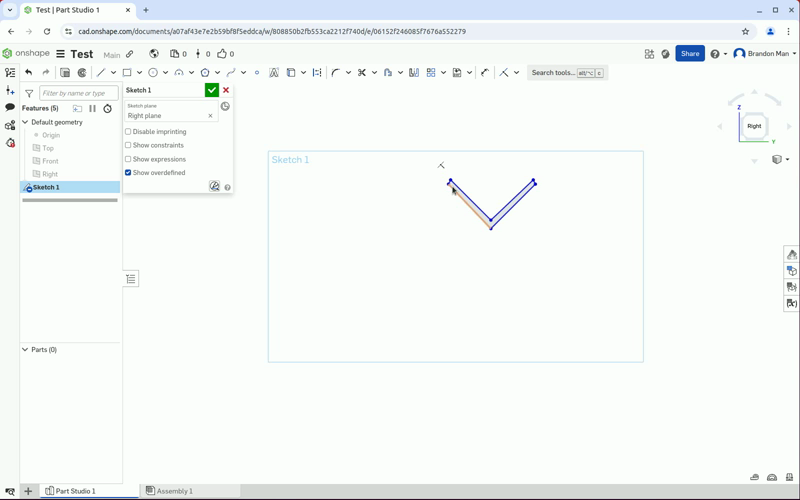
scroll(6)
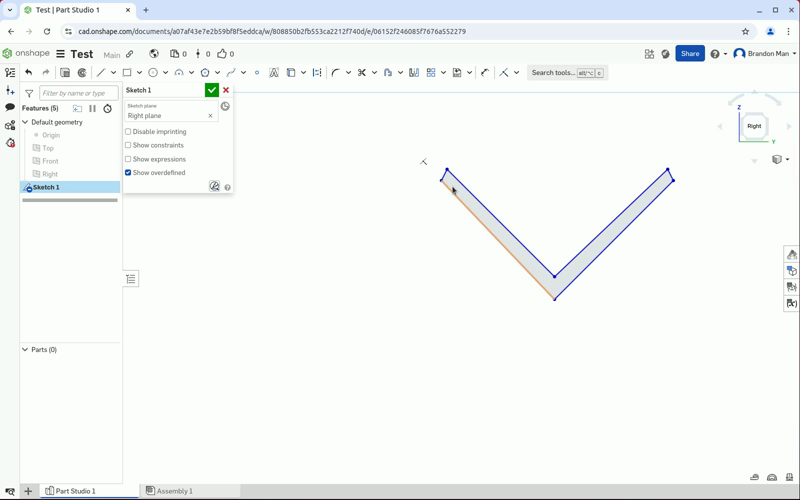
click(452, 186)
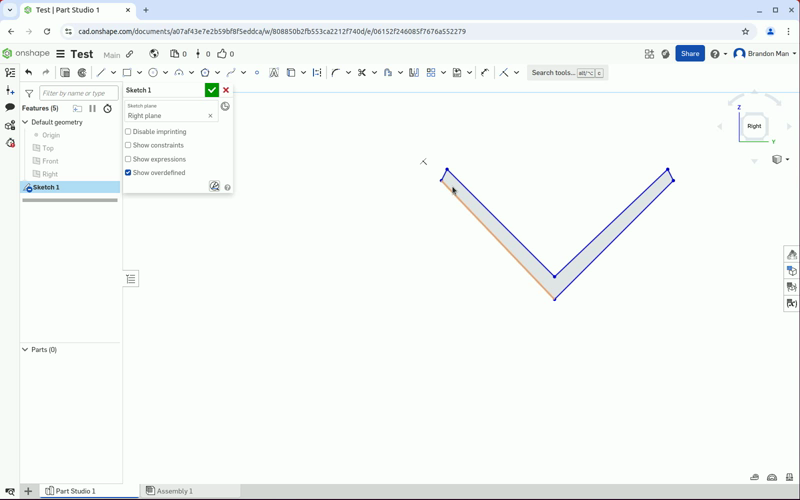
scroll(-6)
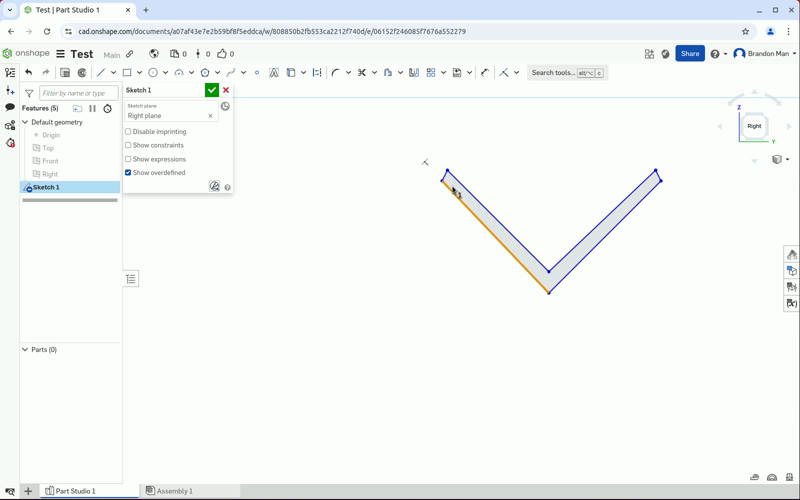
scroll(-6)
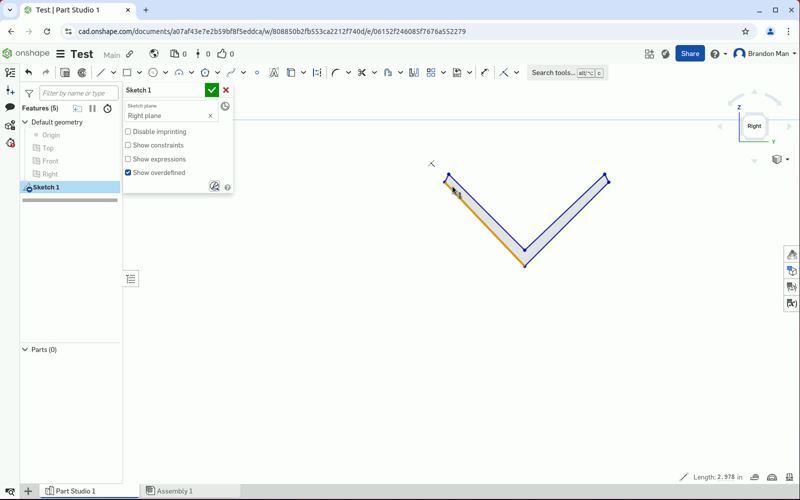
scroll(-6)
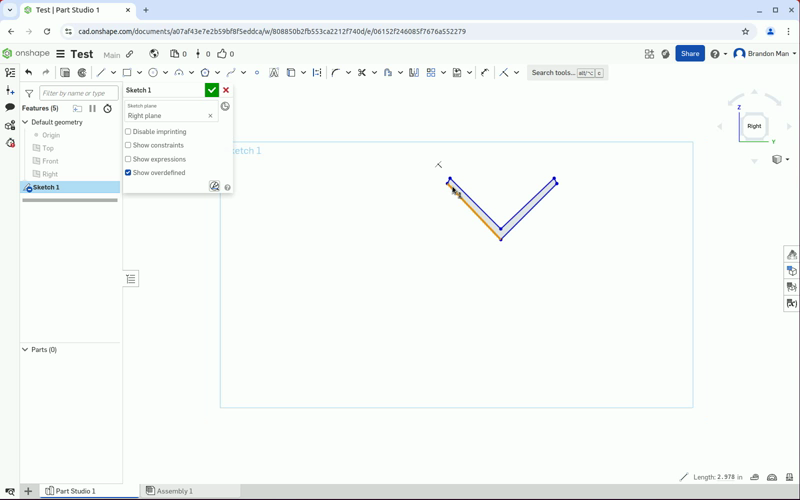
scroll(-6)
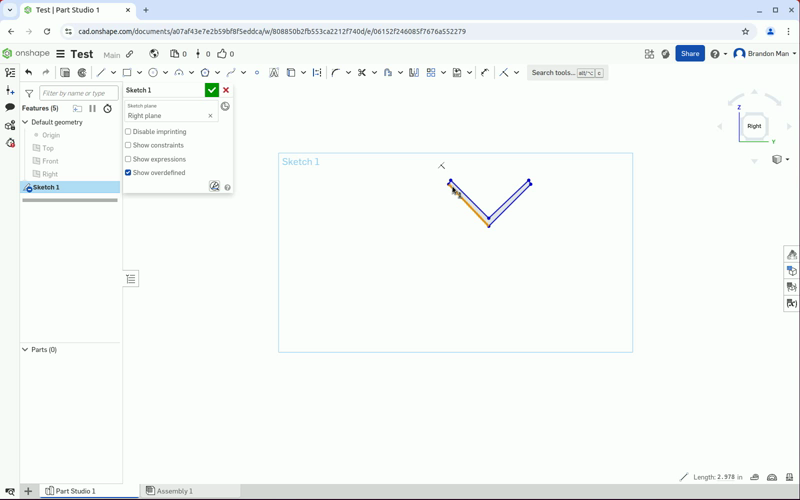
scroll(-6)
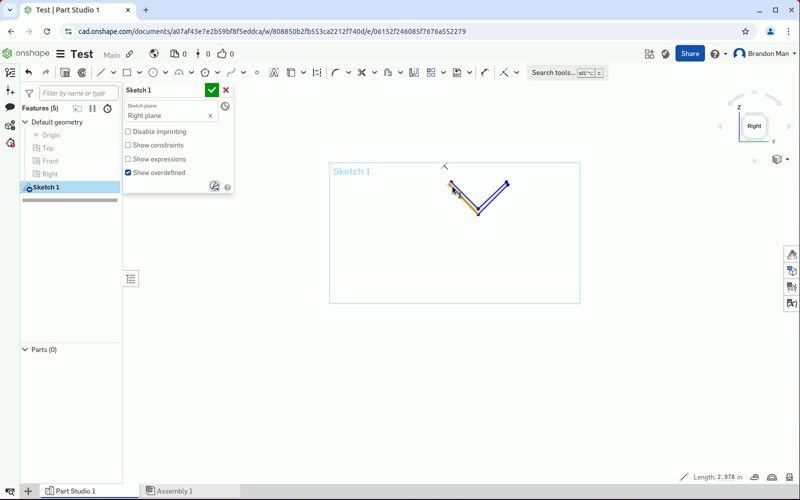
scroll(-6)
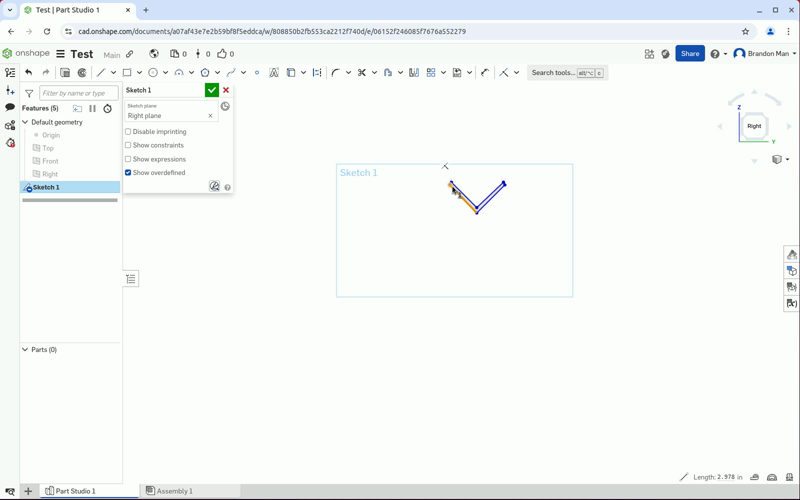
scroll(-6)
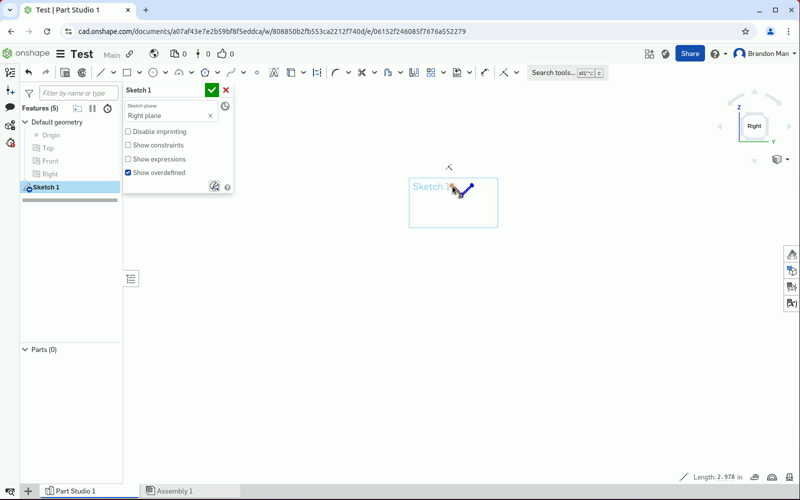
mouse_move(73, 352)
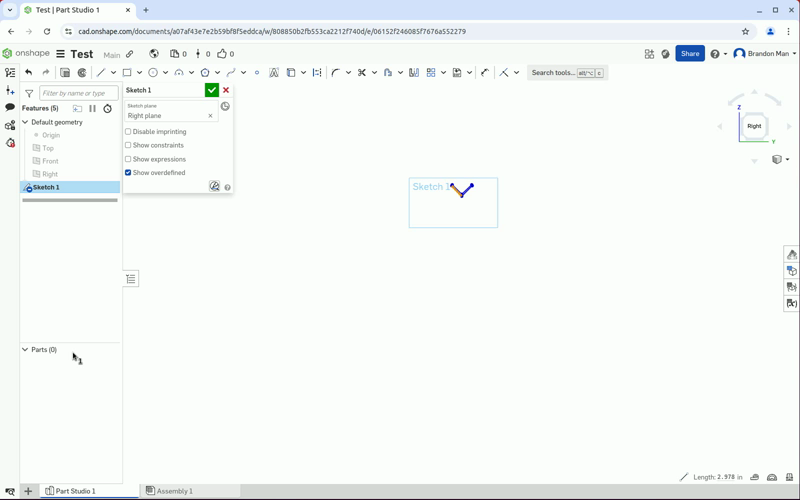
key(shift+y)
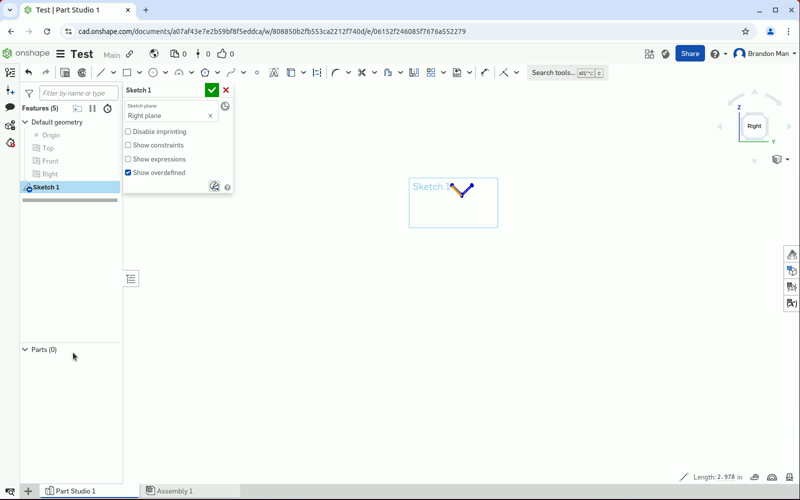
key(shift+e)
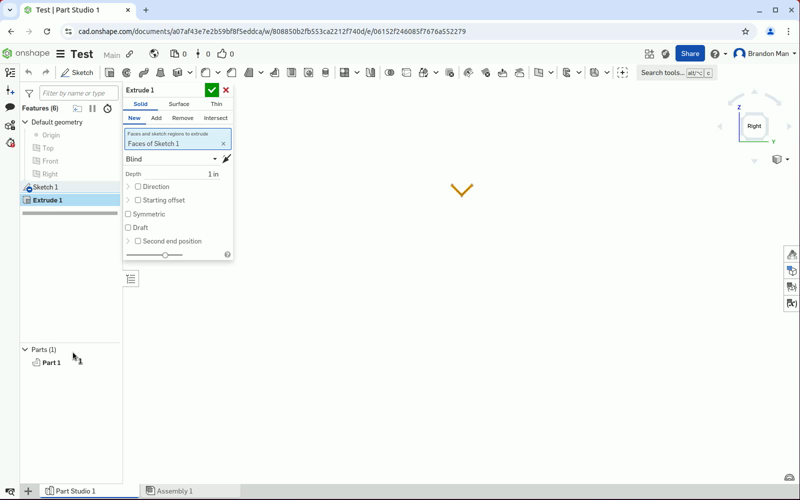
mouse_move(143, 106)
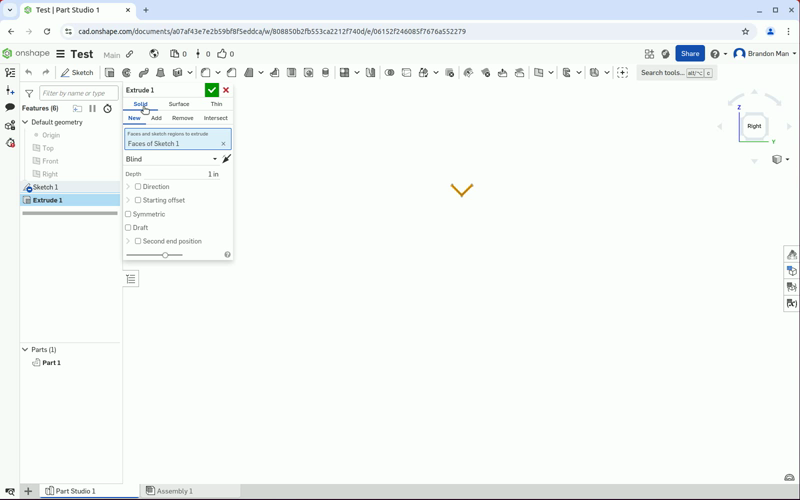
click(143, 106)
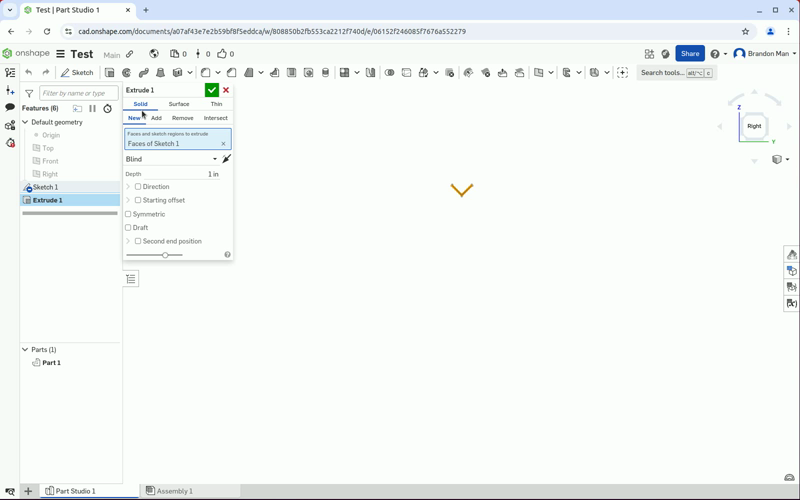
mouse_move(137, 120)
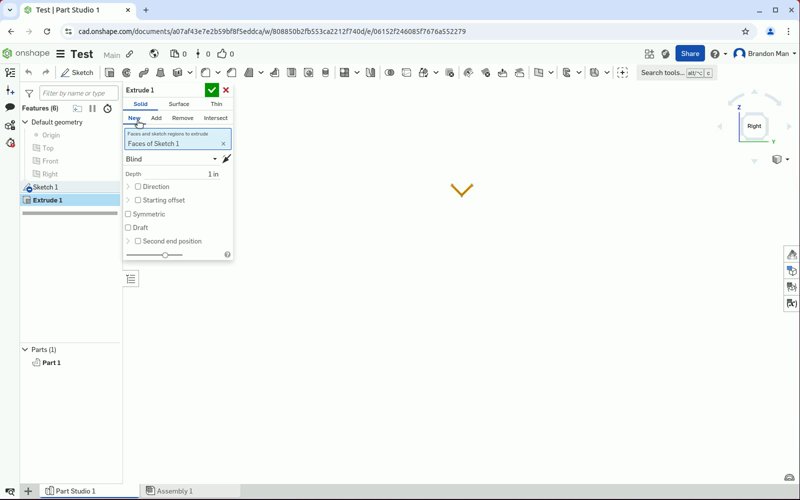
click(137, 120)
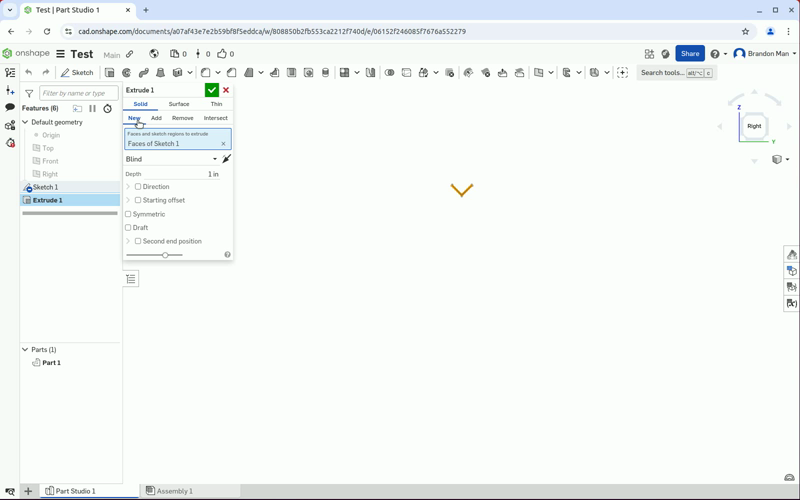
key(tab, 4)
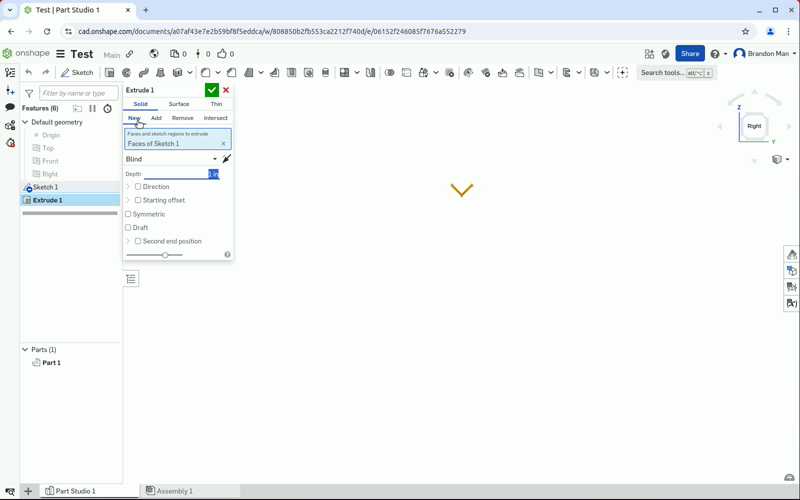
text(14.443)
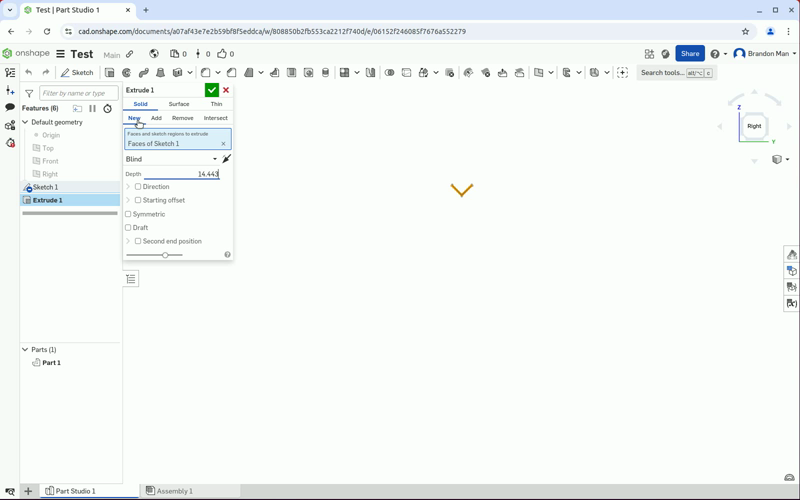
key(tab, 3)
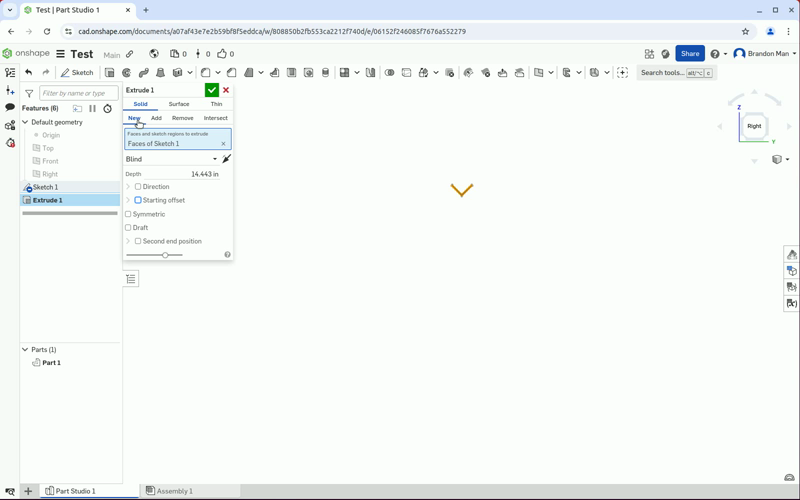
key(tab, 2)
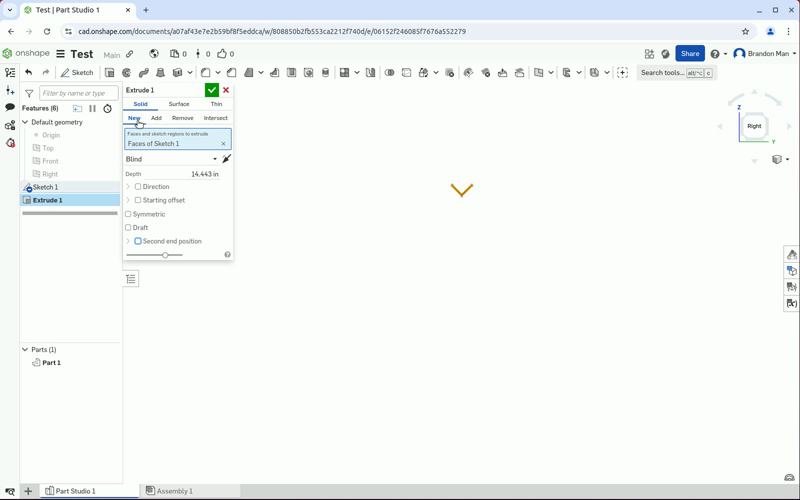
key(space)
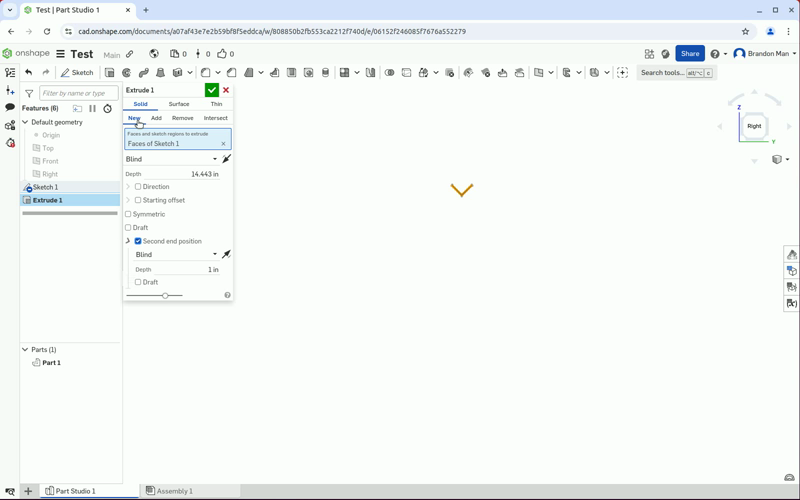
key(tab, 3)
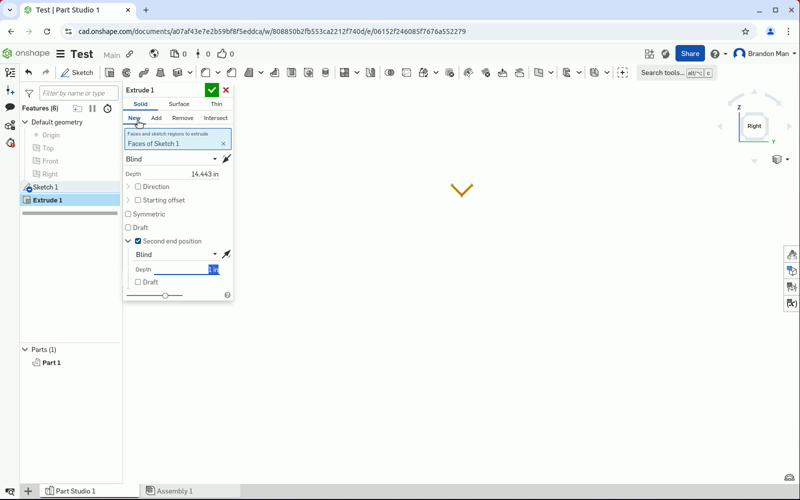
text(14.443)
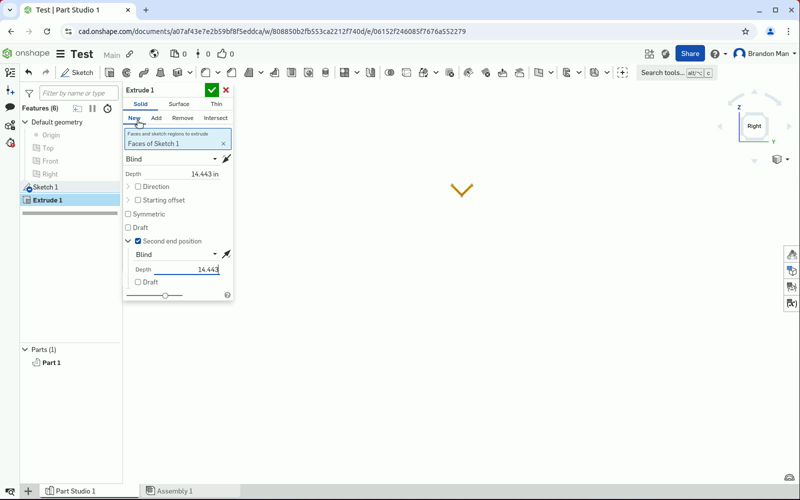
key(enter)
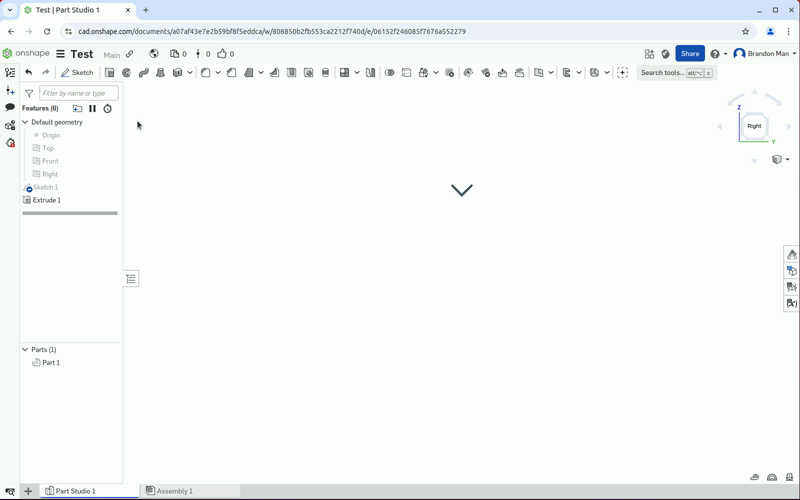
key(shift+h)
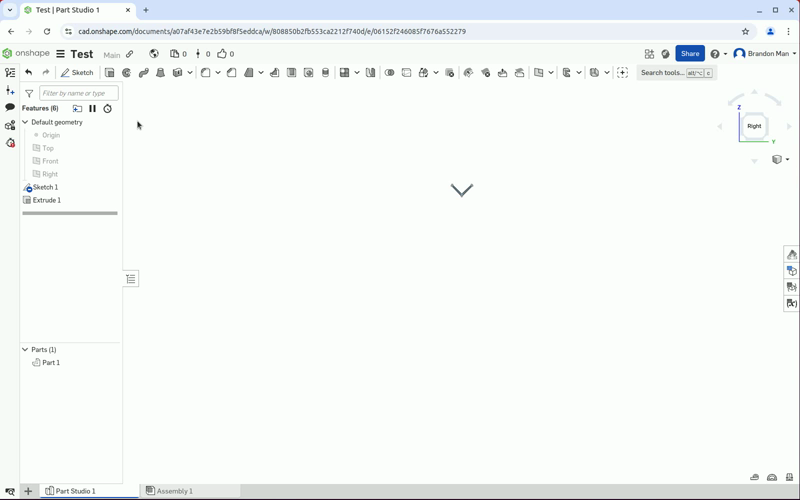
key(shift+h)
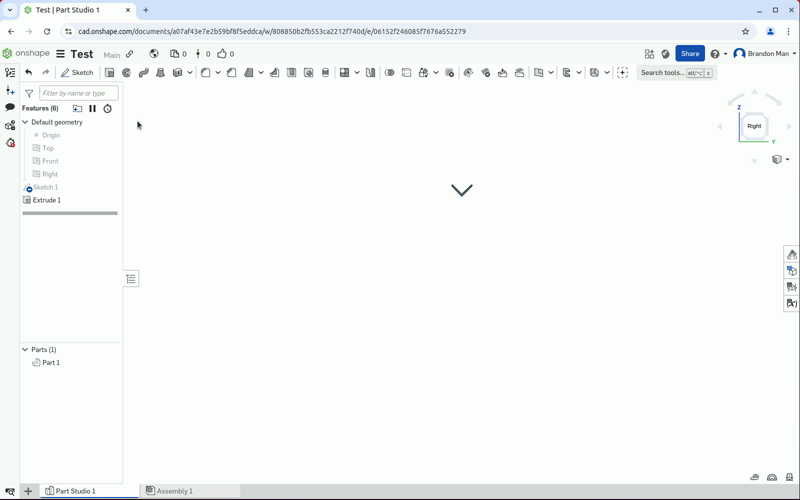
mouse_move(73, 189)
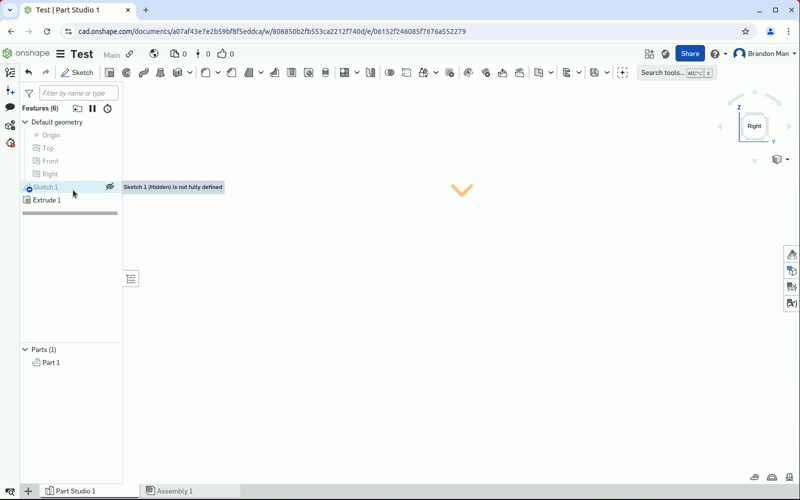
click(73, 189)
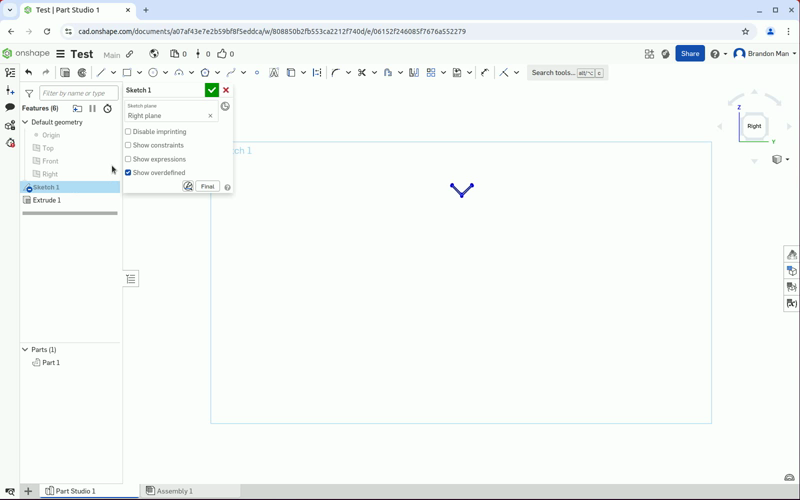
mouse_move(229, 92)
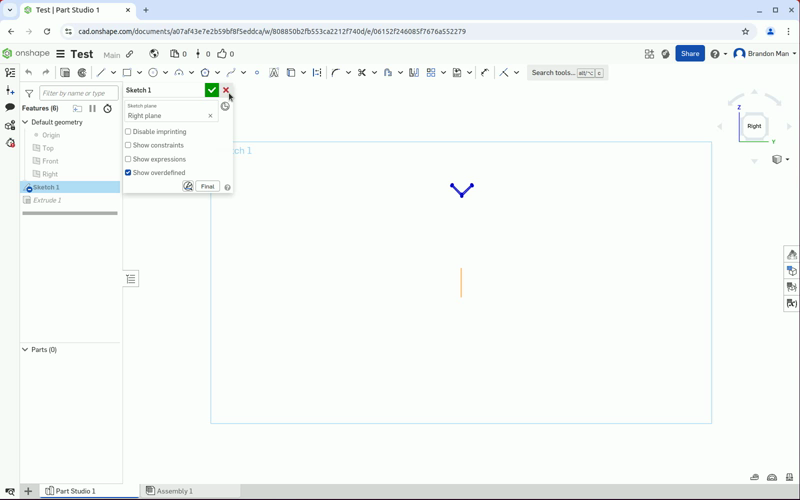
click(229, 92)
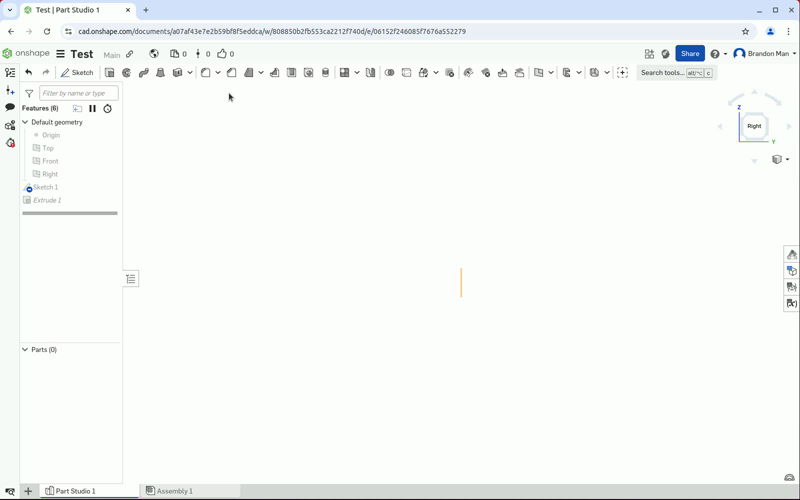
mouse_move(73, 352)
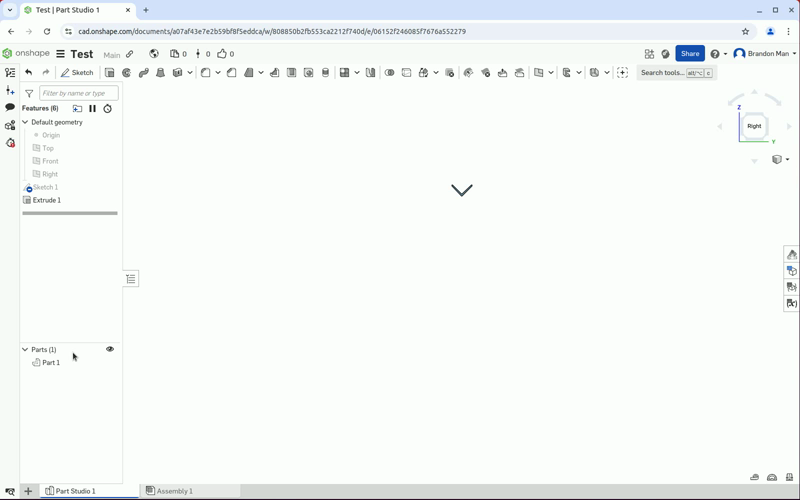
key(y)
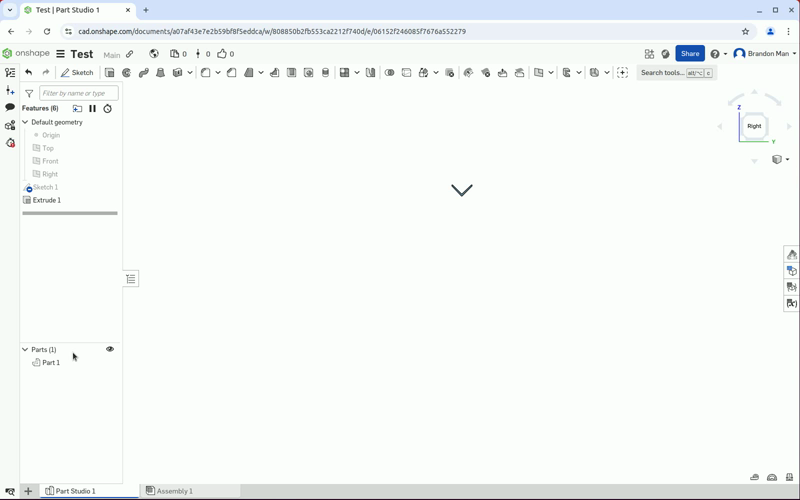
key(shift+p)
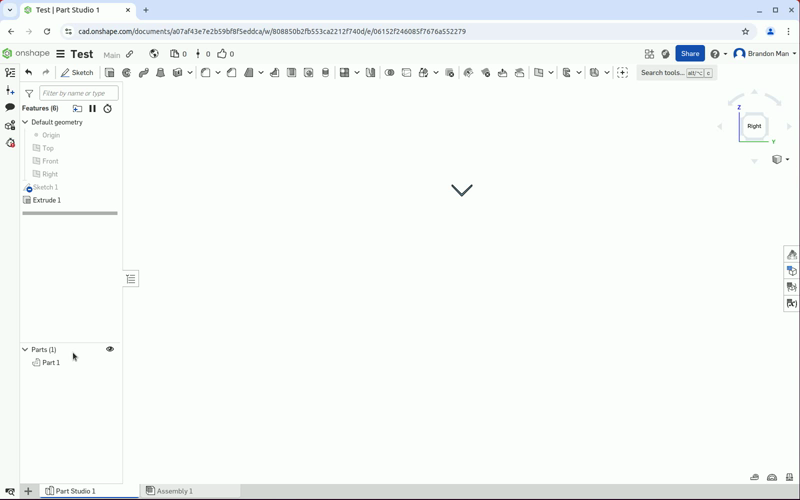
key(space)
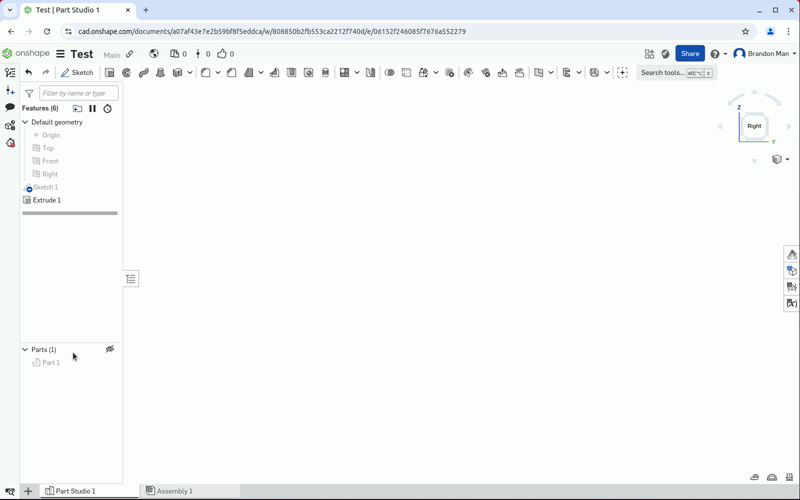
key_down(shift)
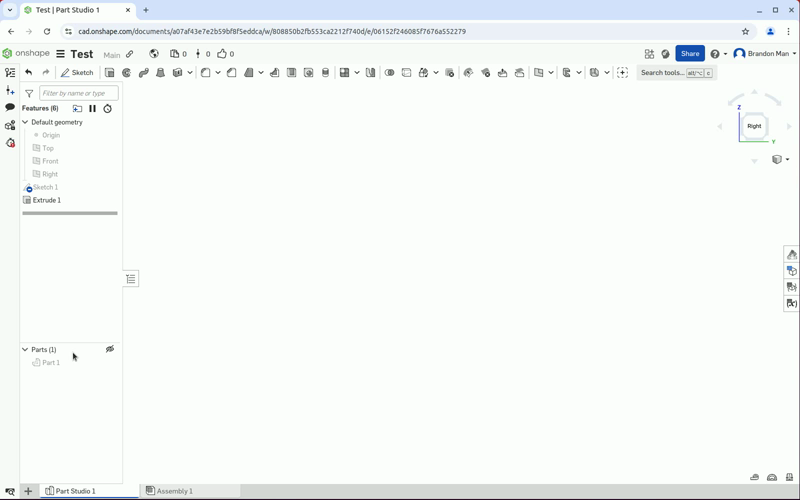
key(right)
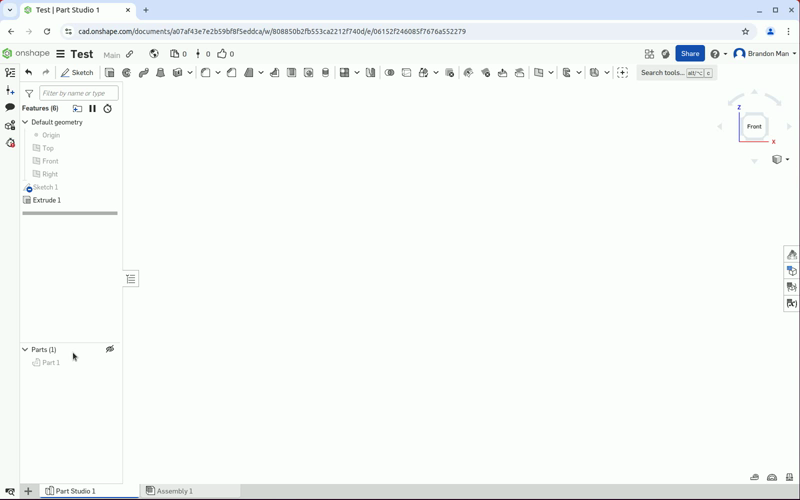
key_up(shift)
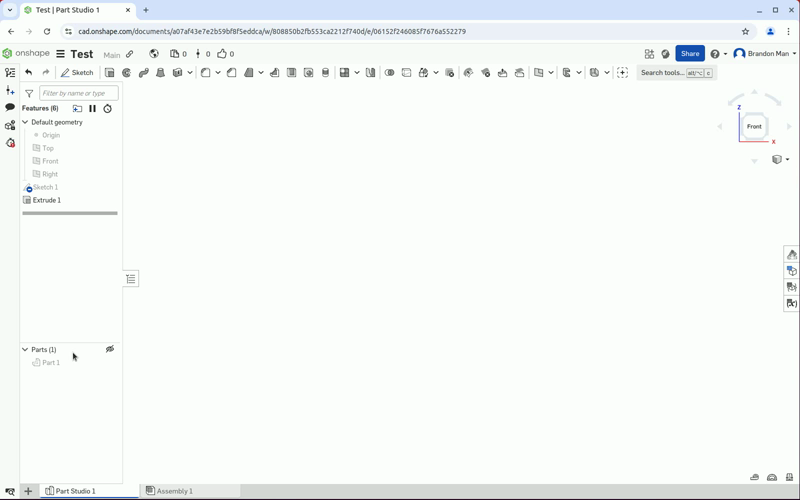
mouse_move(73, 352)
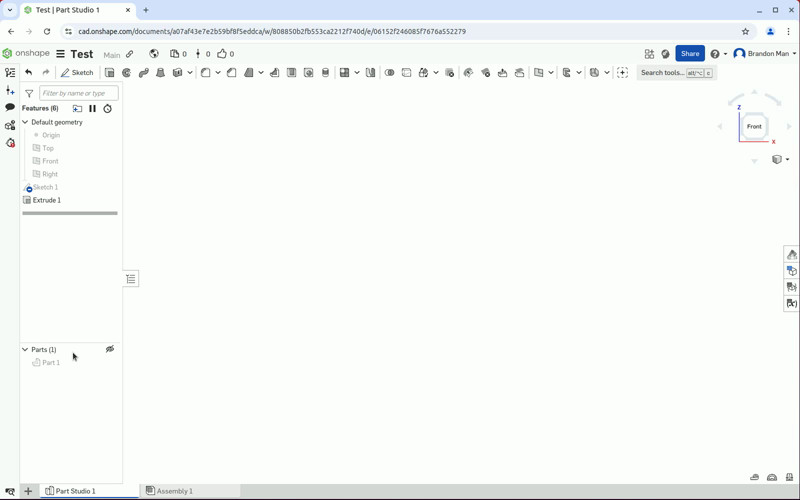
key(shift+y)
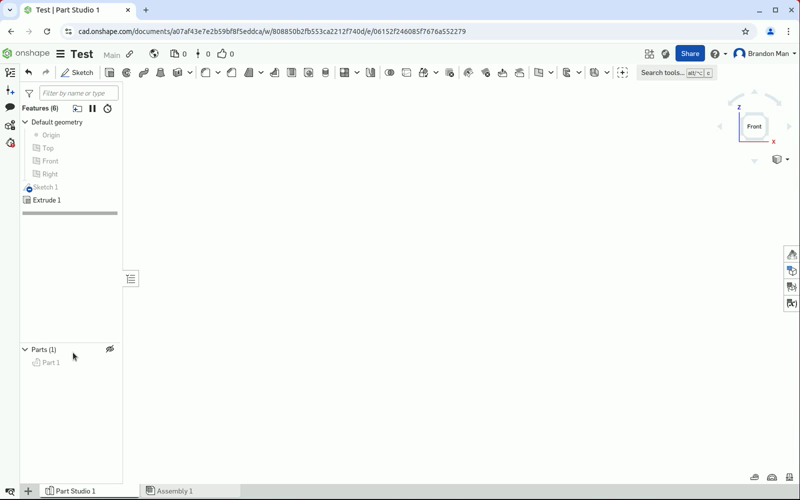
key(shift+s)
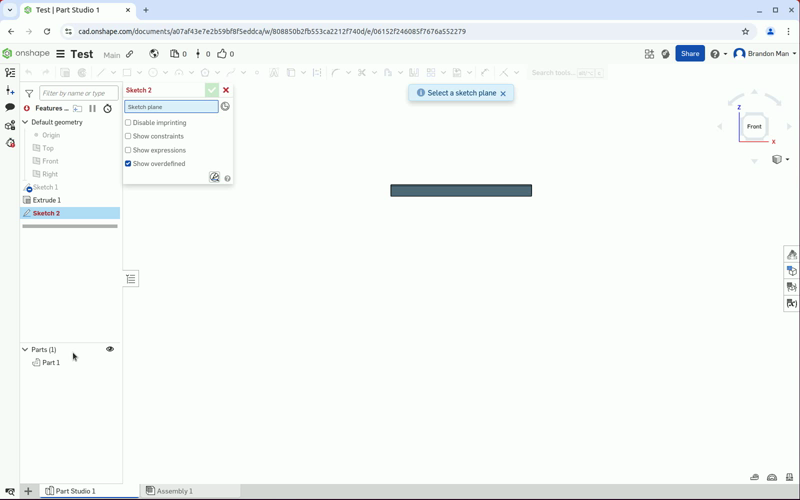
mouse_move(73, 163)
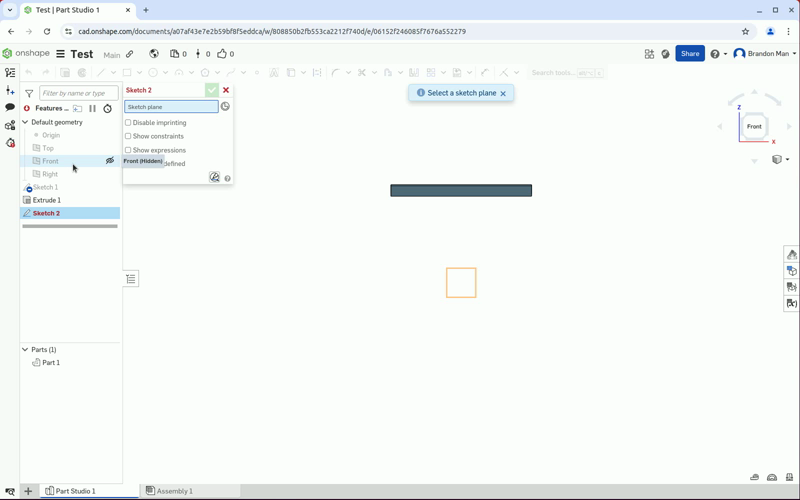
click(73, 163)
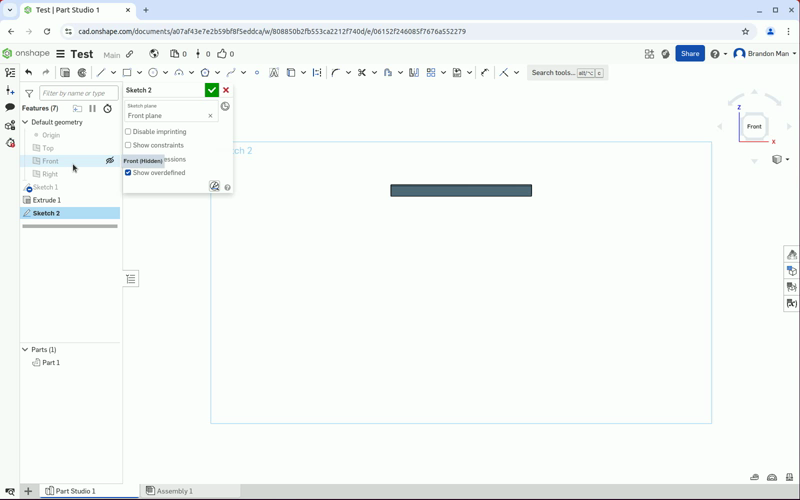
mouse_move(73, 352)
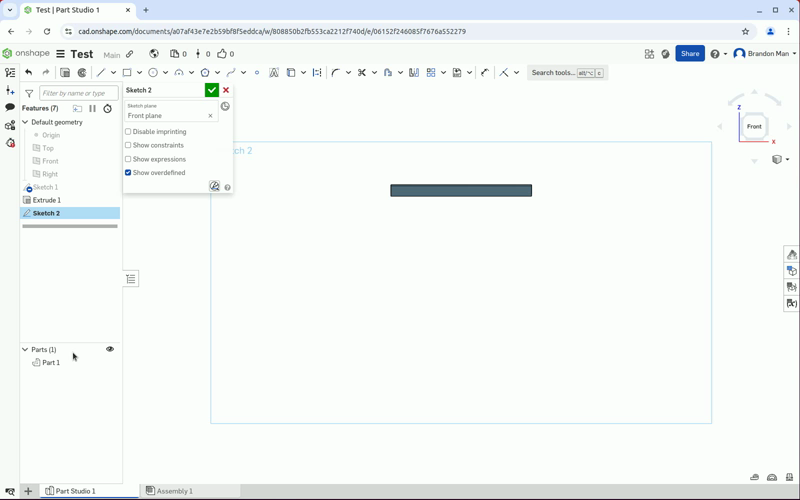
key(y)
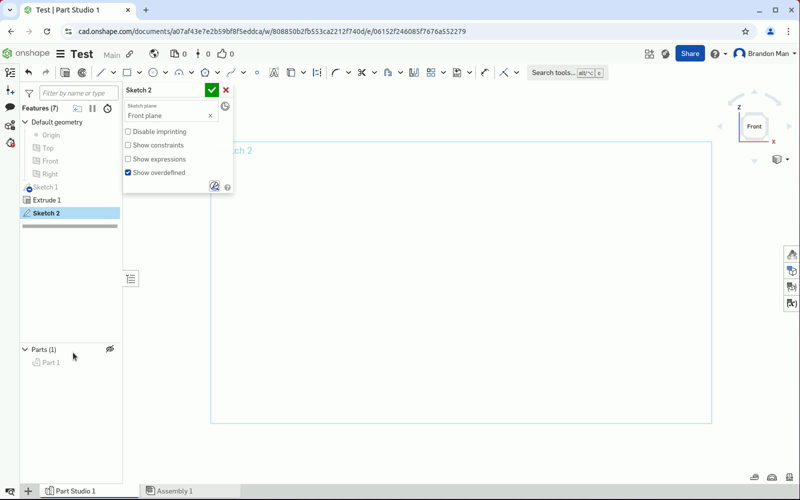
key(l)
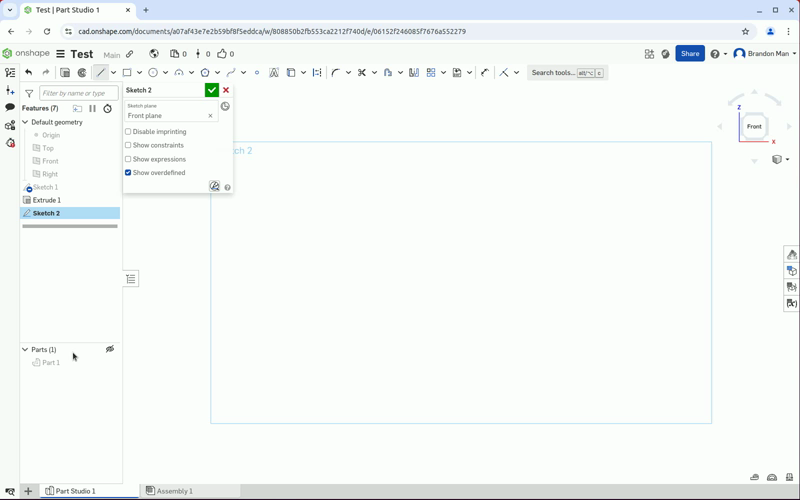
key_down(shift)
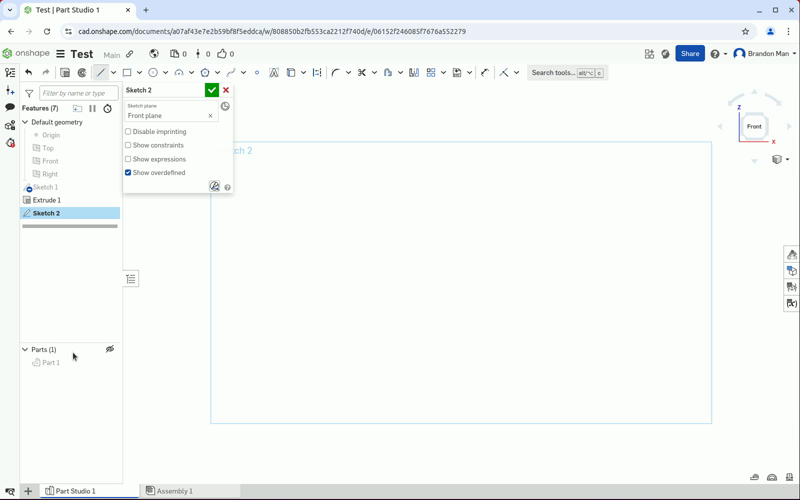
mouse_move(390, 184)
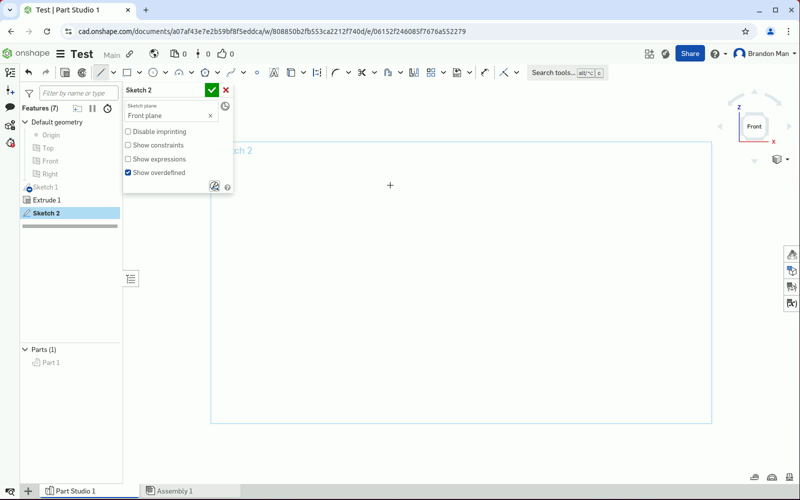
click(390, 184)
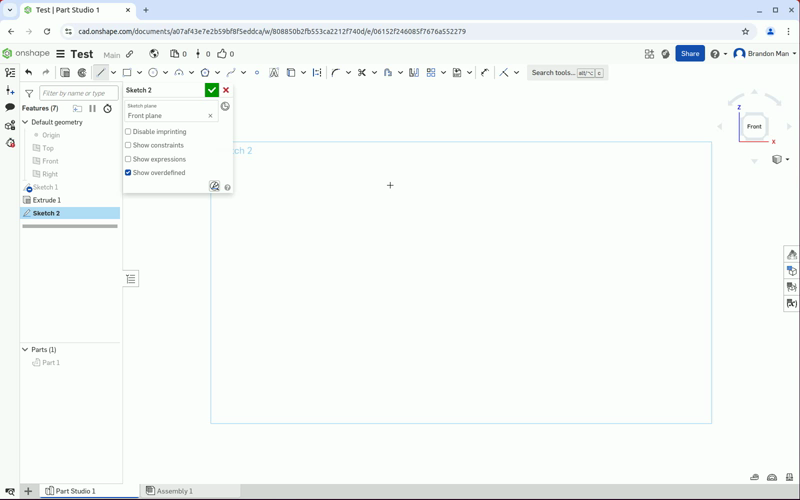
key_up(shift)
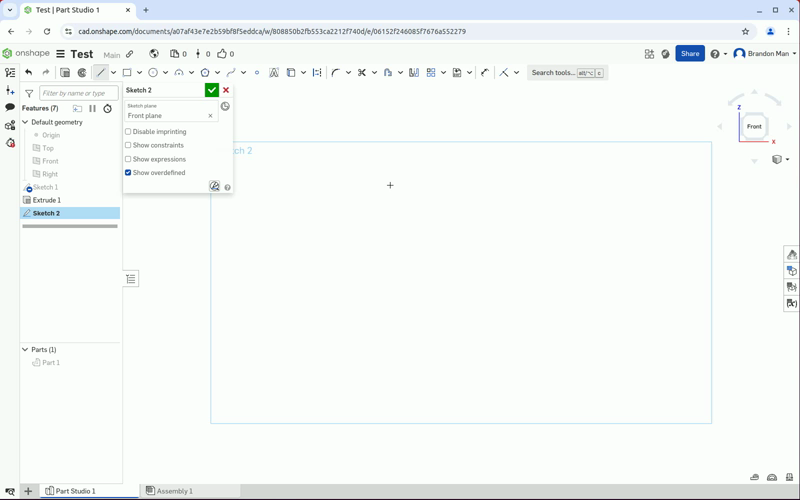
key_down(shift)
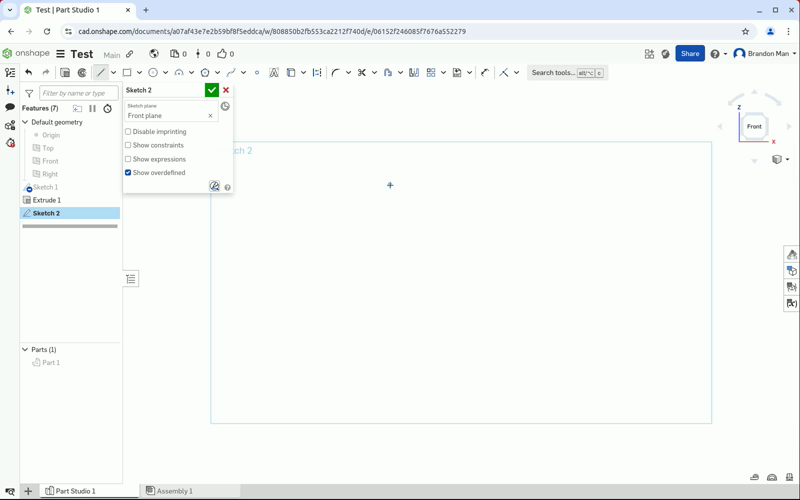
mouse_move(420, 184)
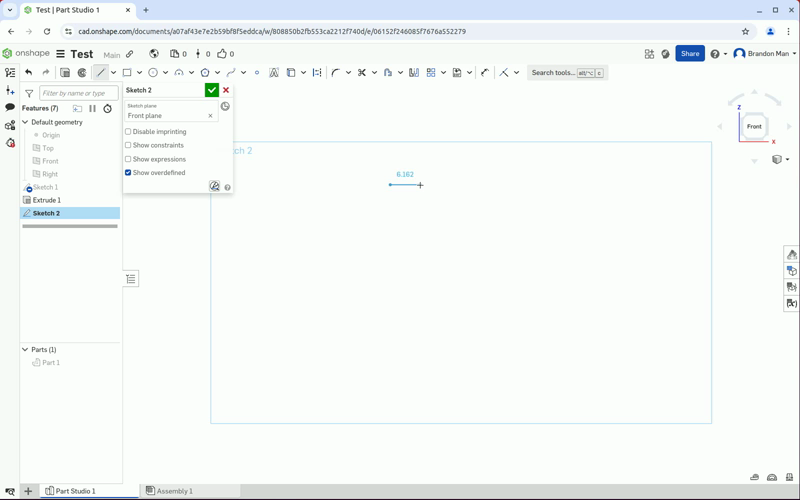
mouse_move(405, 184)
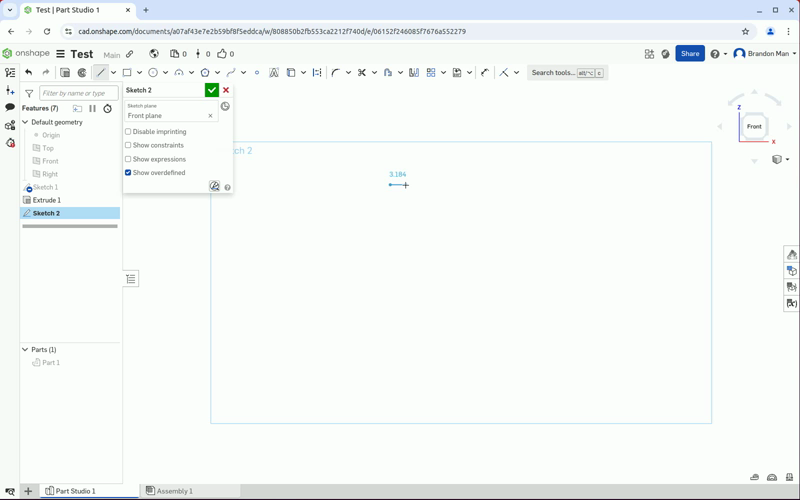
click(405, 184)
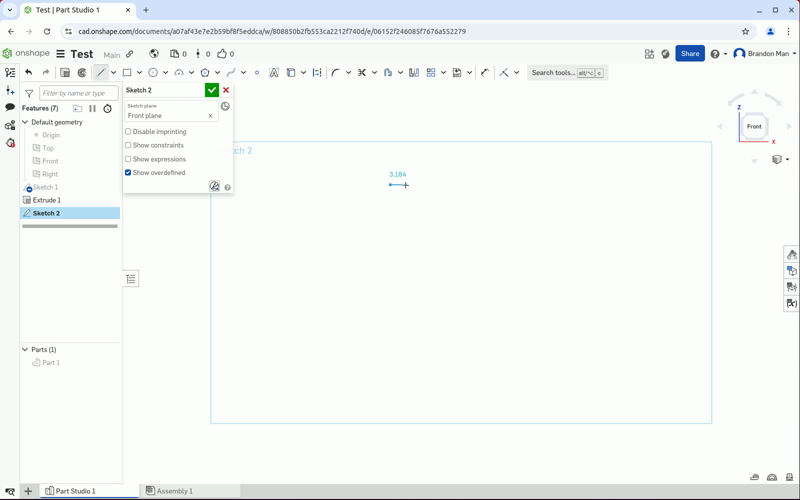
key_up(shift)
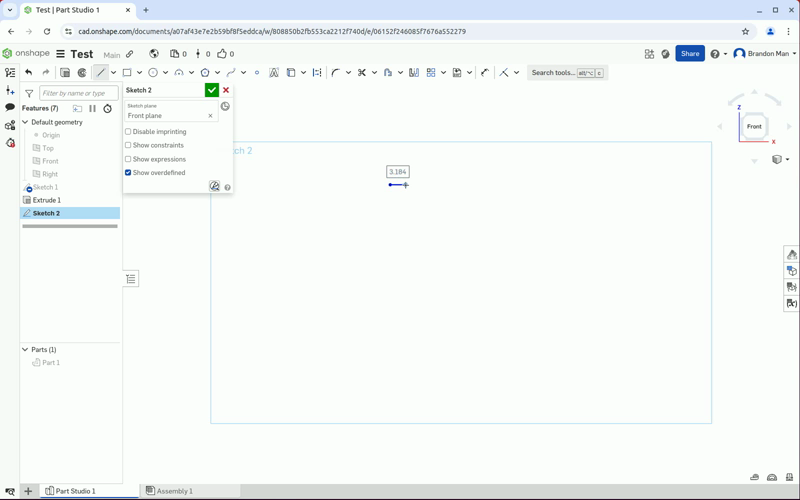
key_down(shift)
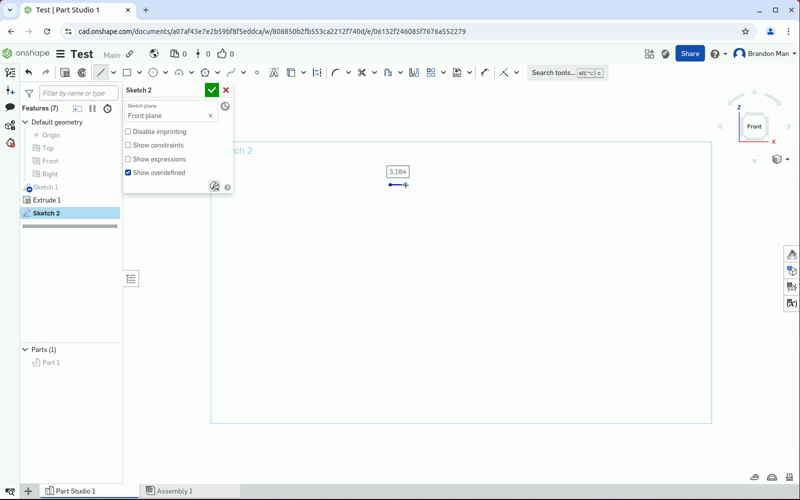
mouse_move(435, 184)
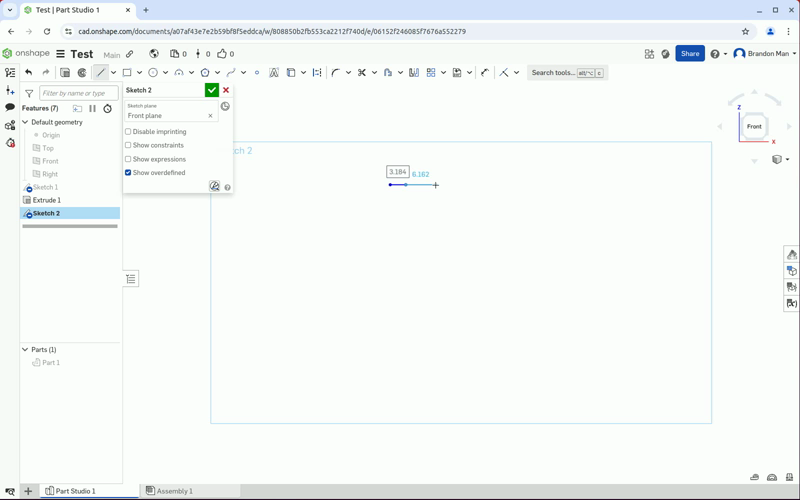
mouse_move(405, 183)
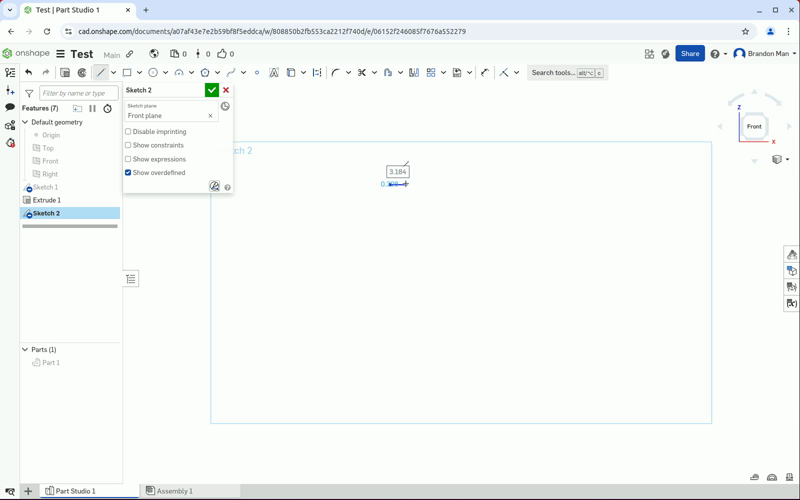
scroll(6)
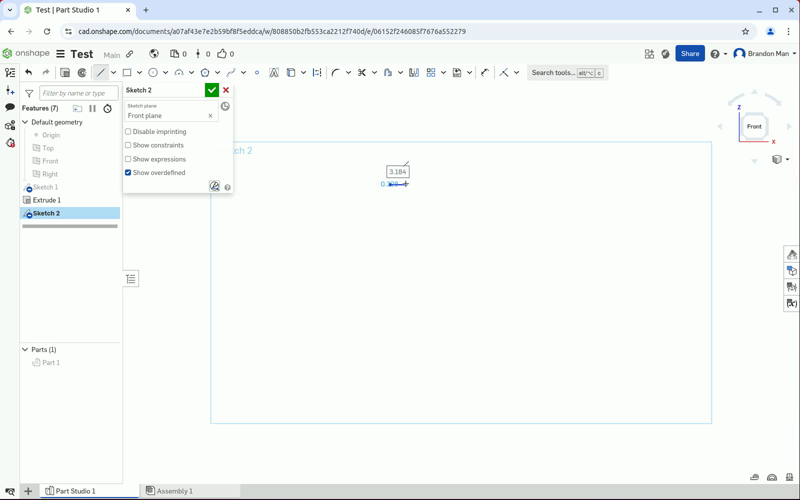
scroll(6)
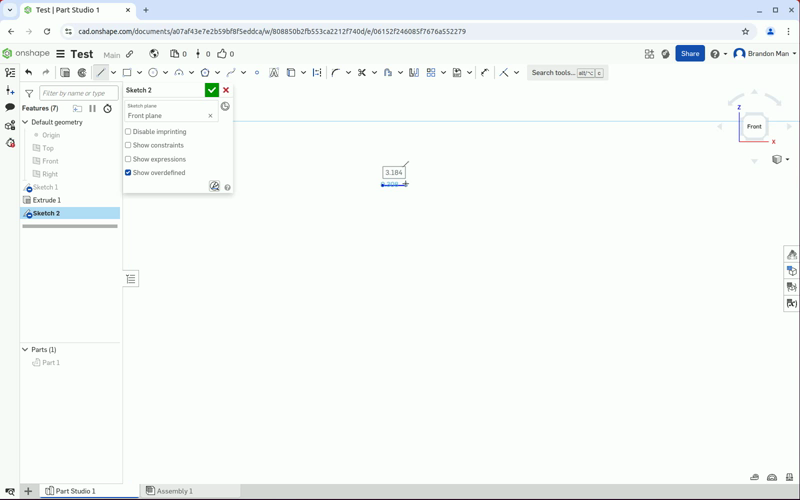
scroll(6)
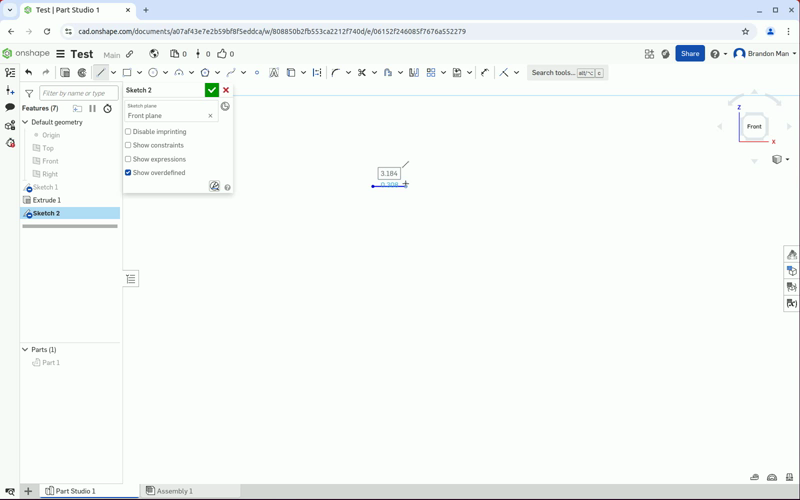
scroll(6)
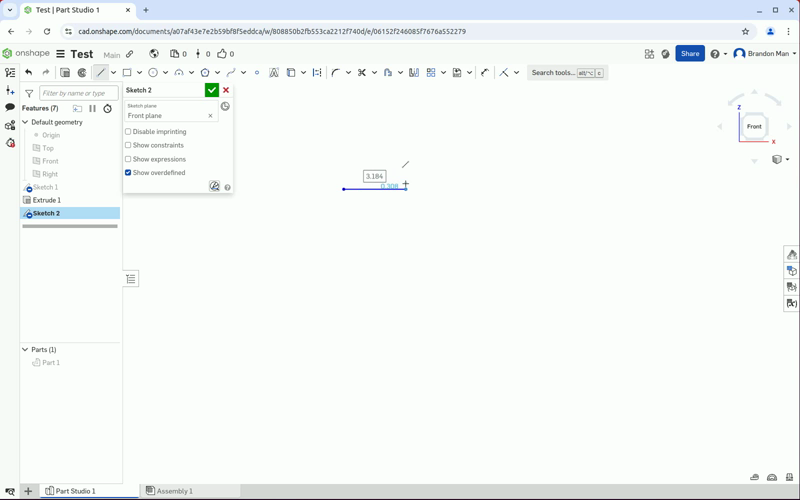
scroll(6)
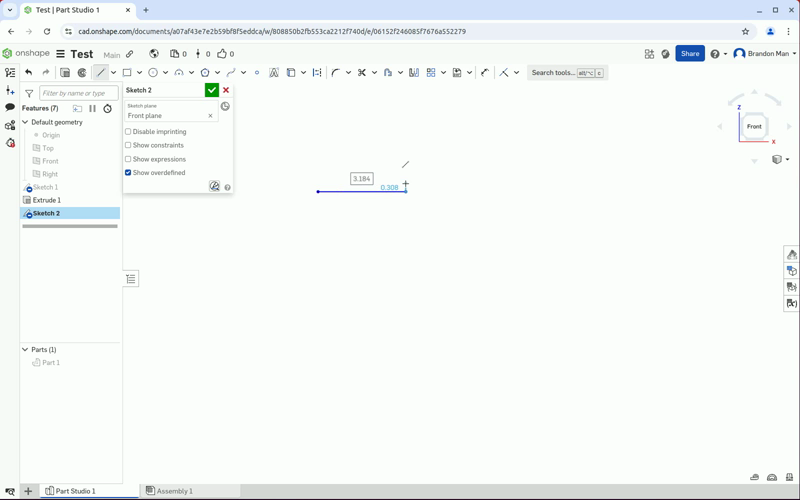
scroll(6)
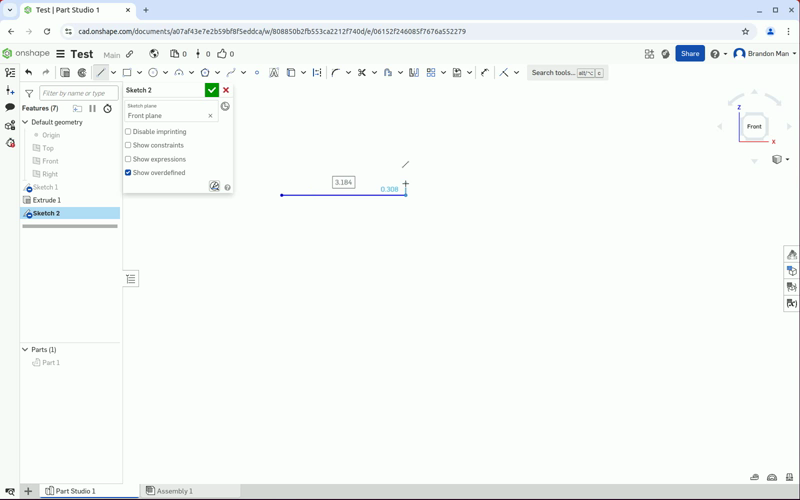
scroll(6)
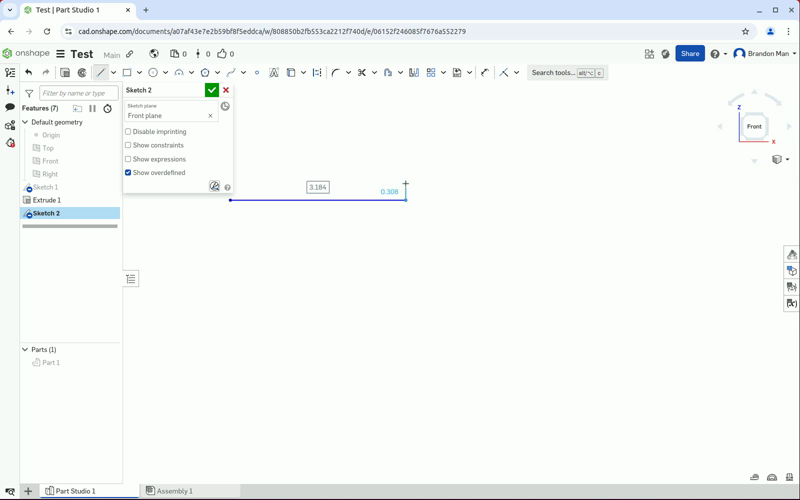
click(405, 183)
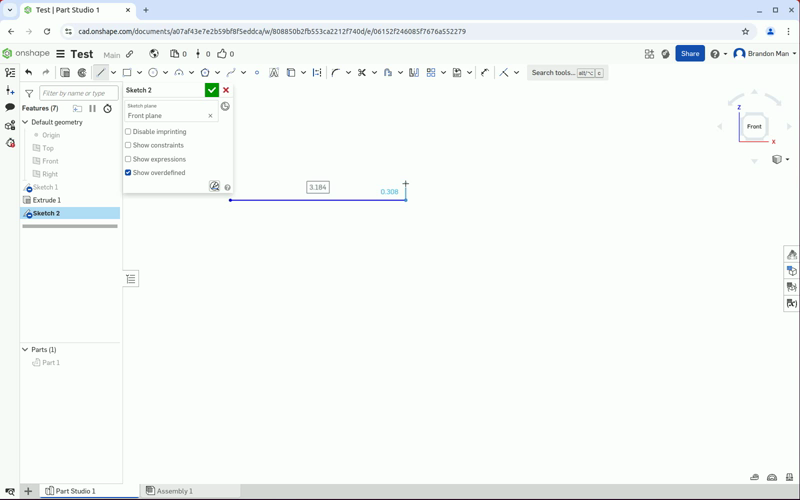
scroll(-6)
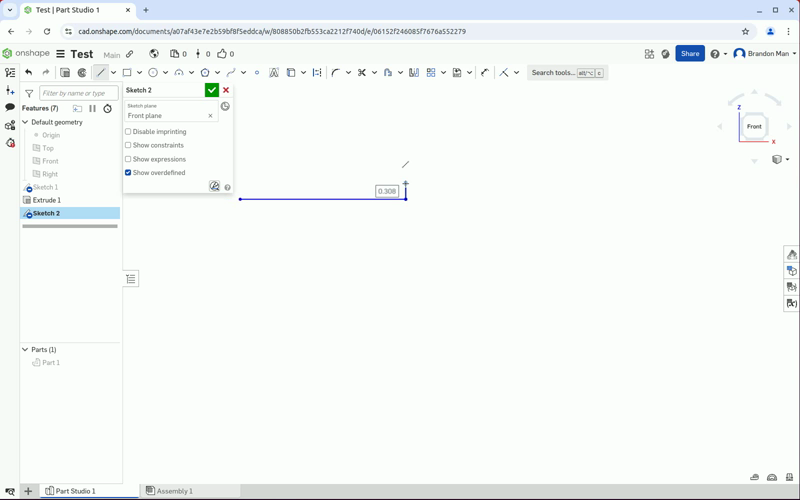
scroll(-6)
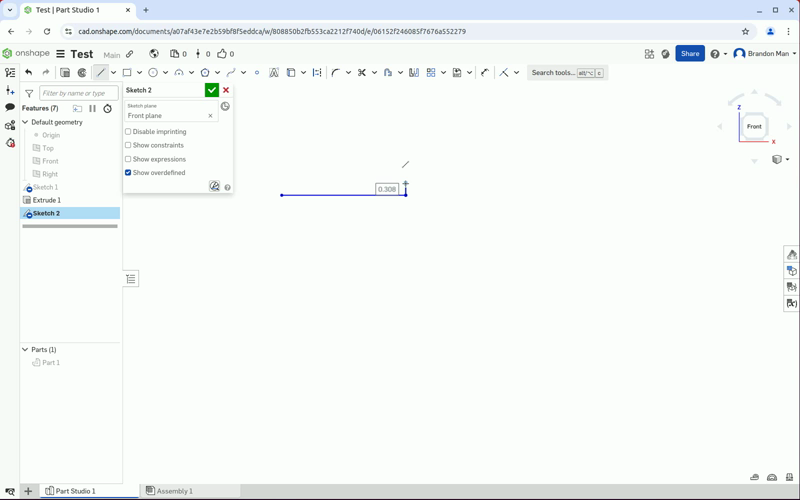
scroll(-6)
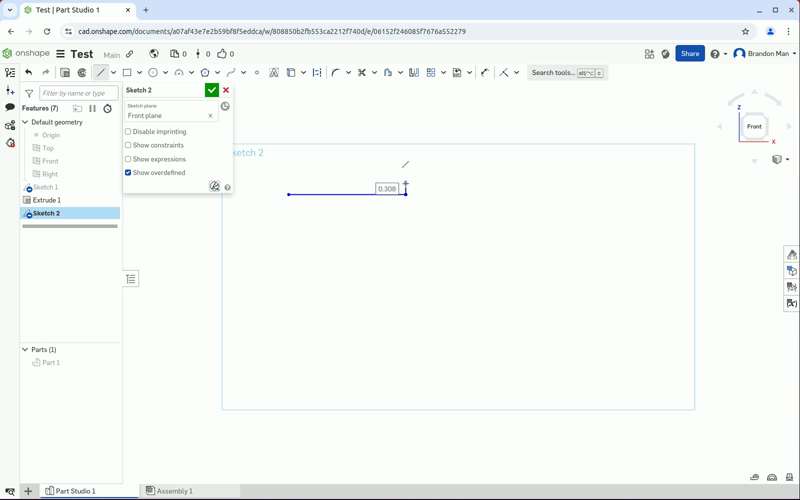
scroll(-6)
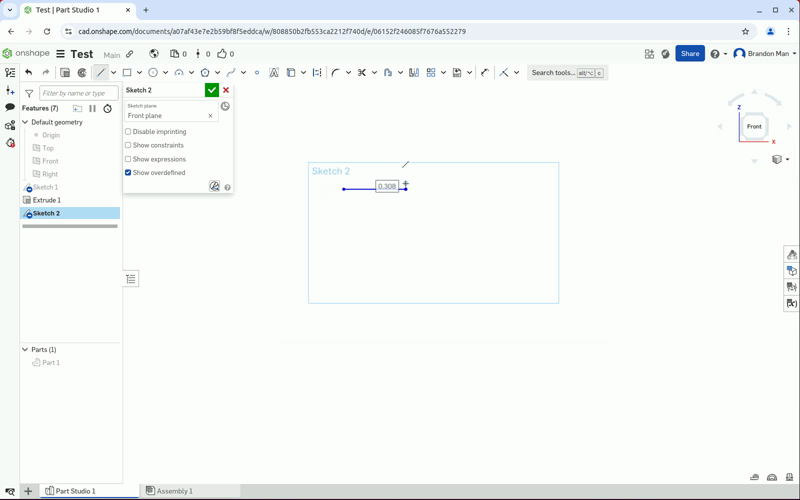
scroll(-6)
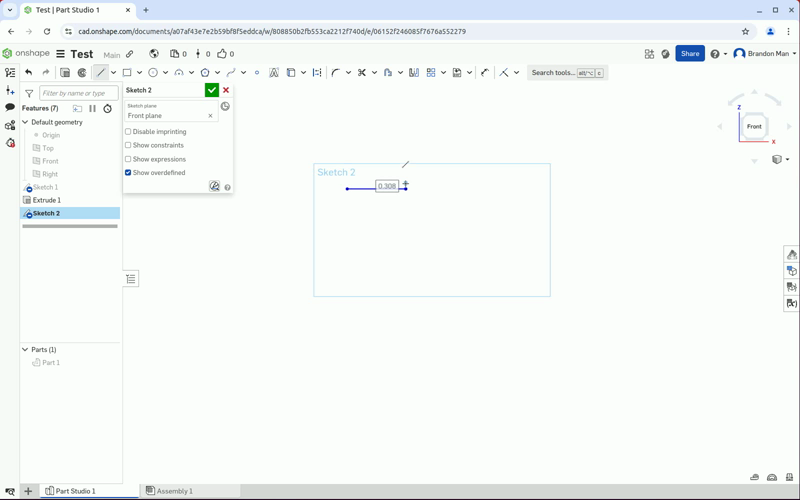
scroll(-6)
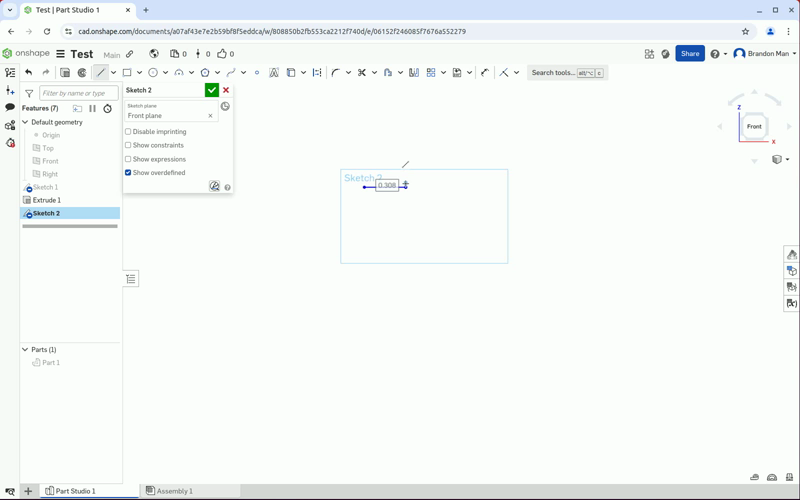
scroll(-6)
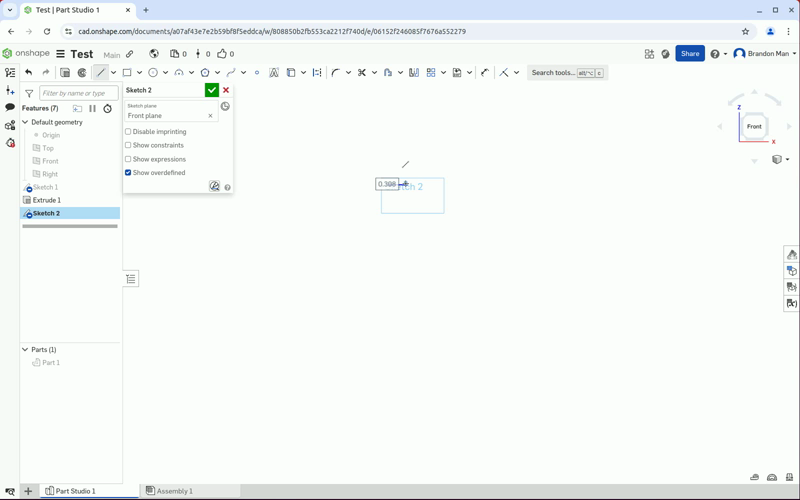
key_up(shift)
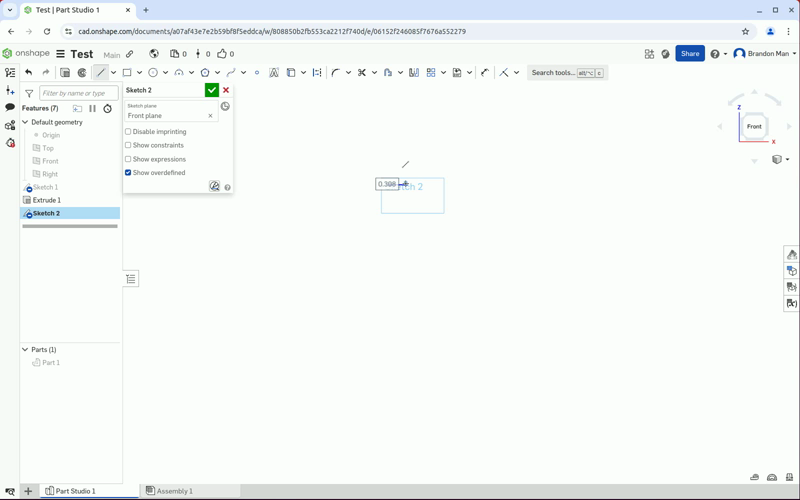
key_down(shift)
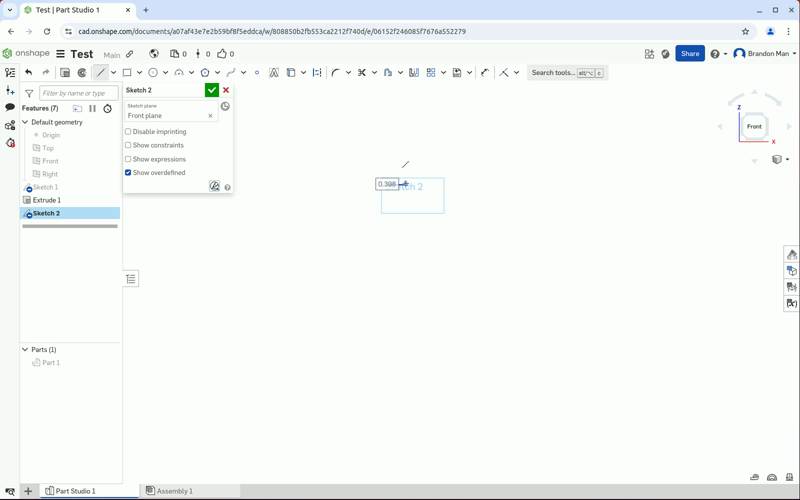
mouse_move(435, 183)
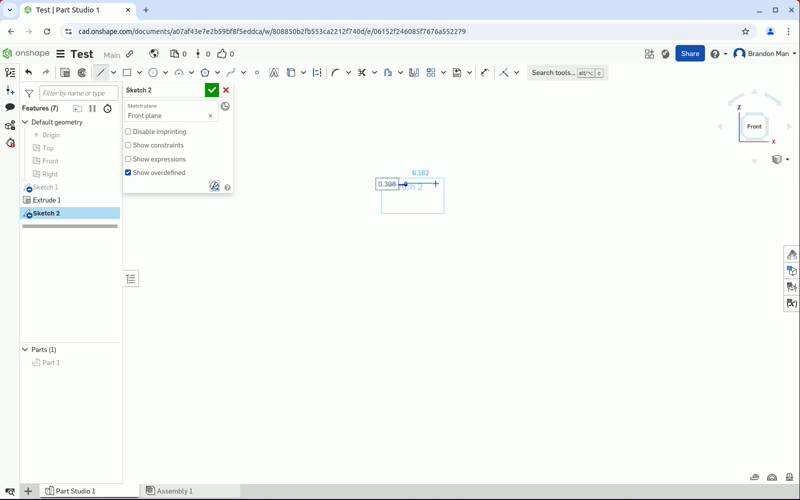
mouse_move(391, 183)
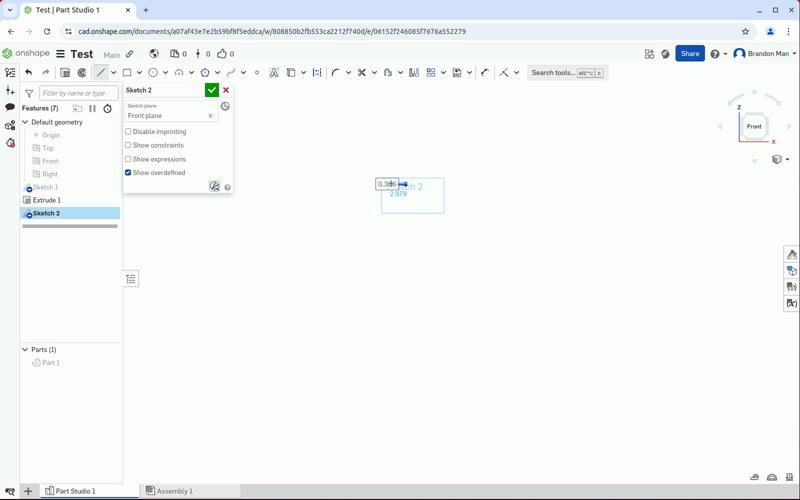
scroll(6)
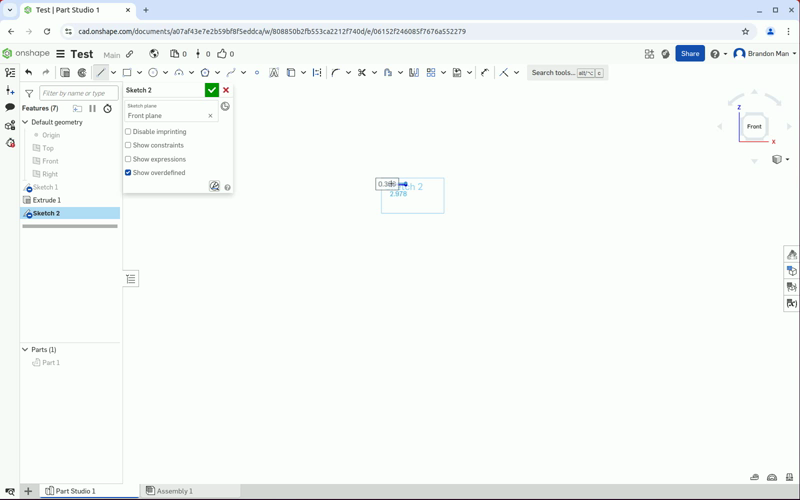
scroll(6)
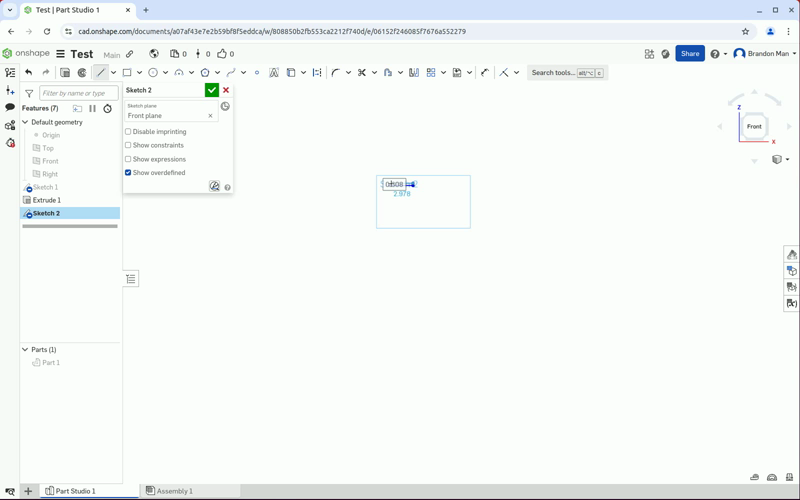
scroll(6)
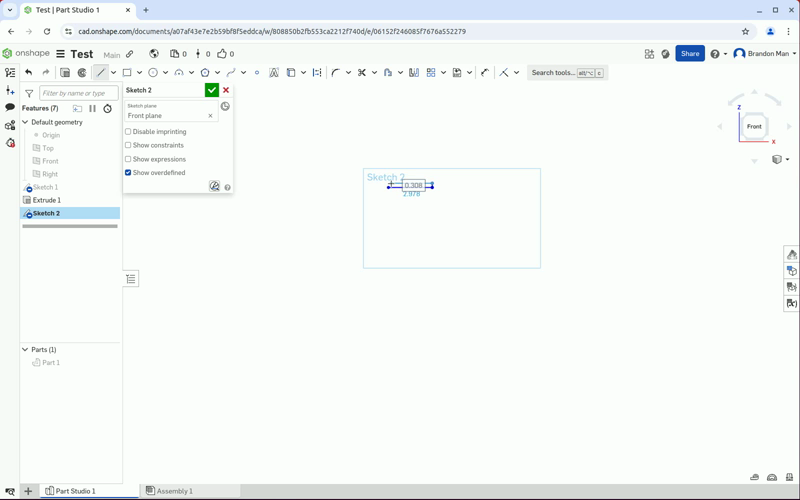
scroll(6)
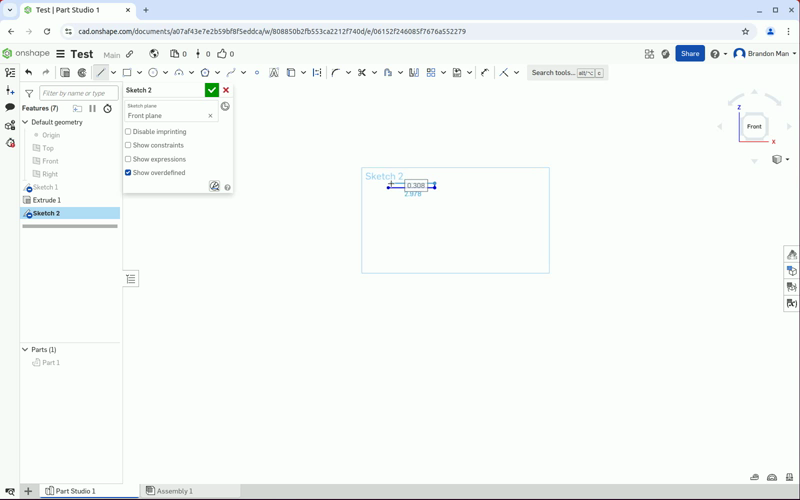
scroll(6)
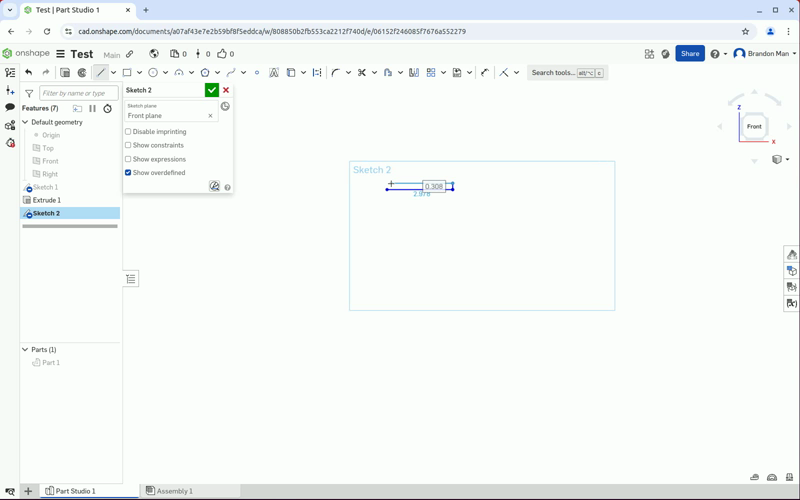
scroll(6)
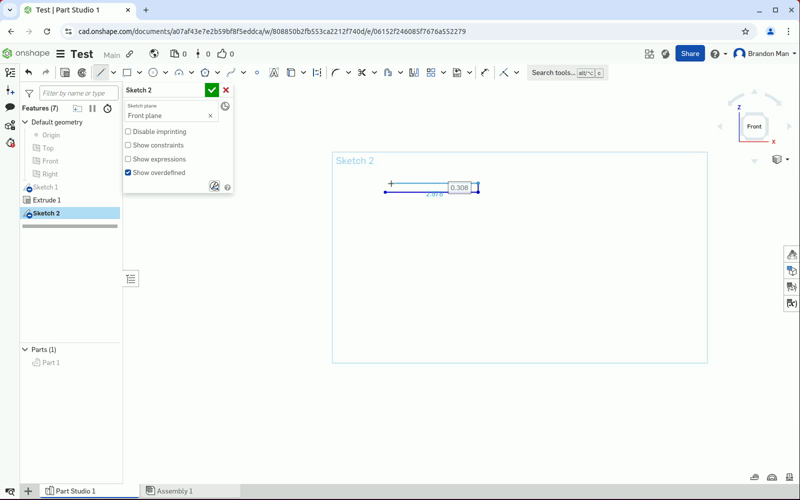
scroll(6)
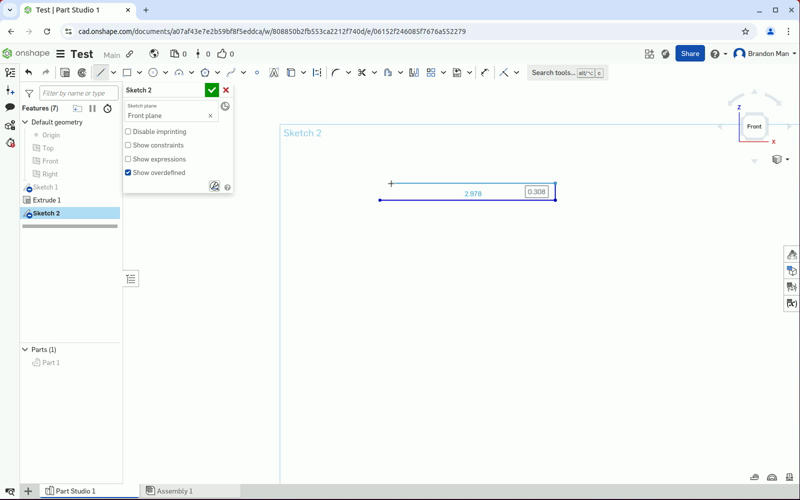
click(391, 183)
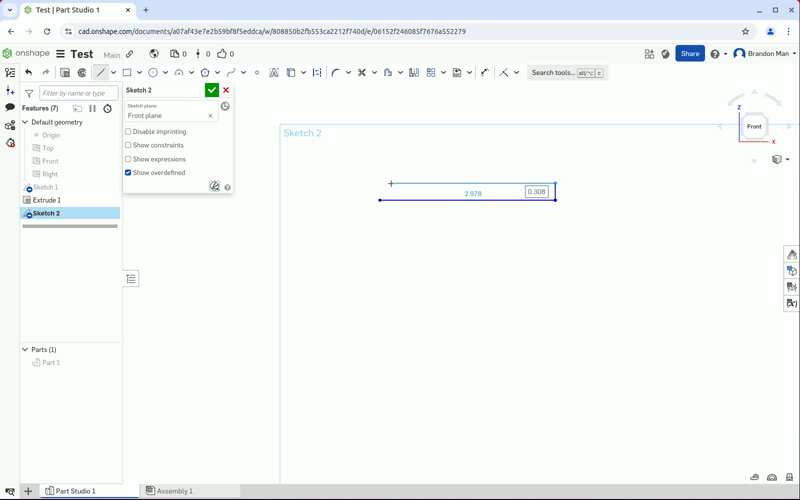
scroll(-6)
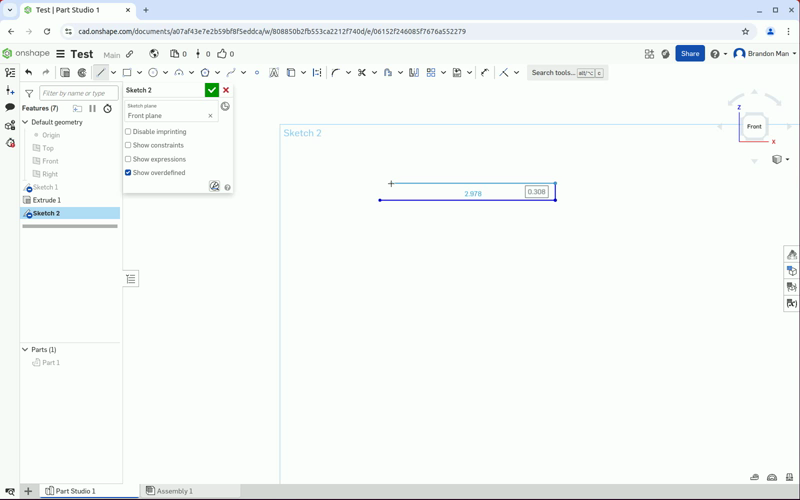
scroll(-6)
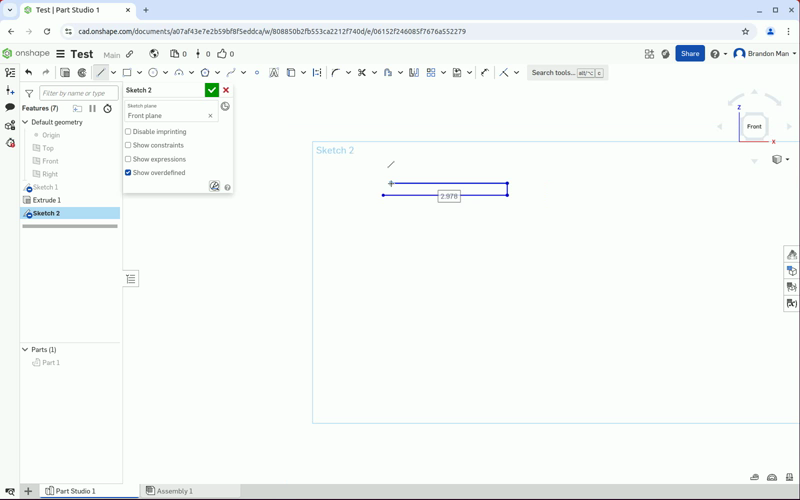
scroll(-6)
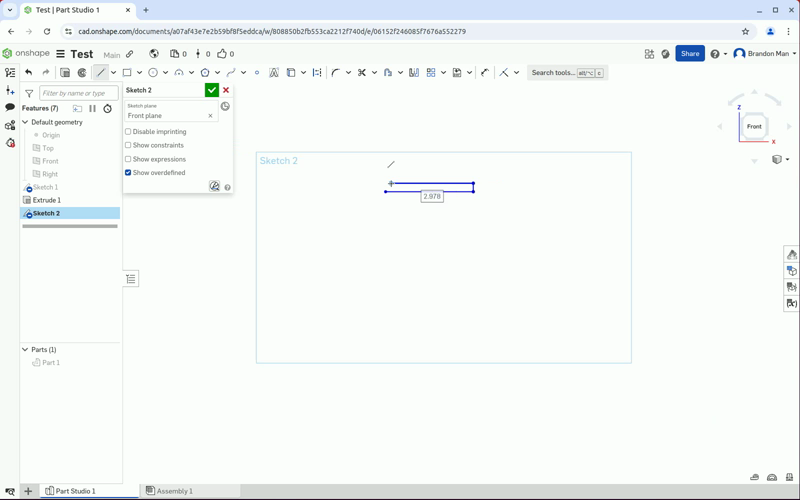
scroll(-6)
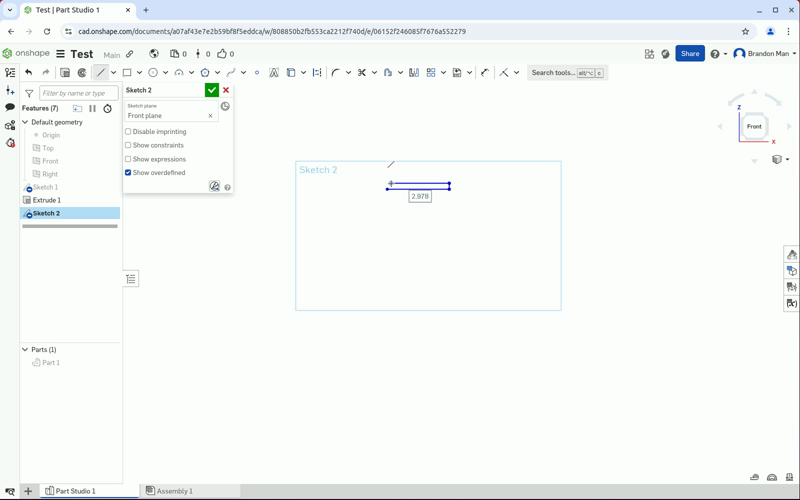
scroll(-6)
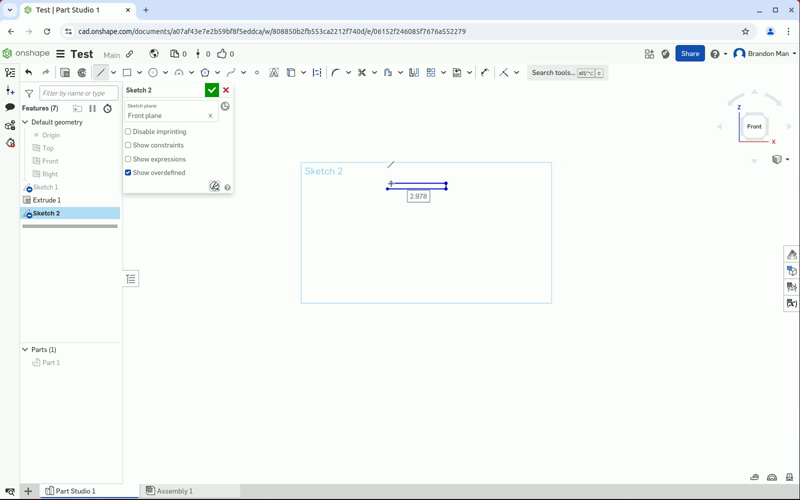
scroll(-6)
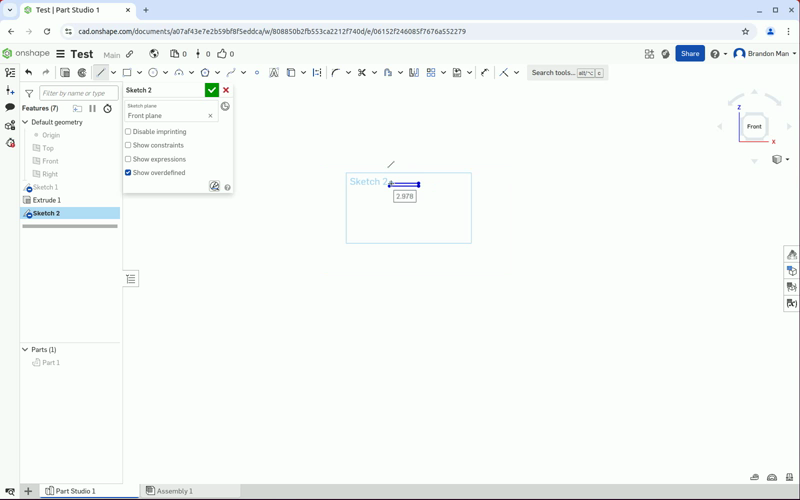
scroll(-6)
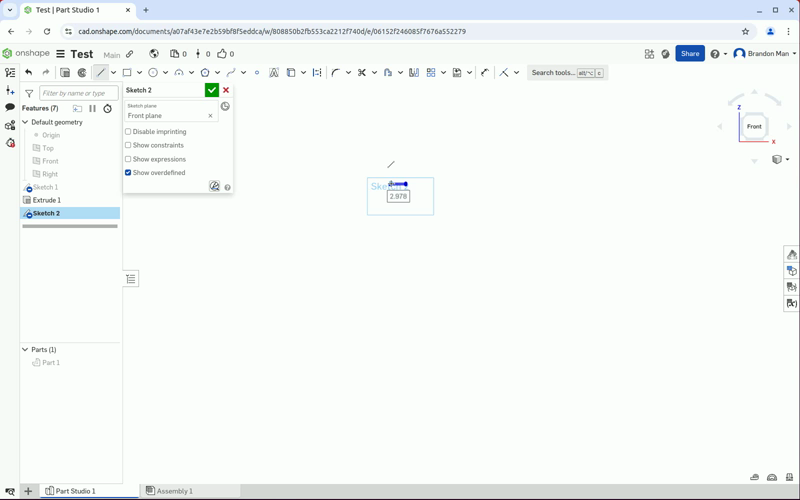
key_up(shift)
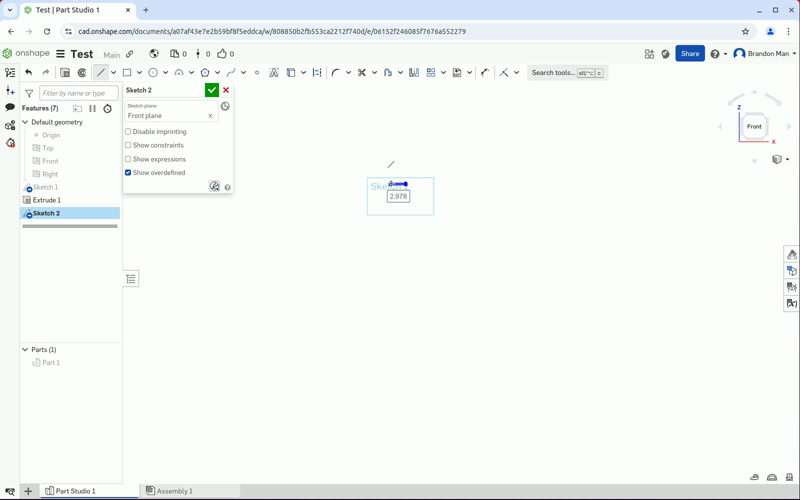
key_down(shift)
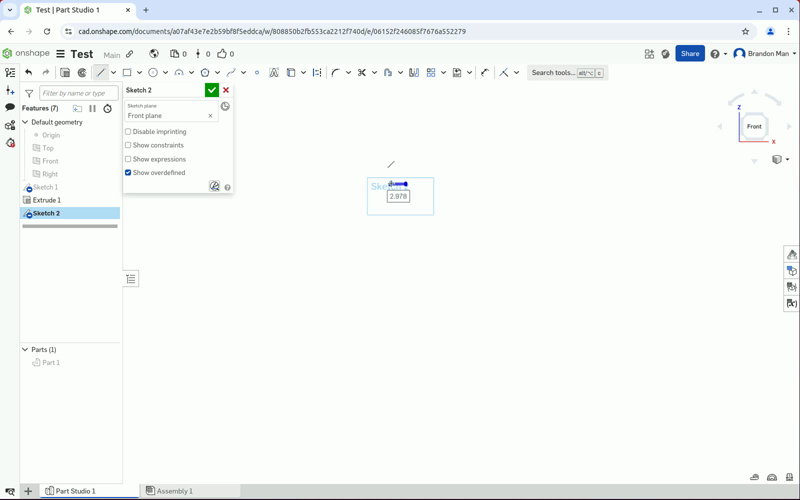
mouse_move(421, 183)
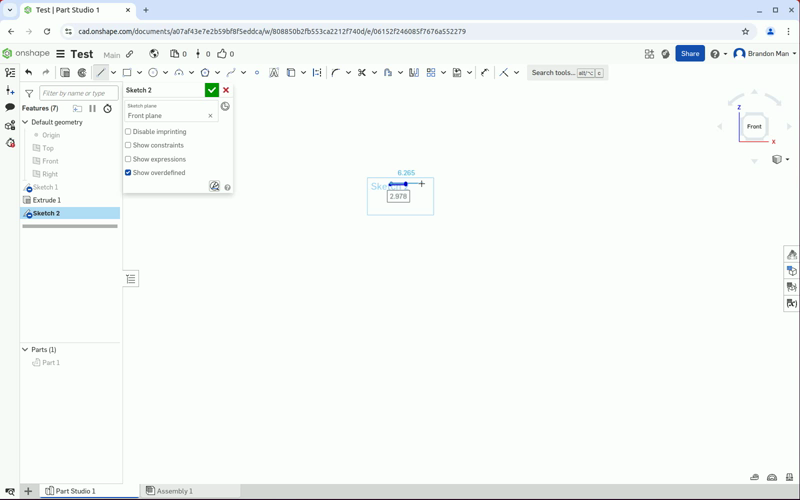
mouse_move(391, 169)
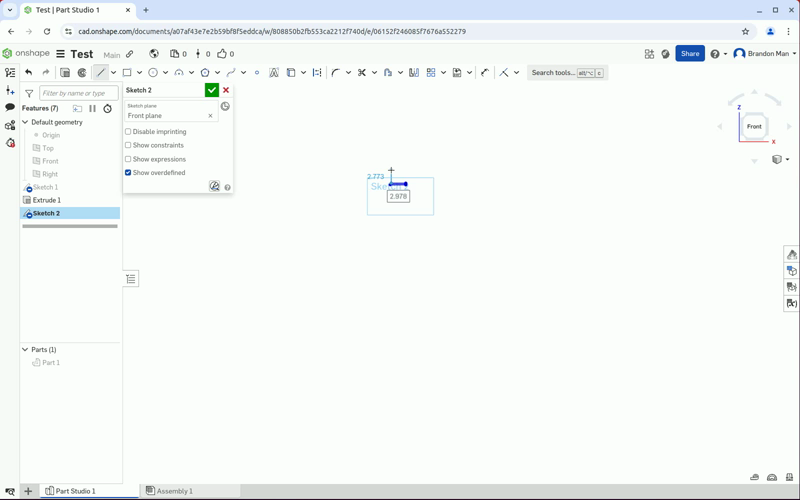
click(391, 169)
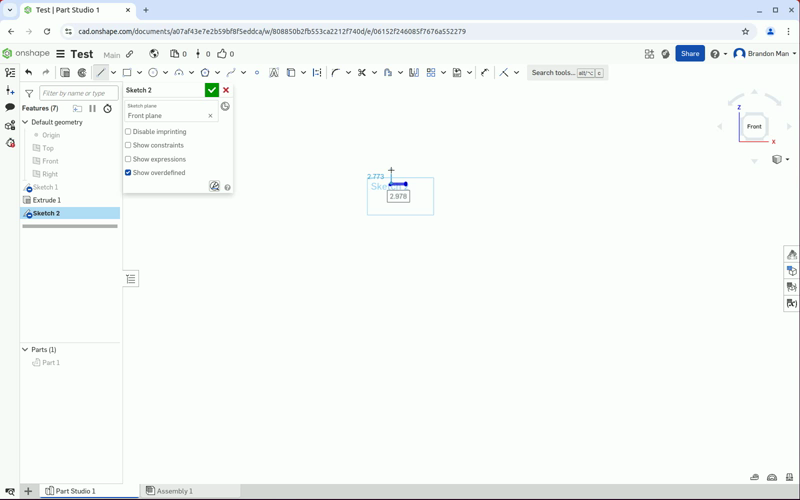
key_up(shift)
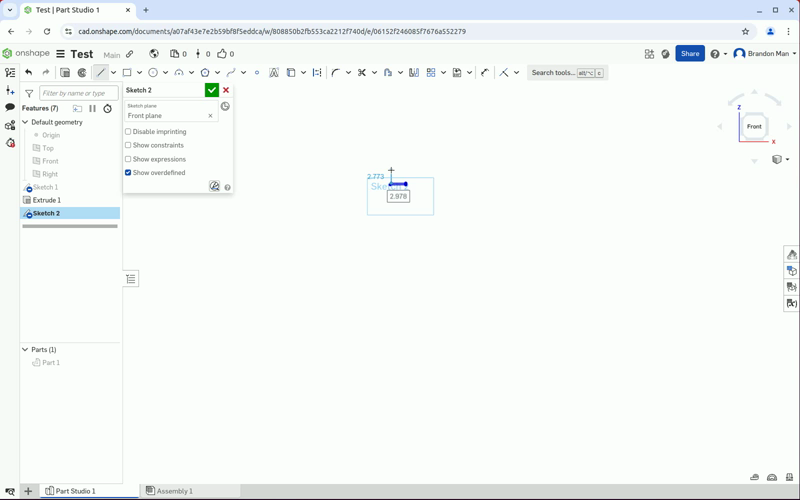
key_down(shift)
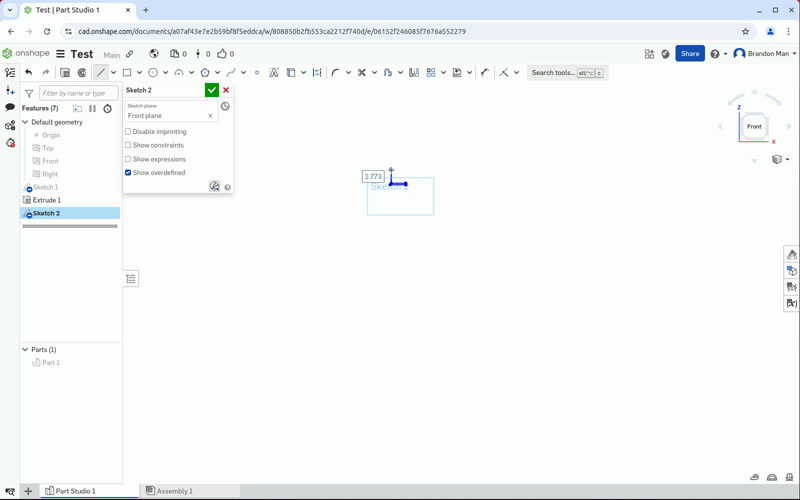
mouse_move(421, 169)
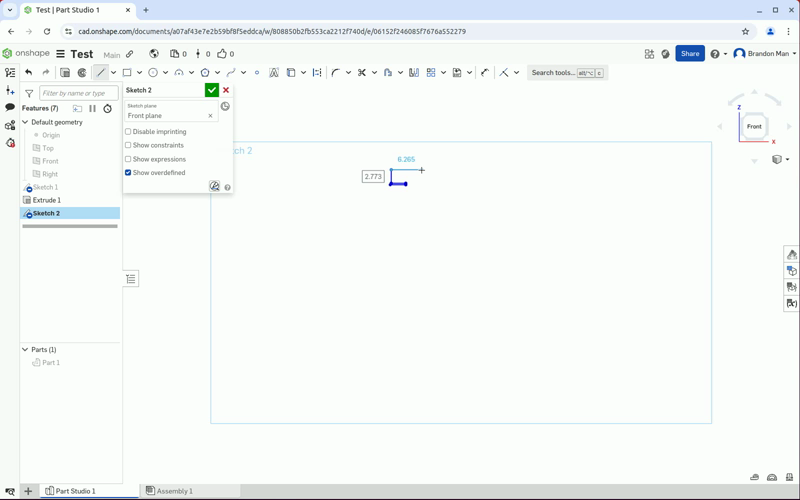
mouse_move(390, 169)
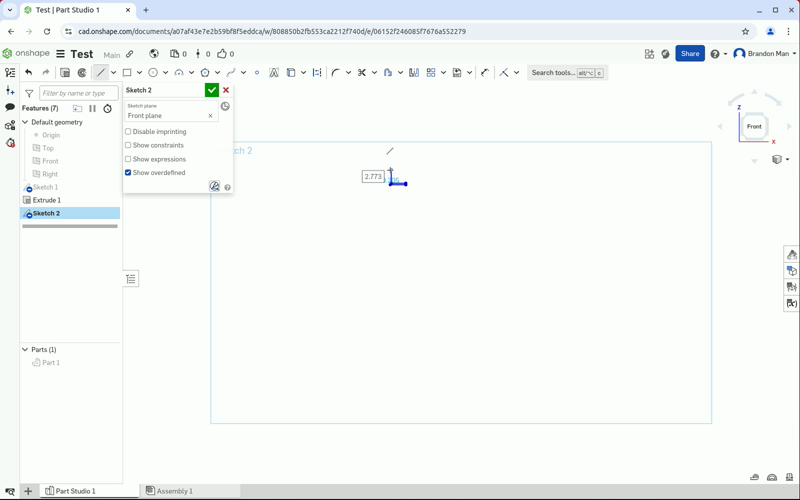
scroll(6)
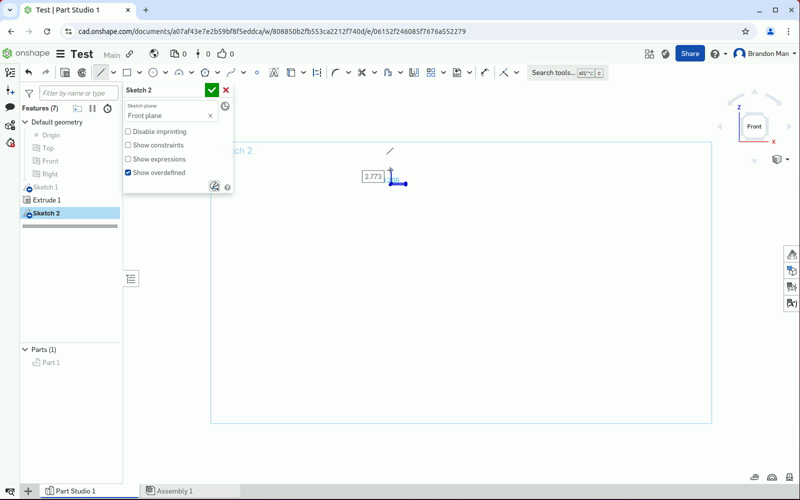
scroll(6)
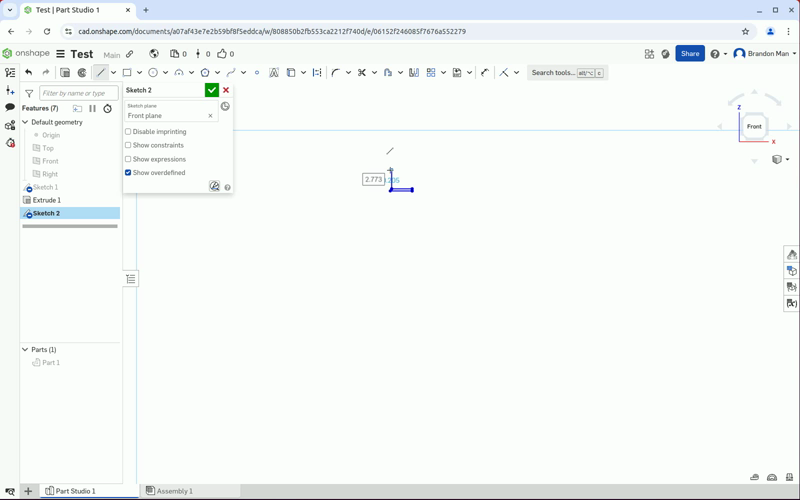
scroll(6)
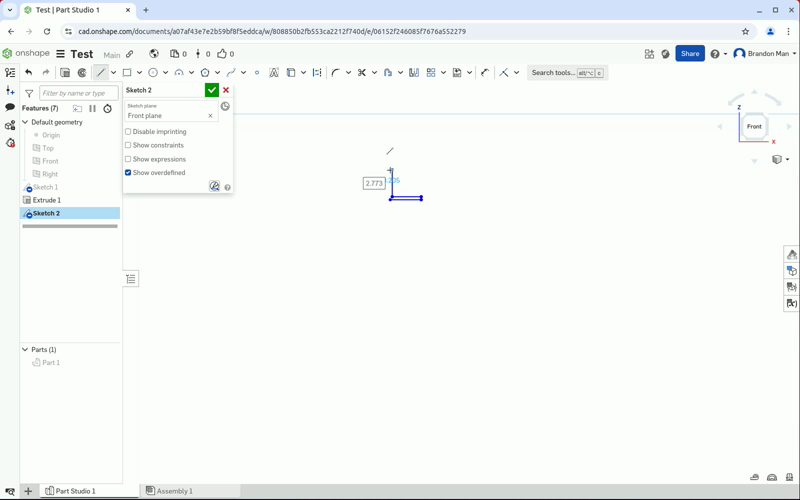
scroll(6)
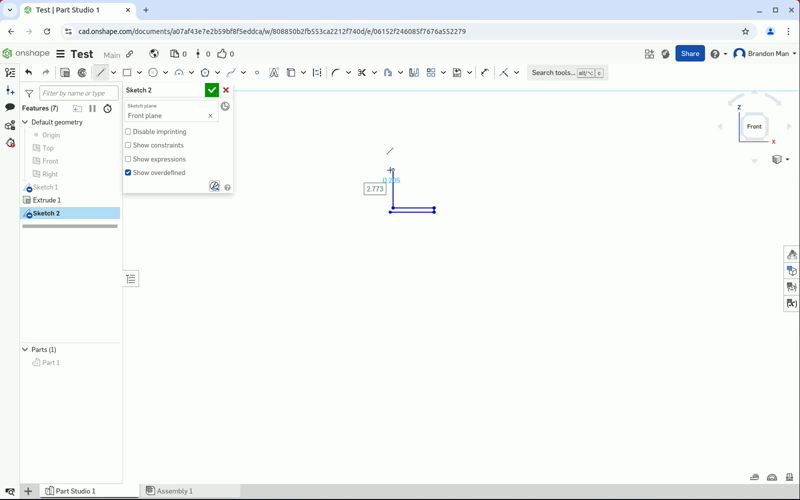
scroll(6)
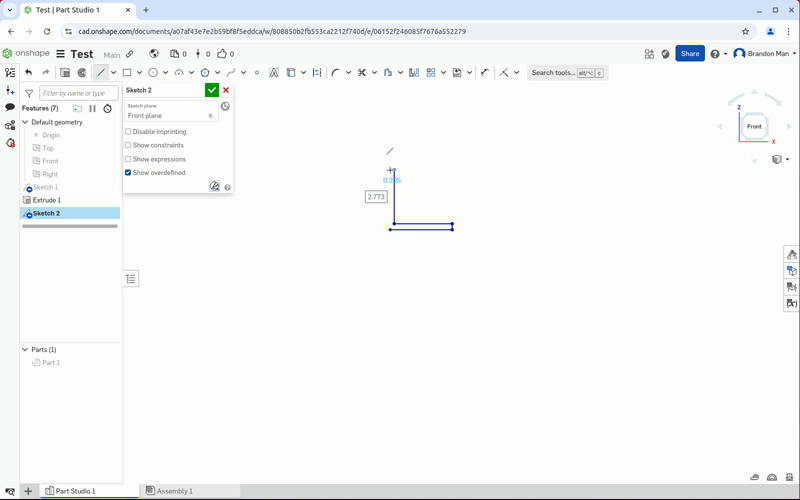
scroll(6)
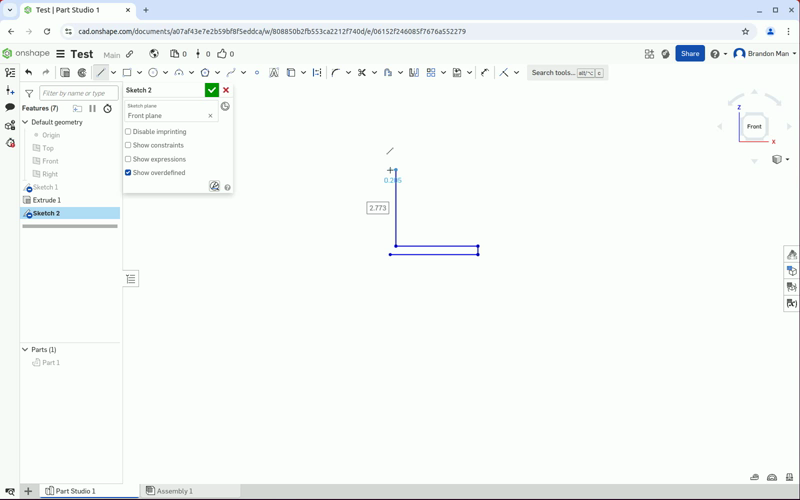
scroll(6)
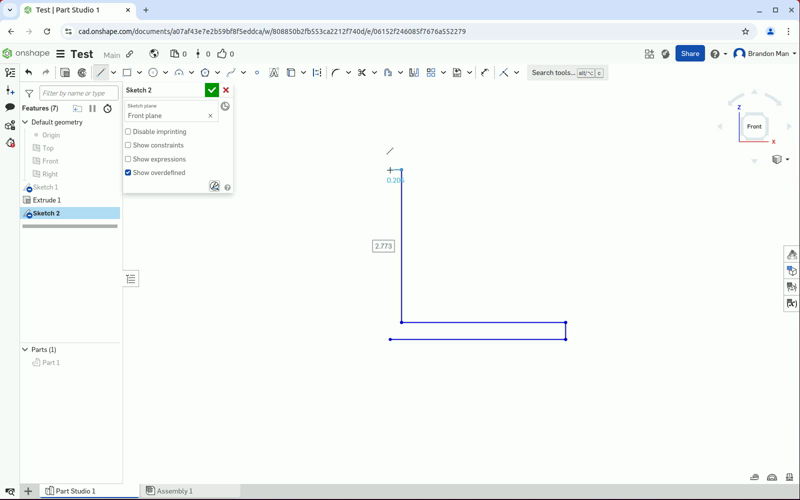
click(390, 169)
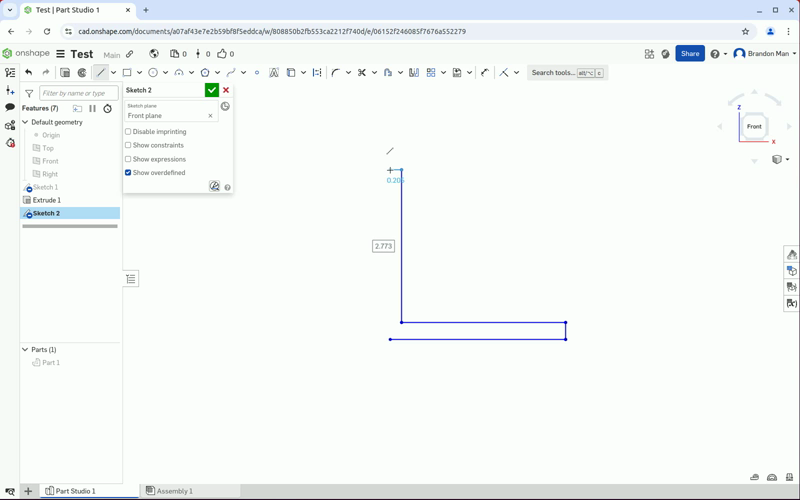
scroll(-6)
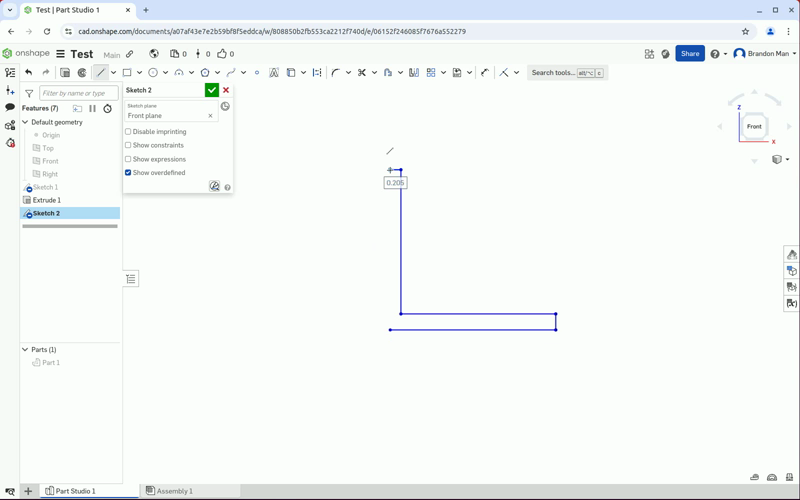
scroll(-6)
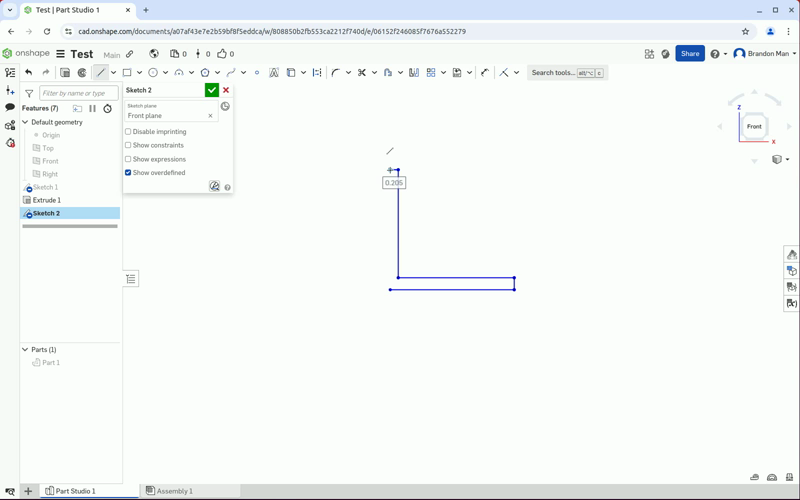
scroll(-6)
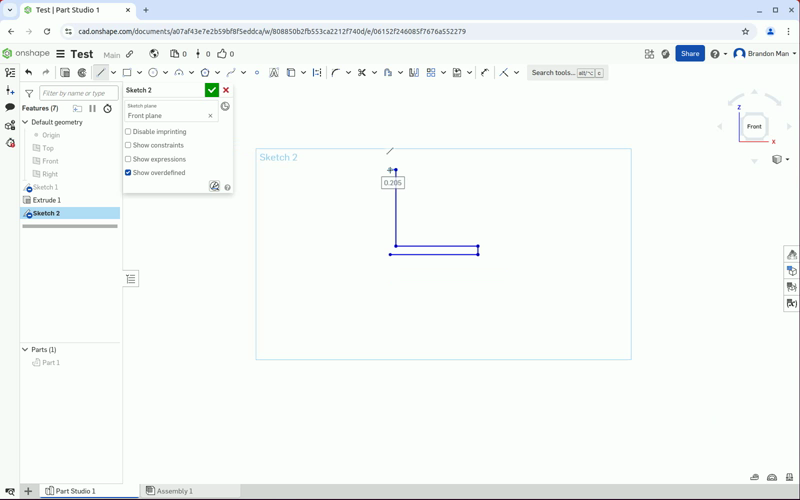
scroll(-6)
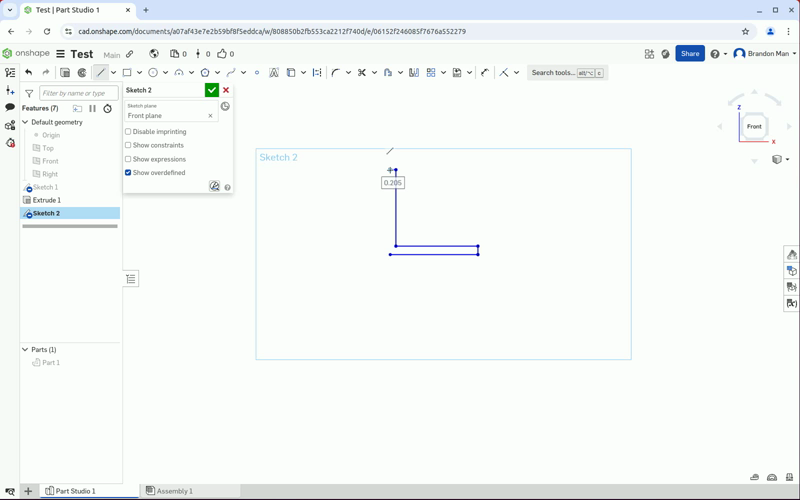
scroll(-6)
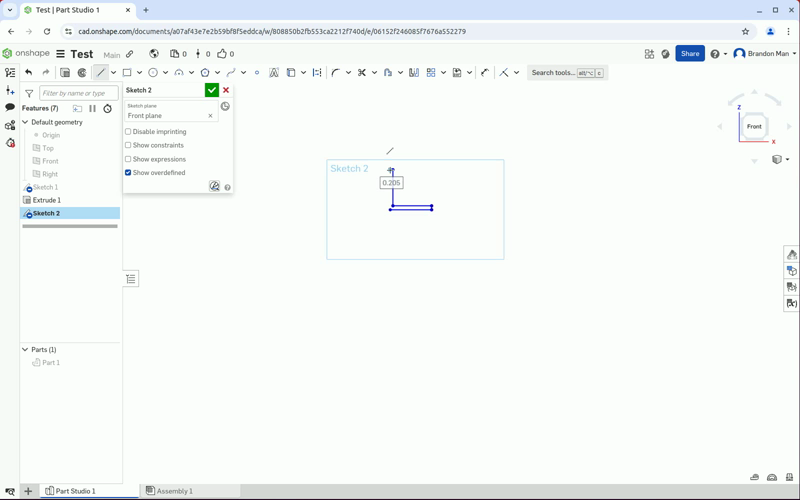
scroll(-6)
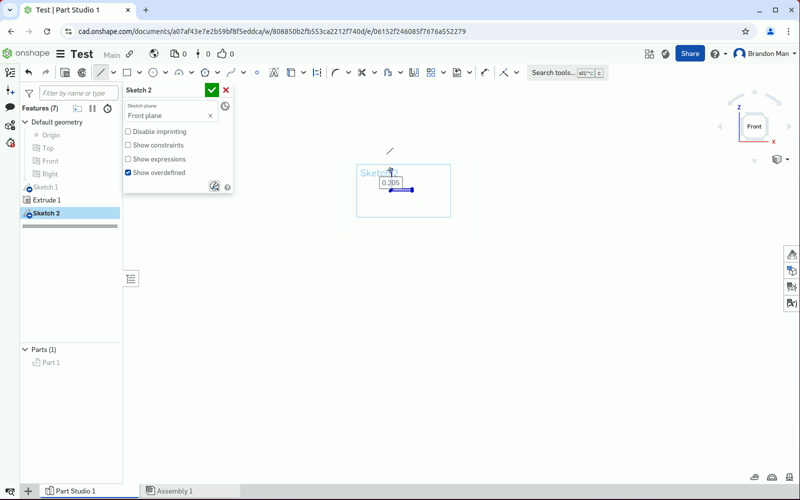
scroll(-6)
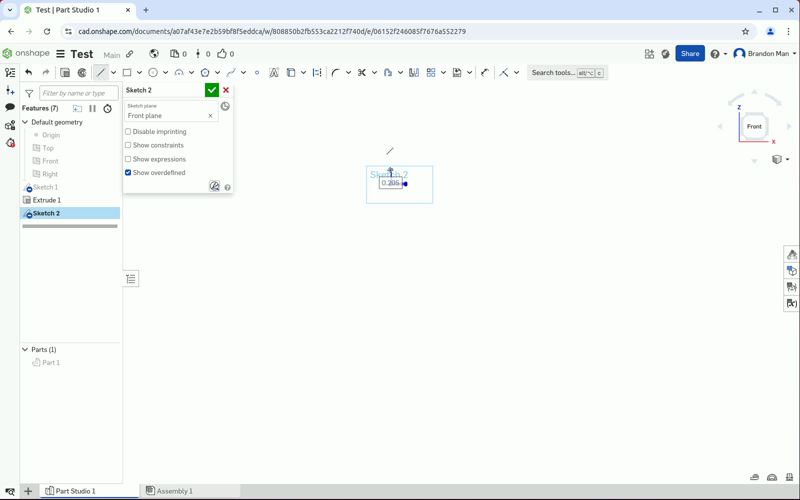
key_up(shift)
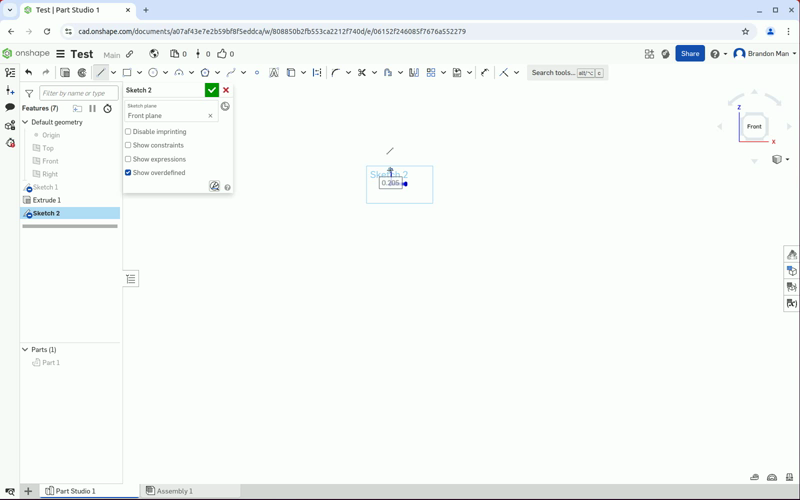
mouse_move(420, 169)
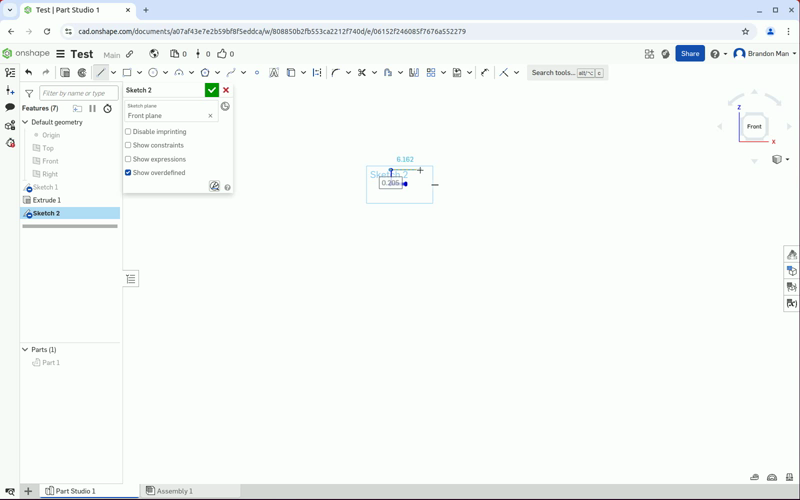
key_down(shift)
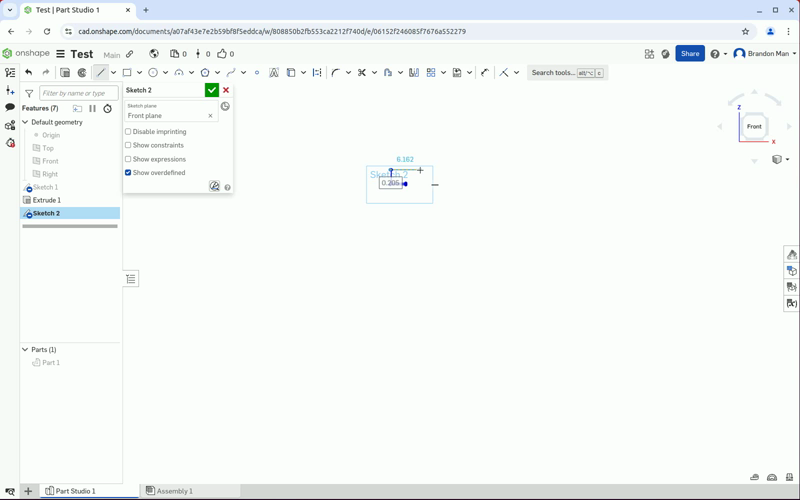
mouse_move(390, 184)
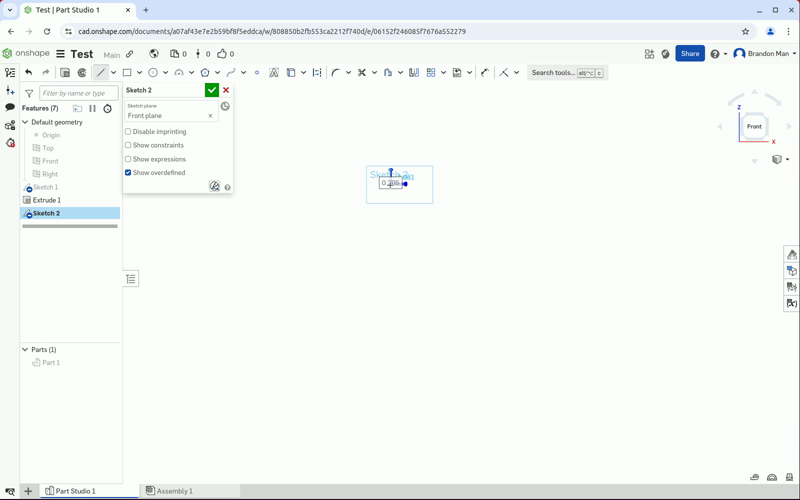
scroll(6)
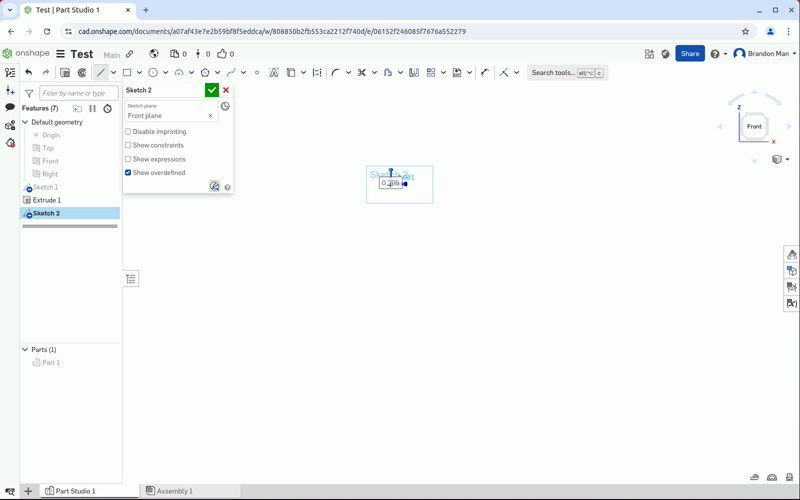
scroll(6)
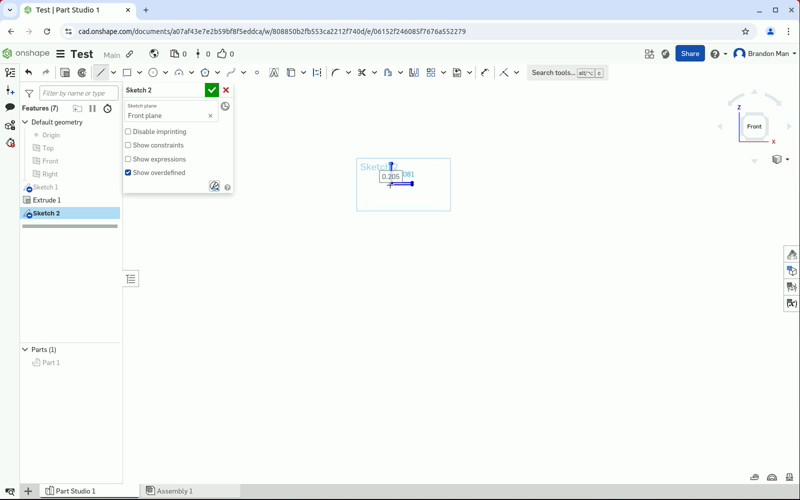
scroll(6)
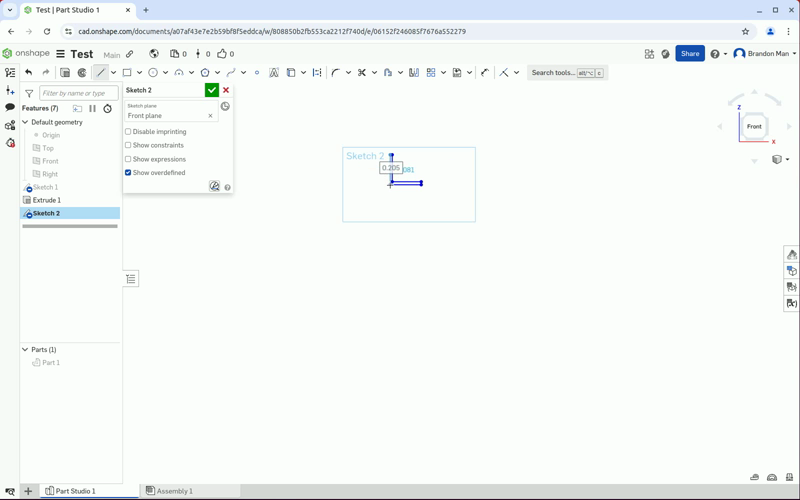
scroll(6)
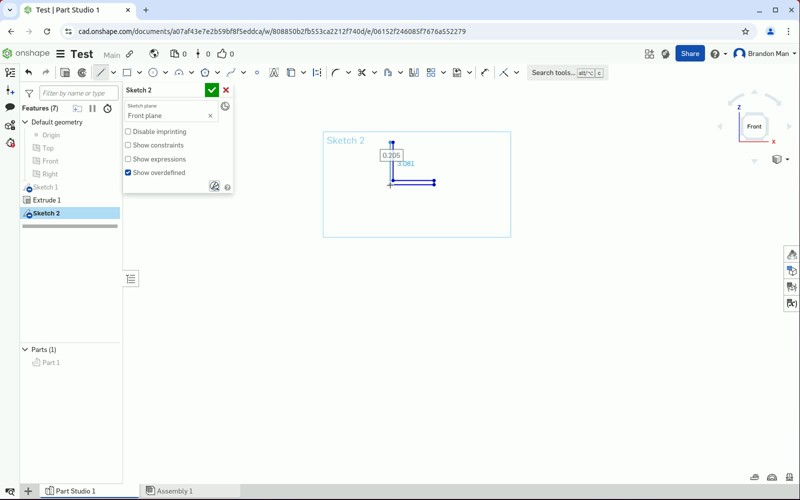
scroll(6)
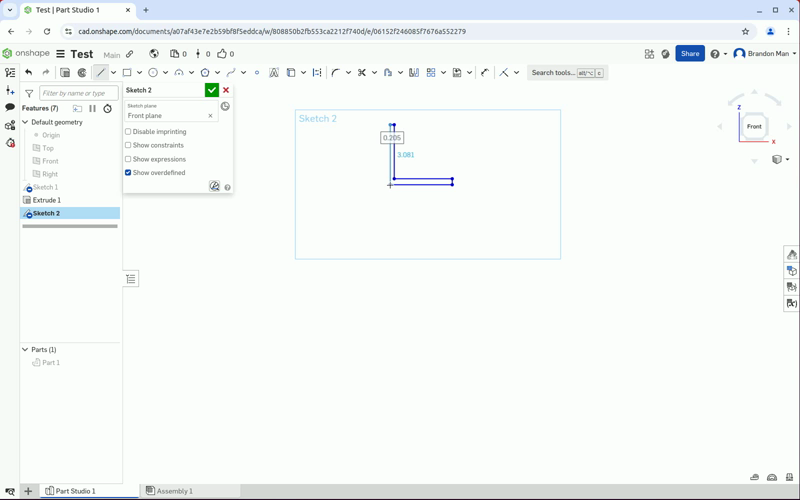
scroll(6)
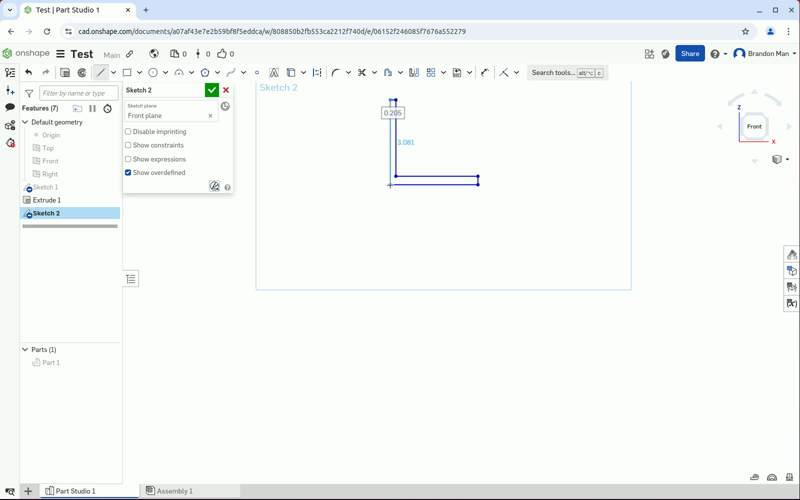
scroll(6)
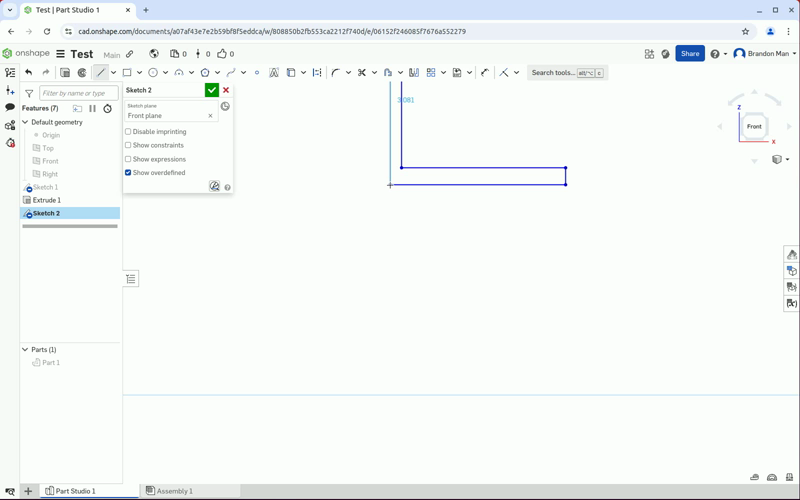
key_up(shift)
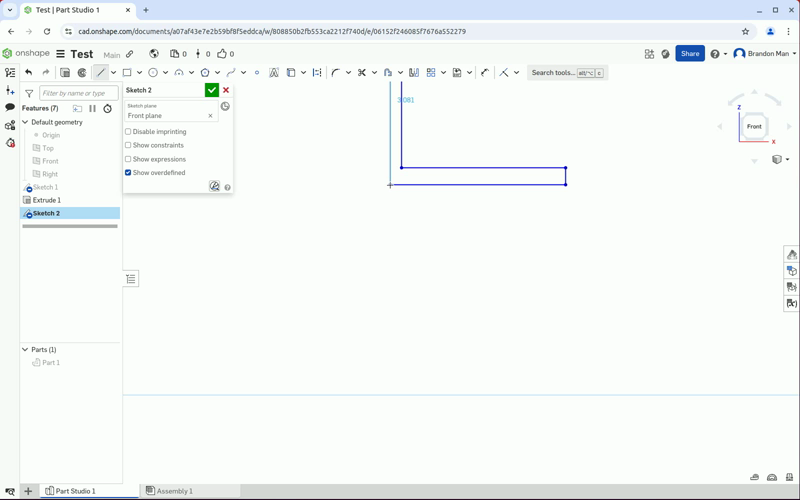
click(390, 184)
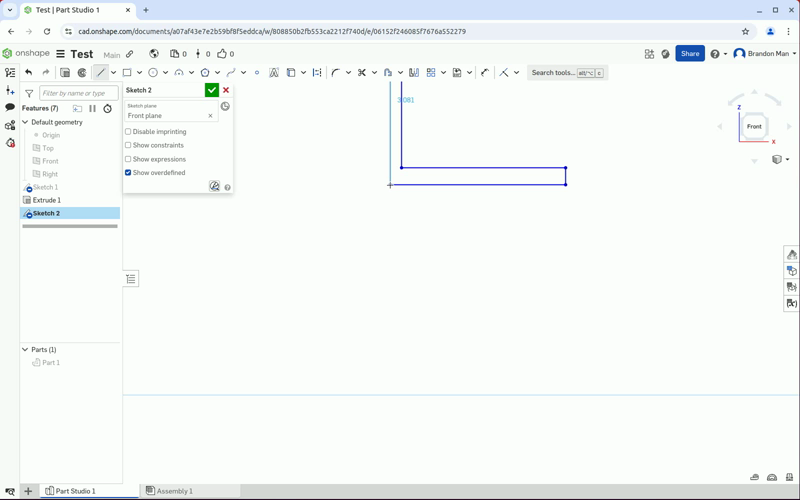
scroll(-6)
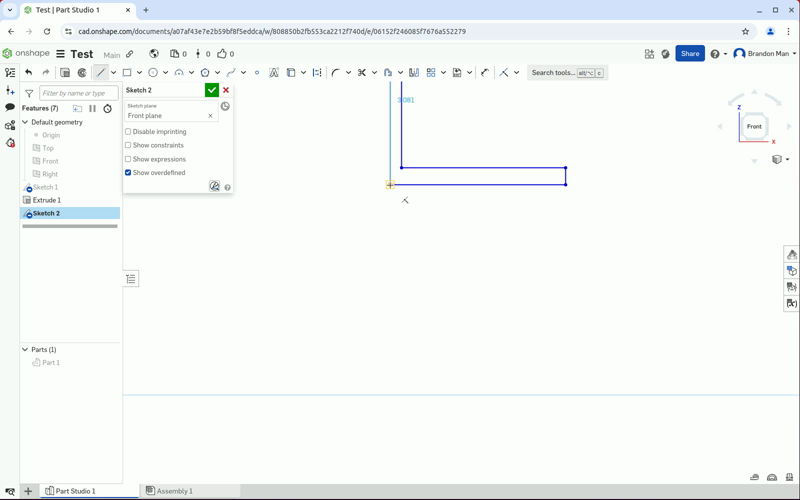
scroll(-6)
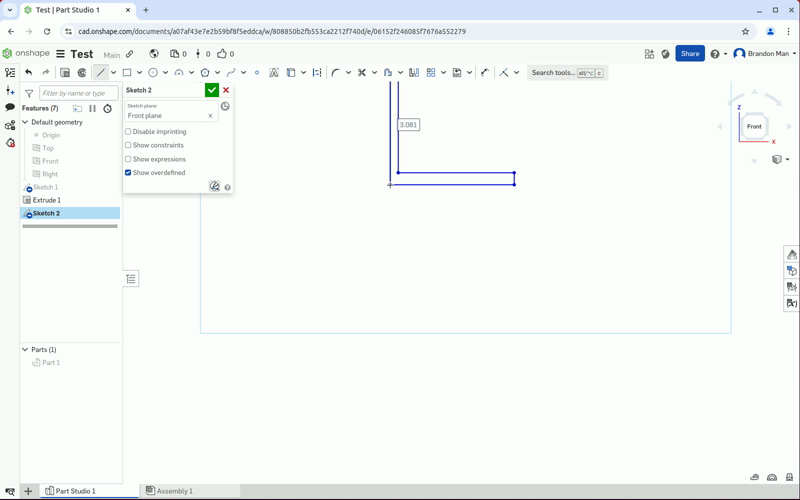
scroll(-6)
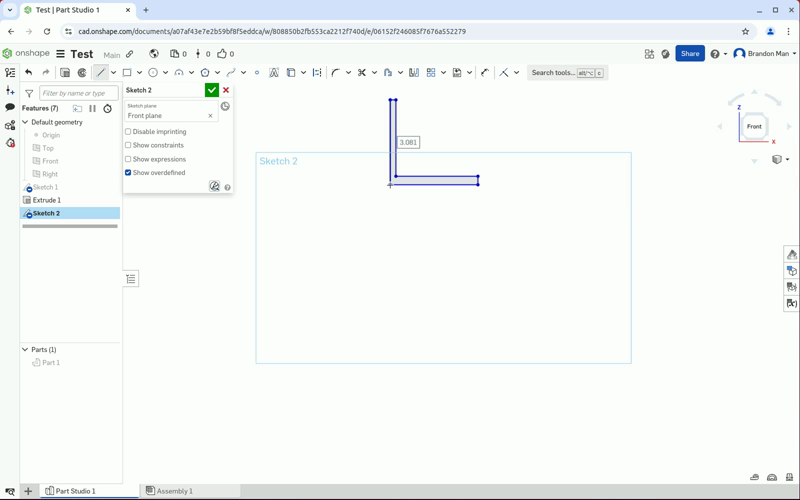
scroll(-6)
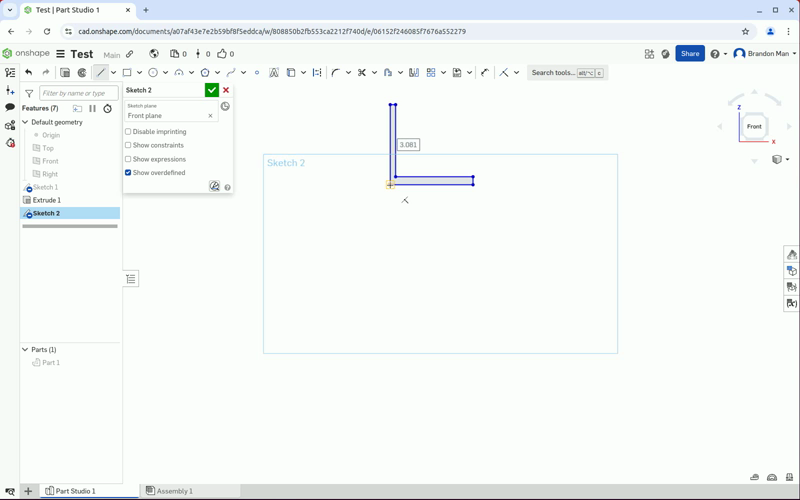
scroll(-6)
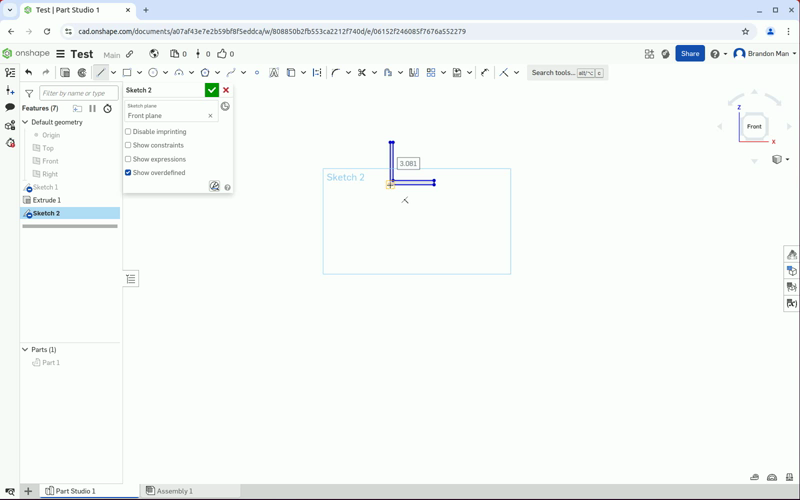
scroll(-6)
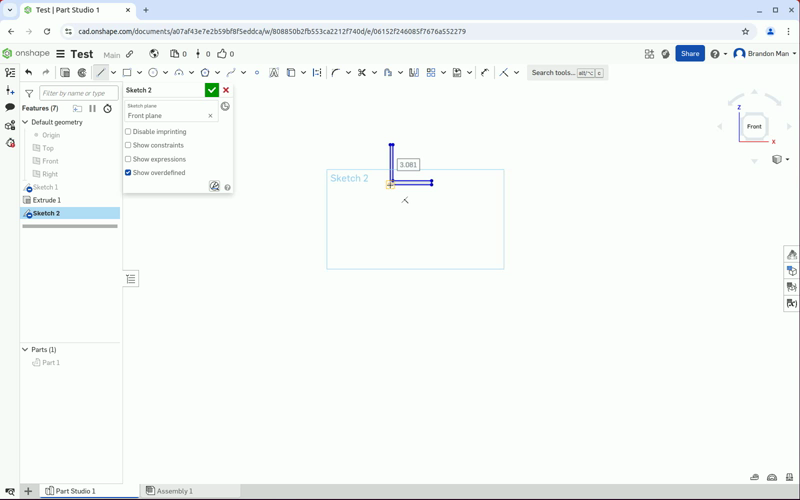
scroll(-6)
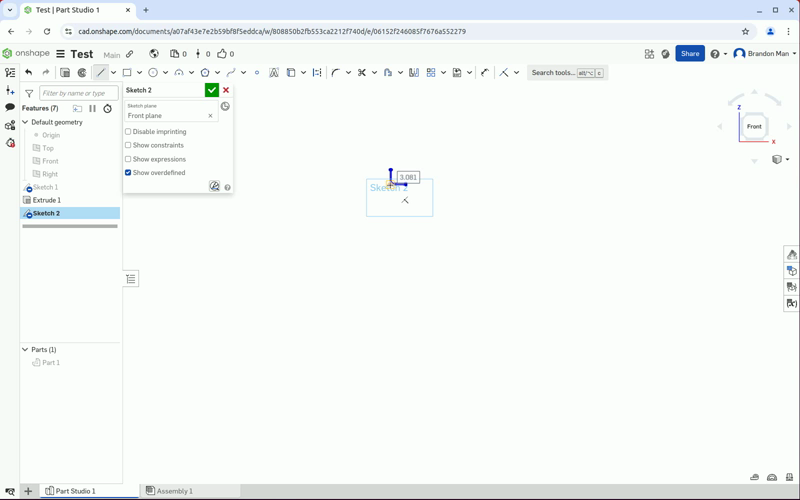
key(esc)
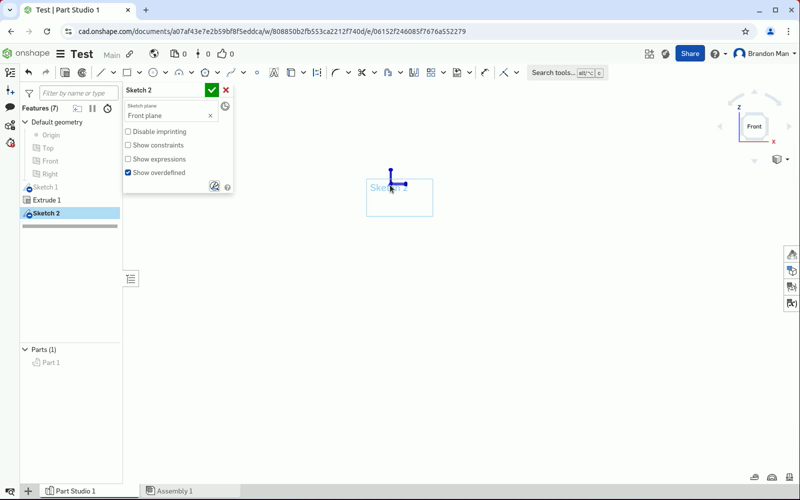
mouse_move(395, 184)
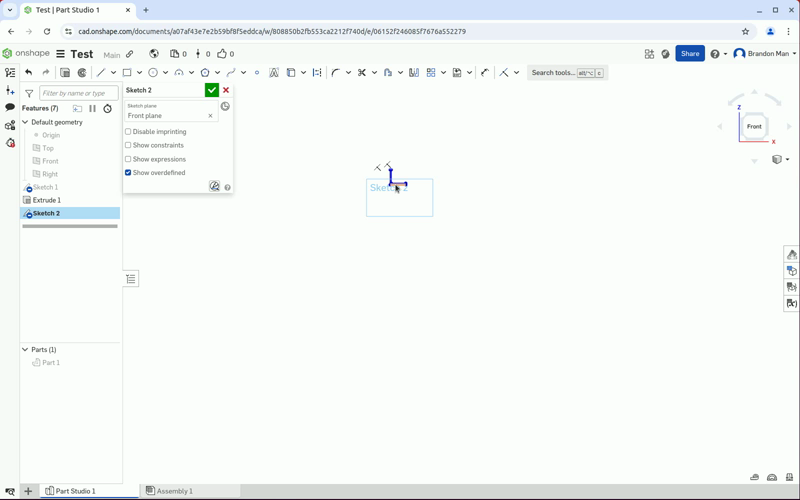
scroll(6)
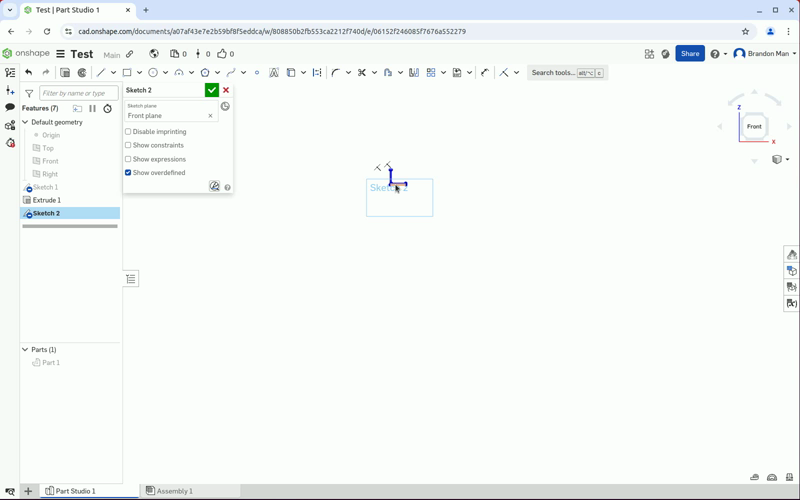
scroll(6)
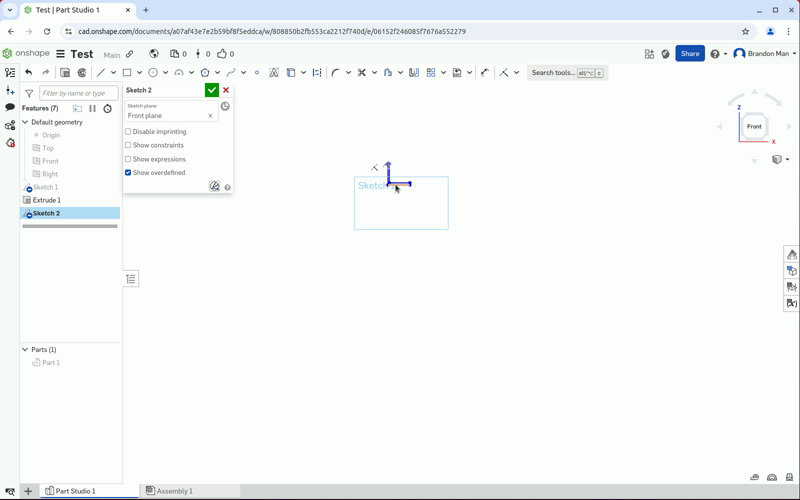
scroll(6)
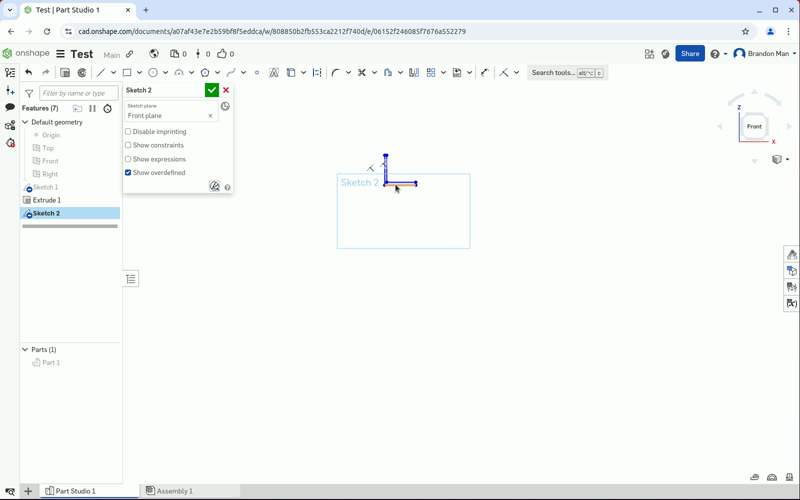
scroll(6)
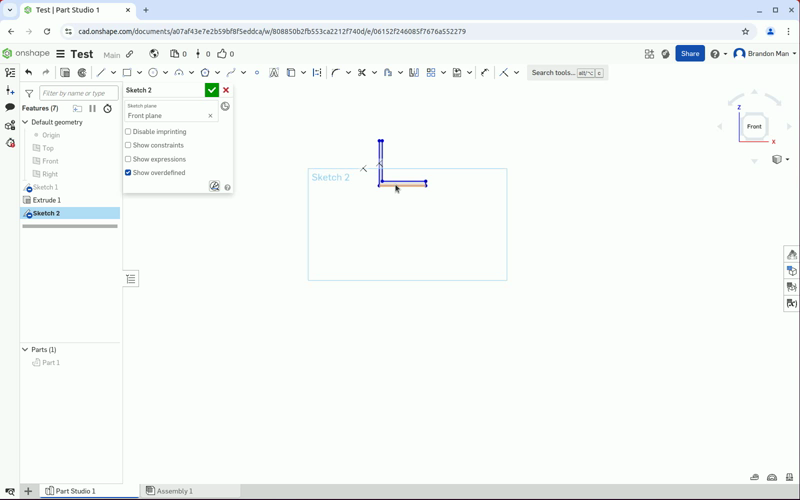
scroll(6)
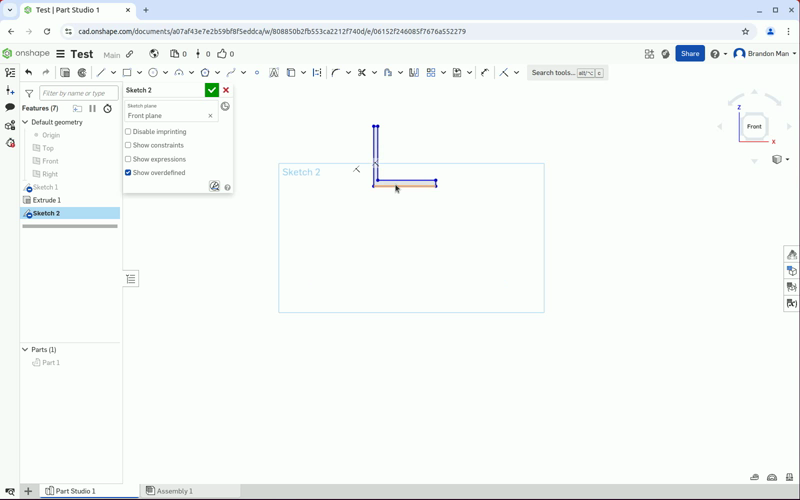
scroll(6)
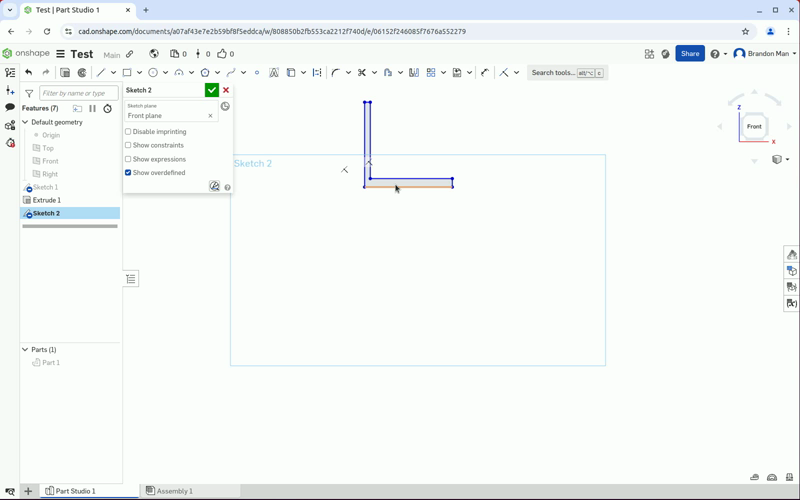
scroll(6)
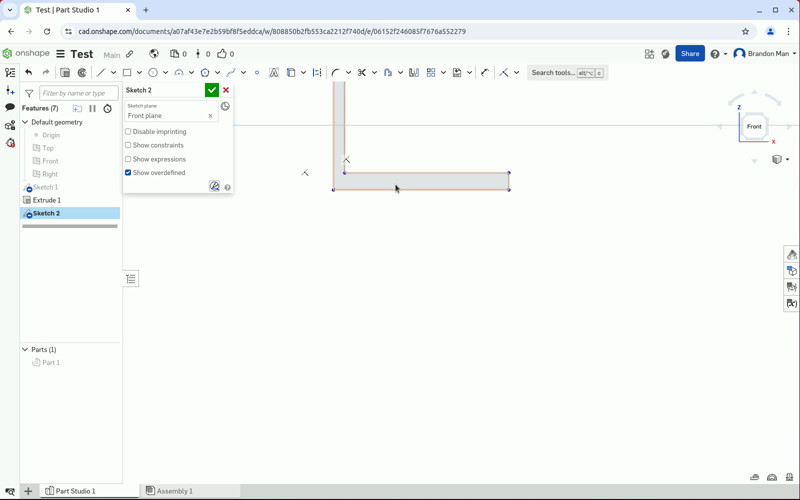
click(395, 184)
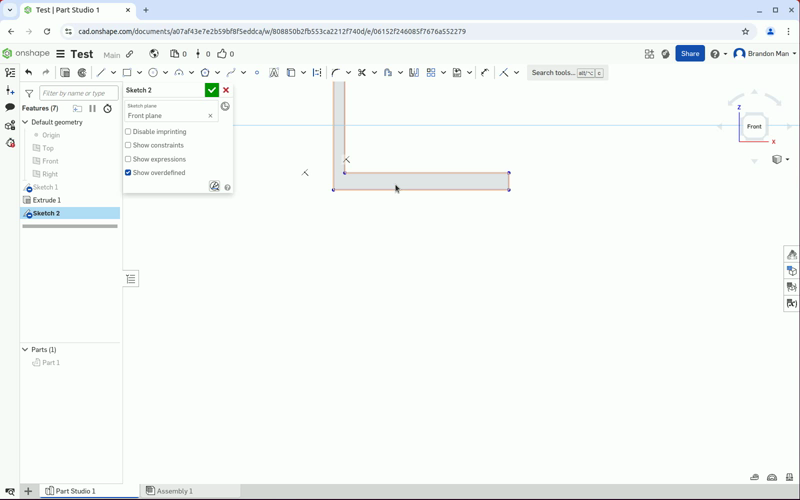
scroll(-6)
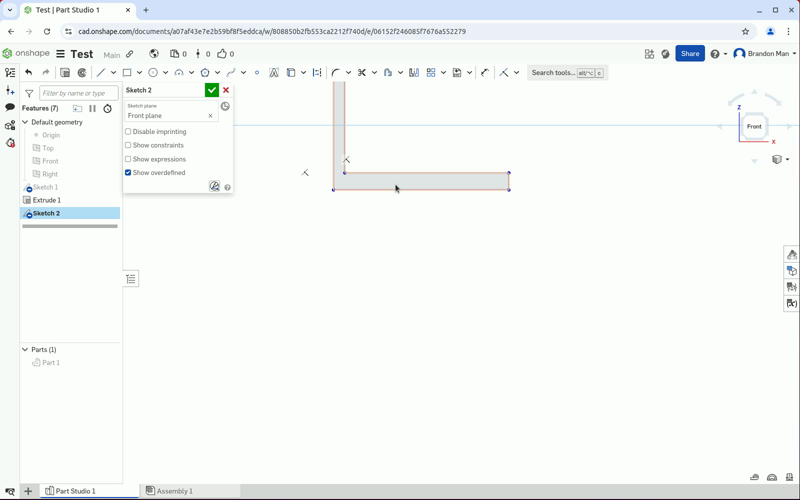
scroll(-6)
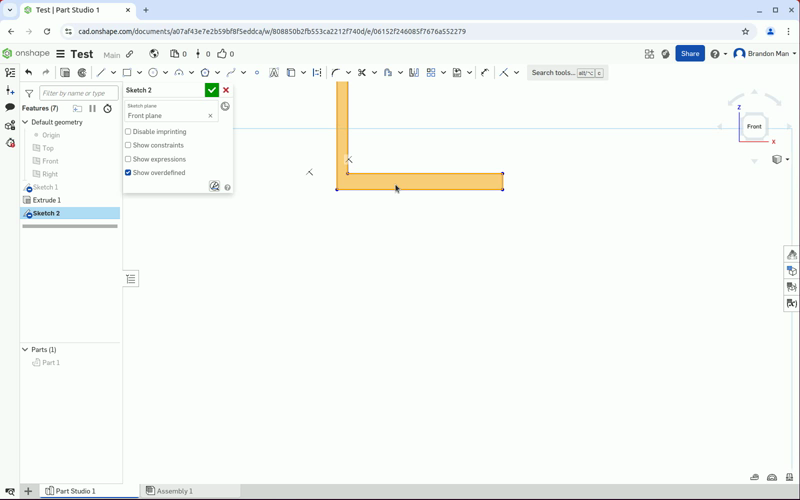
scroll(-6)
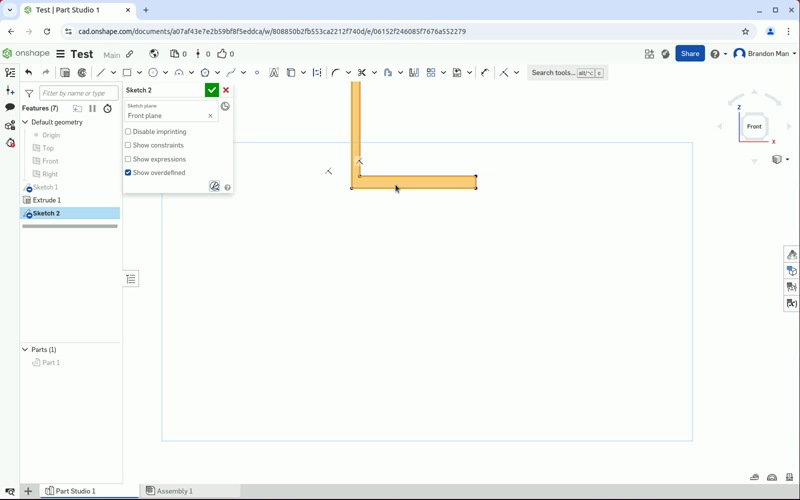
scroll(-6)
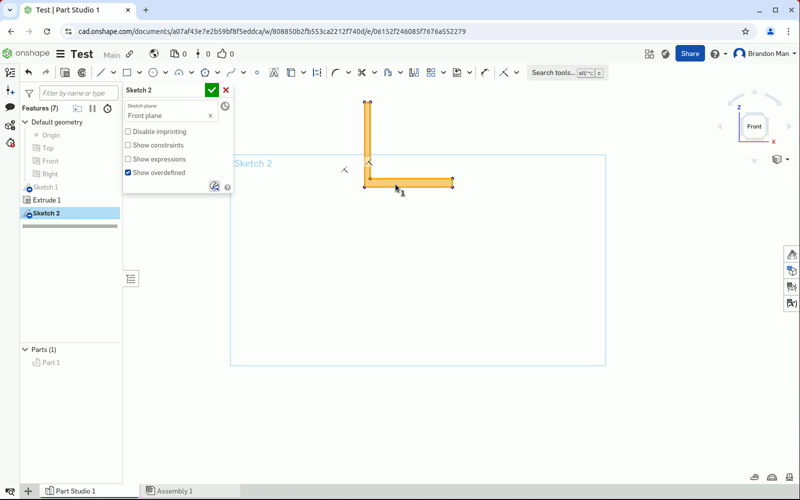
scroll(-6)
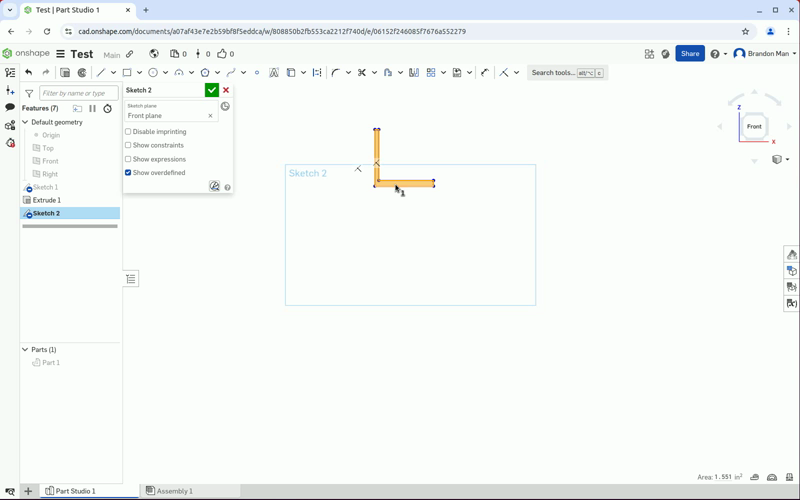
scroll(-6)
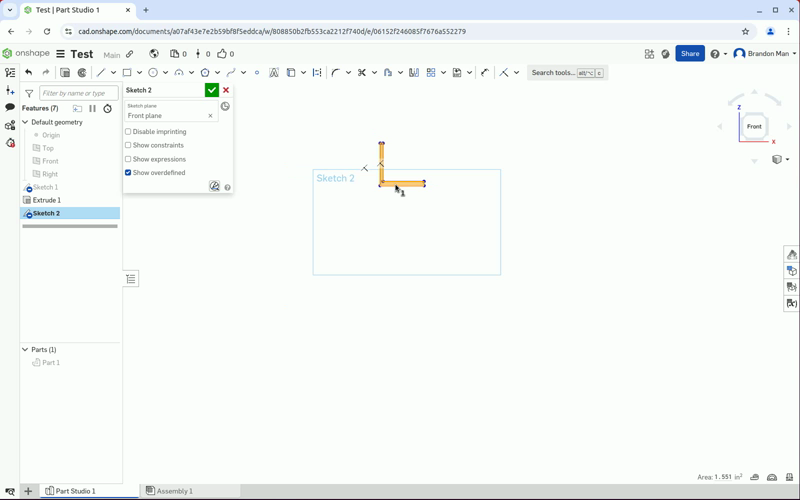
scroll(-6)
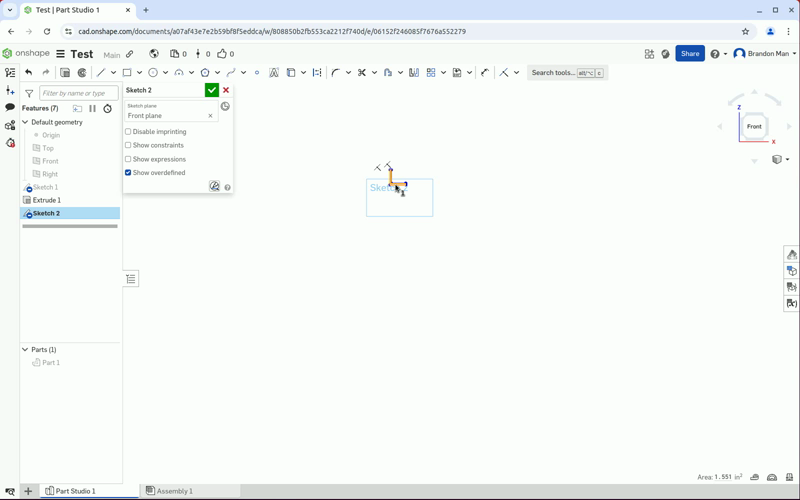
mouse_move(73, 352)
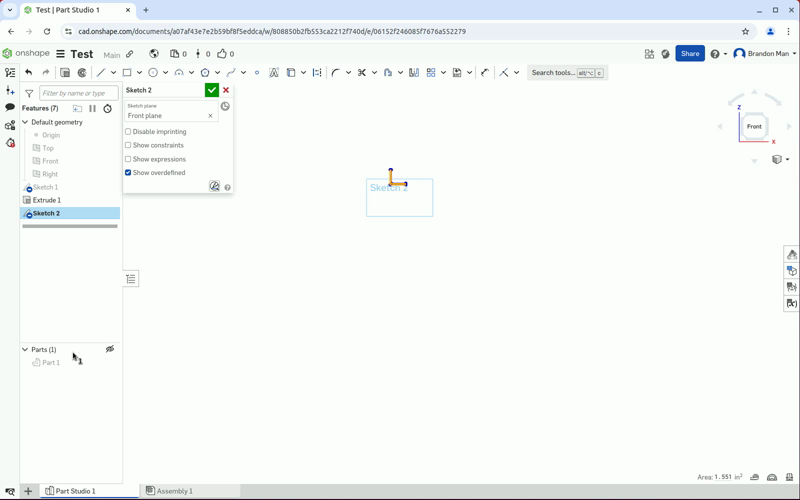
key(shift+y)
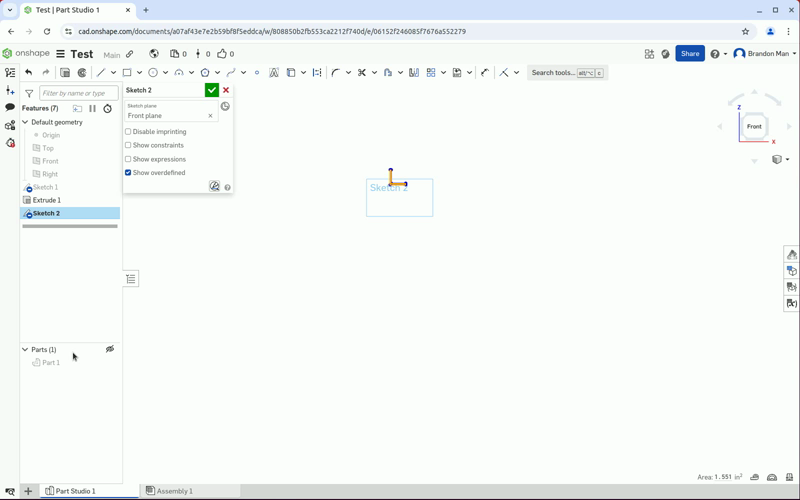
key(shift+e)
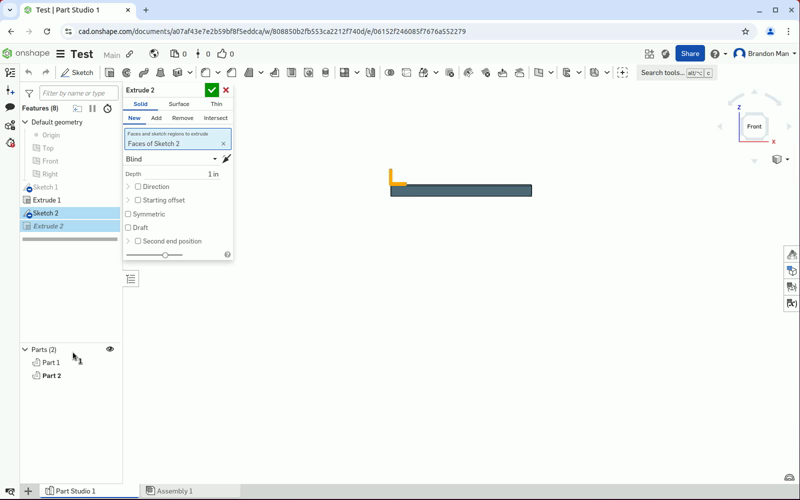
mouse_move(143, 106)
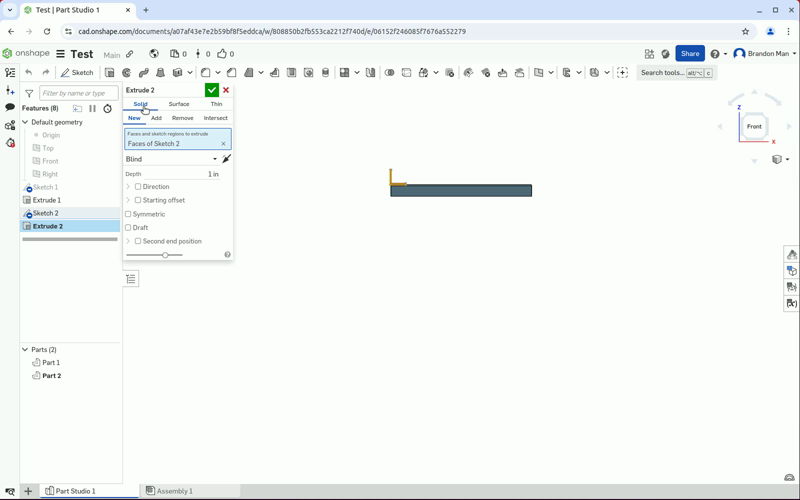
click(143, 106)
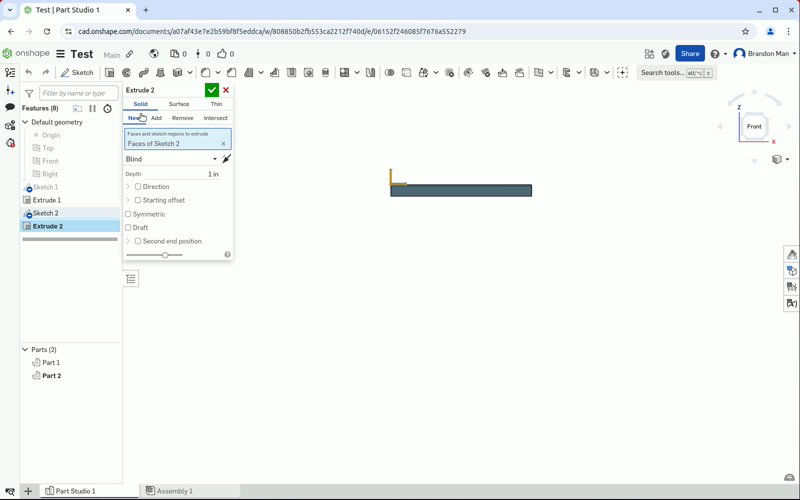
mouse_move(137, 120)
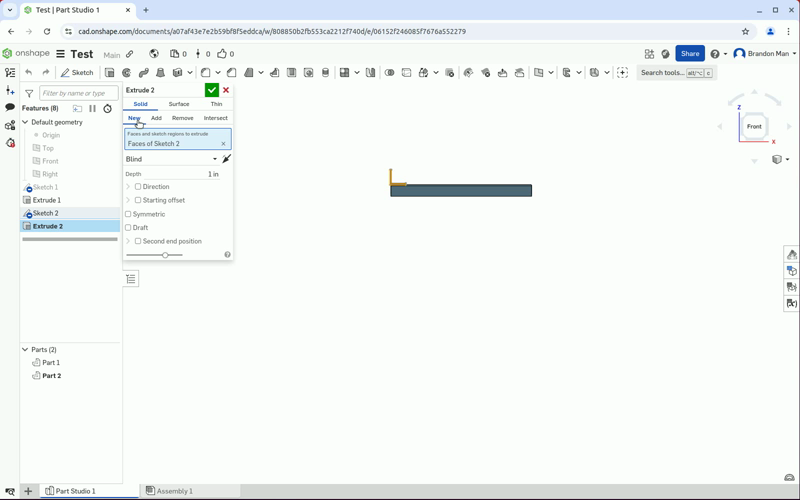
click(137, 120)
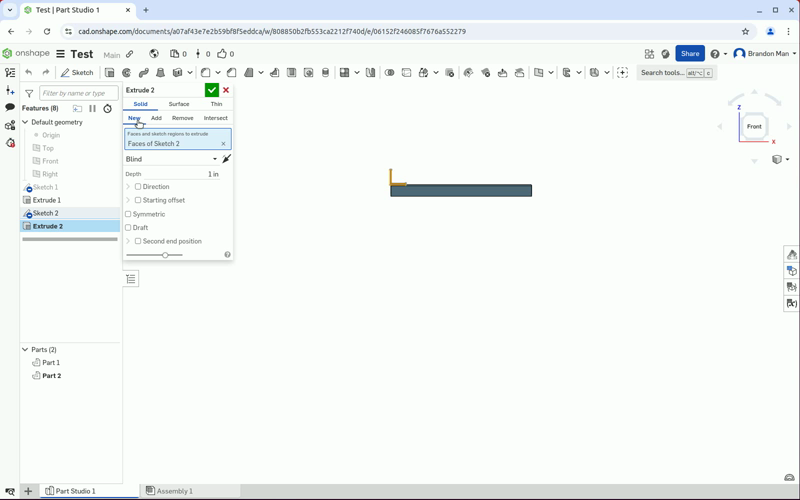
key(tab, 4)
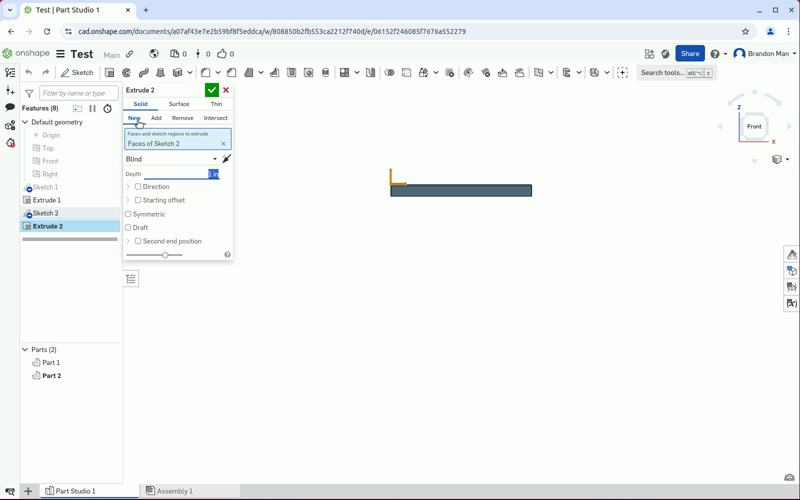
text(2.889)
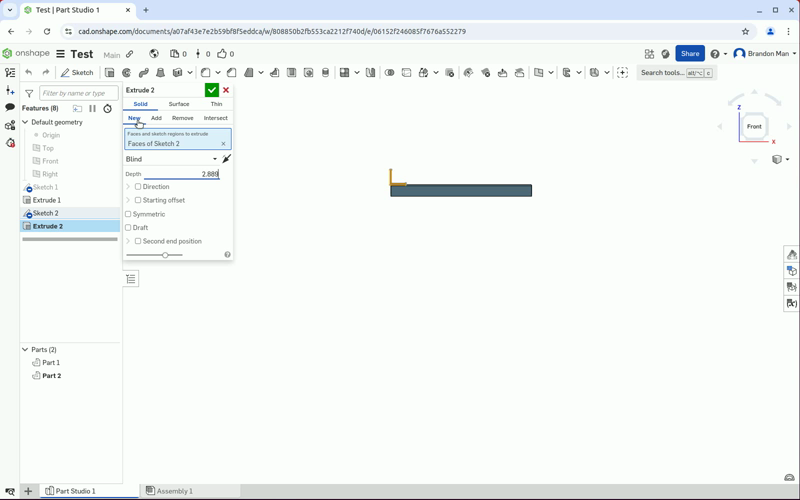
key(tab, 3)
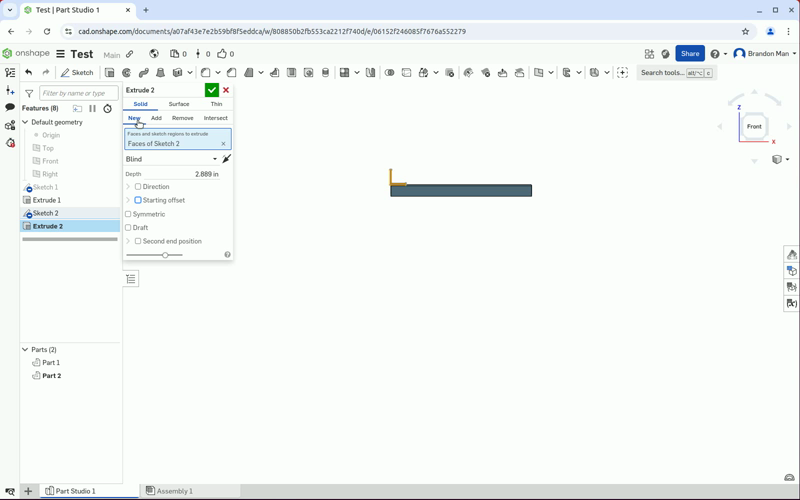
key(tab, 2)
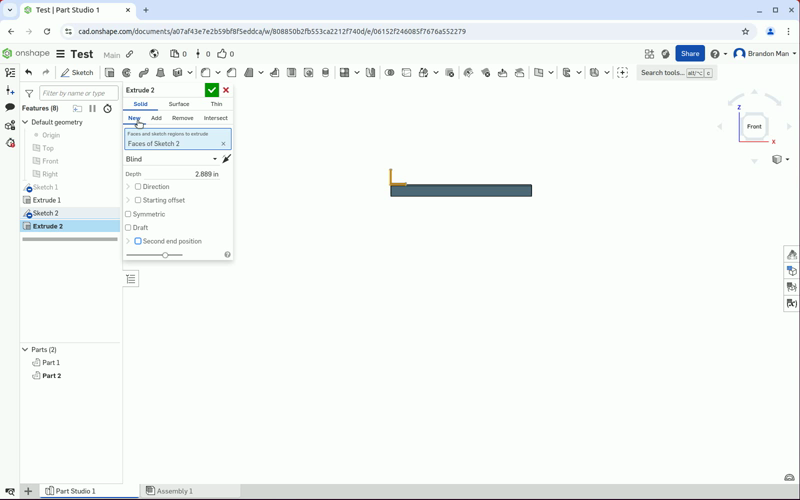
key(space)
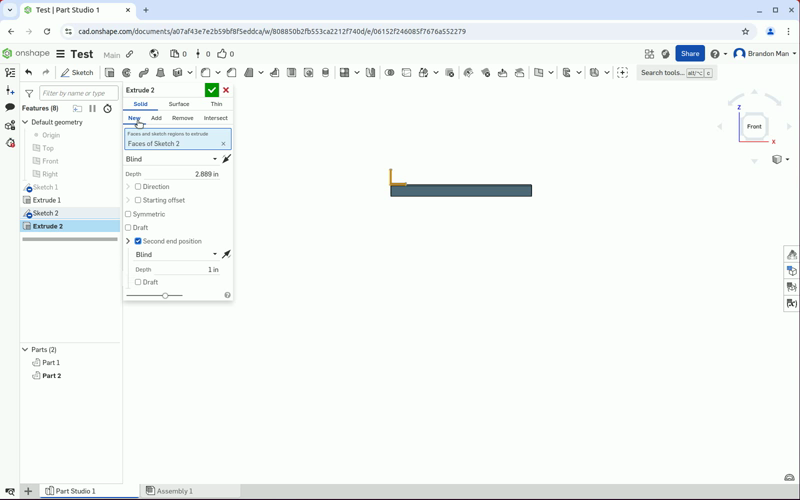
key(tab, 3)
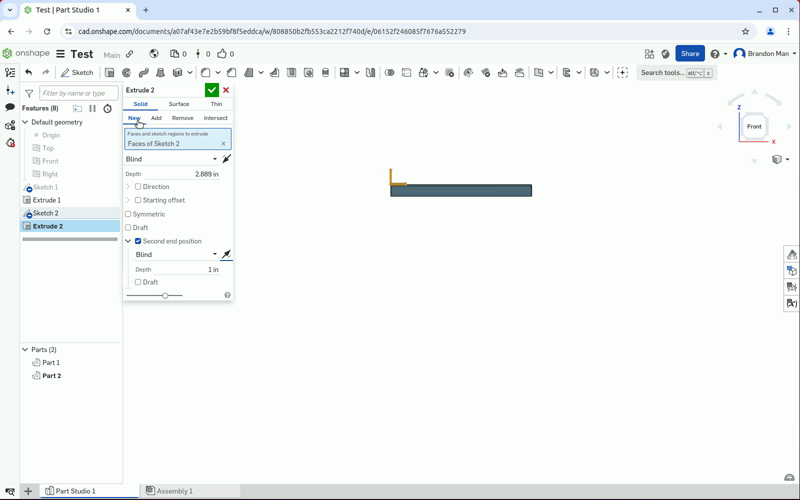
text(2.889)
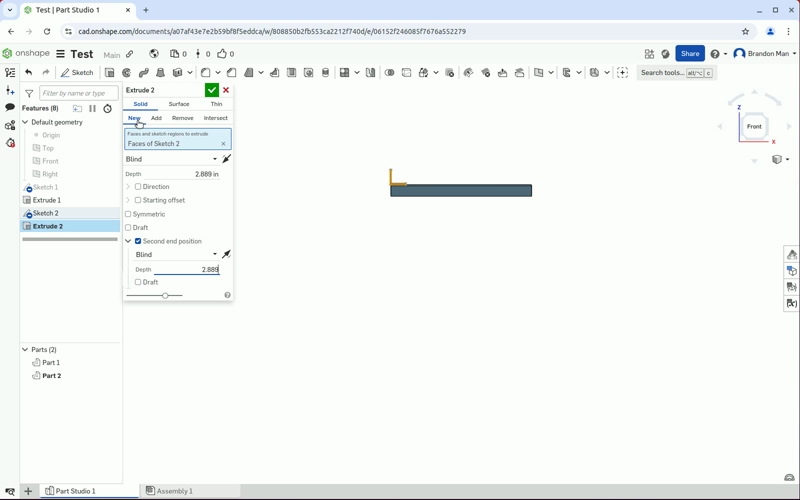
key(enter)
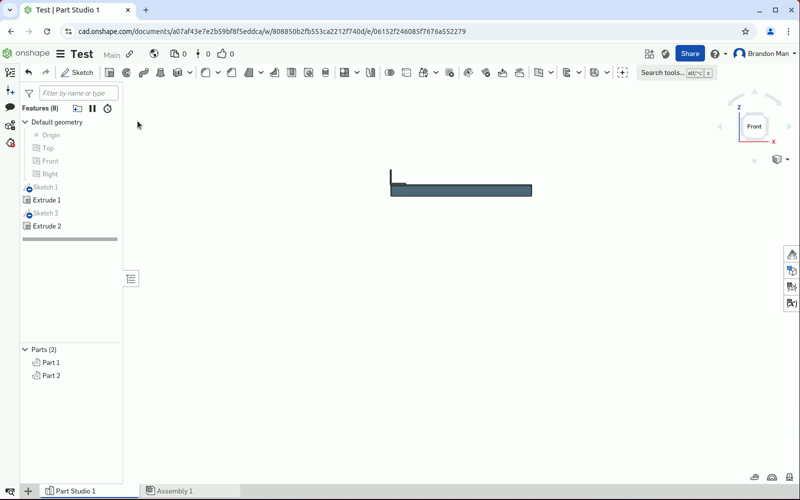
key(shift+h)
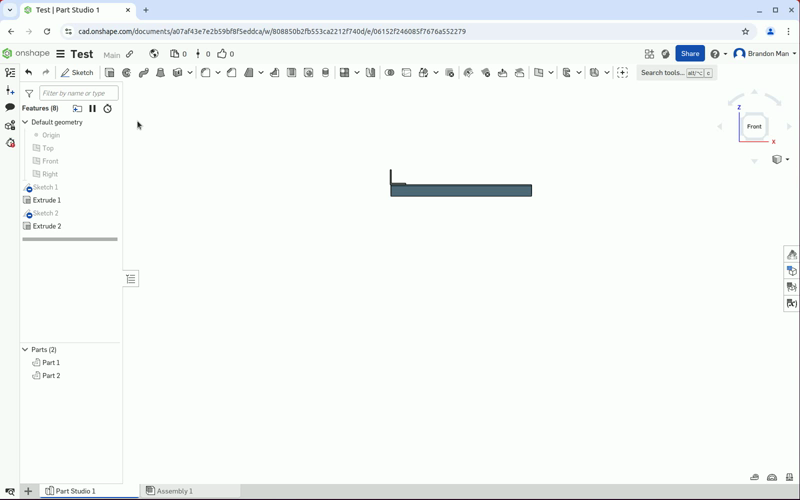
key(shift+h)
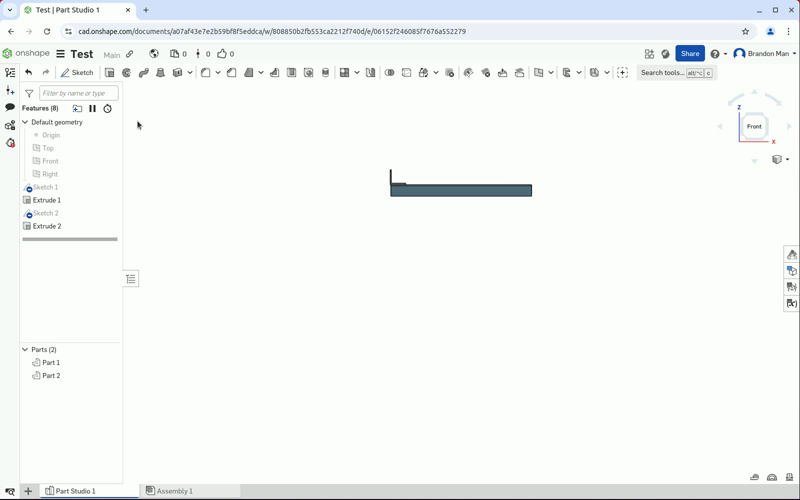
mouse_move(73, 189)
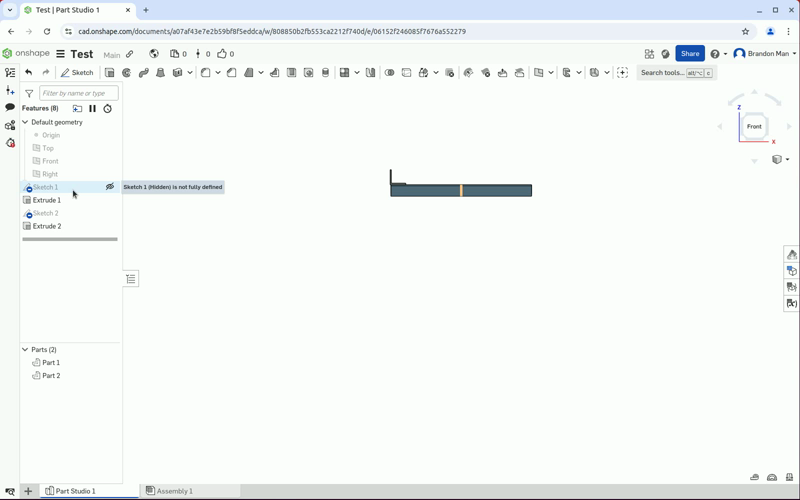
click(73, 189)
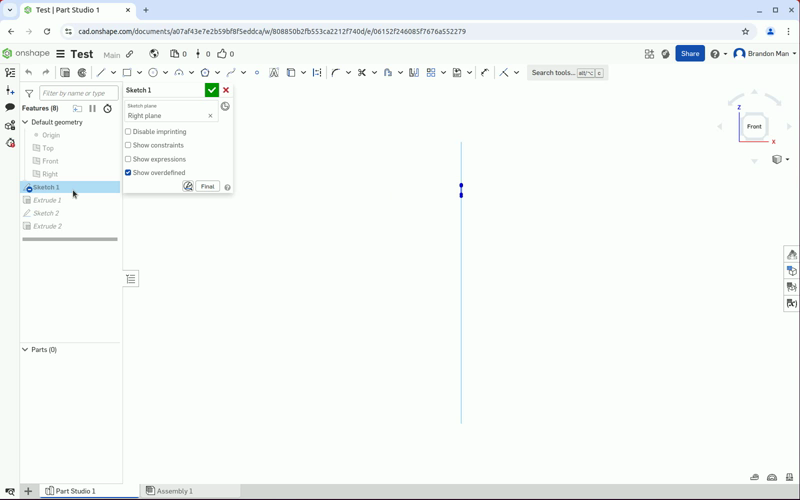
mouse_move(229, 92)
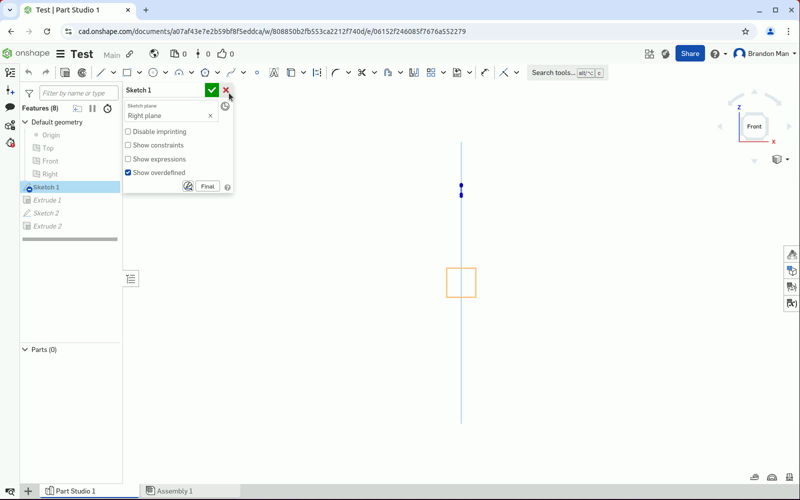
click(229, 92)
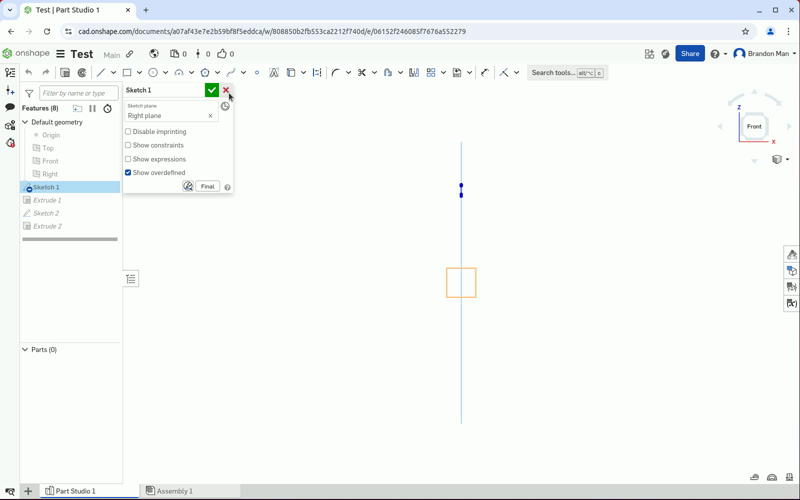
key(shift+s)
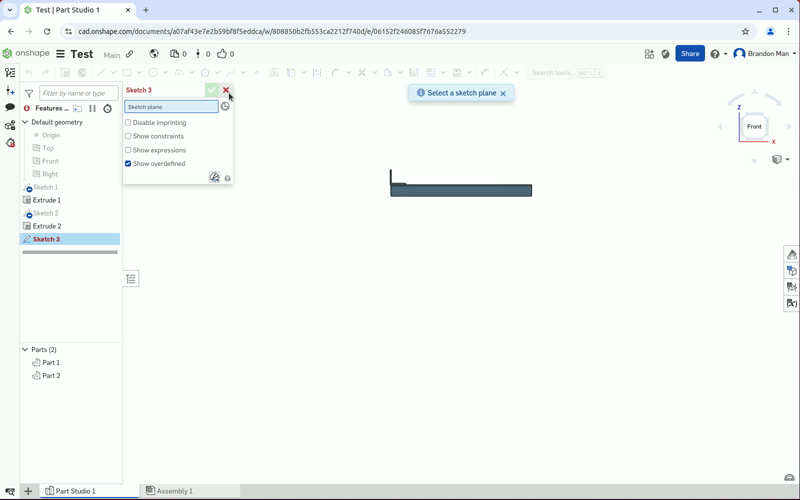
mouse_move(73, 163)
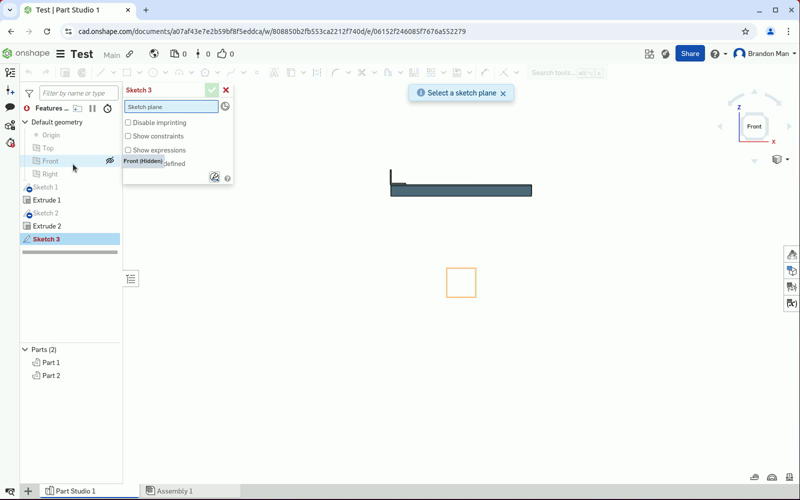
click(73, 163)
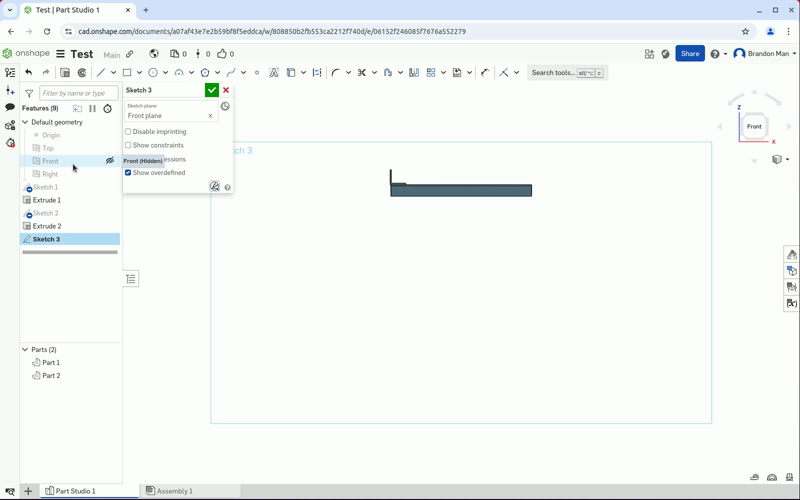
mouse_move(73, 352)
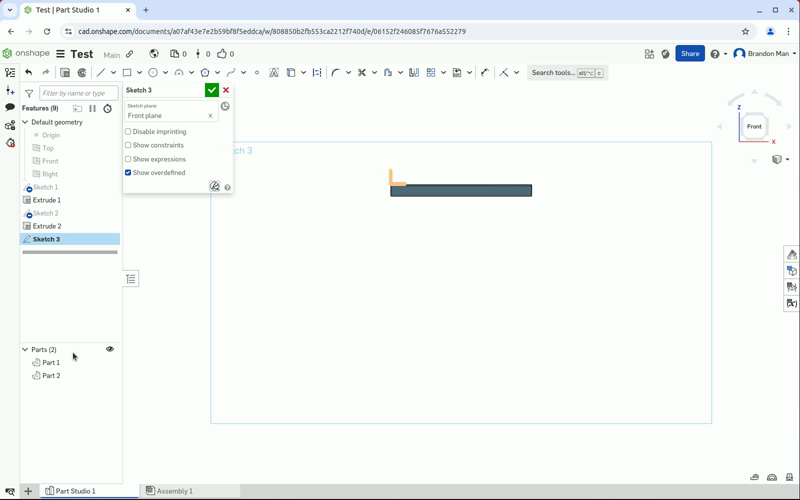
key(y)
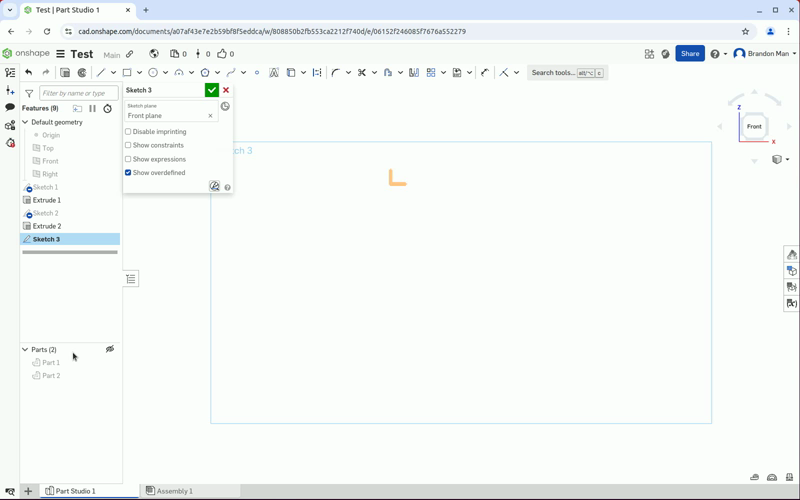
key(l)
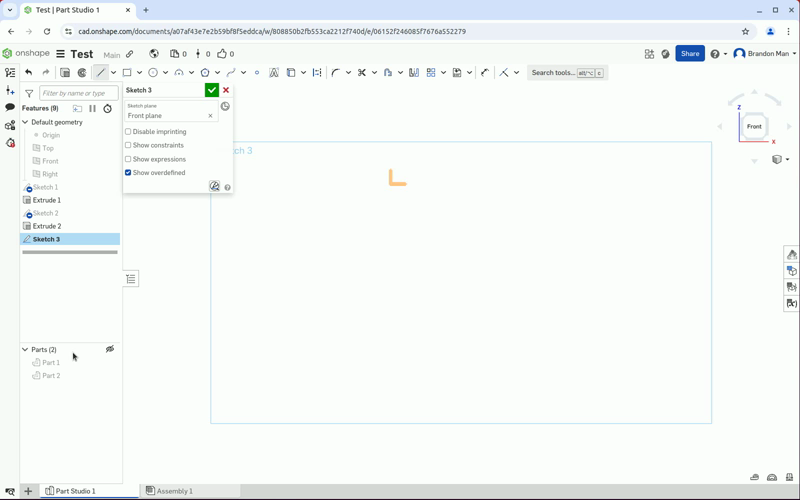
key_down(shift)
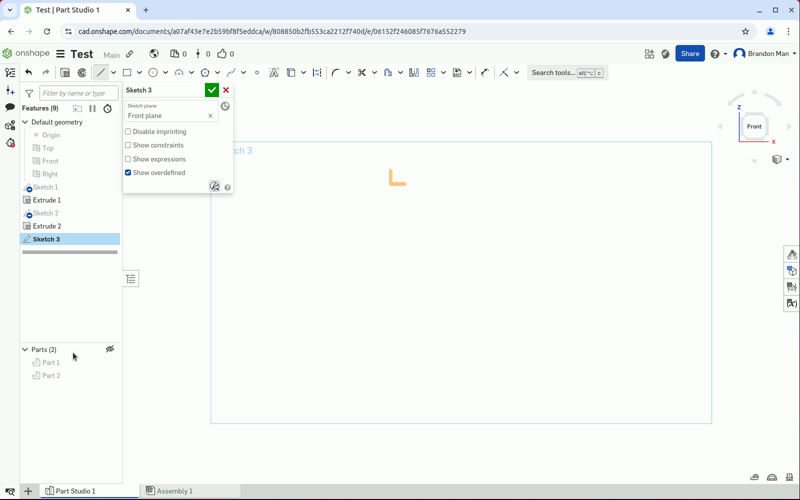
mouse_move(516, 184)
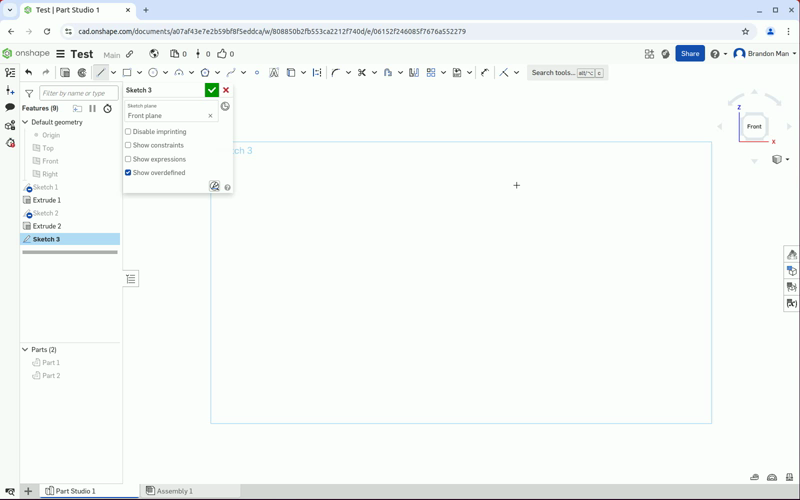
click(516, 184)
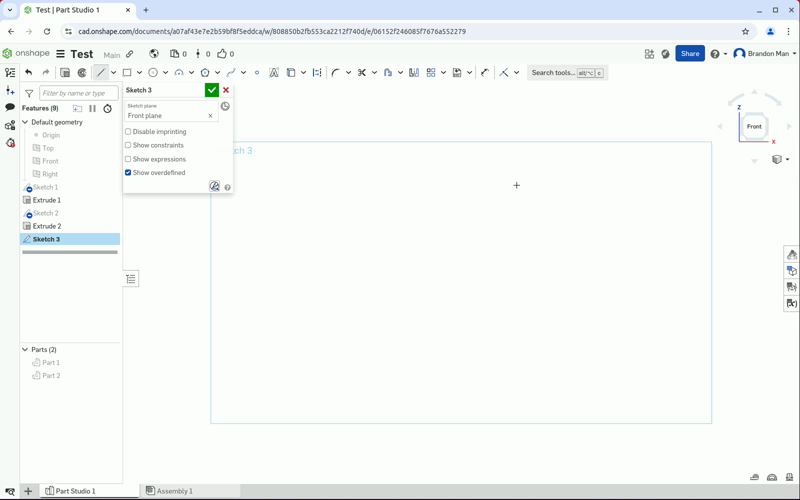
key_up(shift)
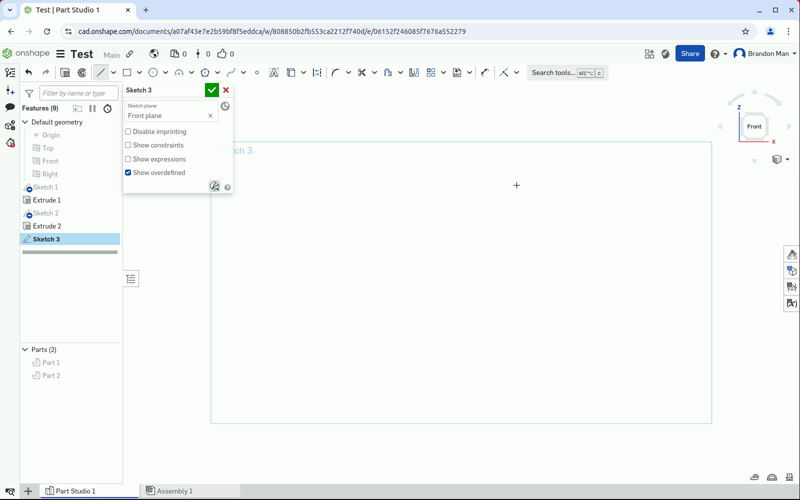
key_down(shift)
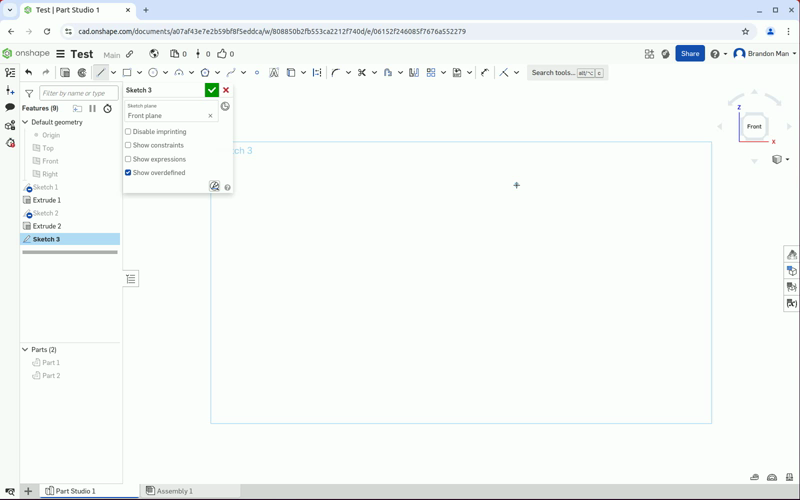
mouse_move(546, 184)
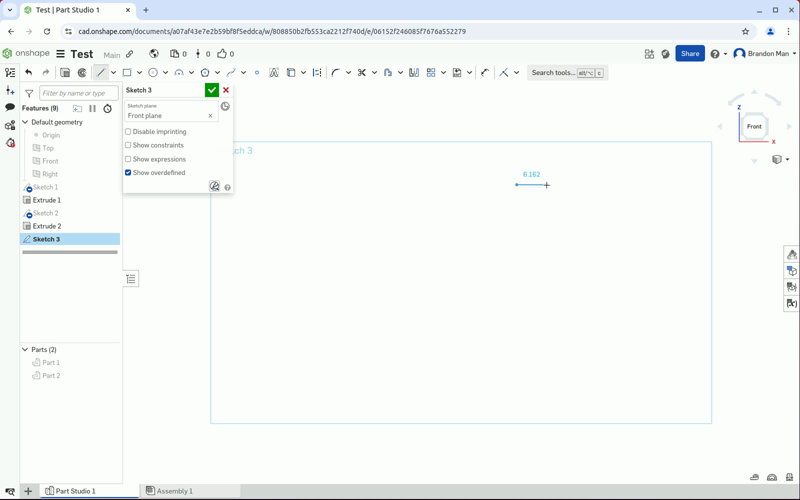
mouse_move(532, 184)
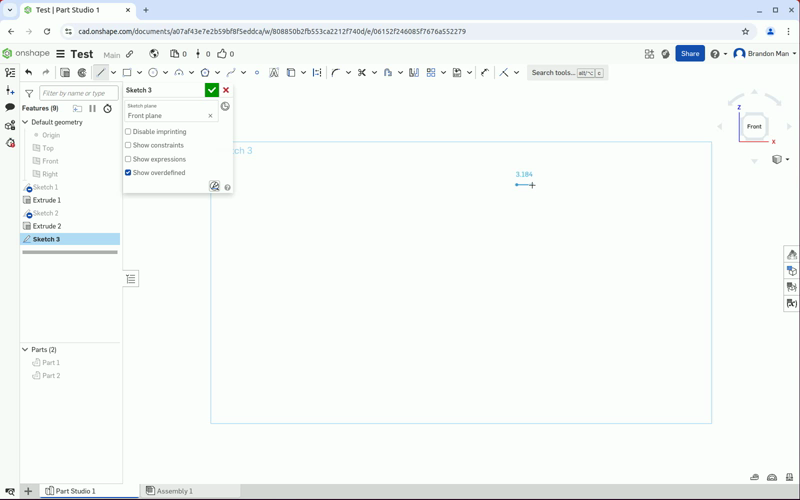
click(532, 184)
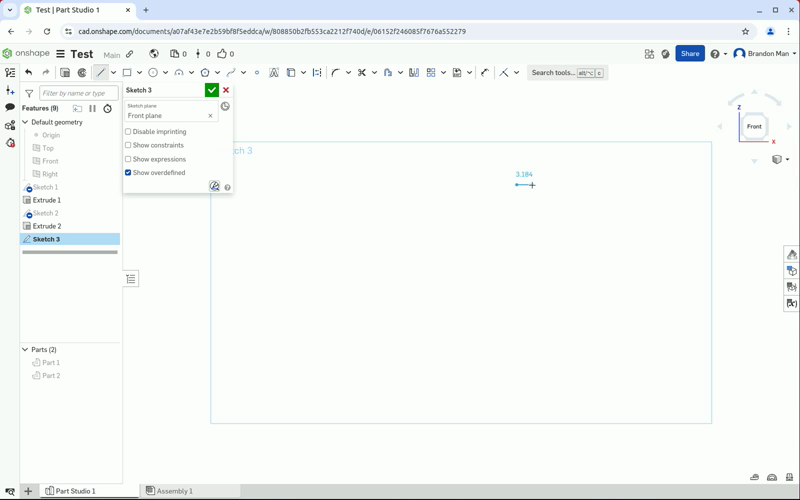
key_up(shift)
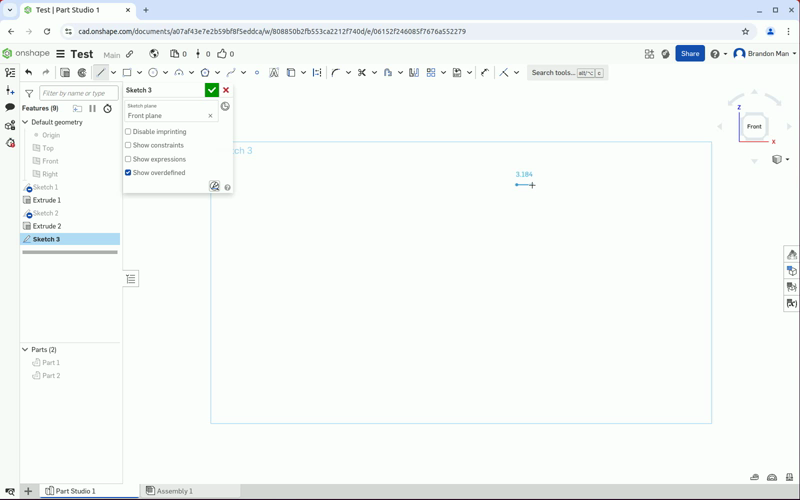
key_down(shift)
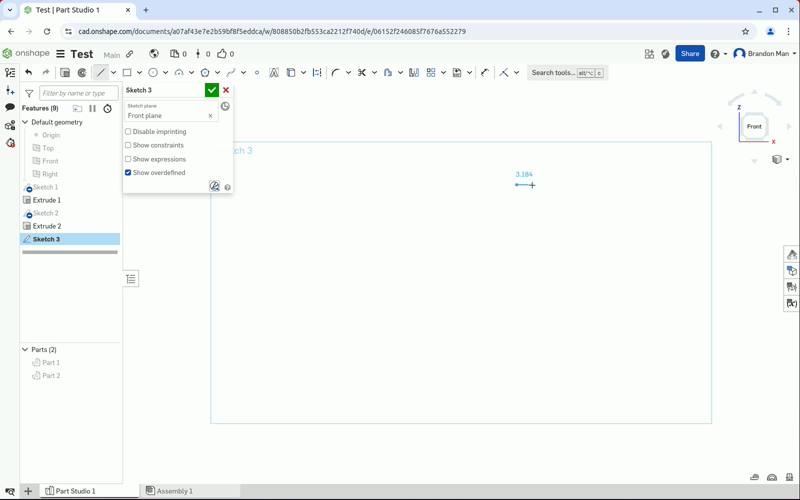
mouse_move(562, 184)
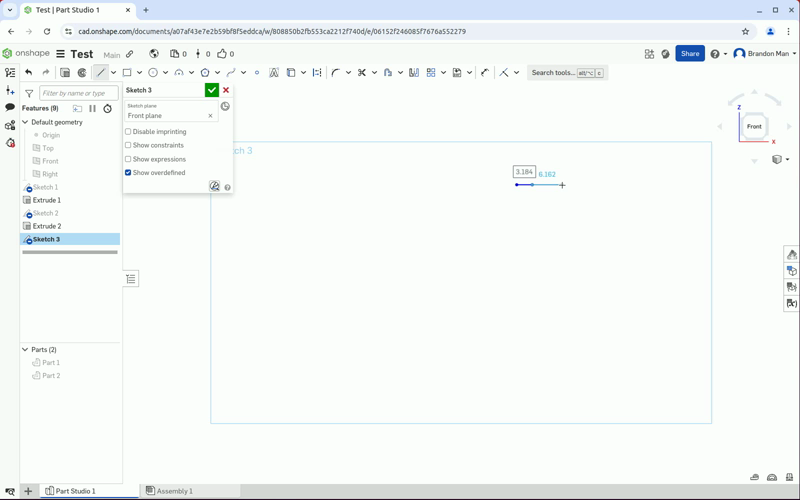
mouse_move(532, 169)
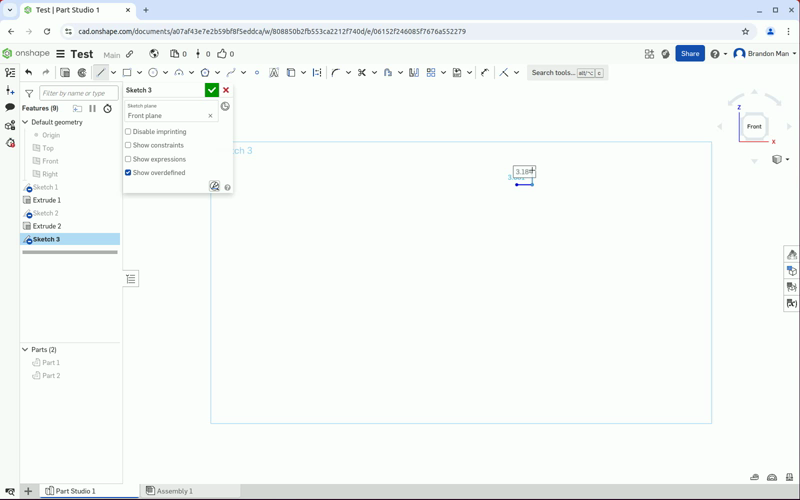
click(532, 169)
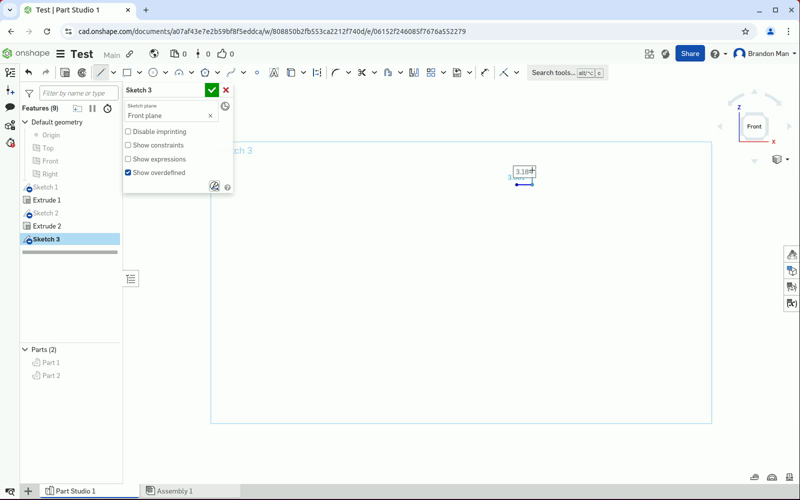
key_up(shift)
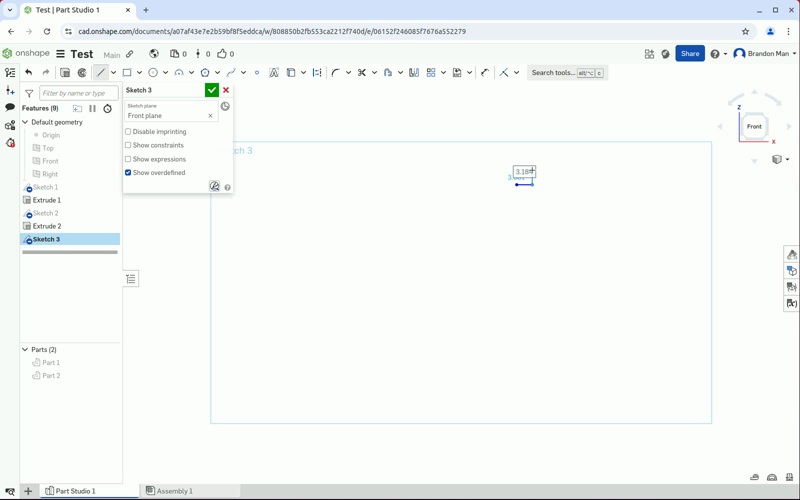
key_down(shift)
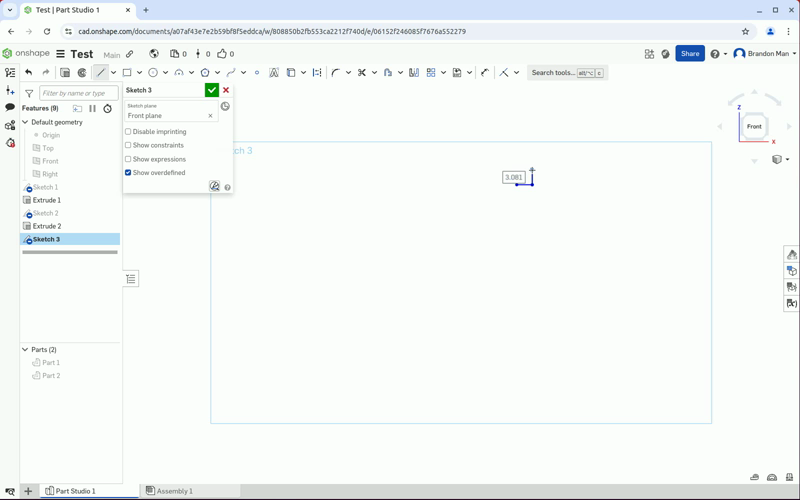
mouse_move(562, 169)
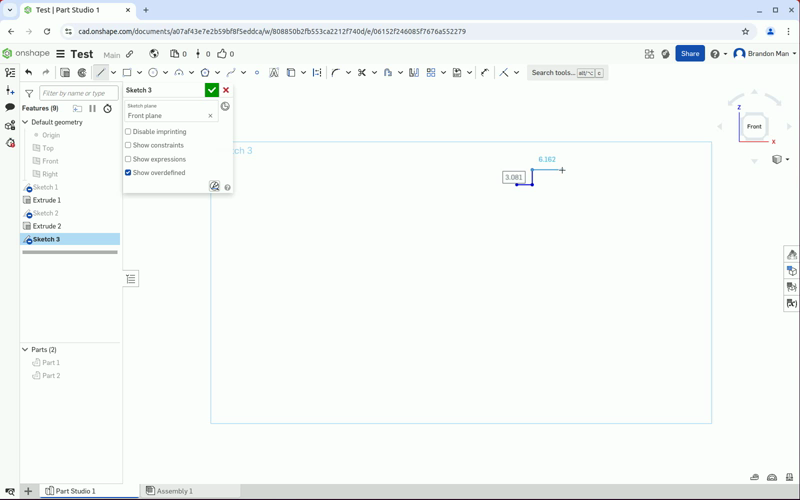
mouse_move(531, 169)
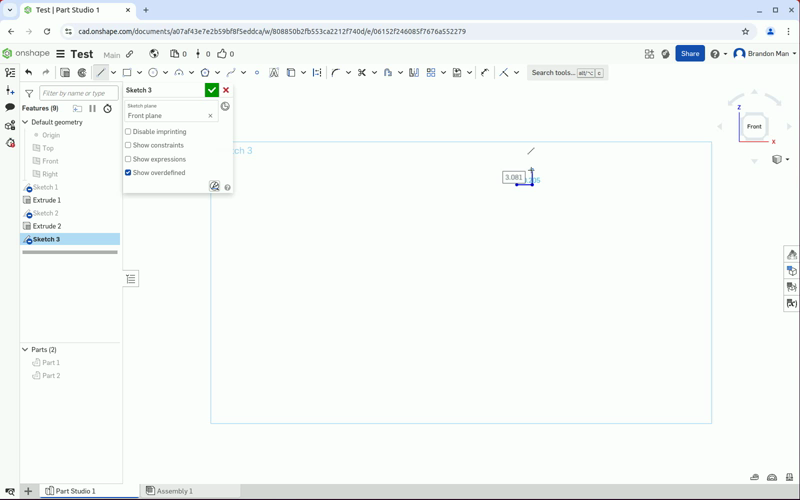
scroll(6)
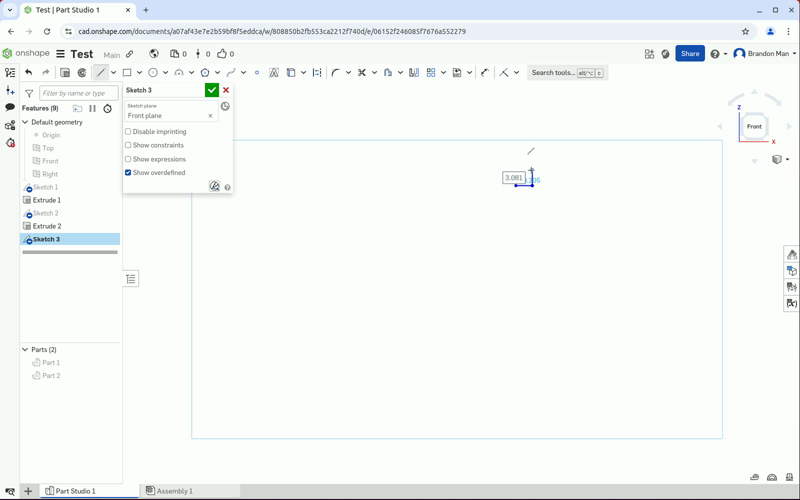
scroll(6)
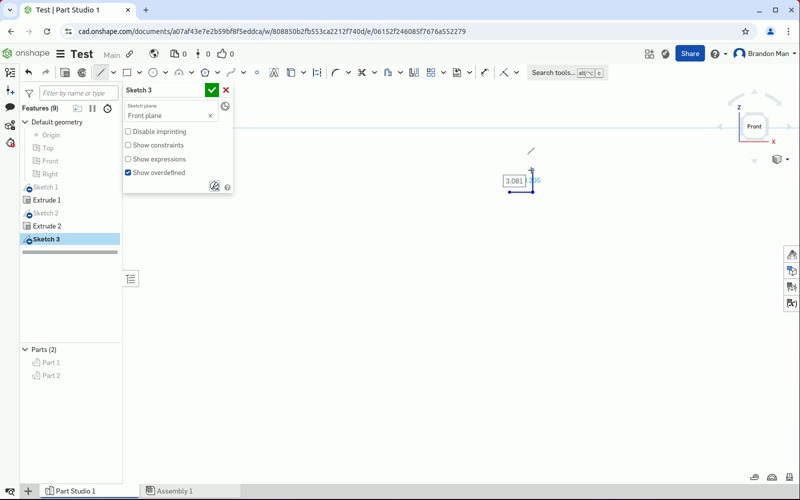
scroll(6)
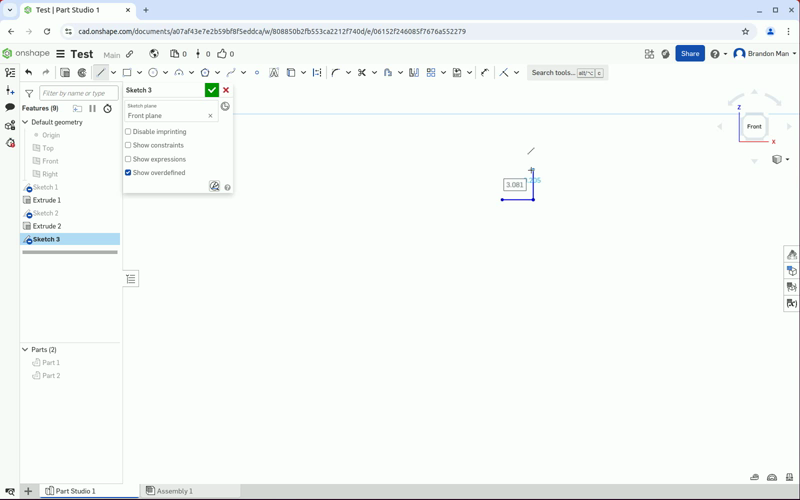
scroll(6)
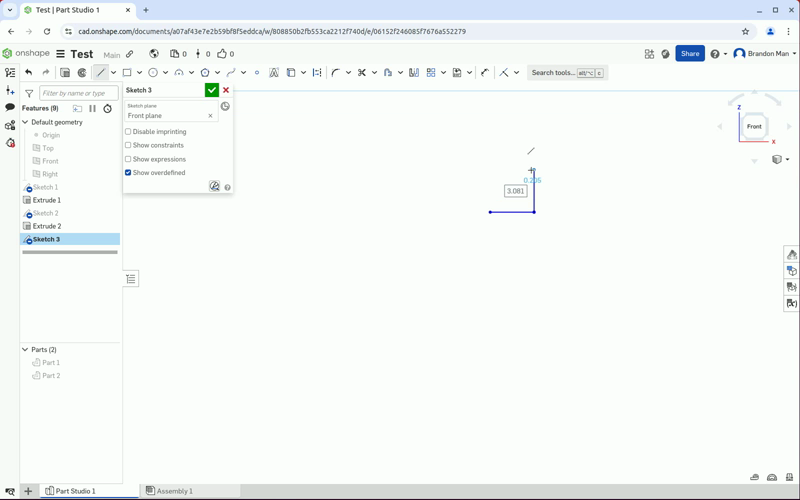
scroll(6)
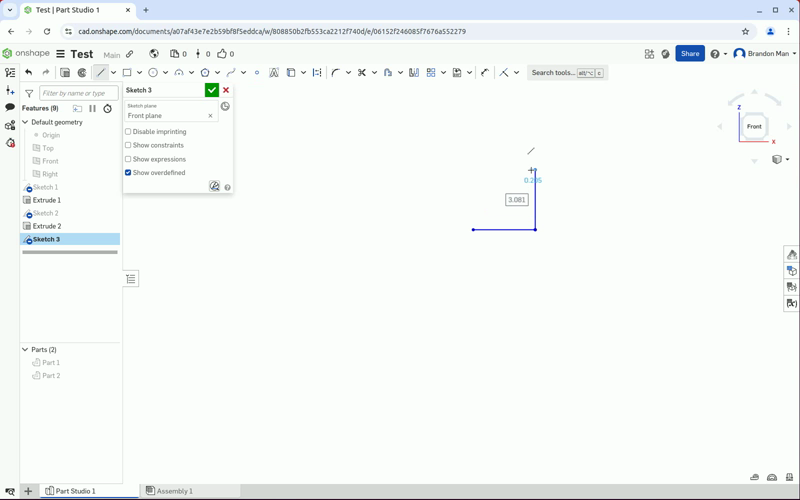
scroll(6)
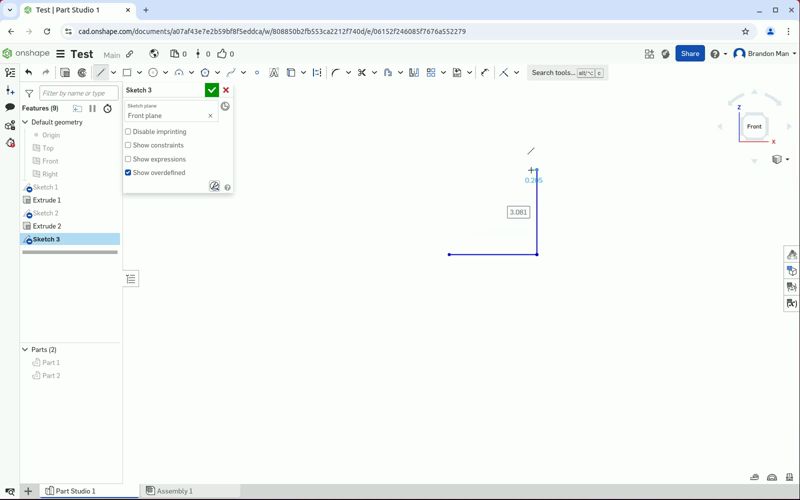
scroll(6)
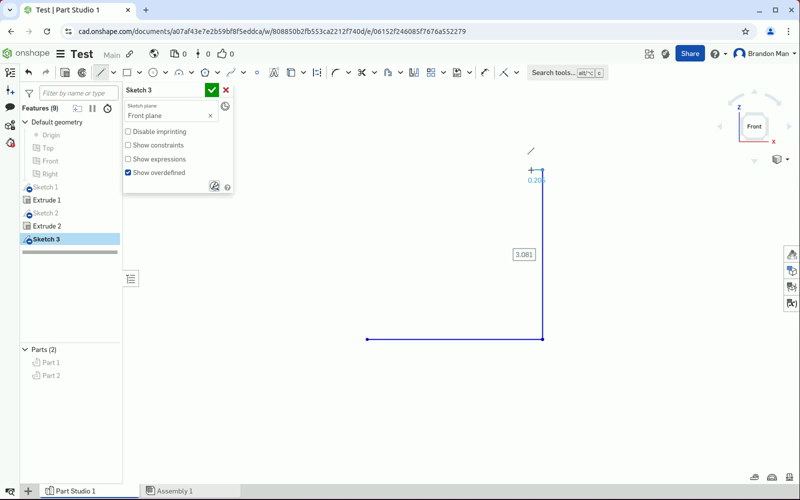
click(531, 169)
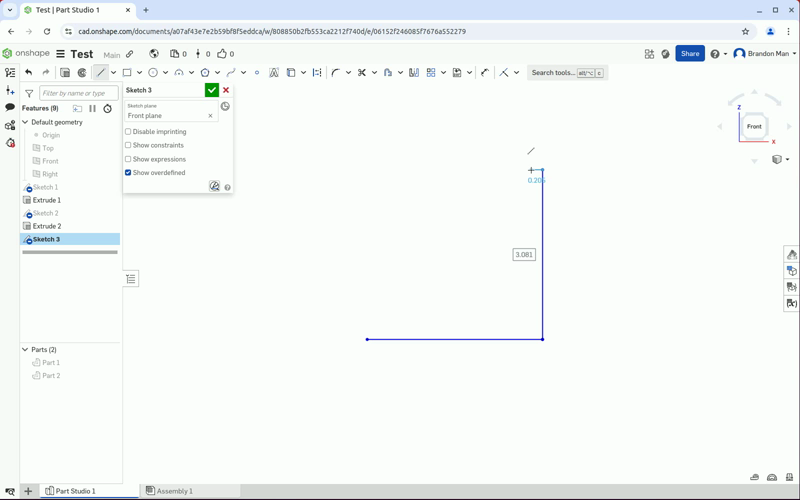
scroll(-6)
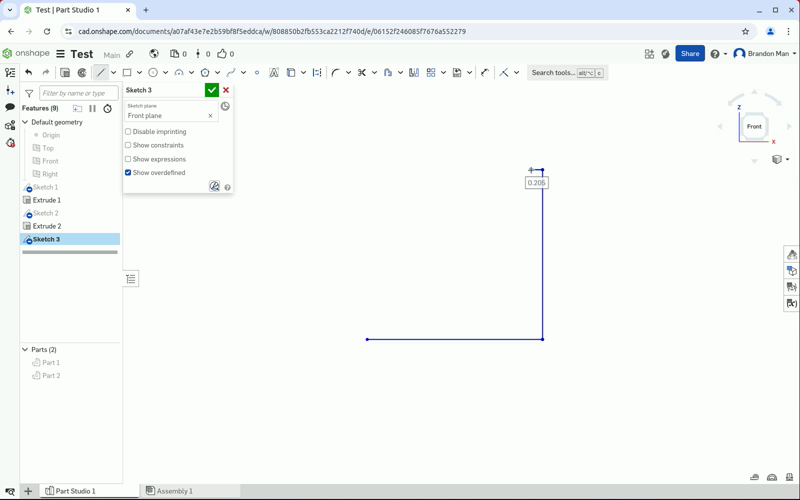
scroll(-6)
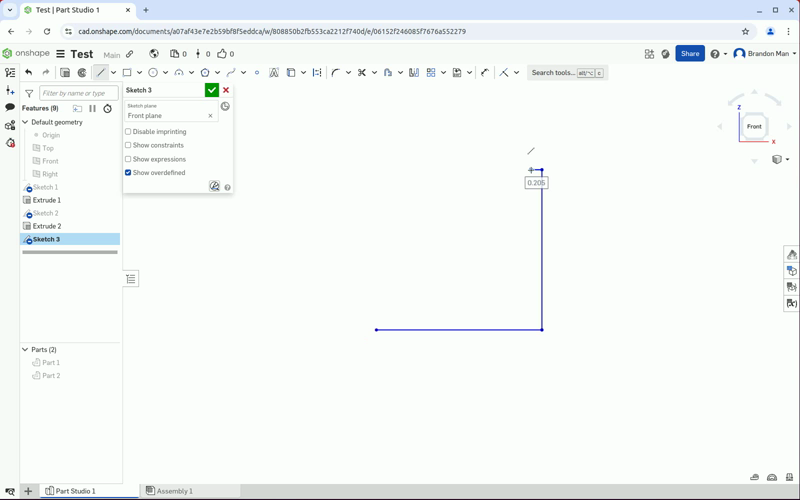
scroll(-6)
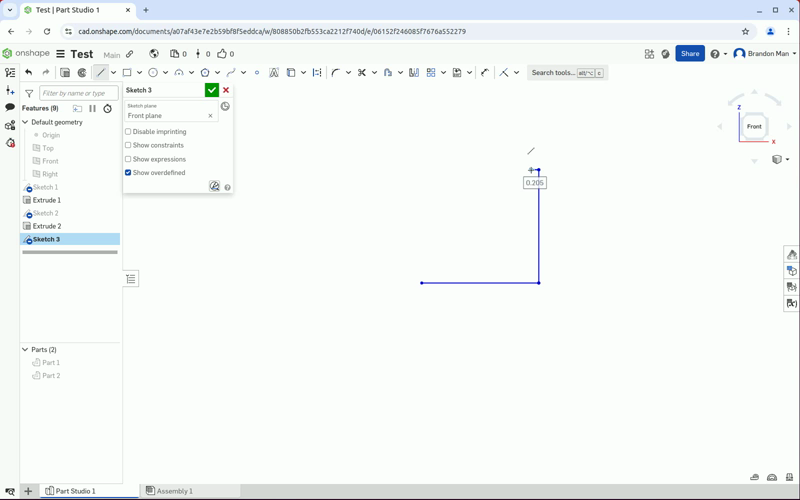
scroll(-6)
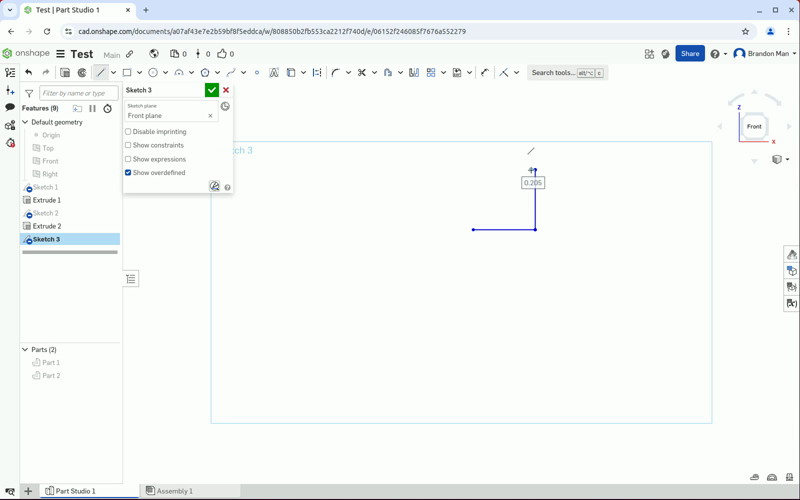
scroll(-6)
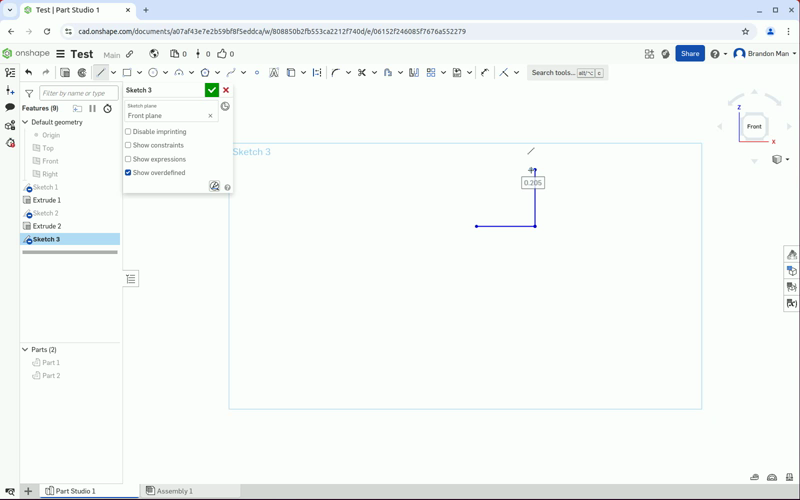
scroll(-6)
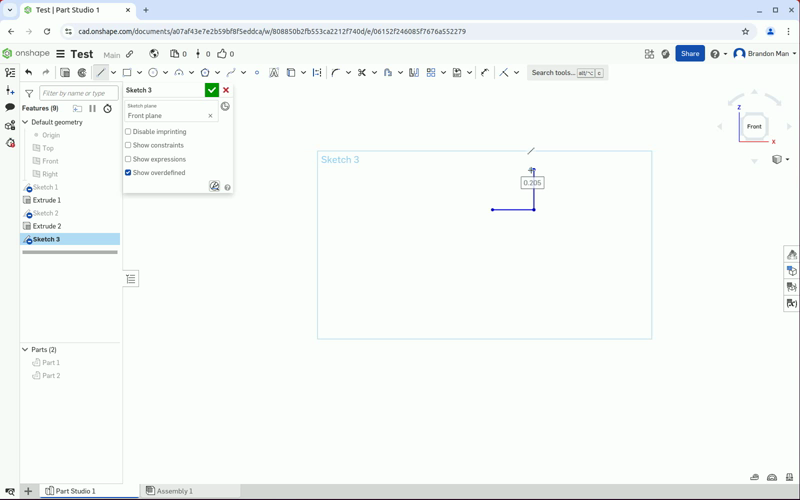
scroll(-6)
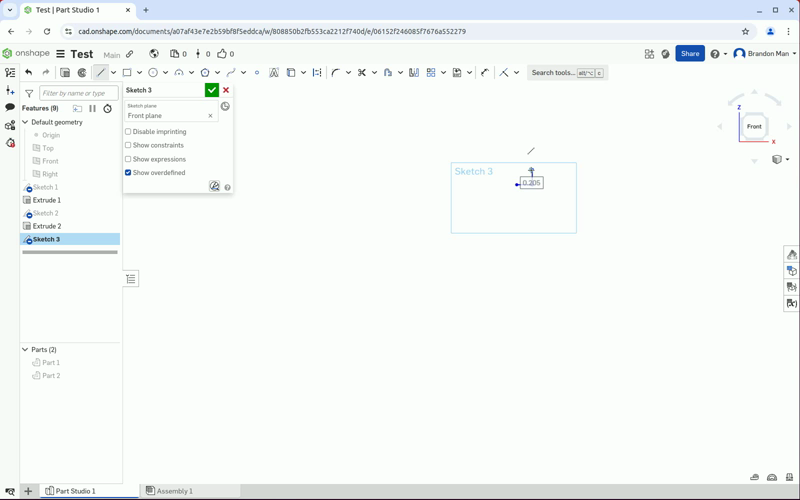
key_up(shift)
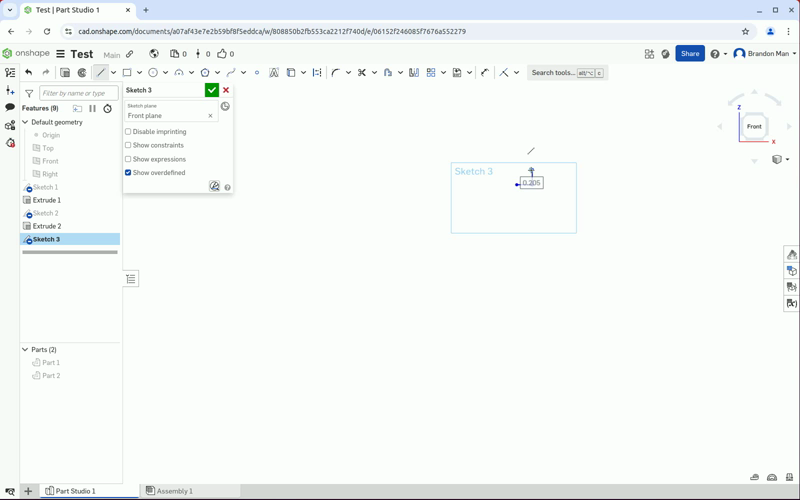
key_down(shift)
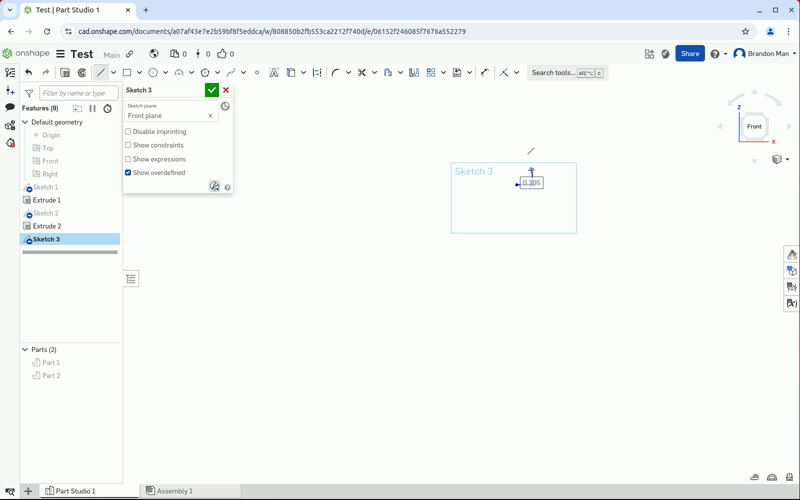
mouse_move(561, 169)
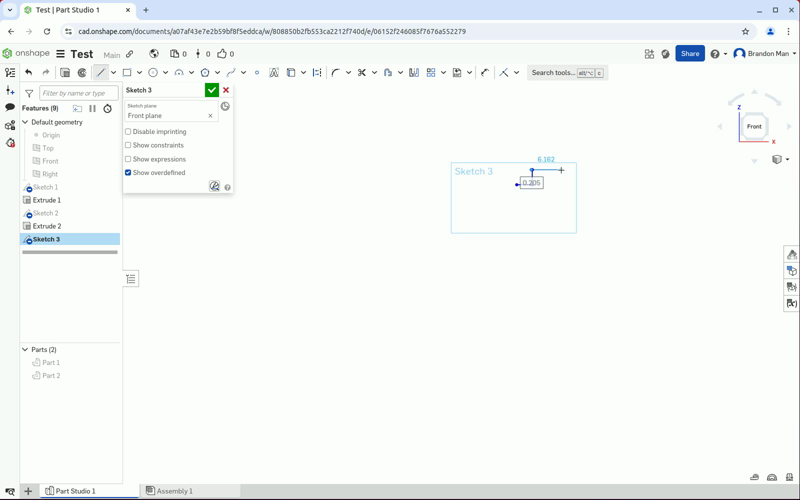
mouse_move(531, 183)
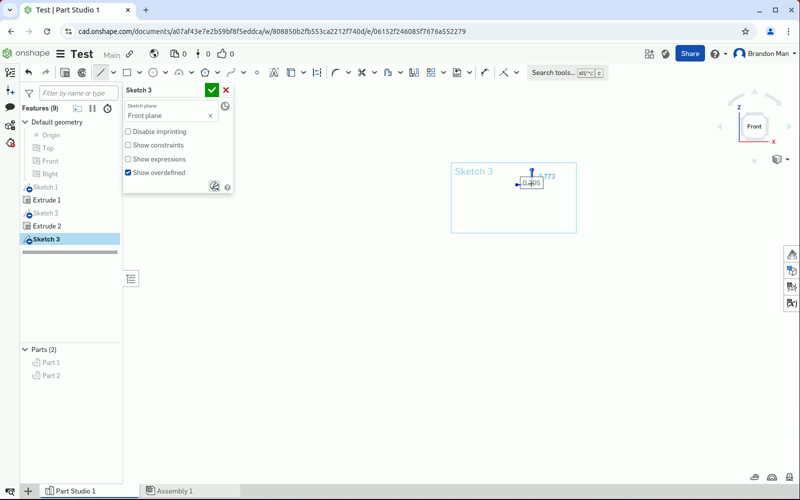
scroll(6)
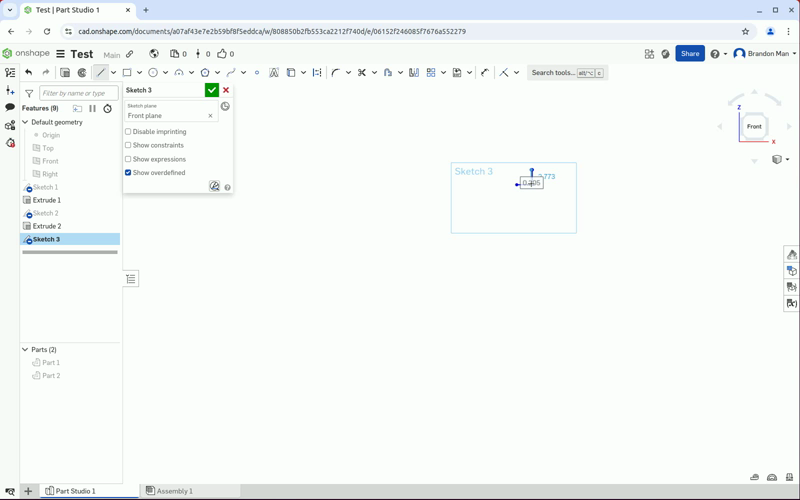
scroll(6)
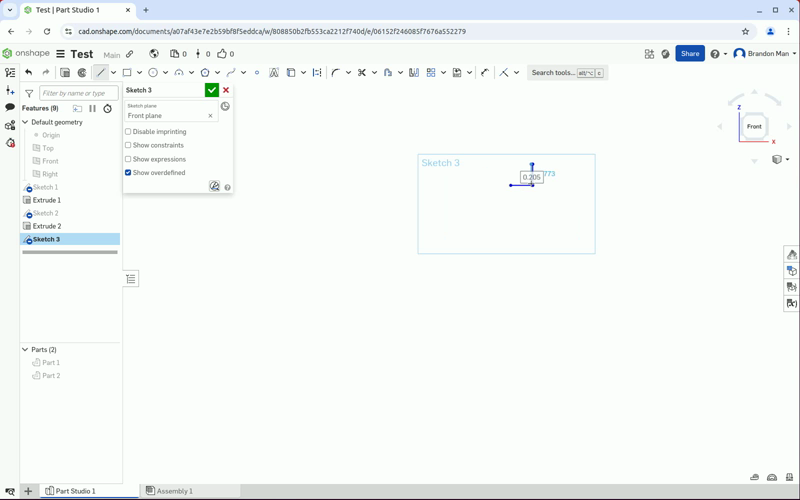
scroll(6)
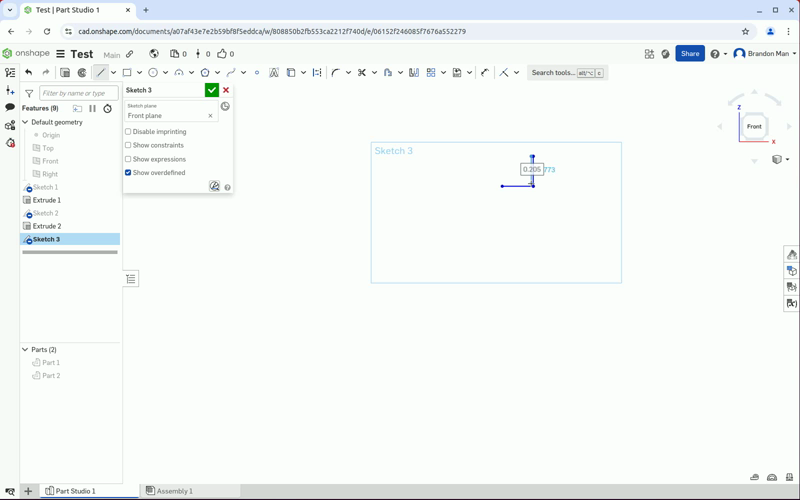
scroll(6)
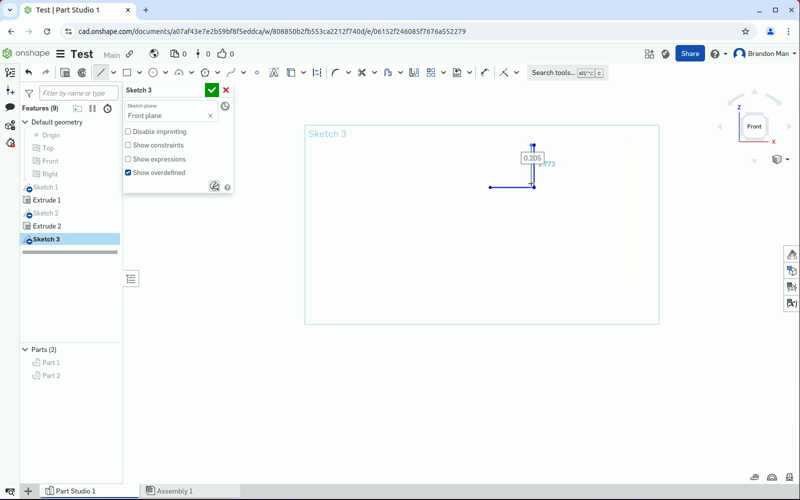
scroll(6)
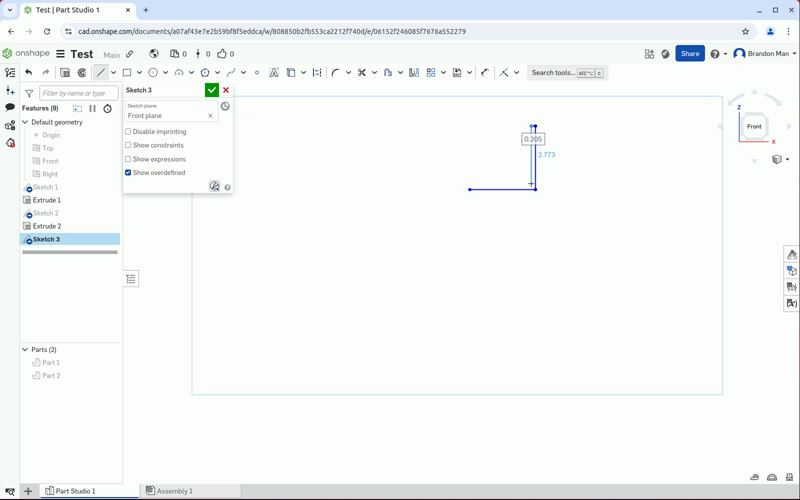
scroll(6)
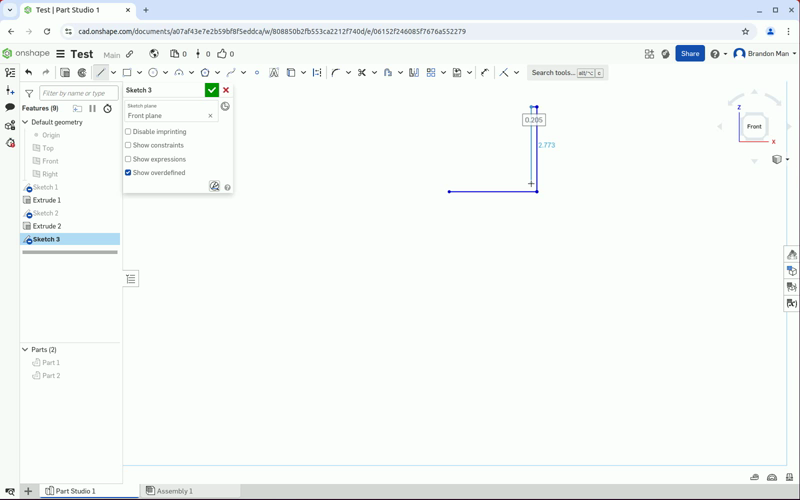
scroll(6)
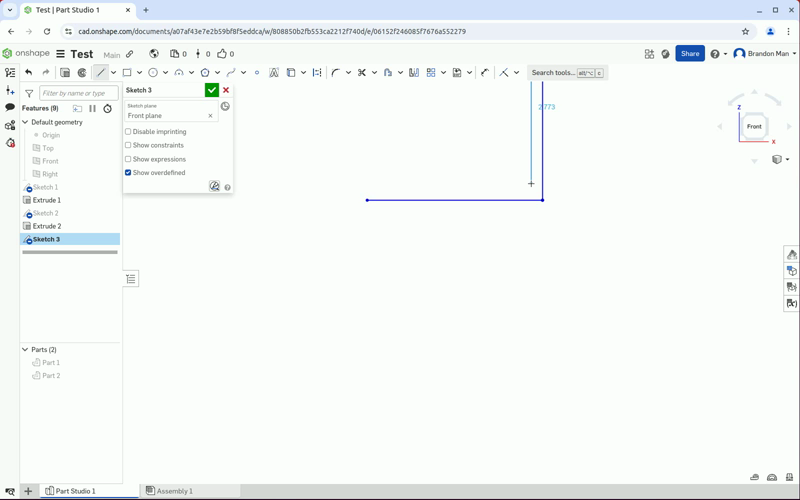
click(531, 183)
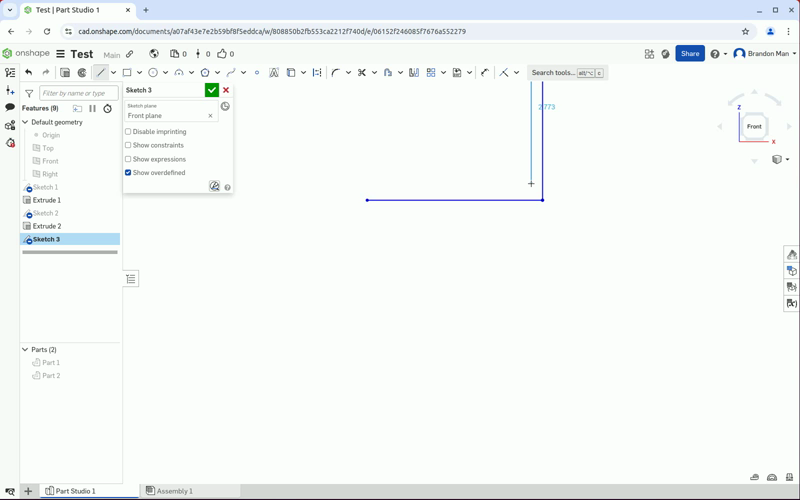
scroll(-6)
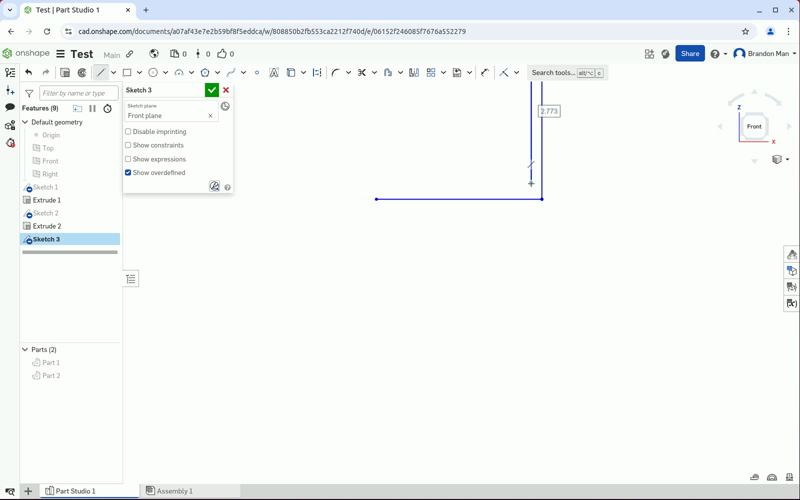
scroll(-6)
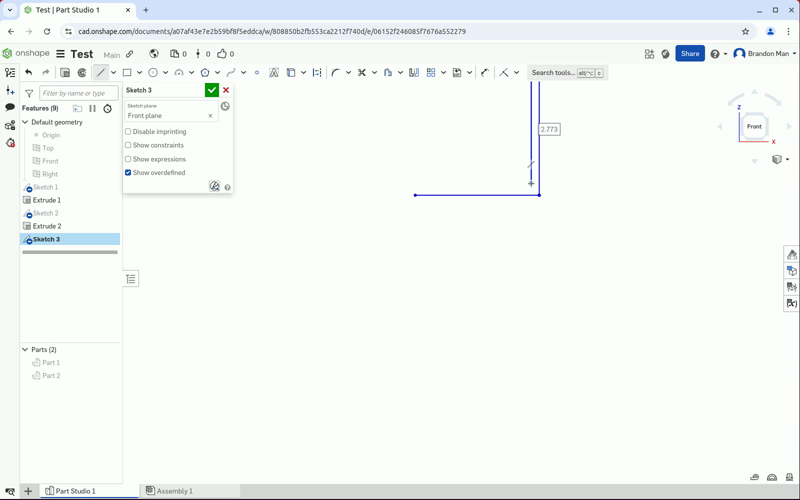
scroll(-6)
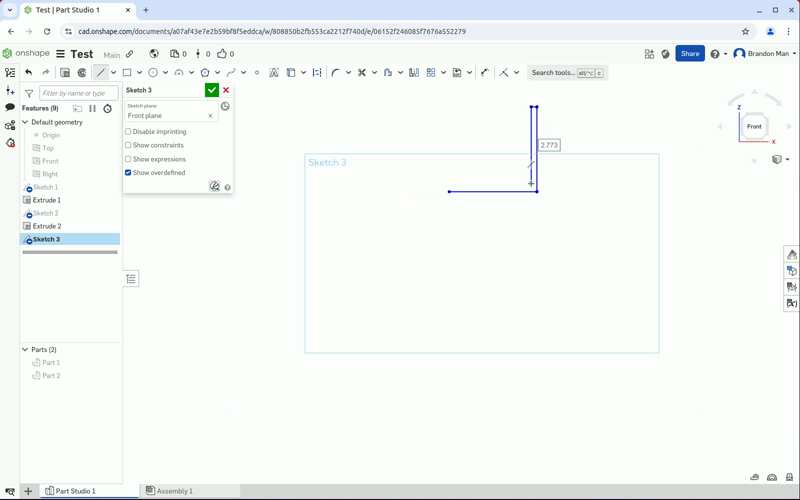
scroll(-6)
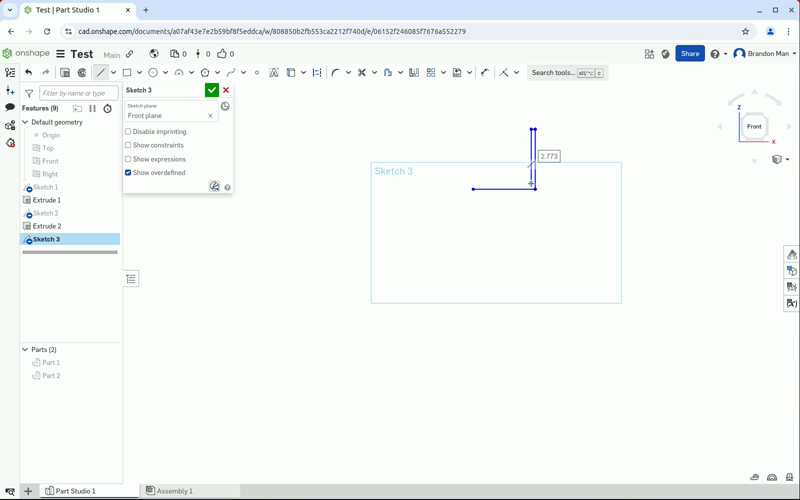
scroll(-6)
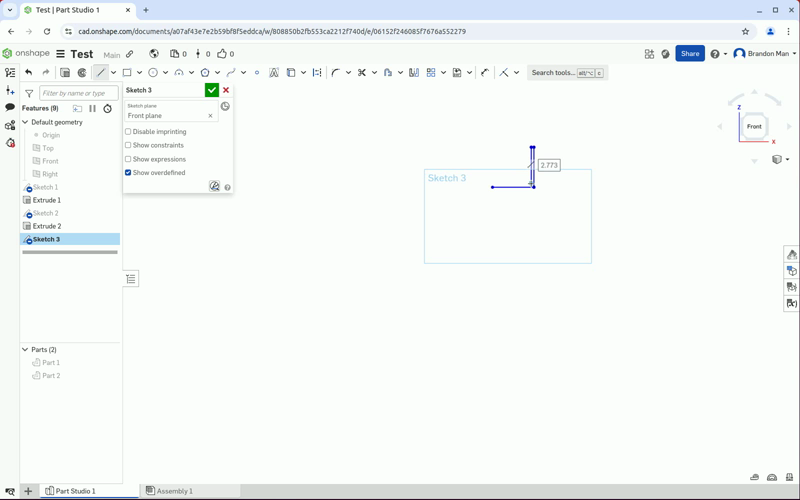
scroll(-6)
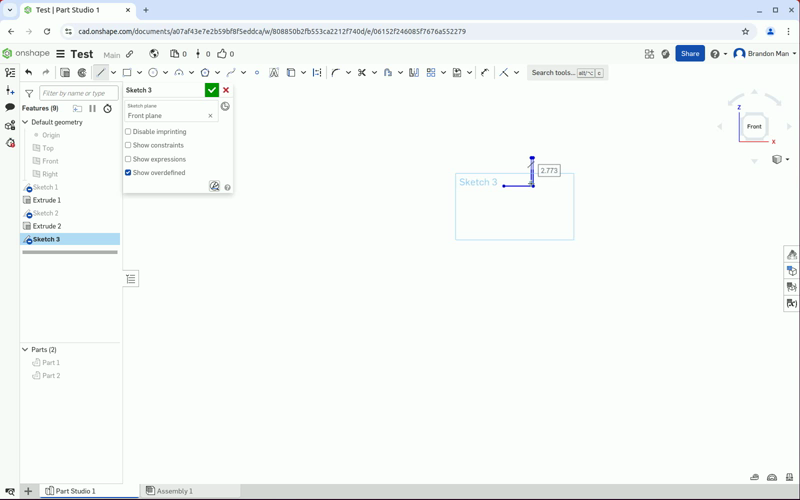
scroll(-6)
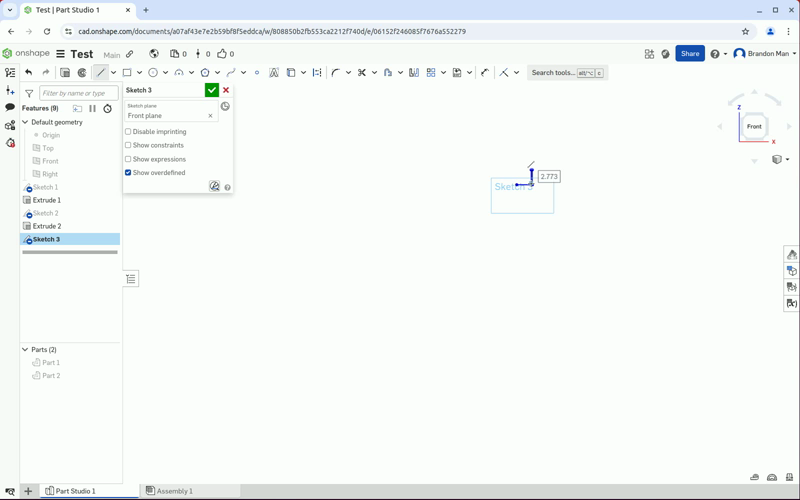
key_up(shift)
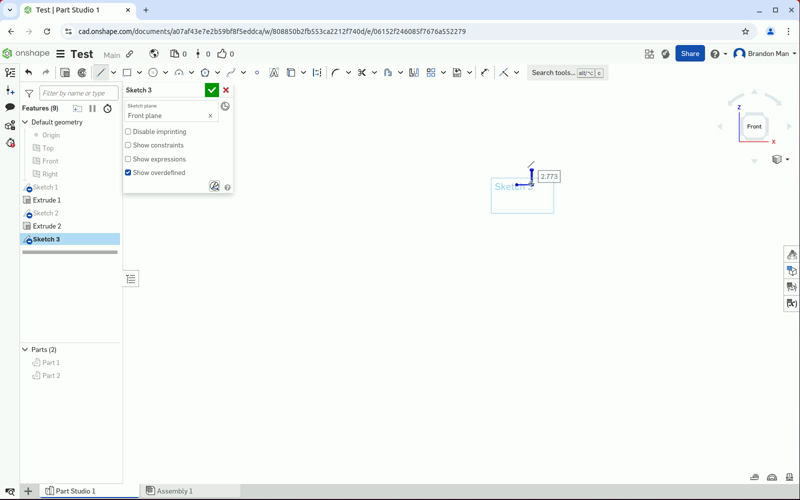
key_down(shift)
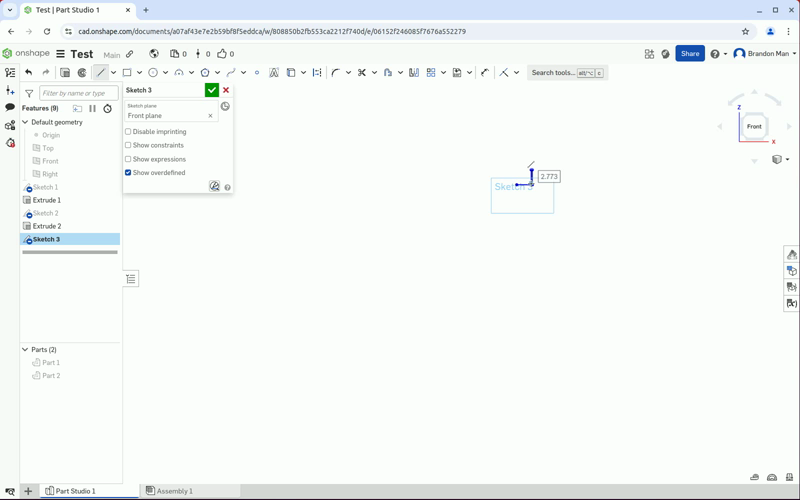
mouse_move(561, 183)
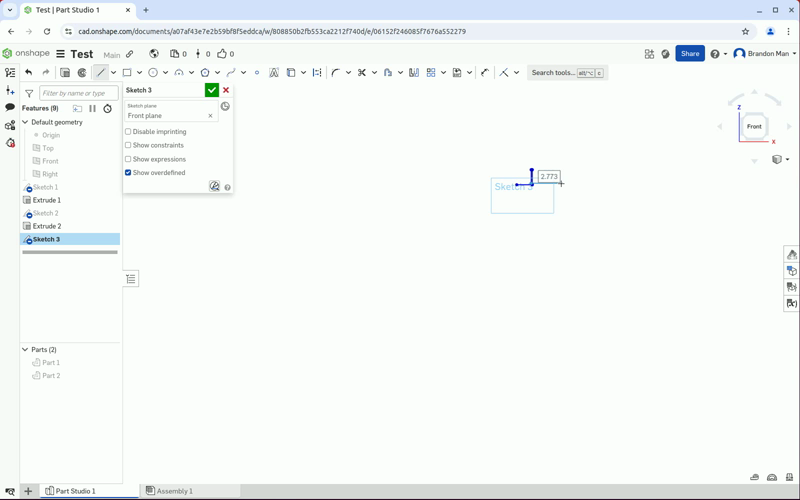
mouse_move(516, 183)
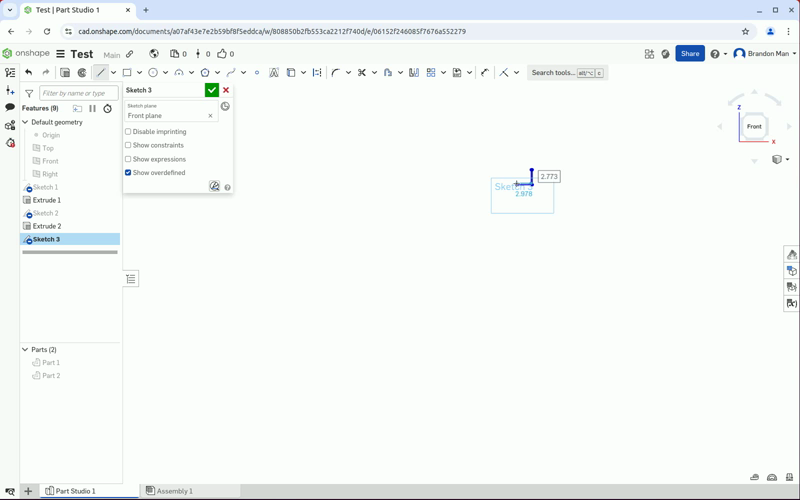
scroll(6)
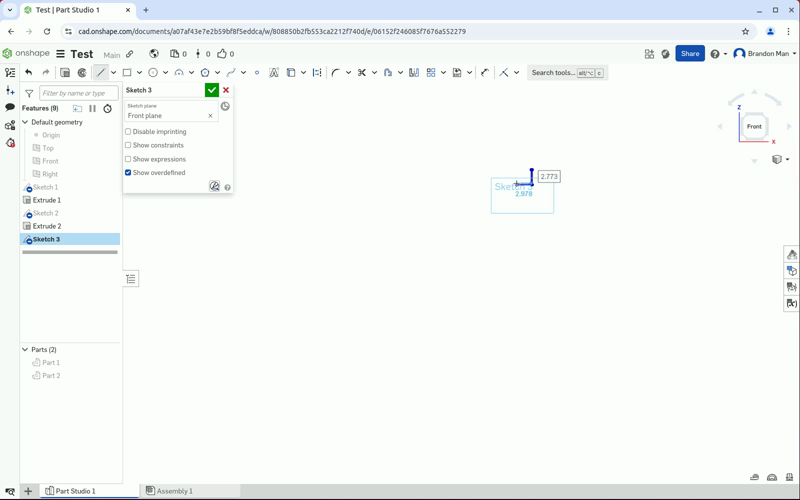
scroll(6)
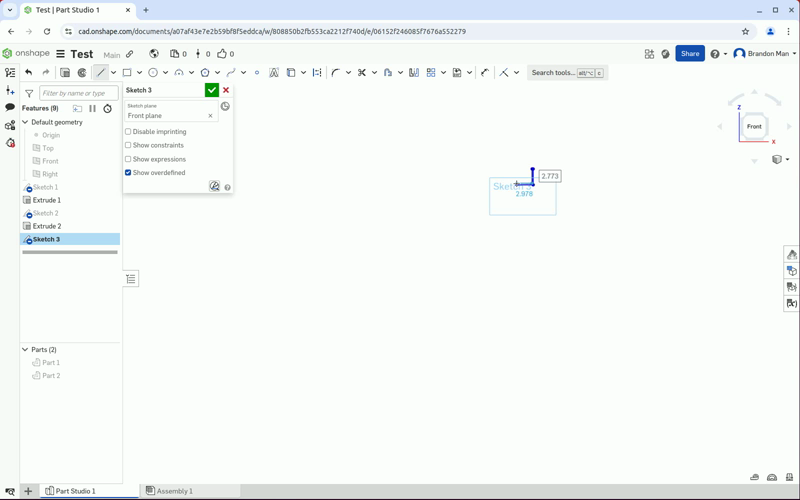
scroll(6)
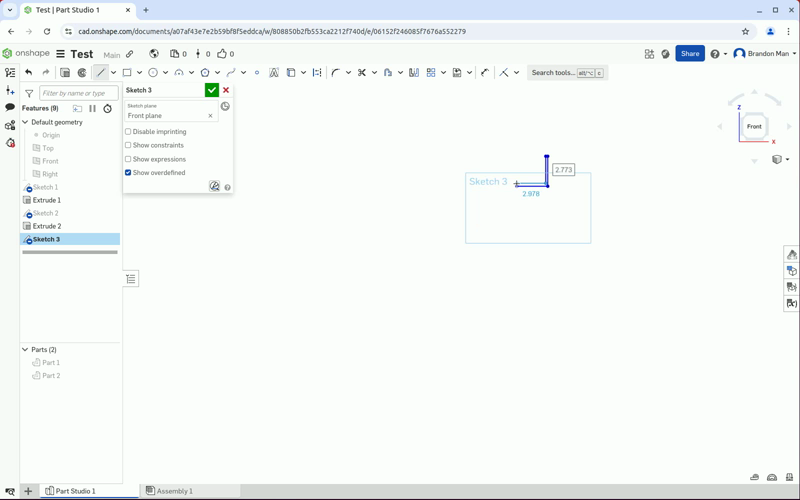
scroll(6)
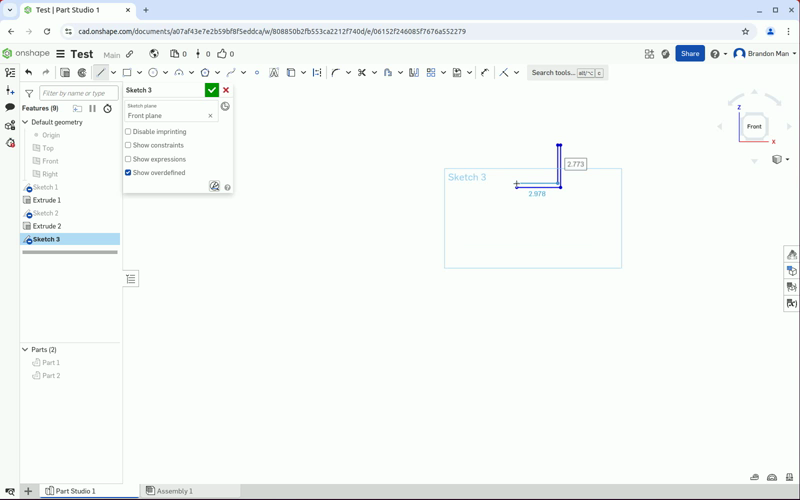
scroll(6)
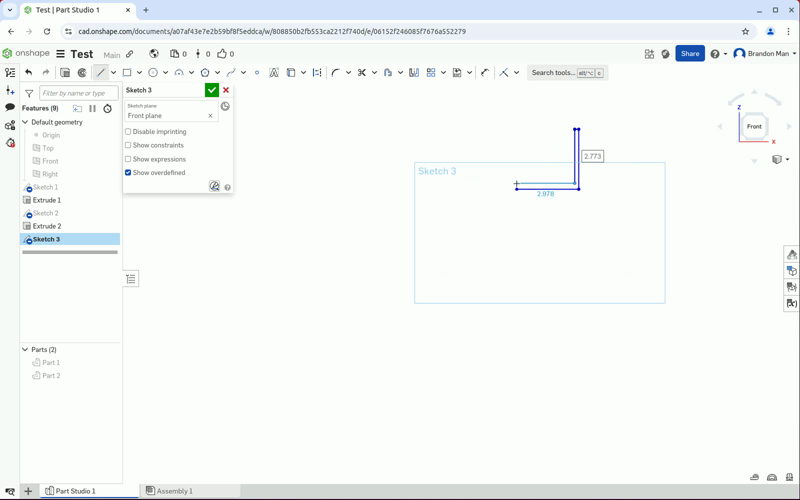
scroll(6)
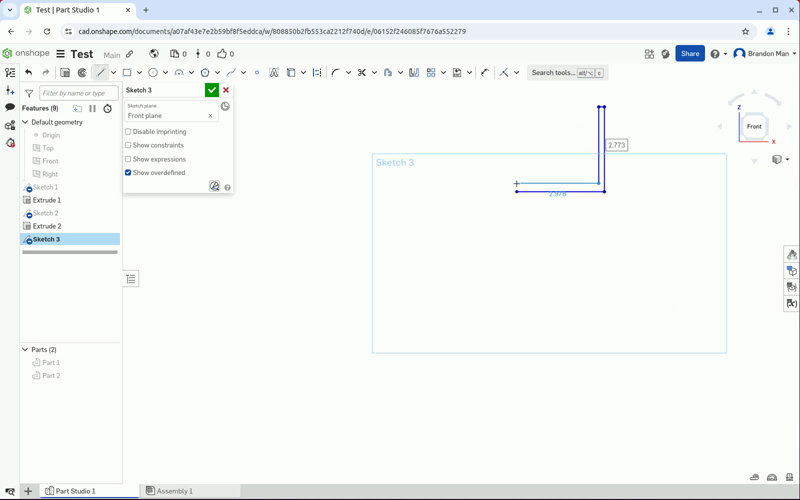
scroll(6)
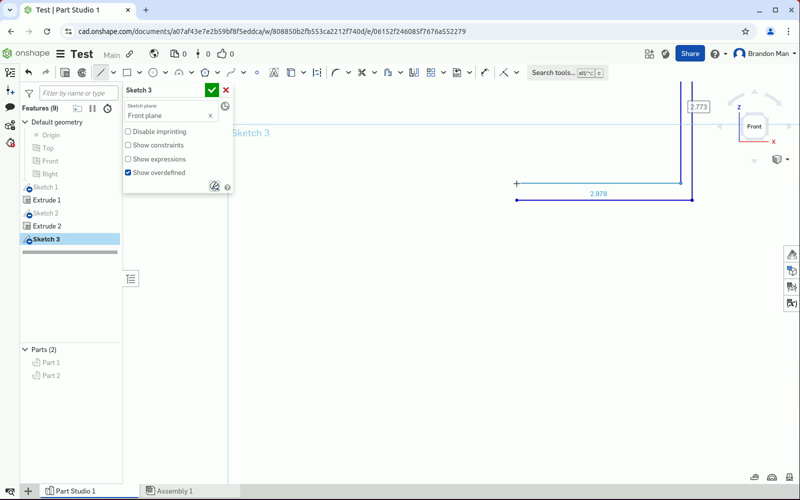
click(516, 183)
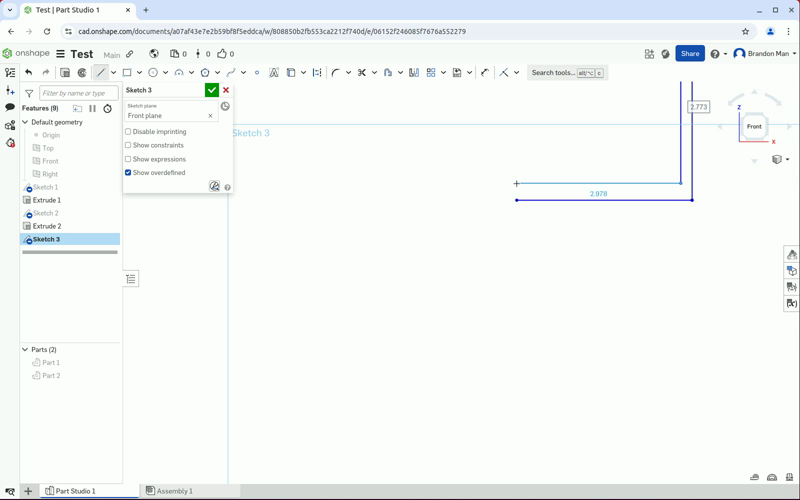
scroll(-6)
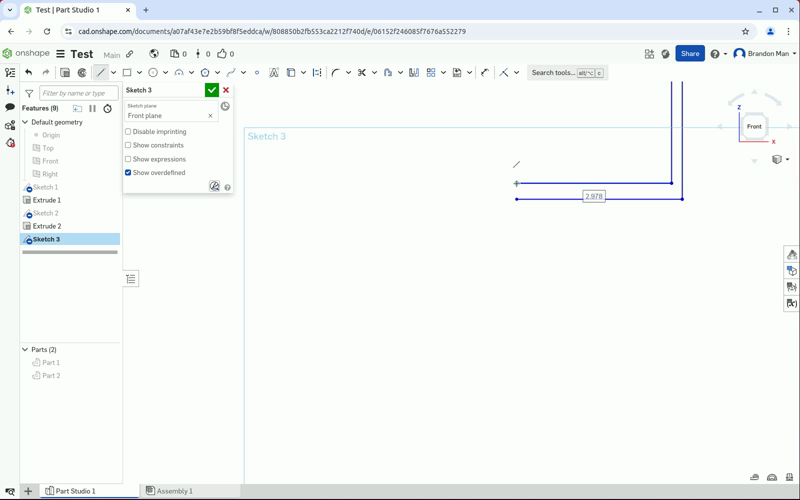
scroll(-6)
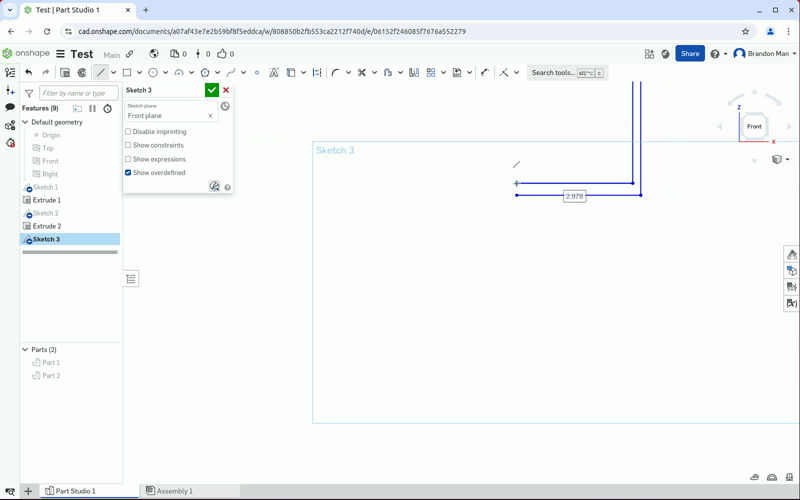
scroll(-6)
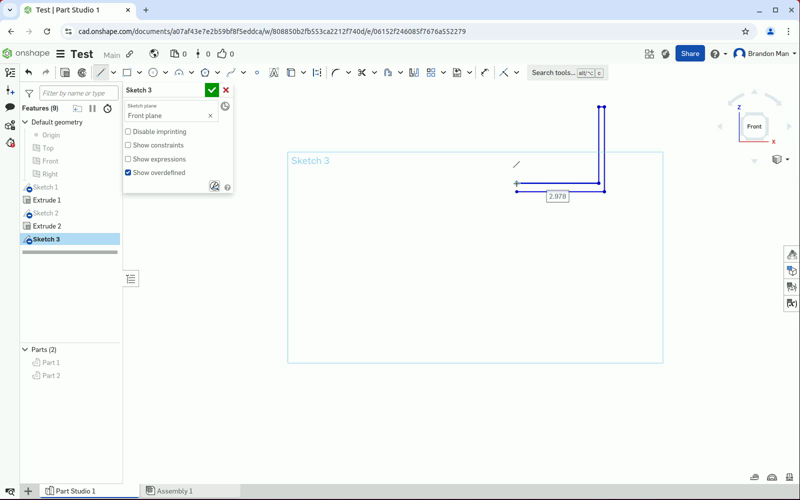
scroll(-6)
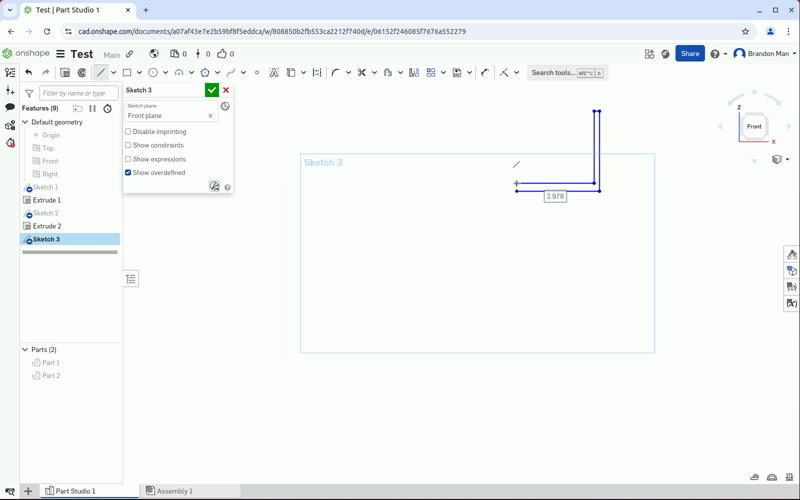
scroll(-6)
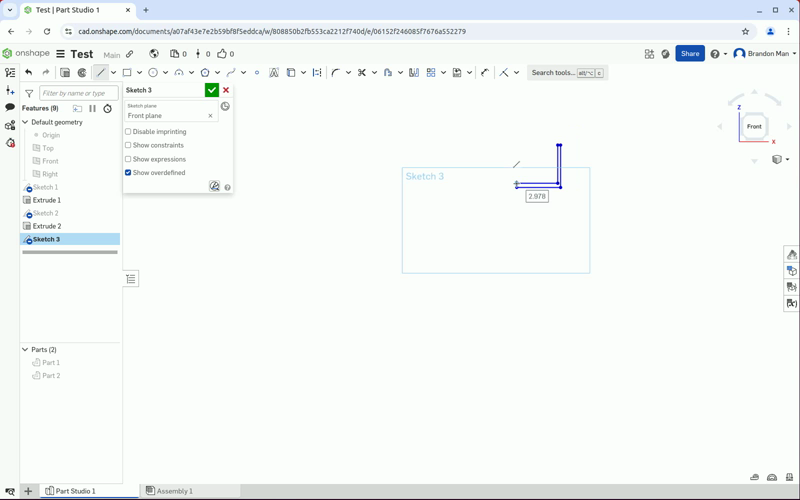
scroll(-6)
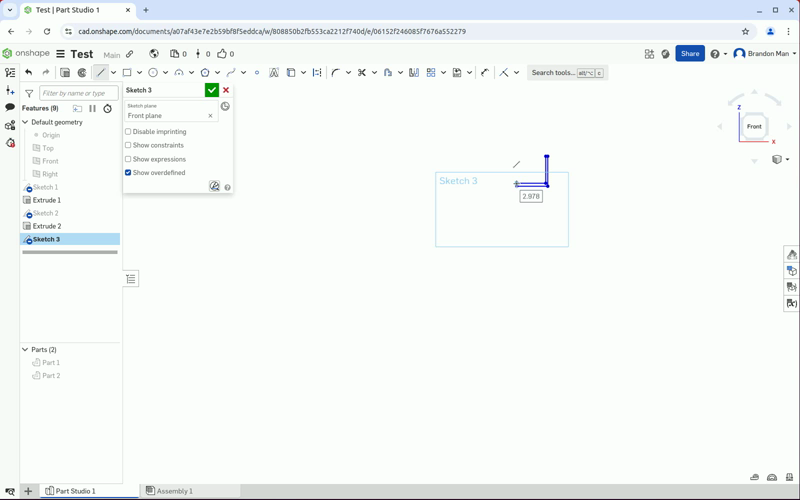
scroll(-6)
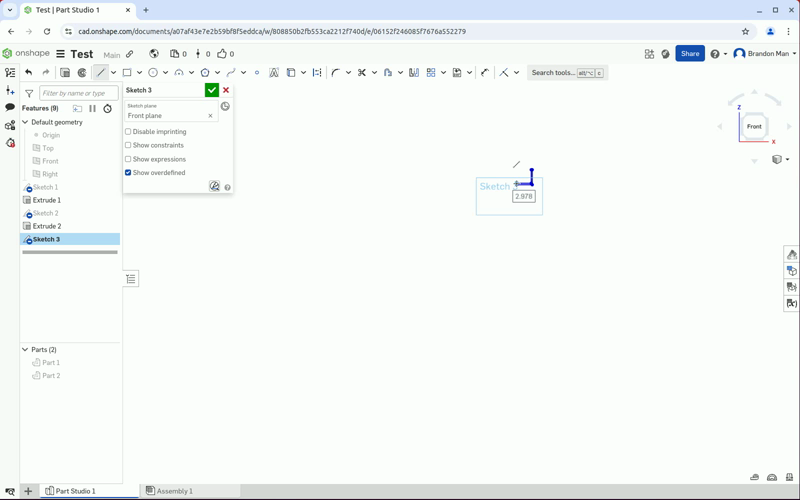
key_up(shift)
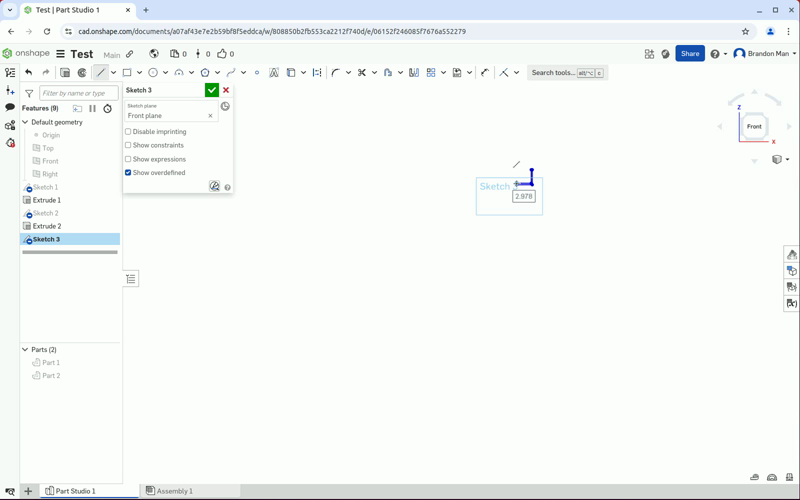
mouse_move(546, 183)
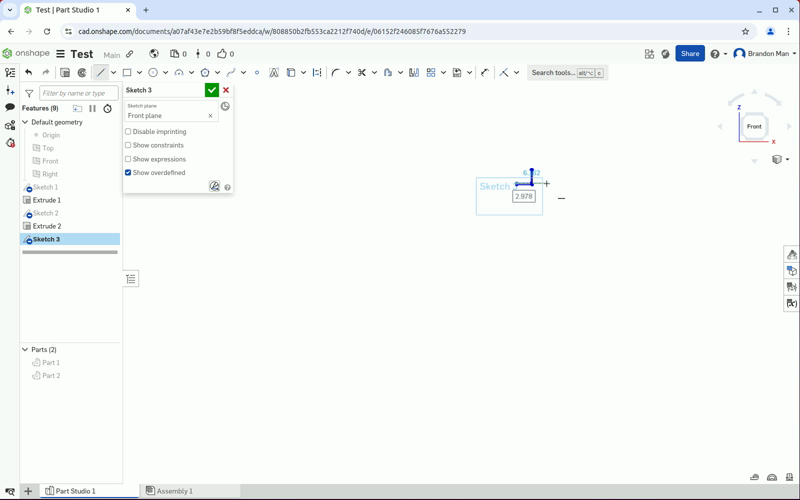
key_down(shift)
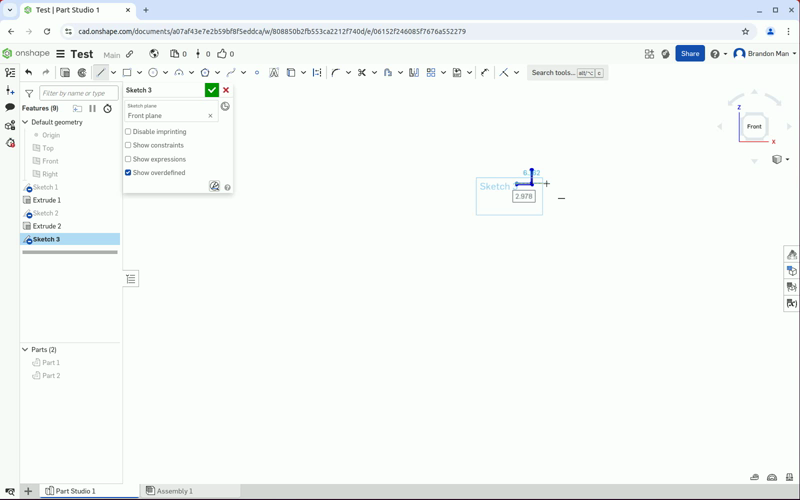
mouse_move(516, 184)
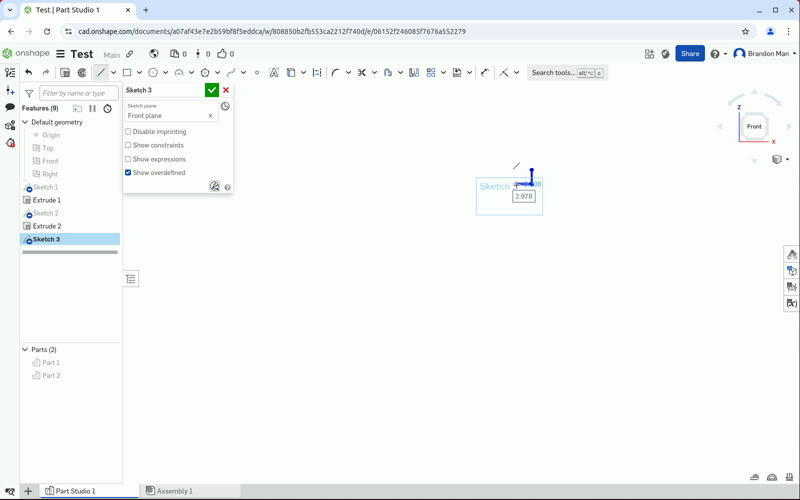
scroll(6)
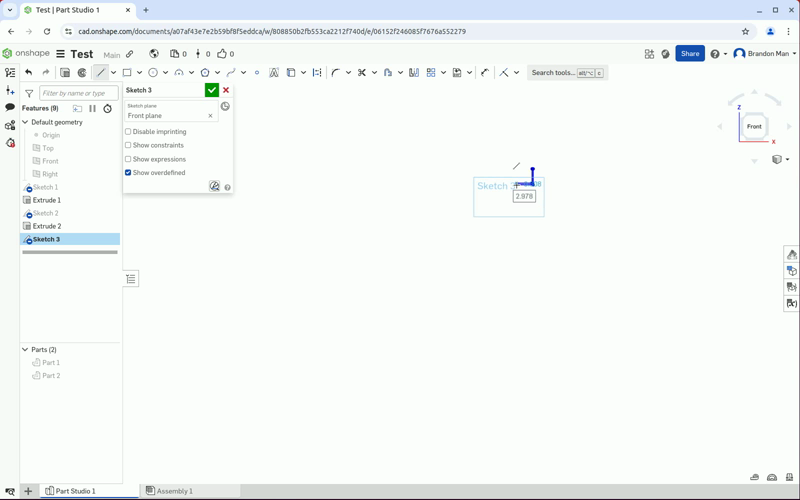
scroll(6)
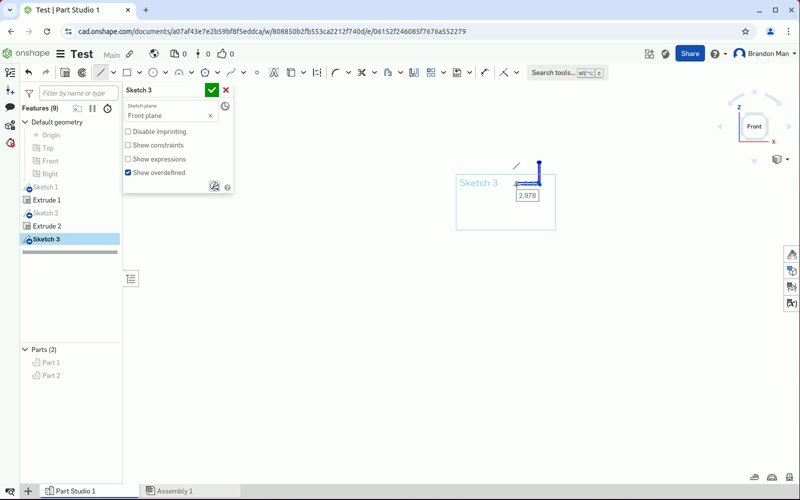
scroll(6)
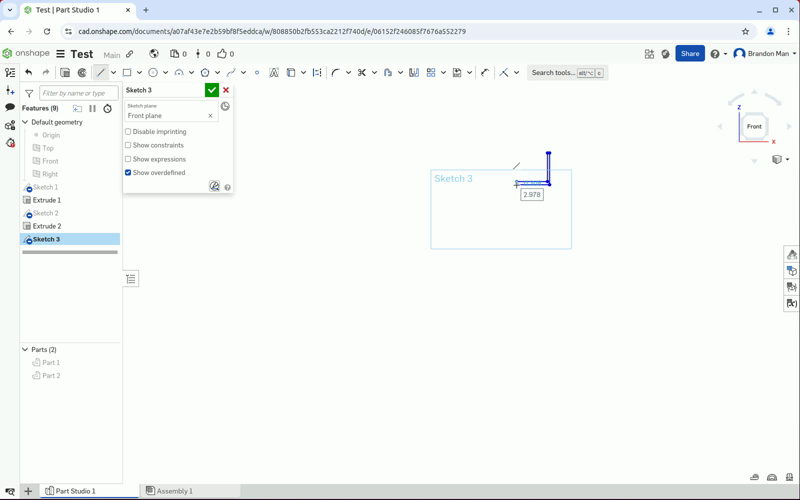
scroll(6)
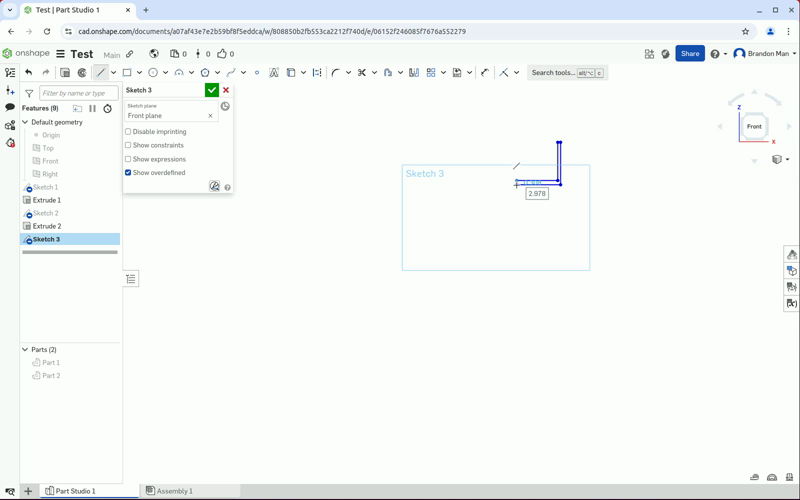
scroll(6)
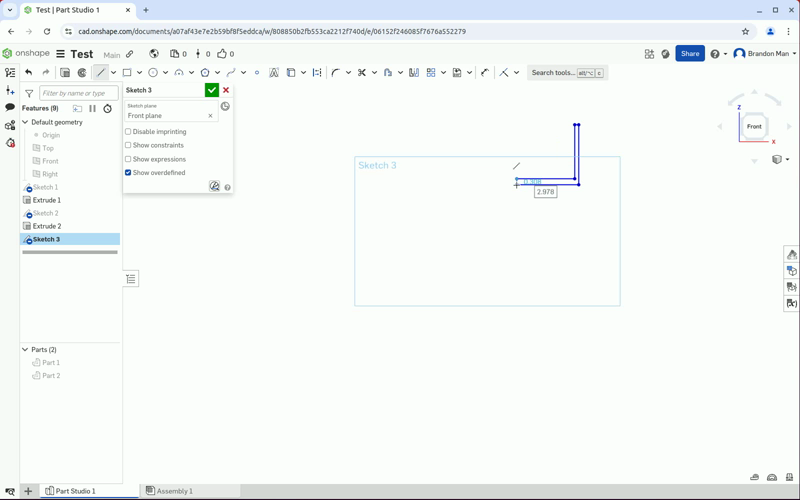
scroll(6)
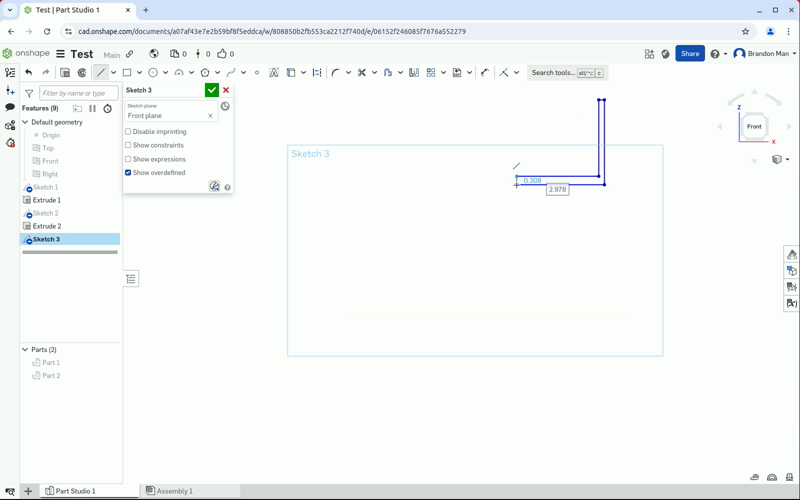
scroll(6)
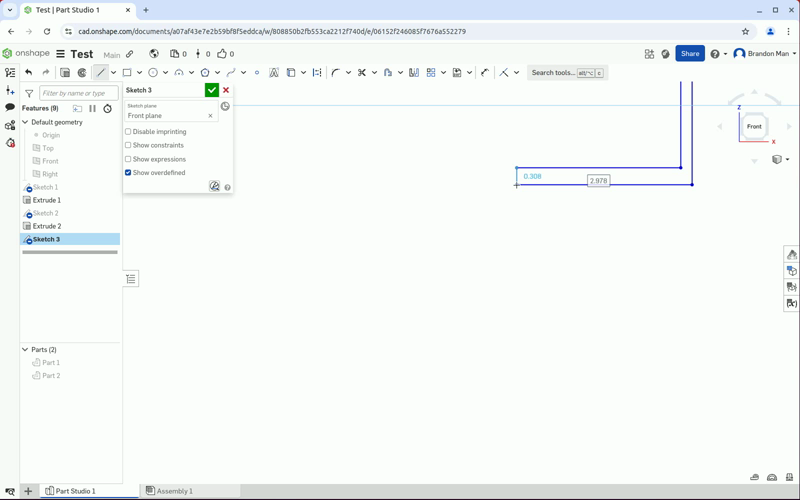
key_up(shift)
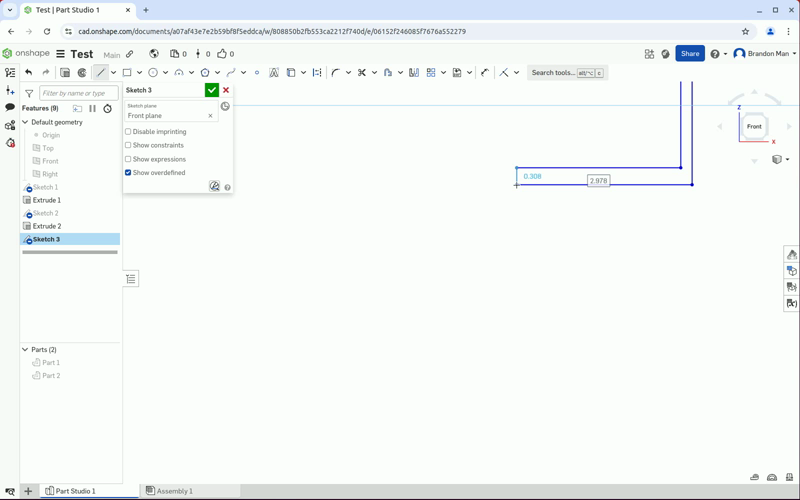
click(516, 184)
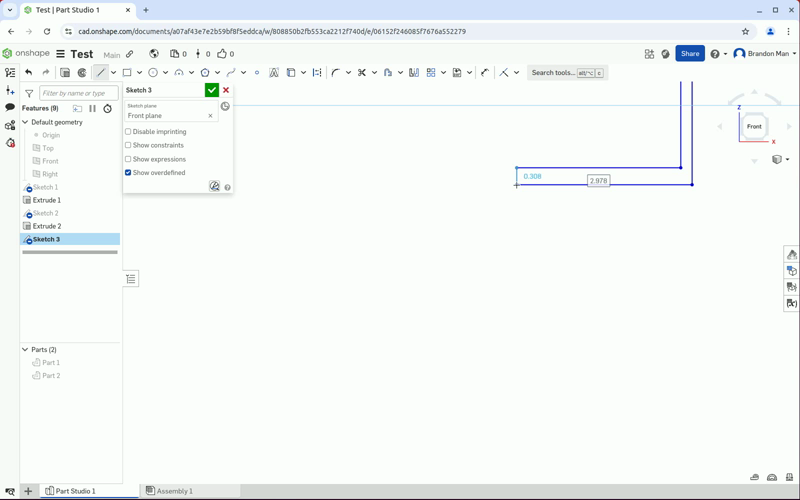
scroll(-6)
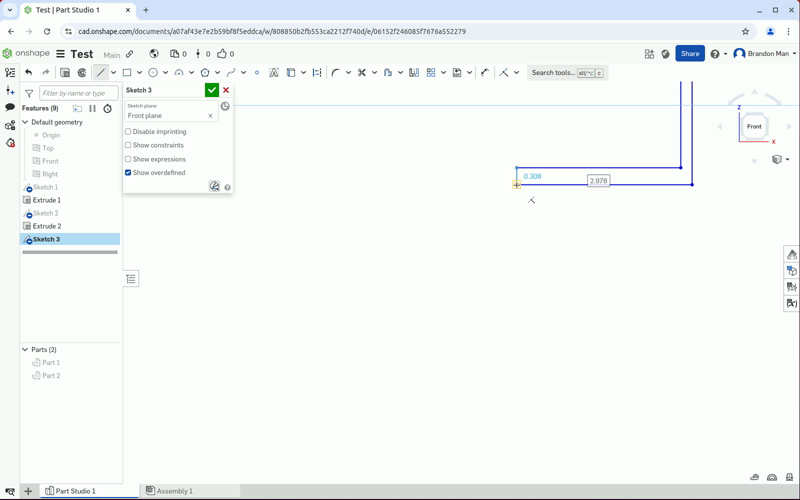
scroll(-6)
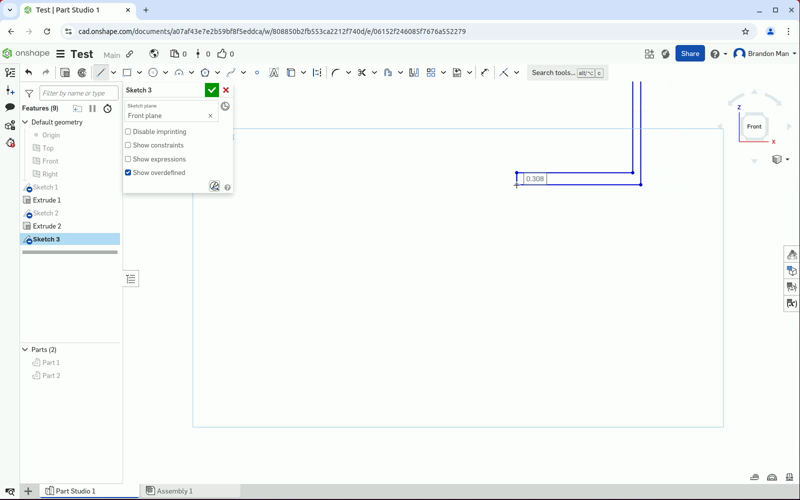
scroll(-6)
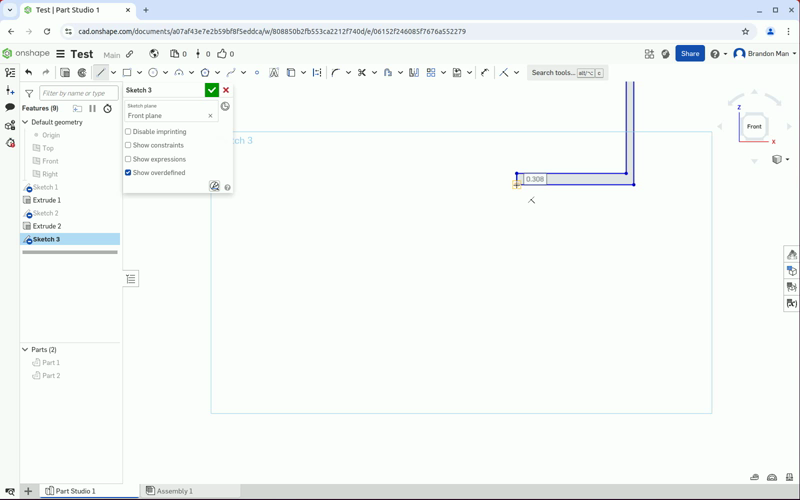
scroll(-6)
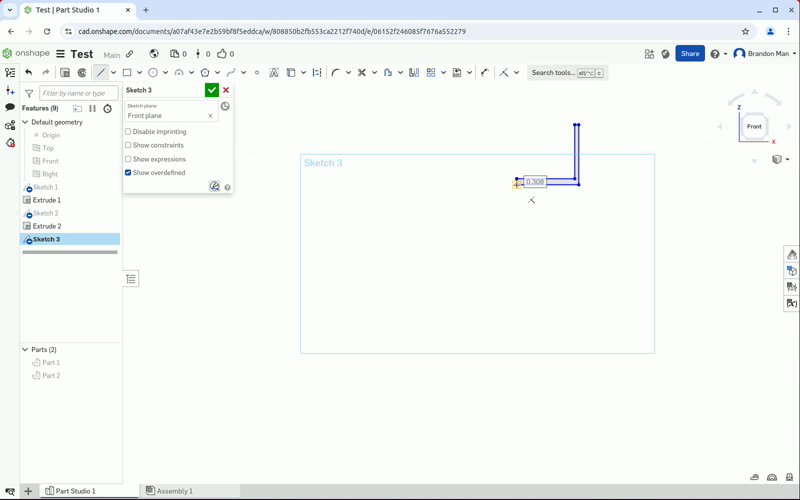
scroll(-6)
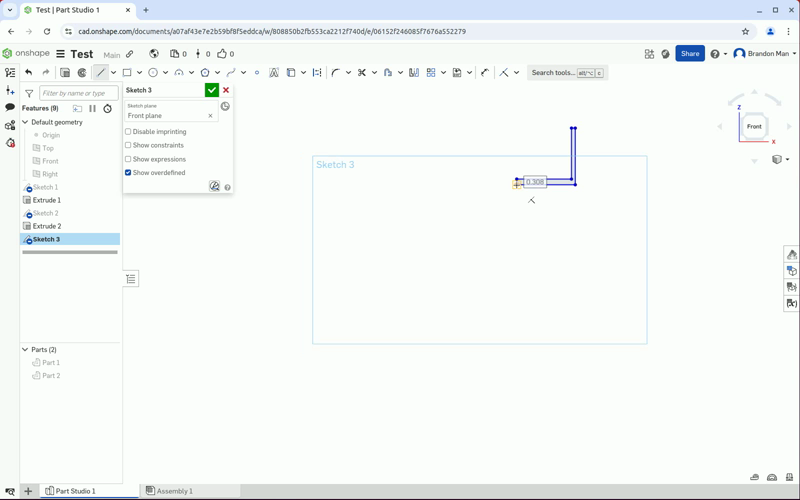
scroll(-6)
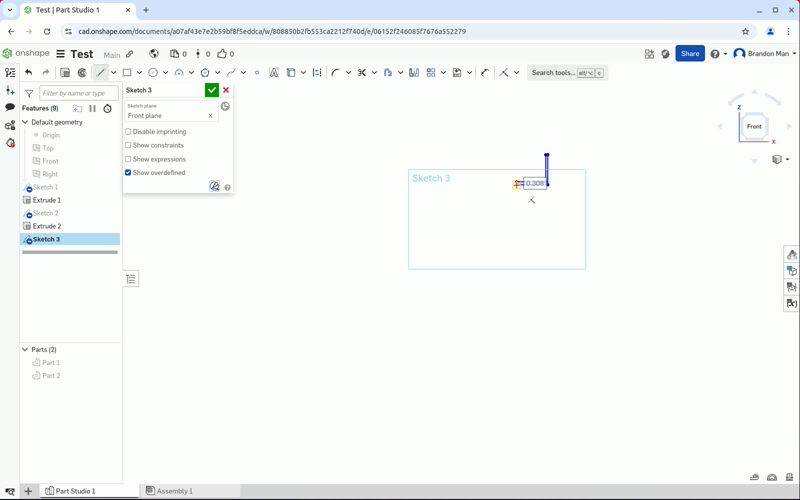
scroll(-6)
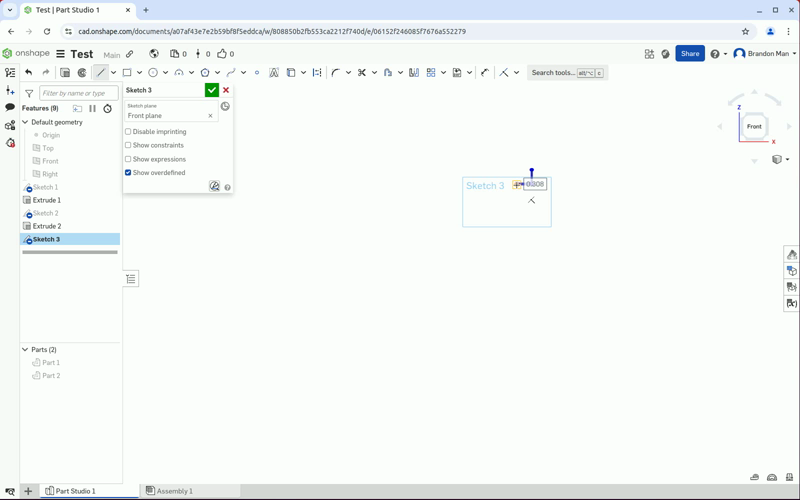
key(esc)
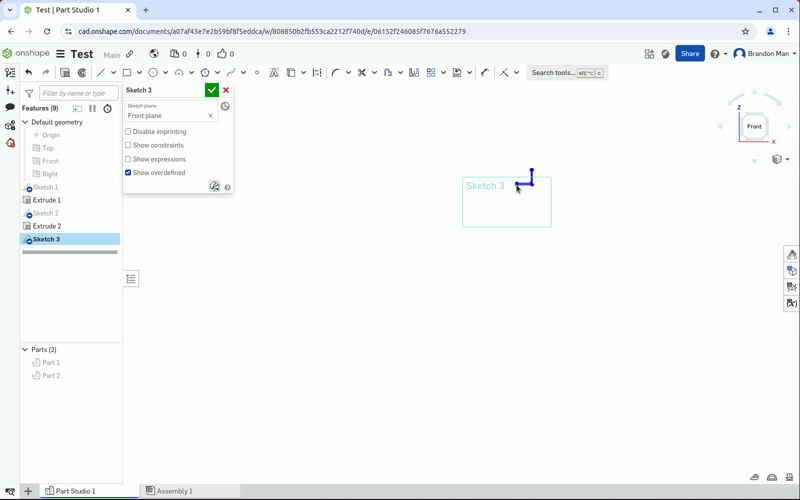
mouse_move(524, 184)
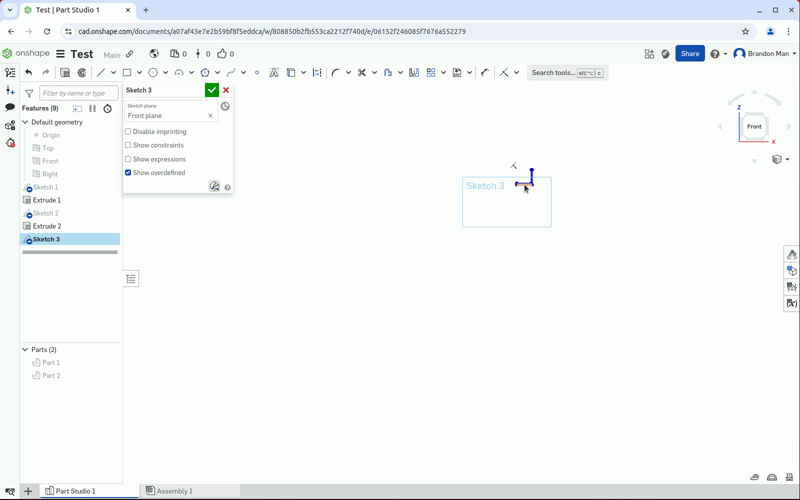
scroll(6)
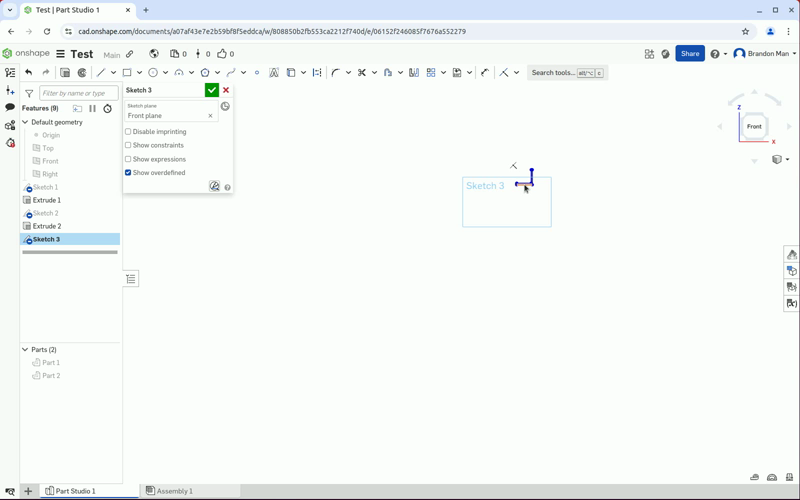
scroll(6)
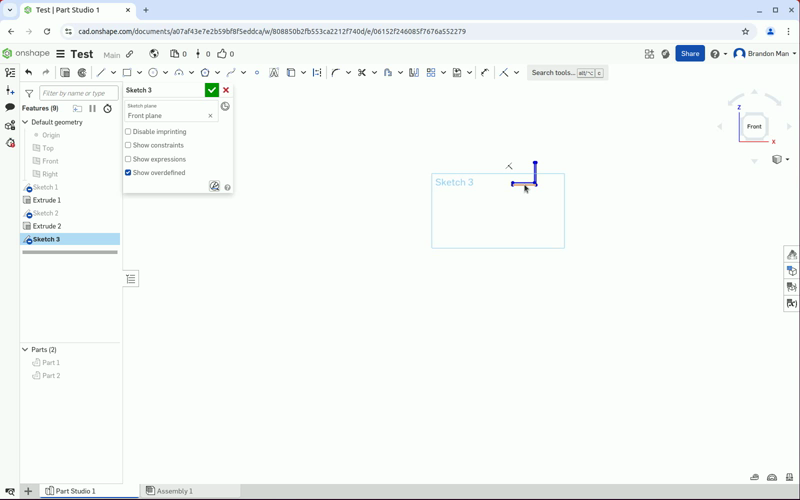
scroll(6)
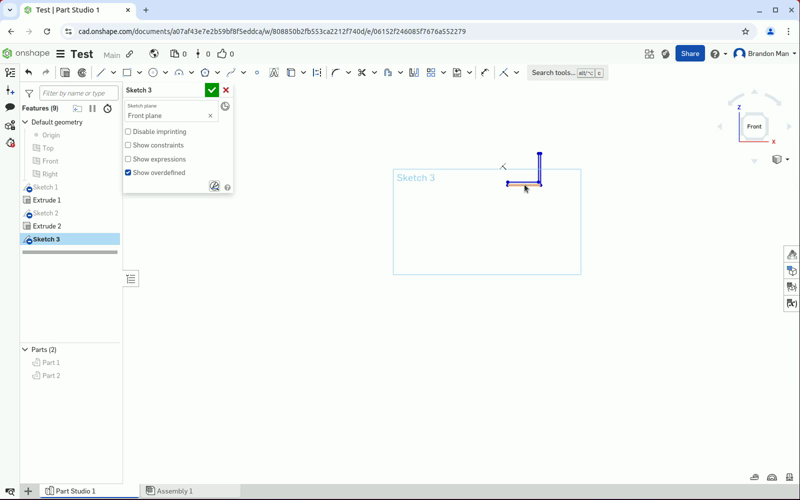
scroll(6)
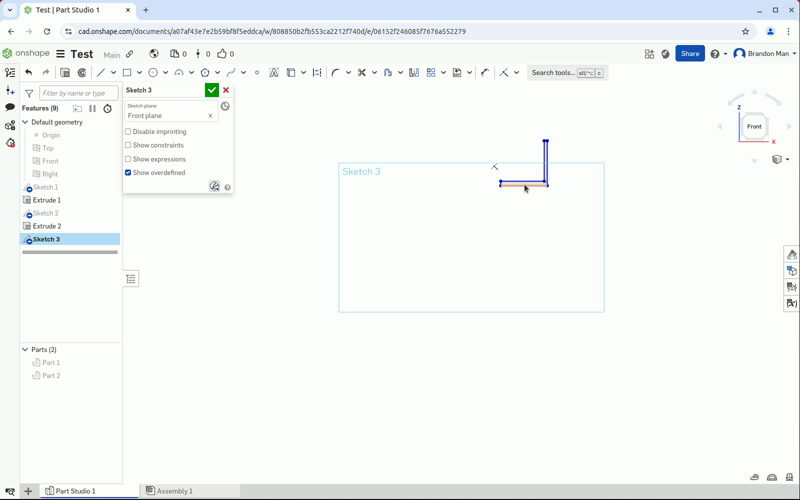
scroll(6)
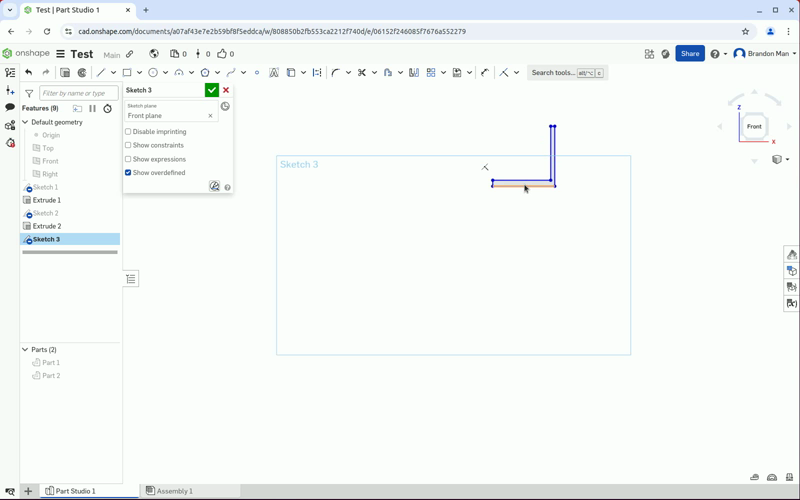
scroll(6)
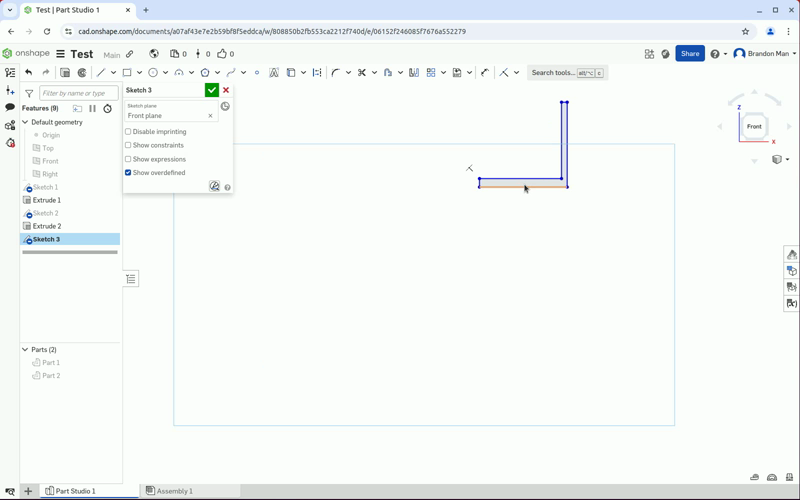
scroll(6)
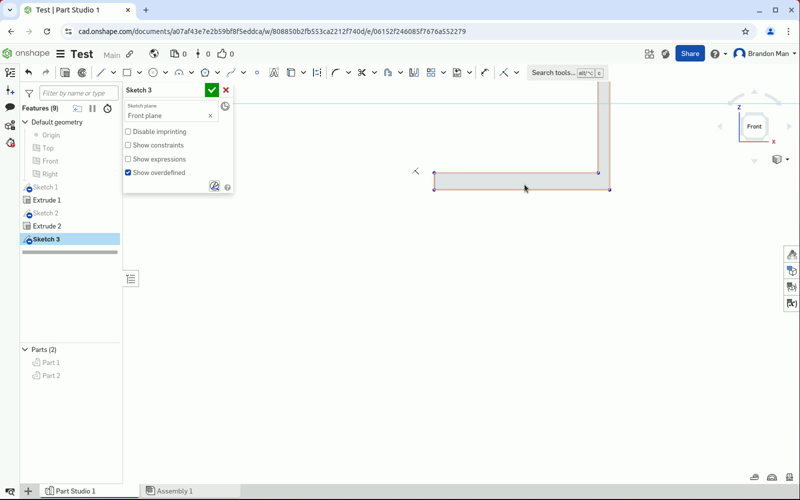
click(524, 184)
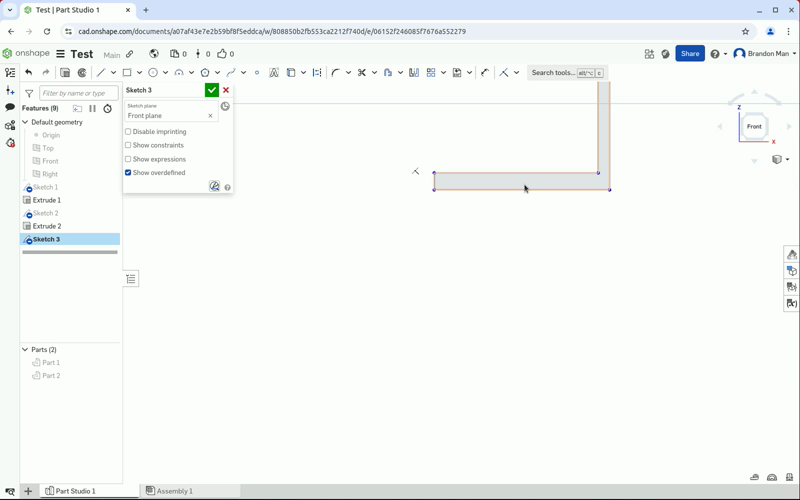
scroll(-6)
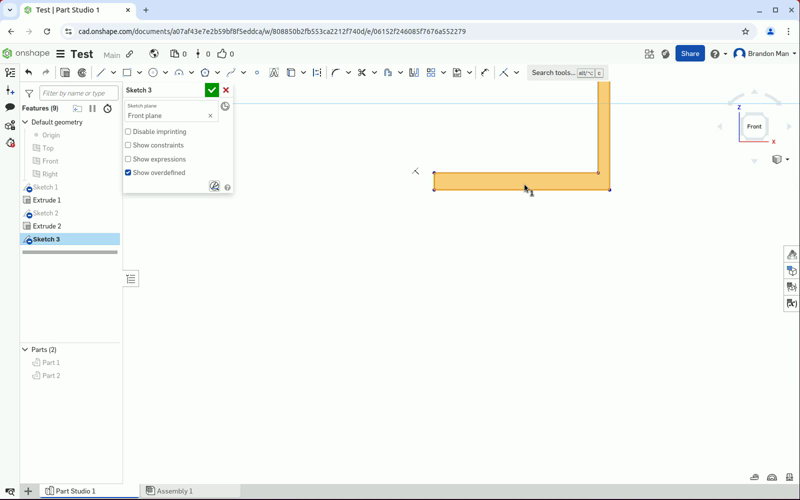
scroll(-6)
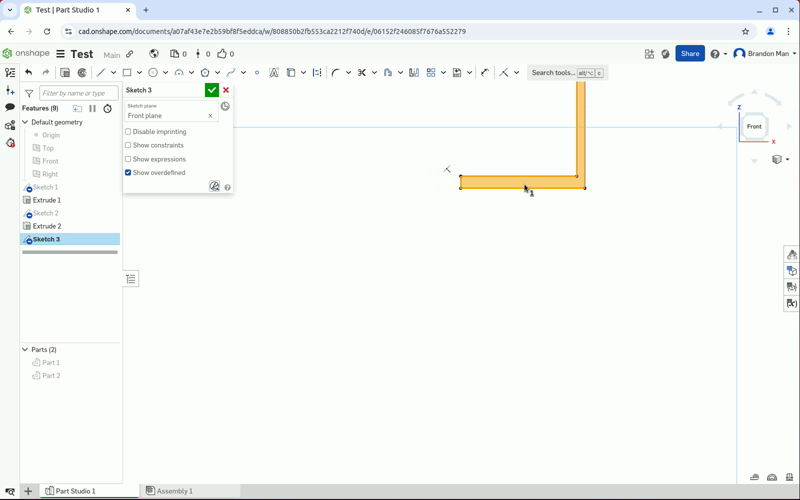
scroll(-6)
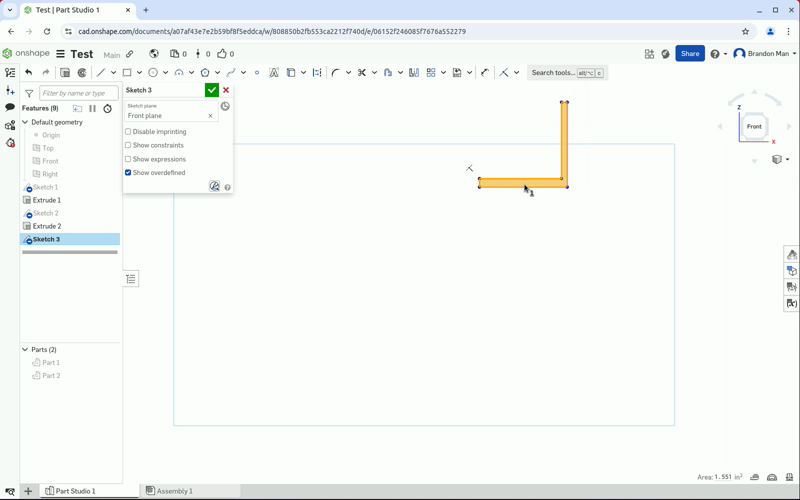
scroll(-6)
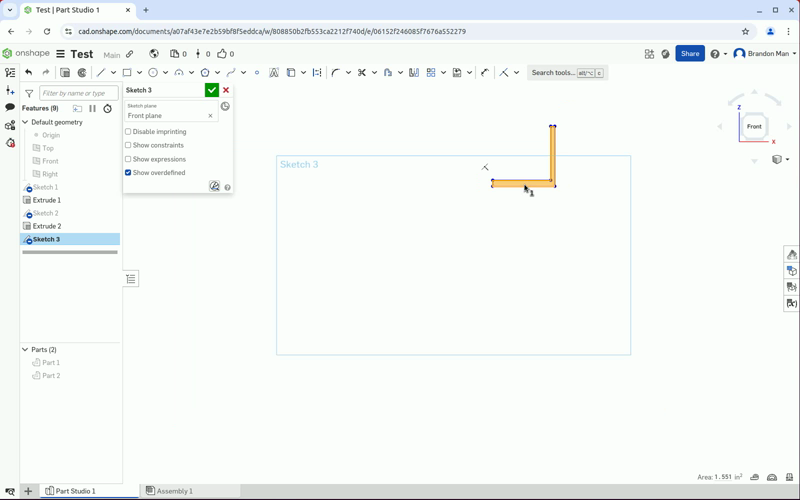
scroll(-6)
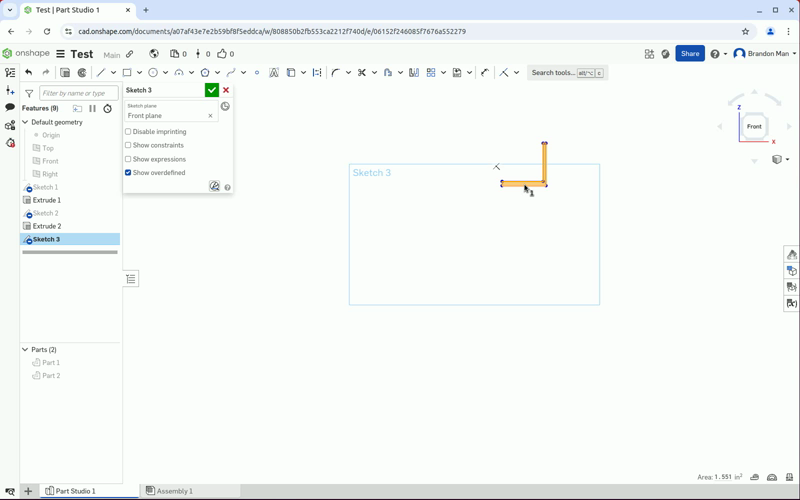
scroll(-6)
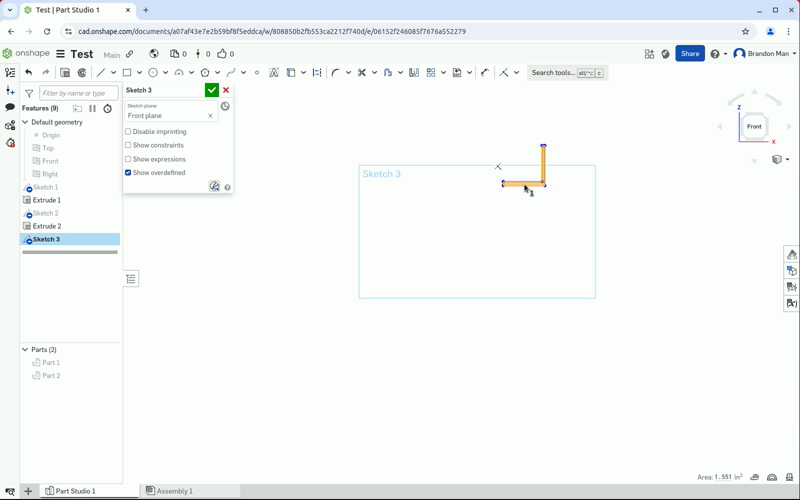
scroll(-6)
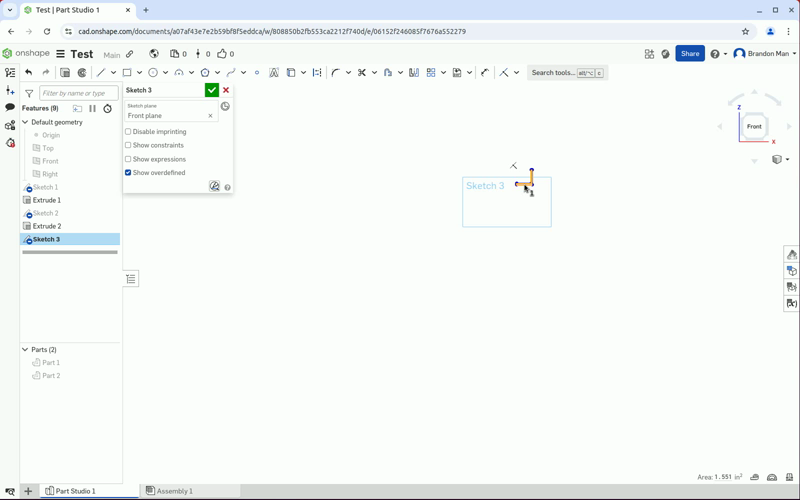
mouse_move(73, 352)
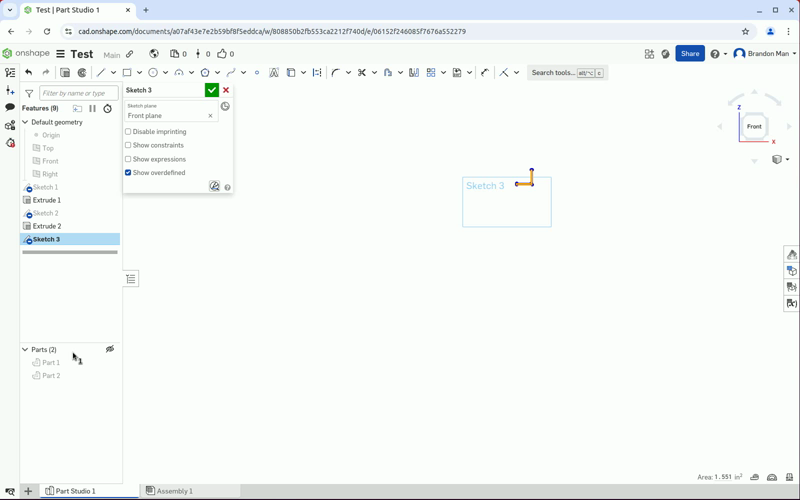
key(shift+y)
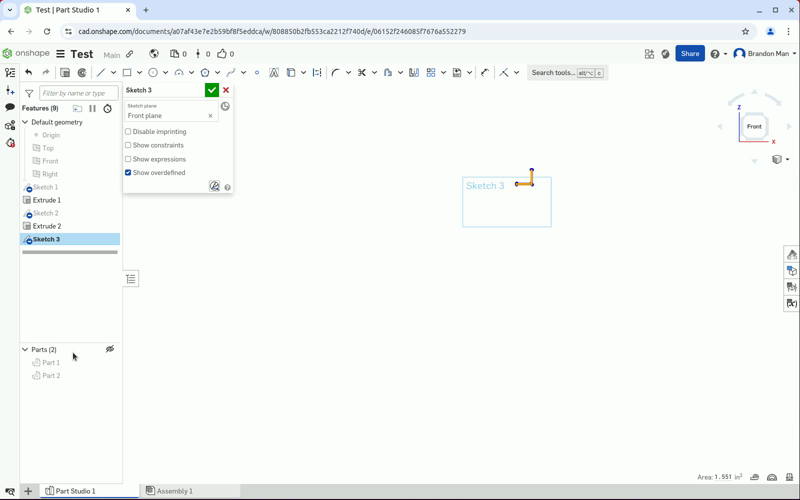
key(shift+e)
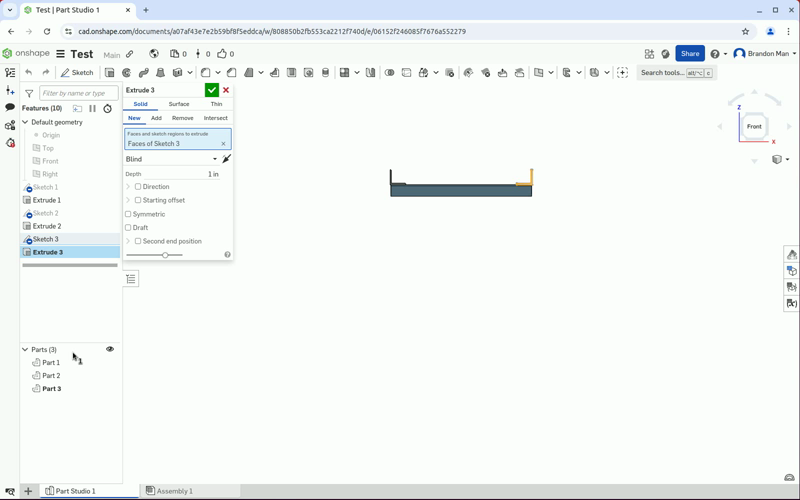
mouse_move(143, 106)
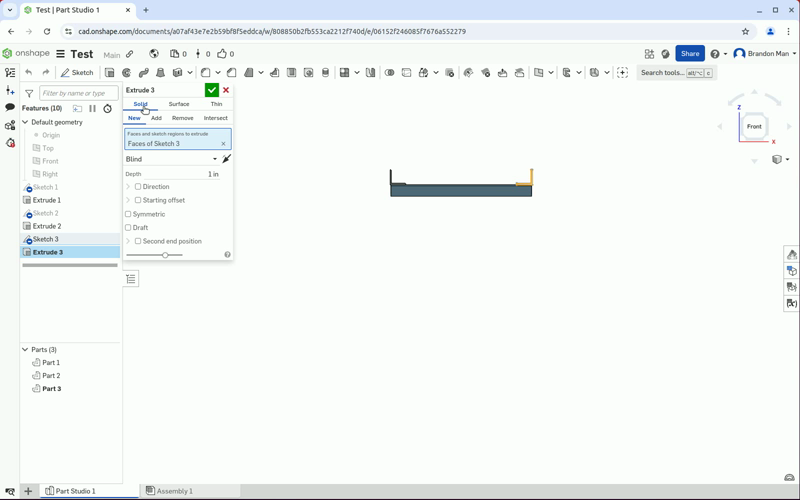
click(143, 106)
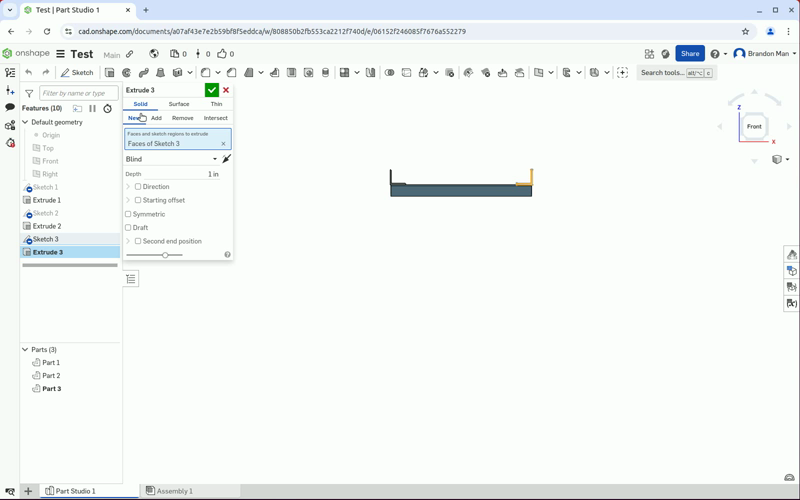
mouse_move(137, 120)
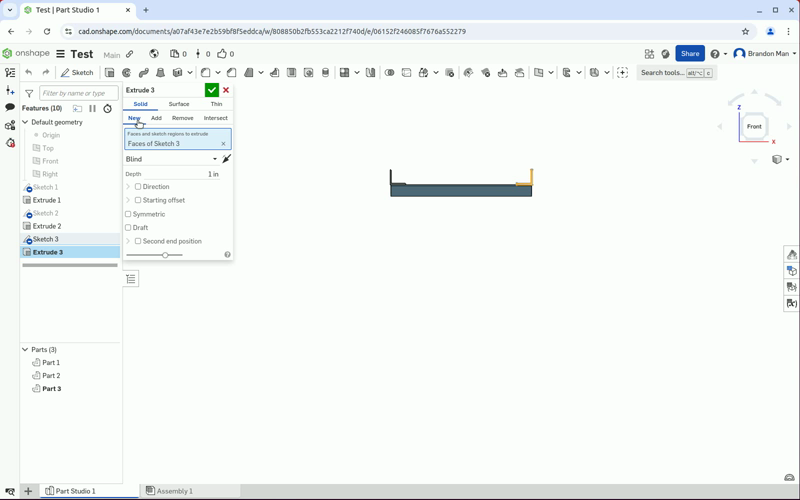
click(137, 120)
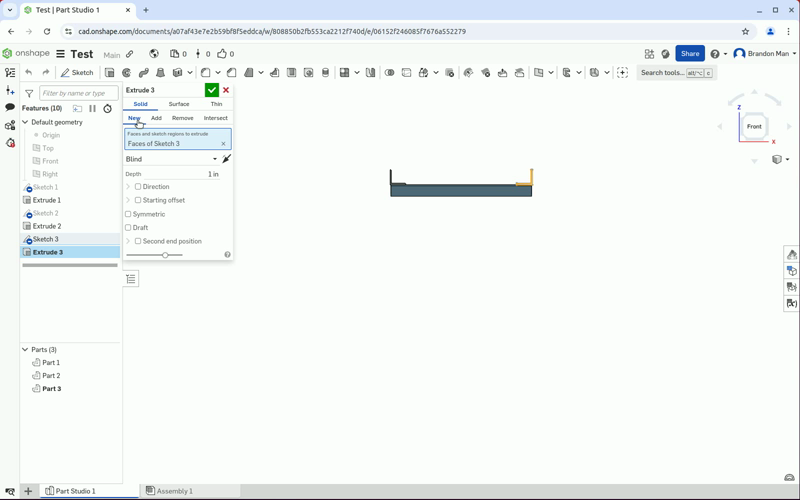
key(tab, 4)
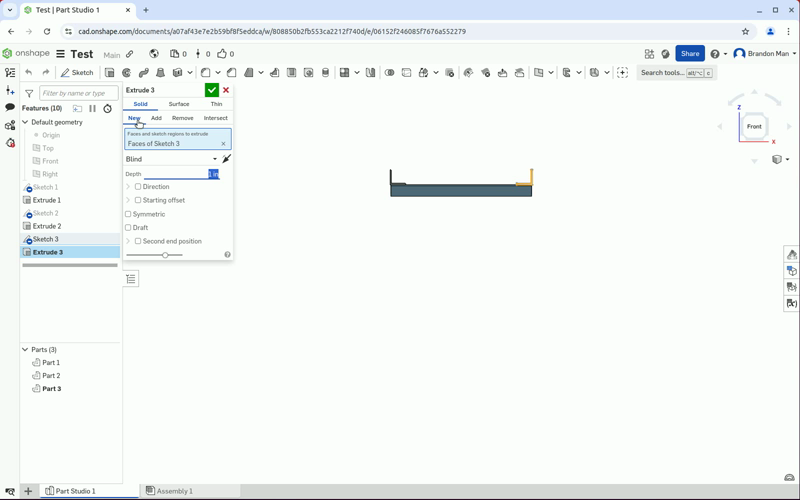
text(2.889)
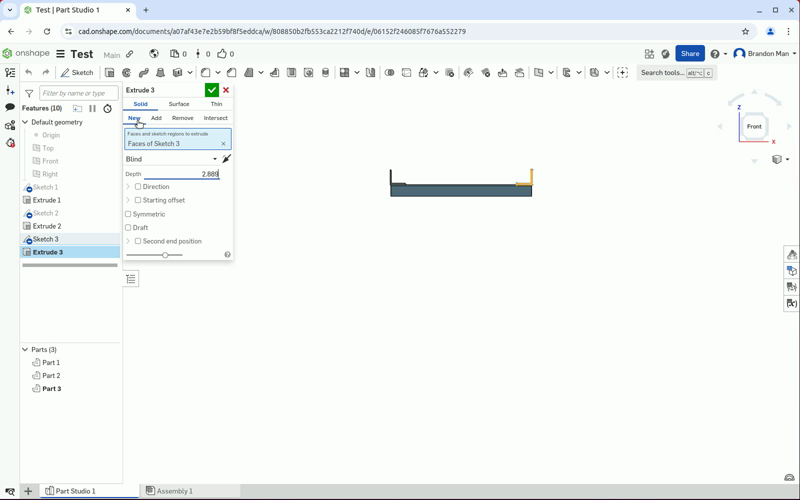
key(tab, 3)
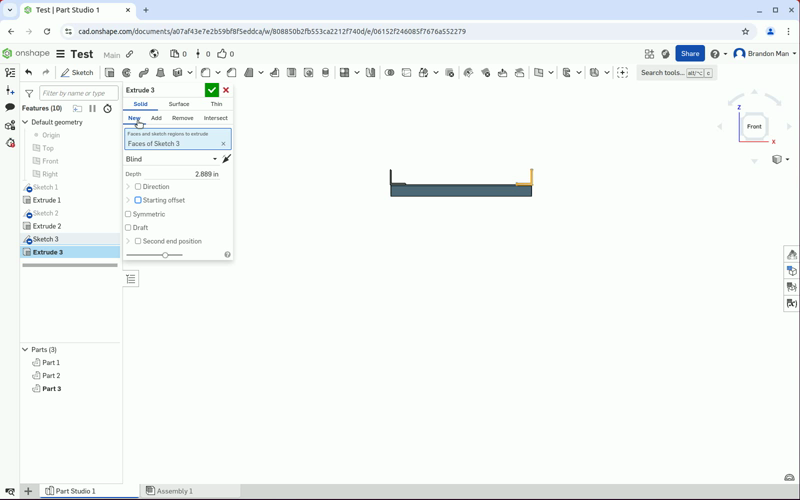
key(tab, 2)
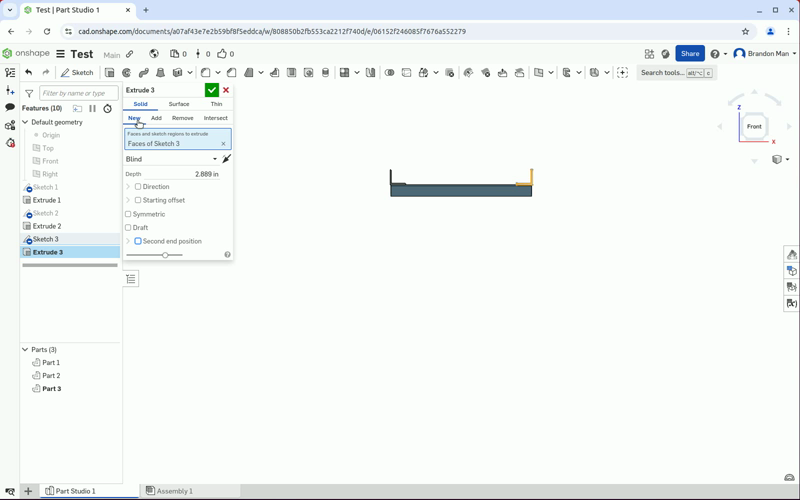
key(space)
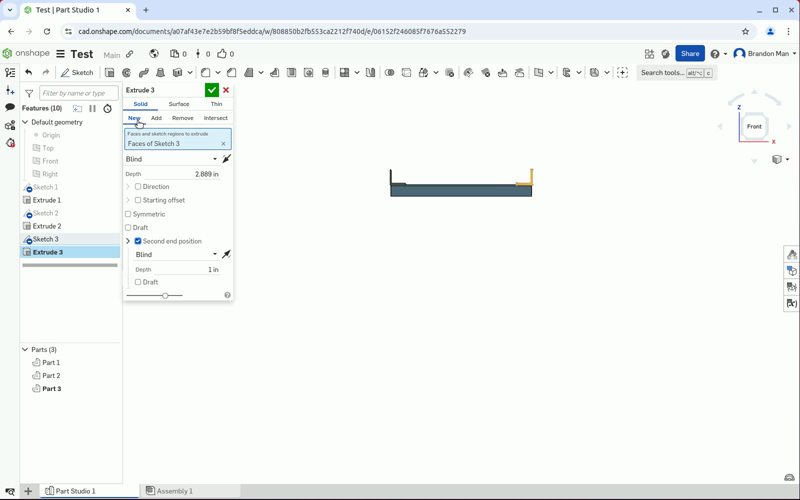
key(tab, 3)
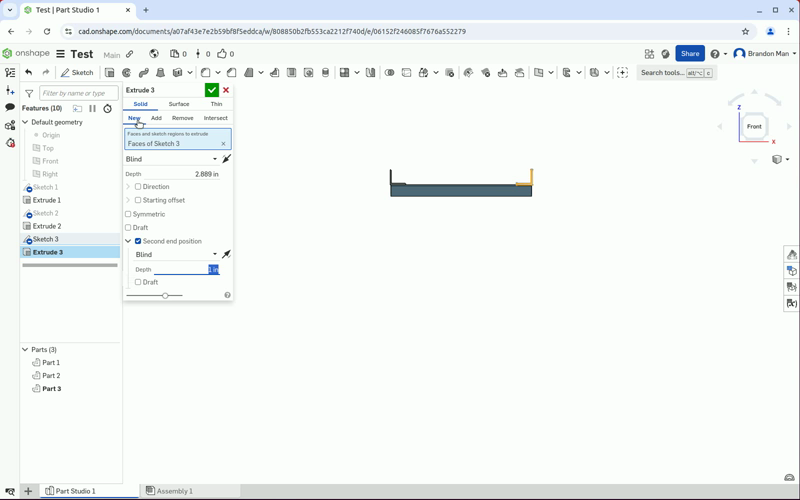
text(2.889)
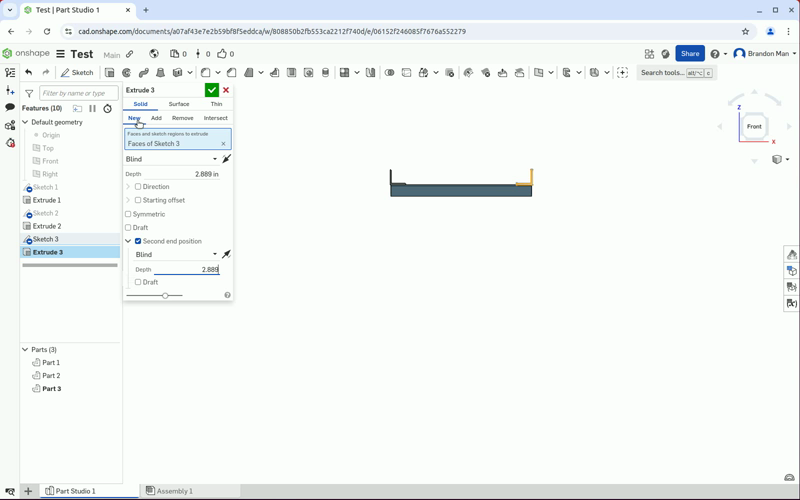
key(enter)
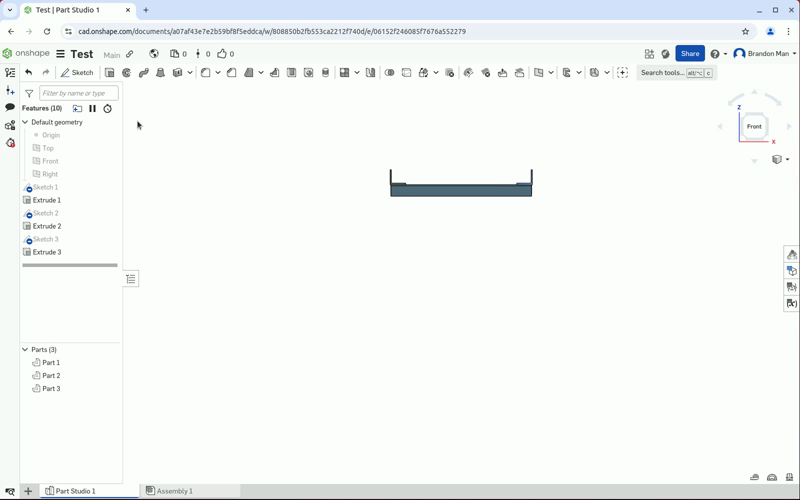
key(shift+h)
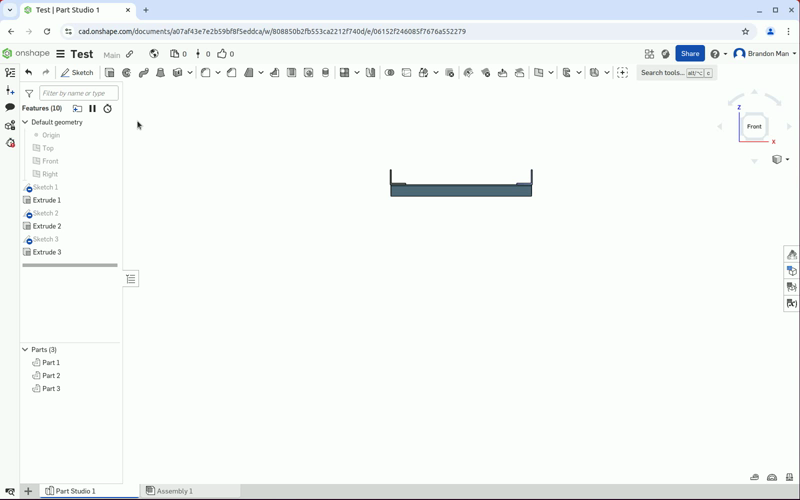
key(shift+h)
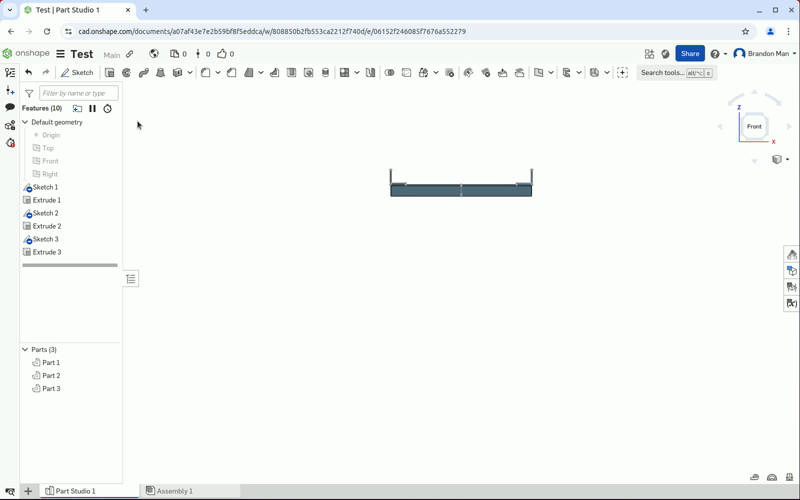
key(shift+7)
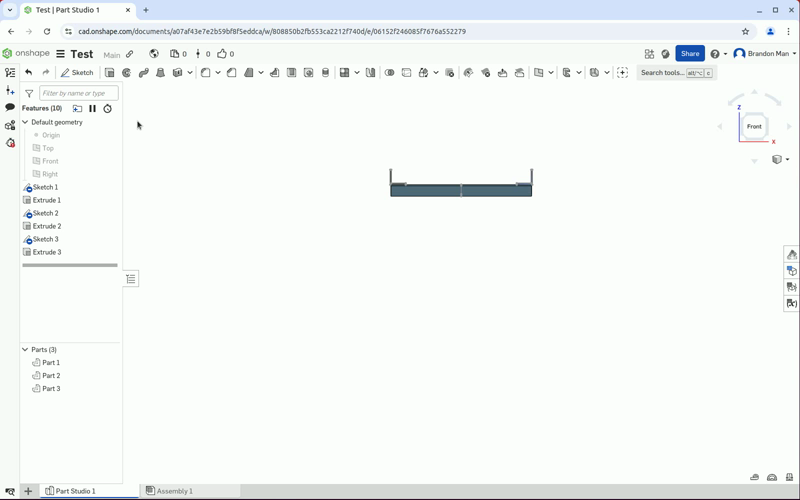
key(left, 2)
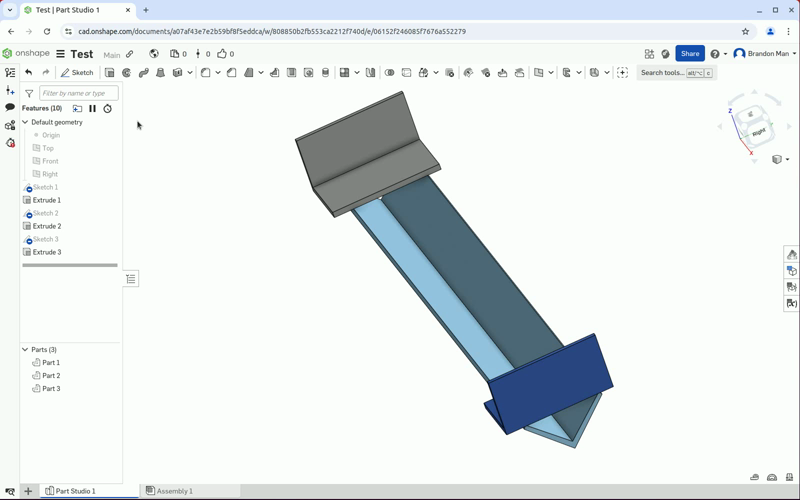
key(down, 2)
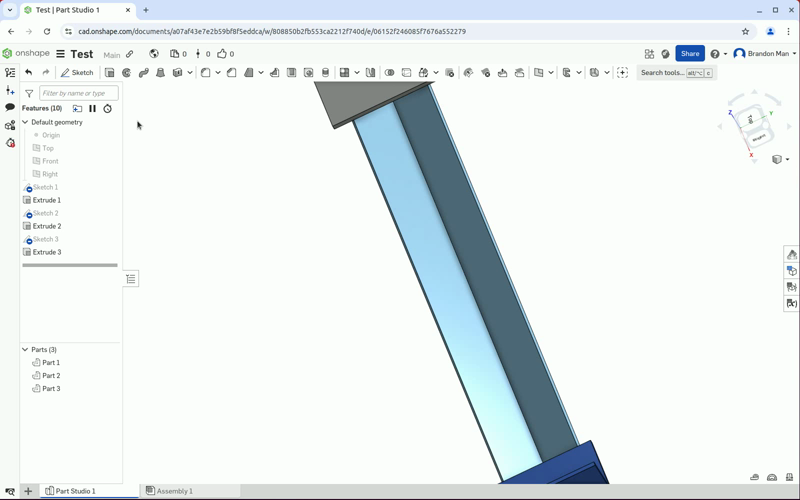
key(up, 2)
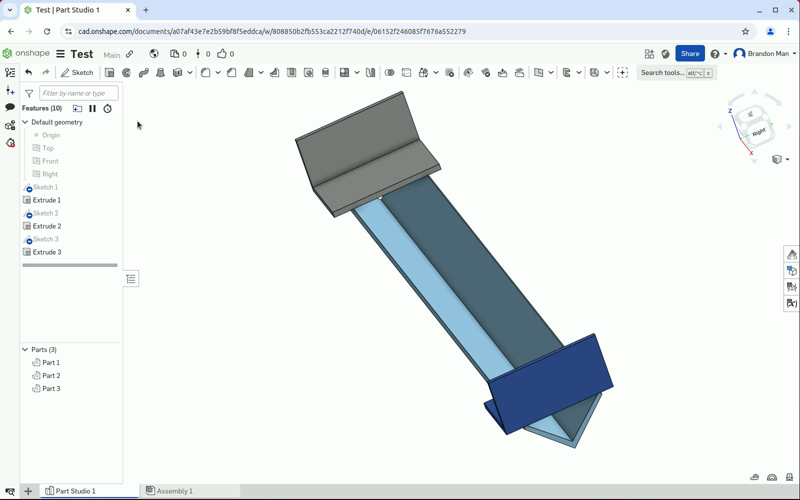
key(right, 2)
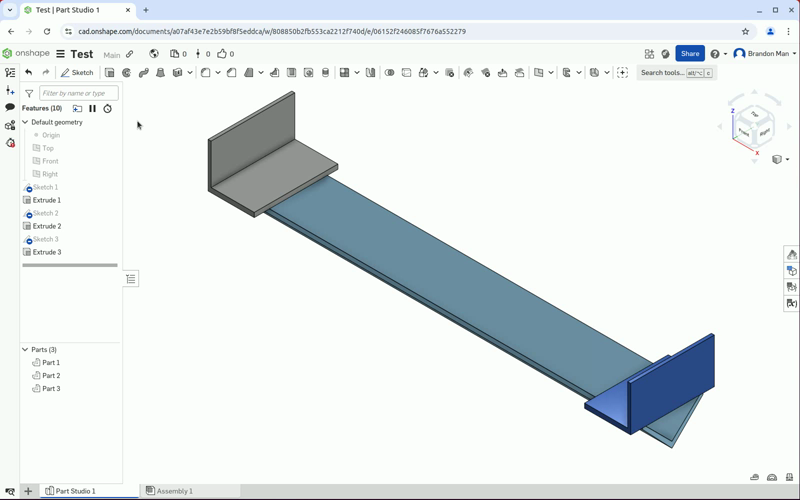
mouse_move(73, 189)
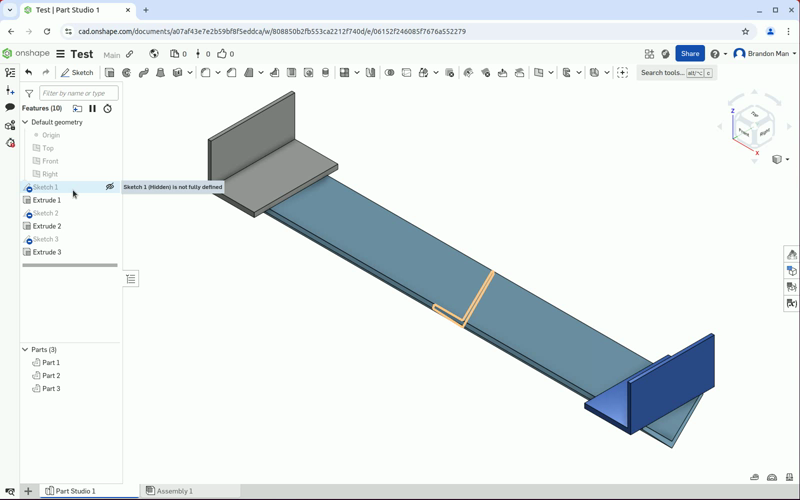
click(73, 189)